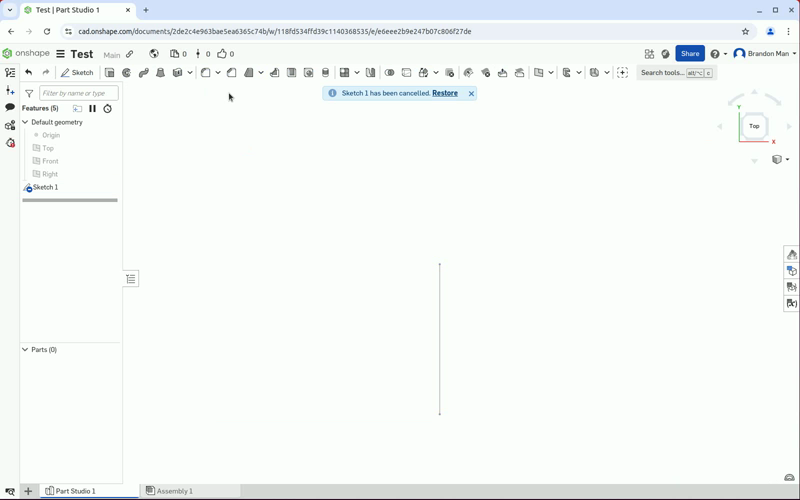
key(shift+h)
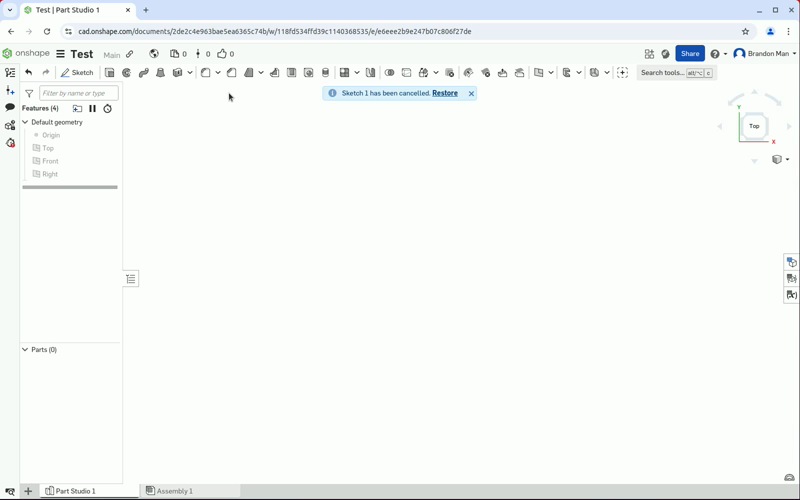
mouse_move(73, 352)
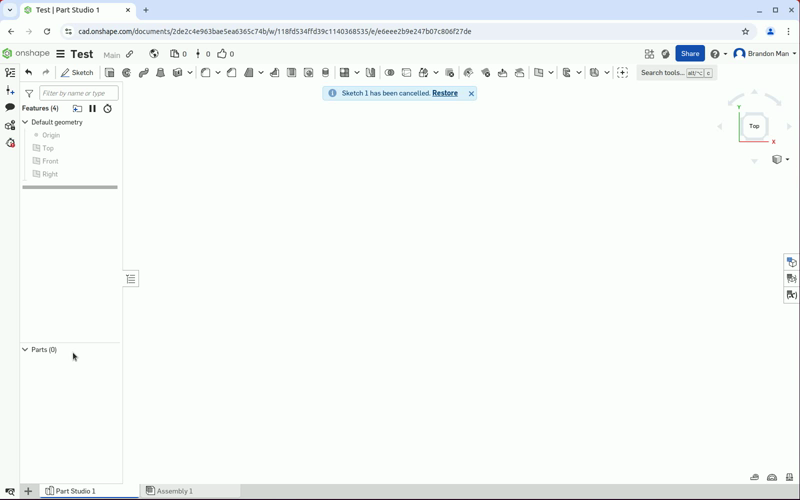
key(y)
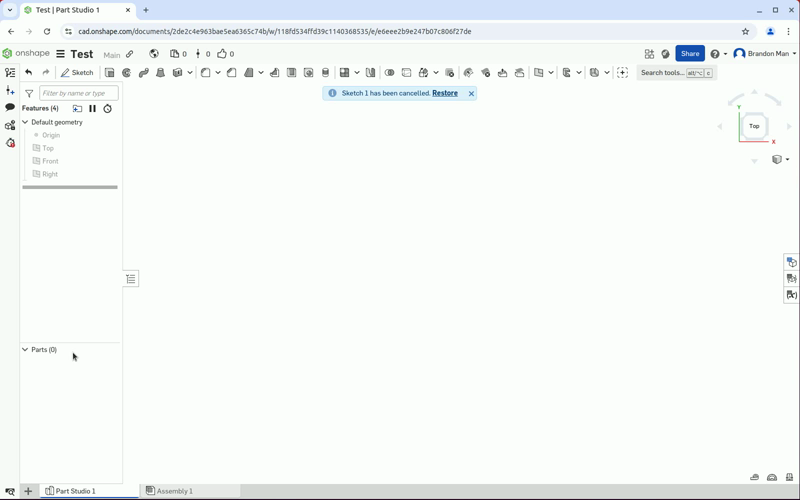
key(shift+p)
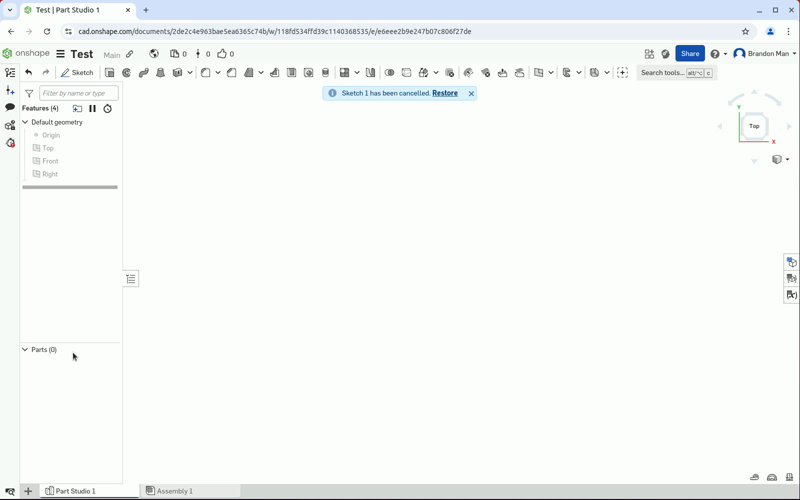
key(space)
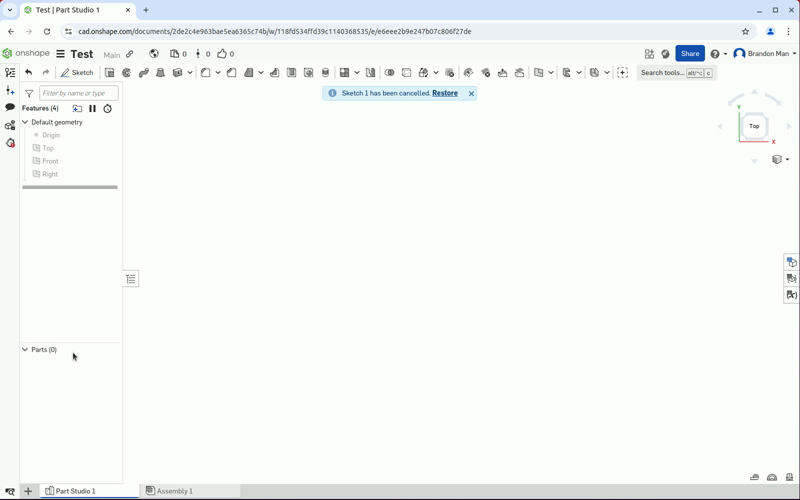
key_down(shift)
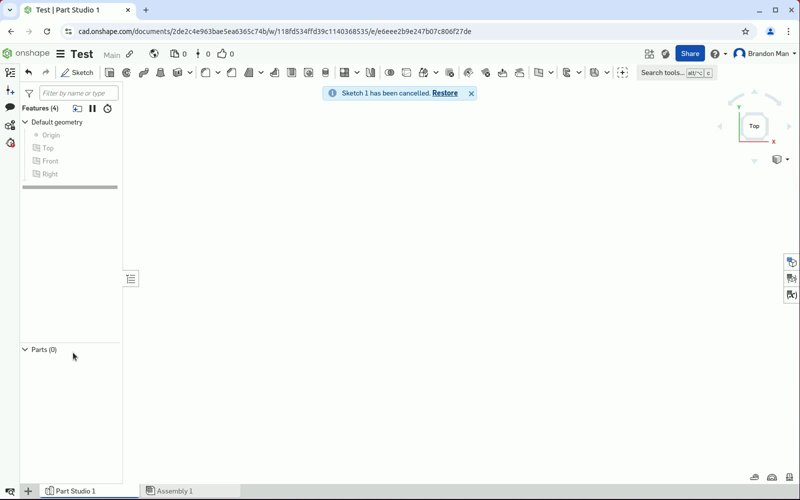
key(up)
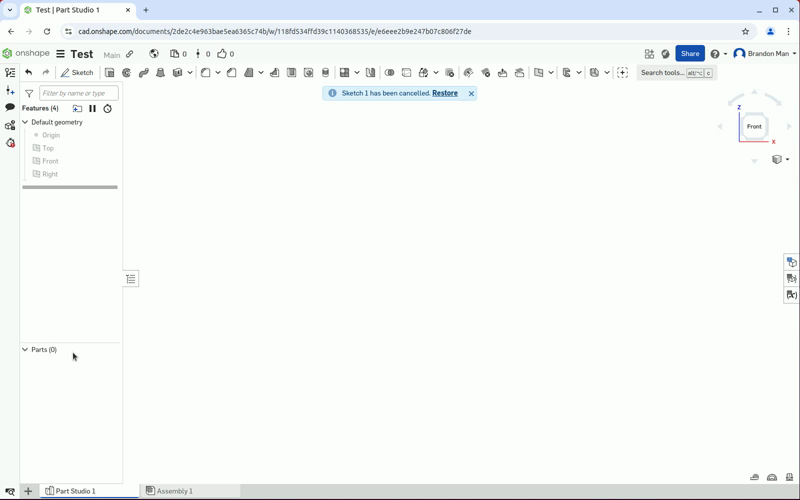
key_up(shift)
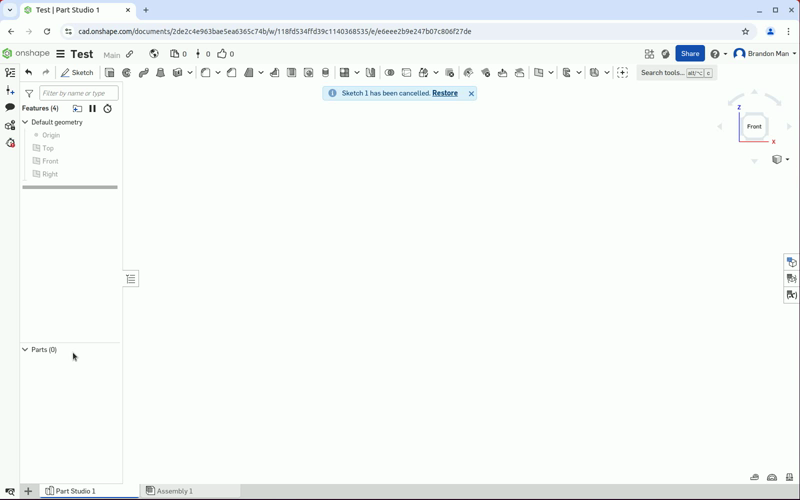
mouse_move(73, 352)
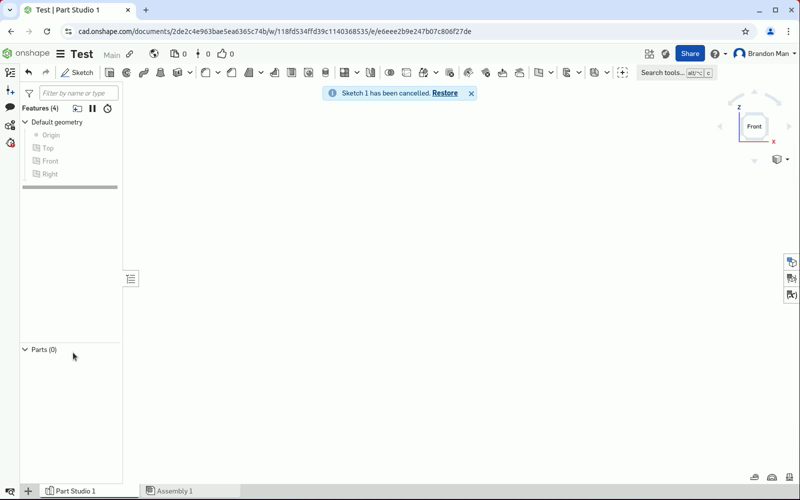
key(shift+y)
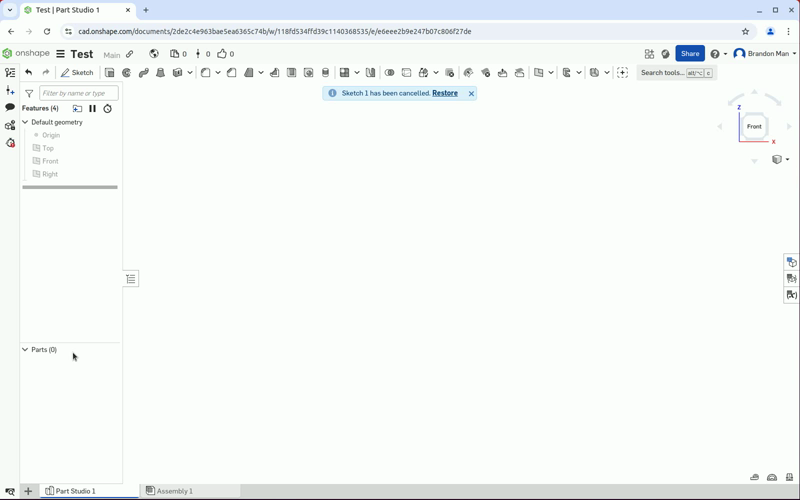
key(shift+s)
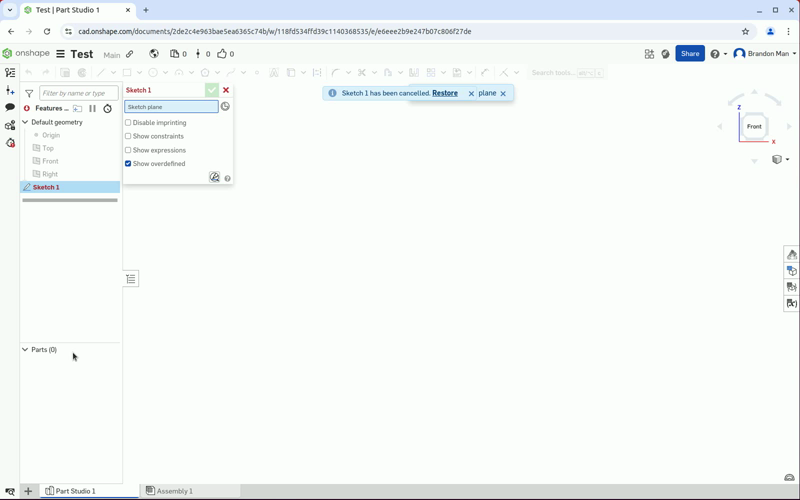
mouse_move(73, 163)
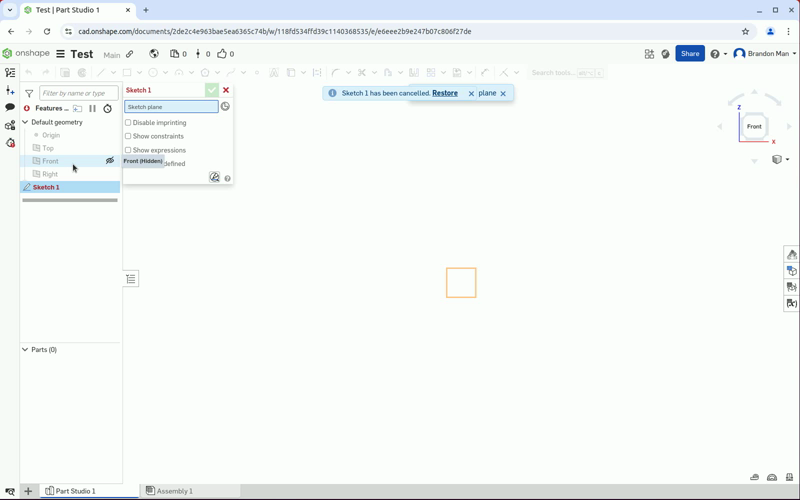
click(73, 163)
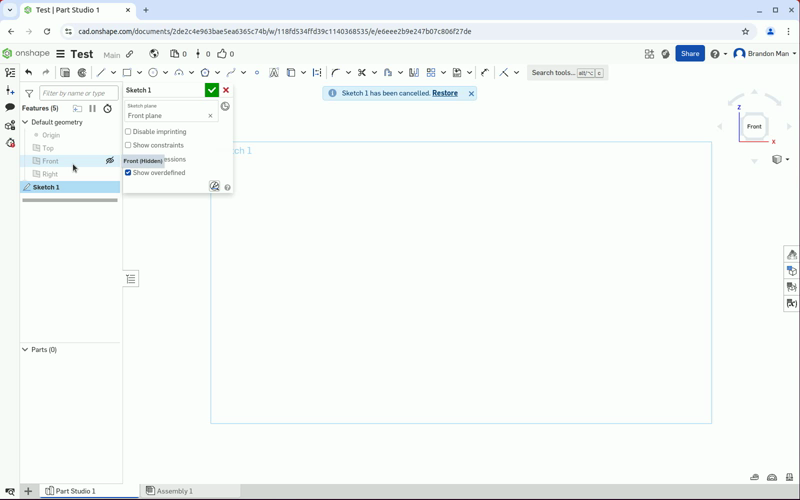
mouse_move(73, 352)
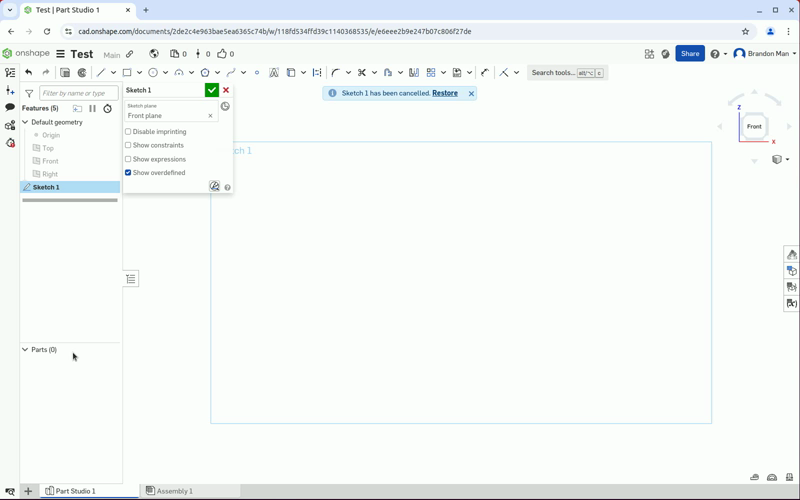
key(y)
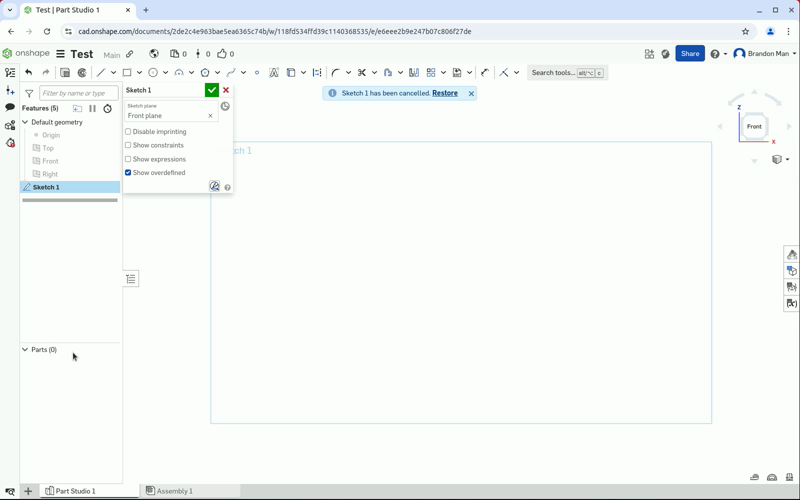
key(l)
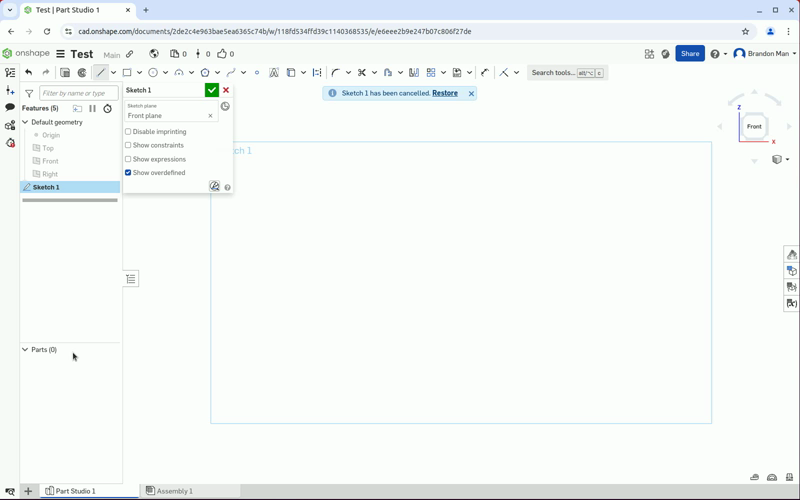
key_down(shift)
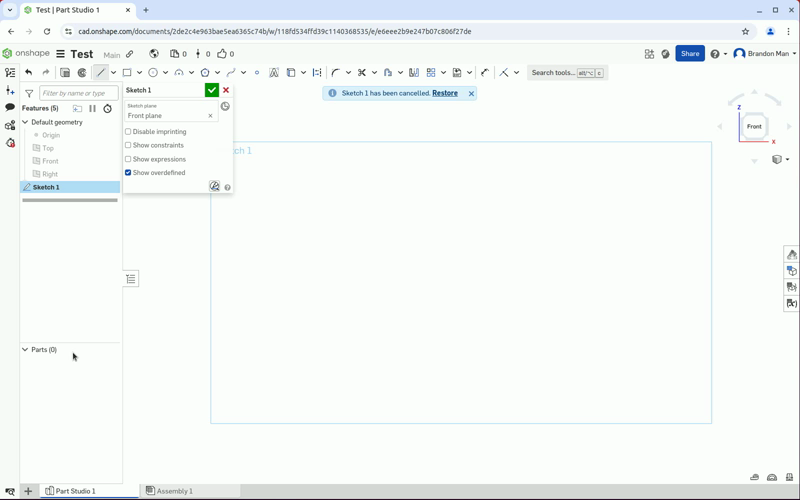
mouse_move(459, 284)
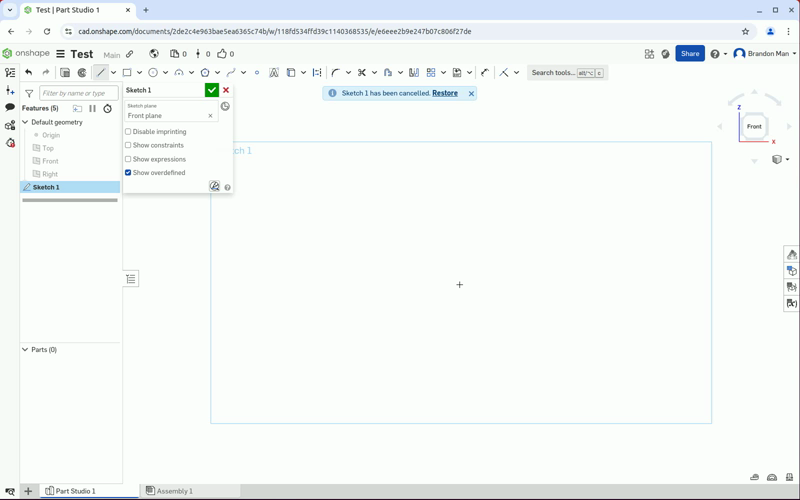
click(459, 284)
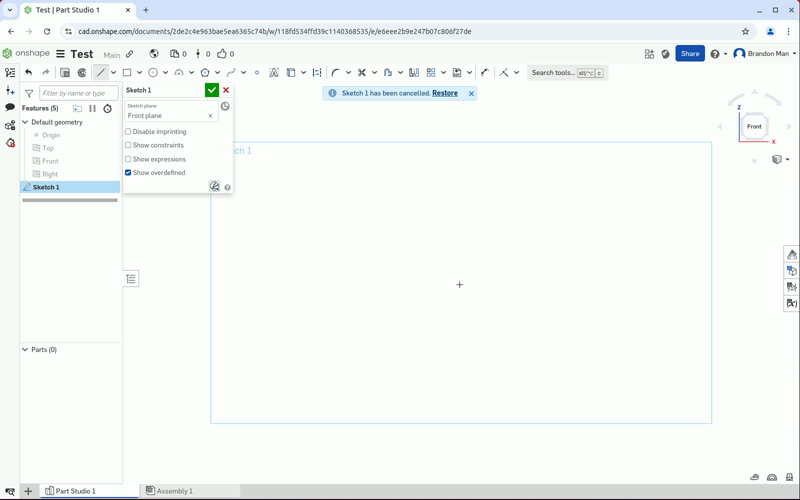
key_up(shift)
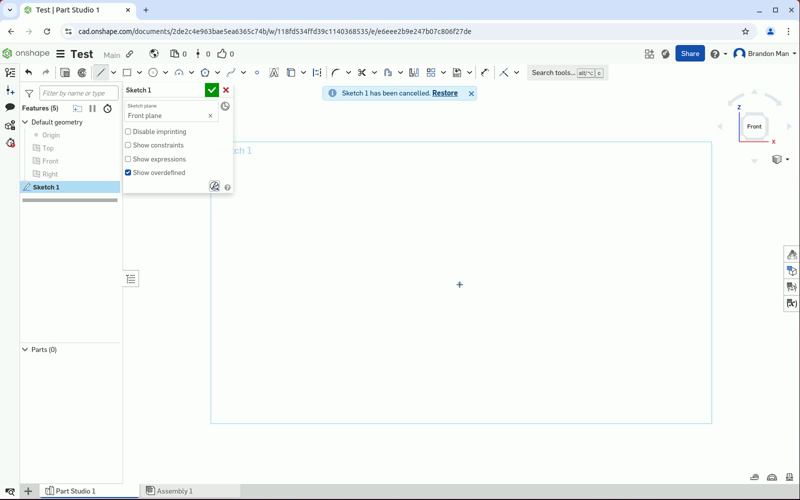
key_down(shift)
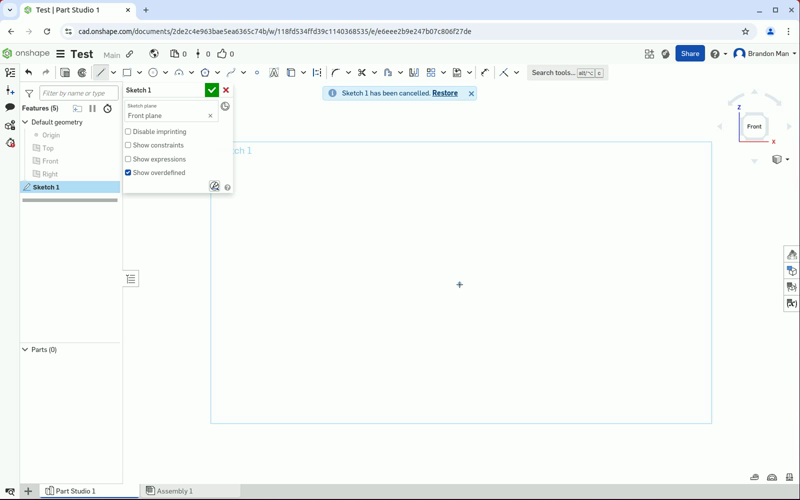
mouse_move(489, 284)
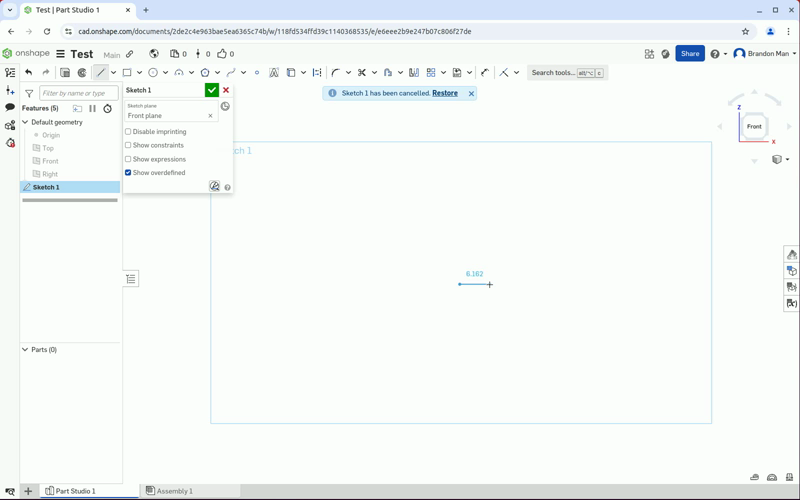
mouse_move(462, 284)
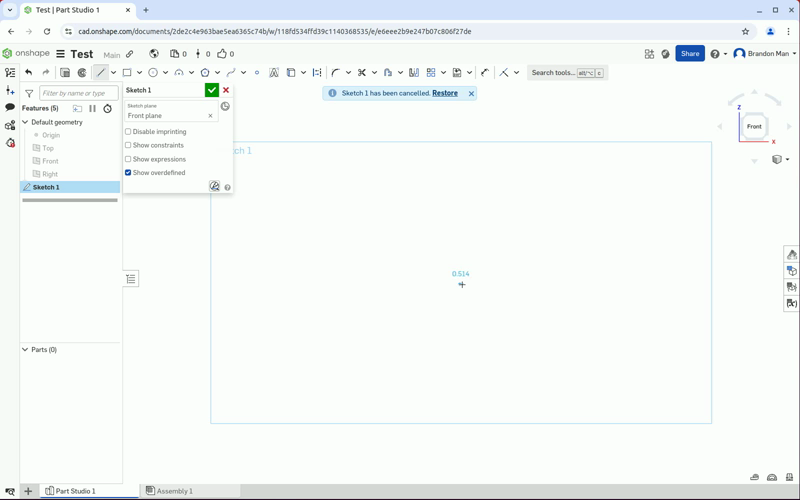
scroll(6)
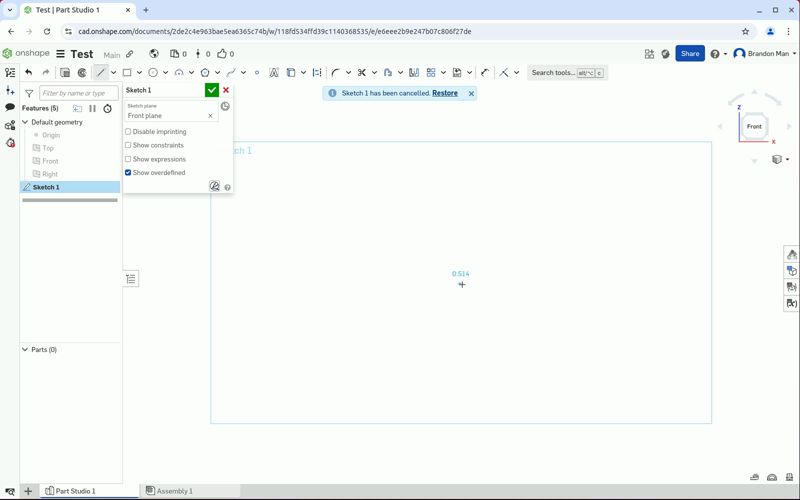
scroll(6)
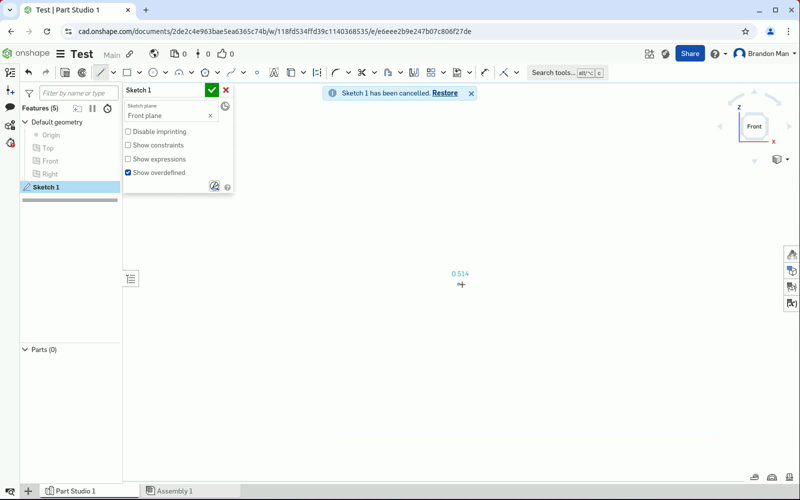
scroll(6)
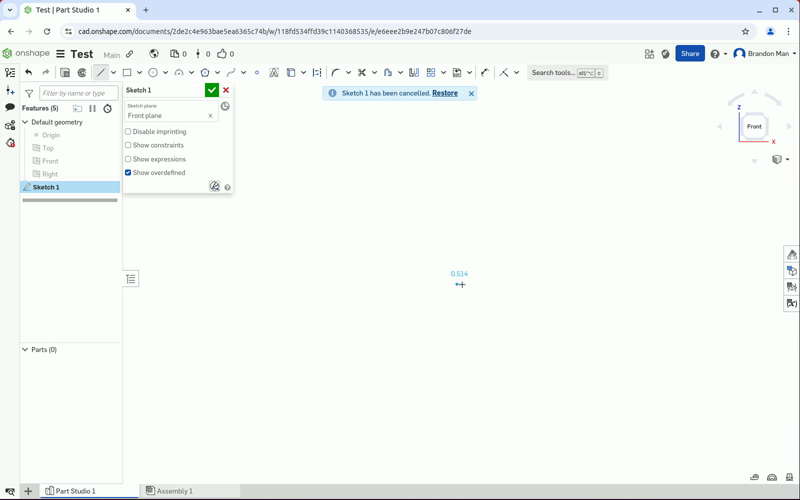
scroll(6)
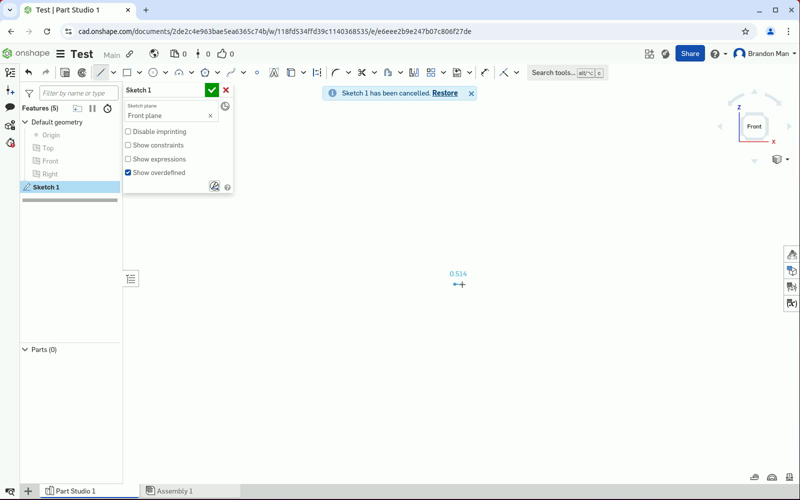
scroll(6)
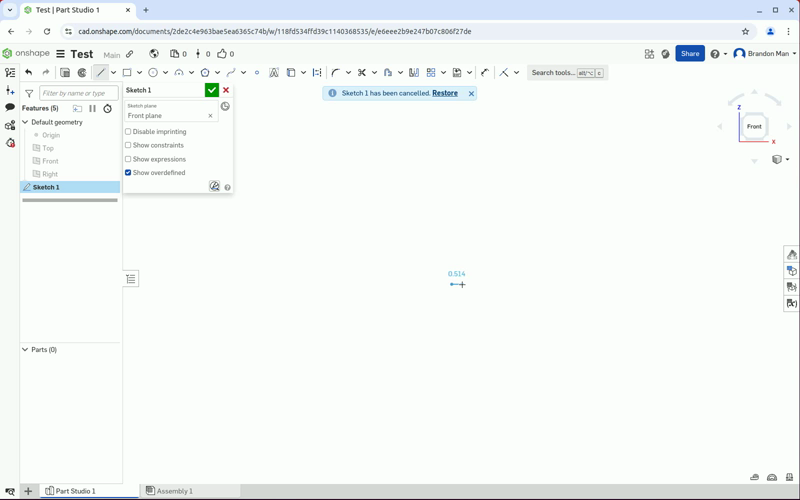
scroll(6)
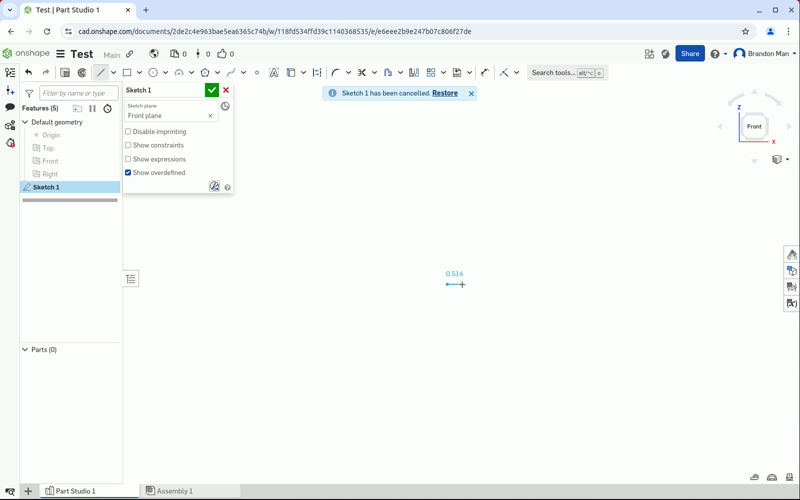
scroll(6)
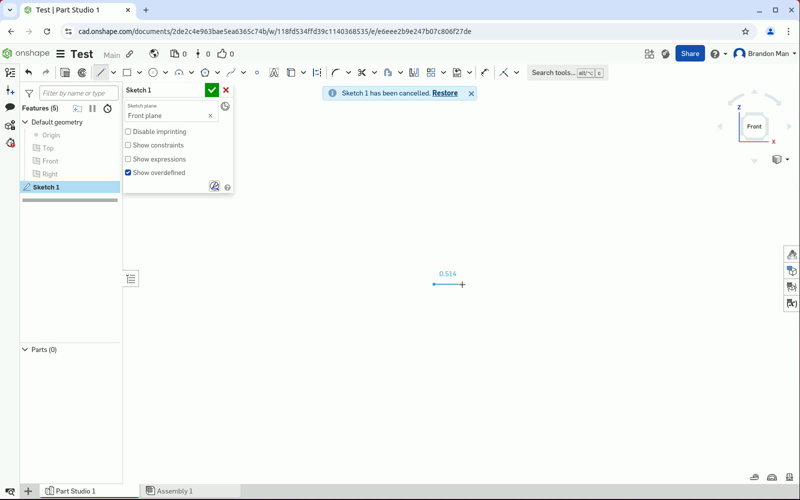
click(462, 284)
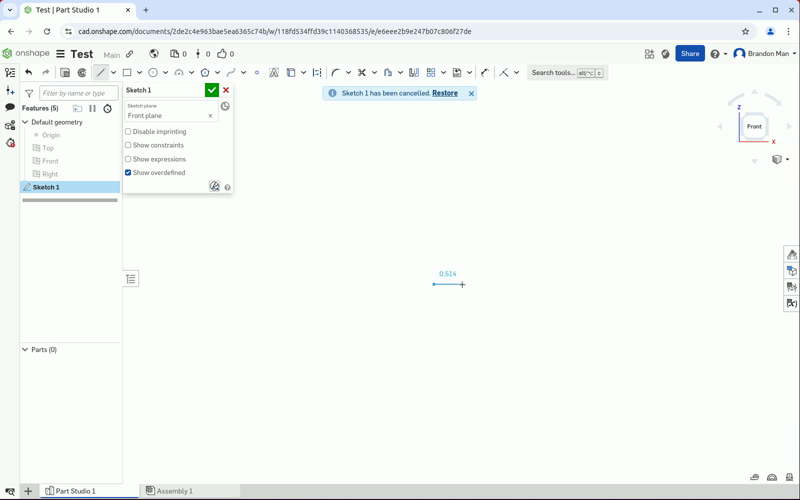
scroll(-6)
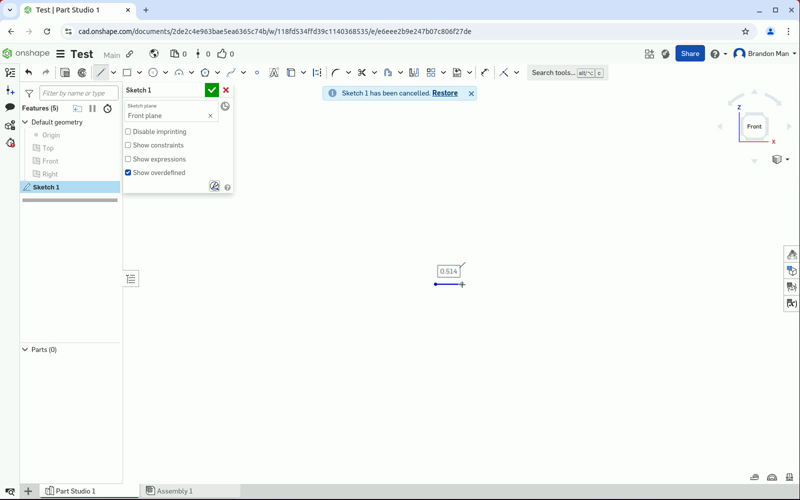
scroll(-6)
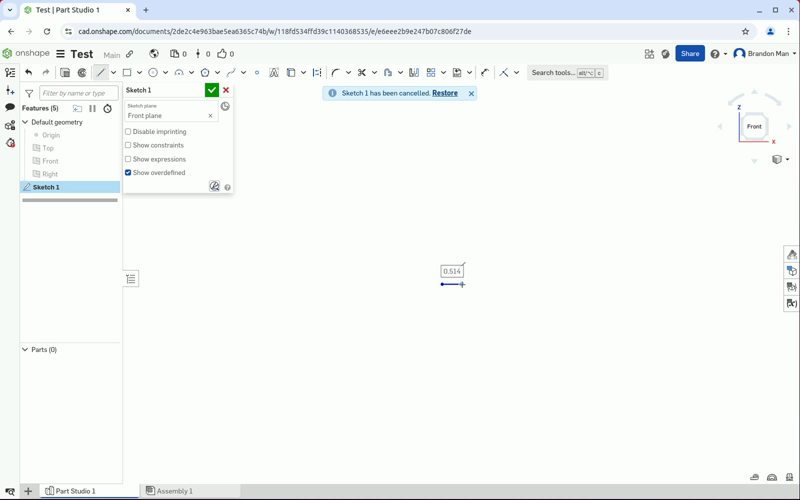
scroll(-6)
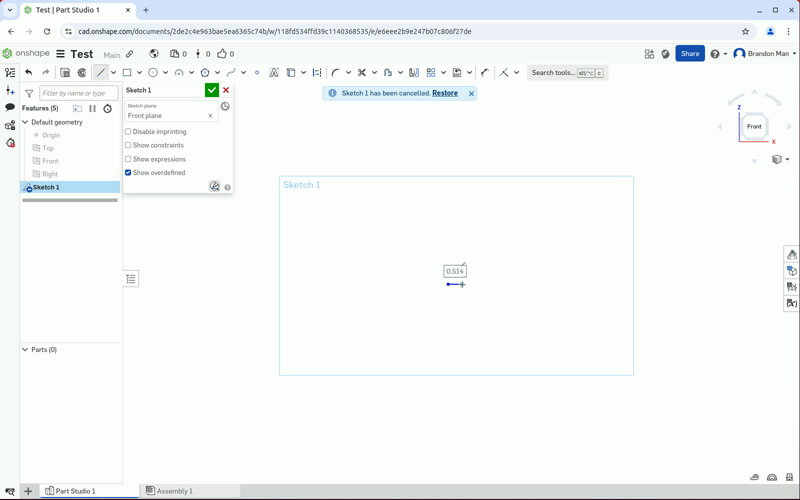
scroll(-6)
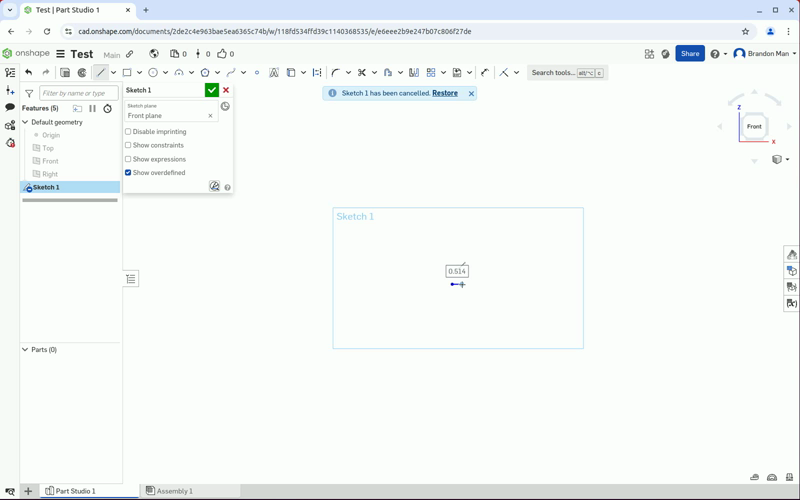
scroll(-6)
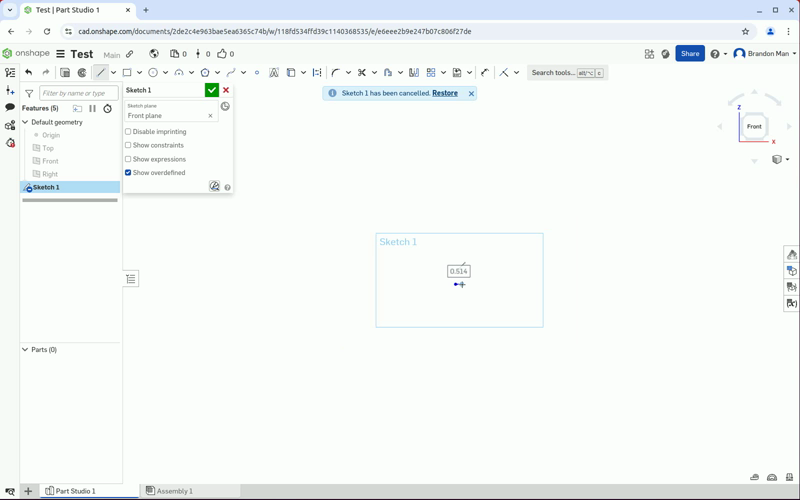
scroll(-6)
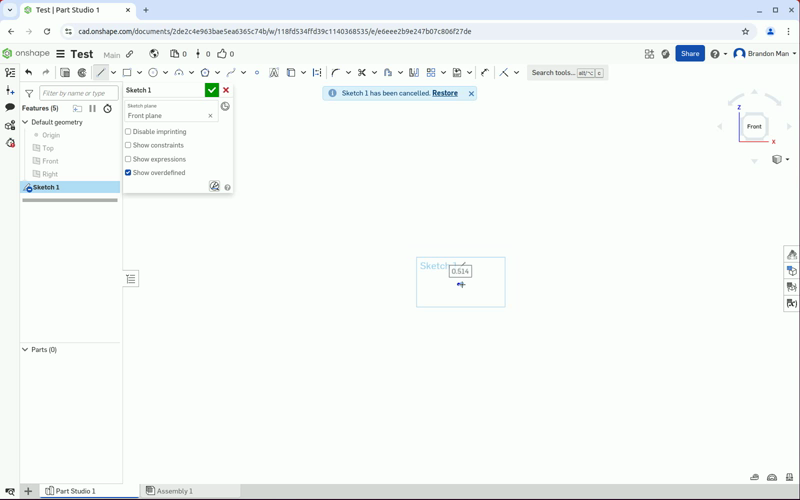
scroll(-6)
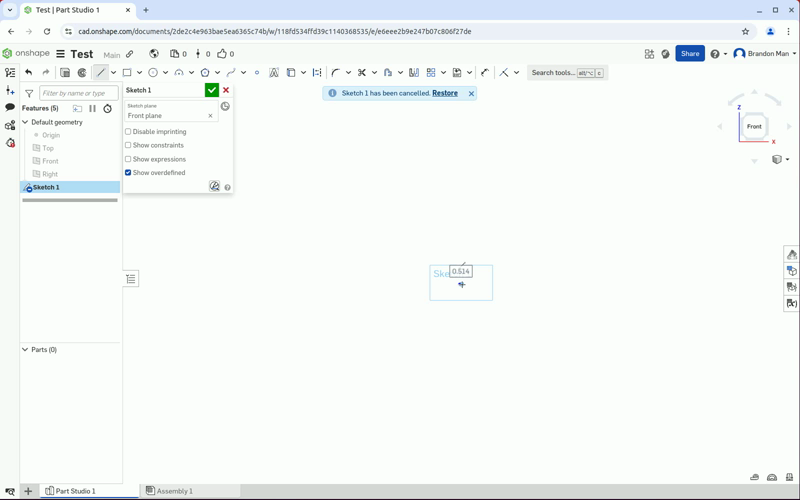
key_up(shift)
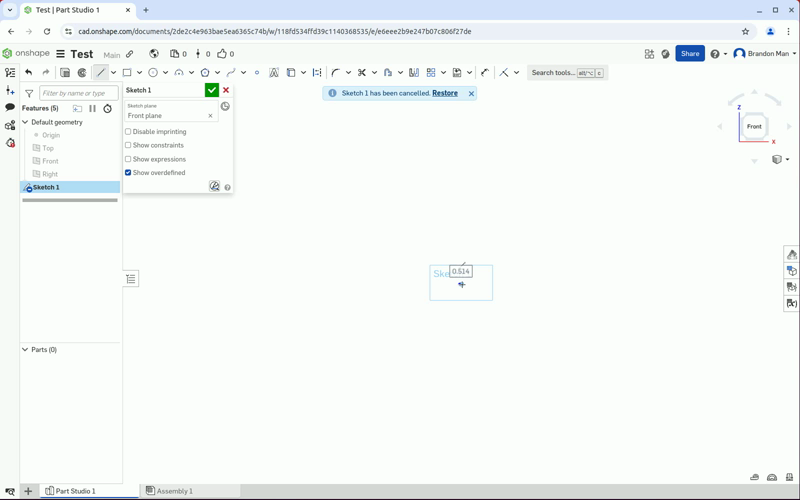
key_down(shift)
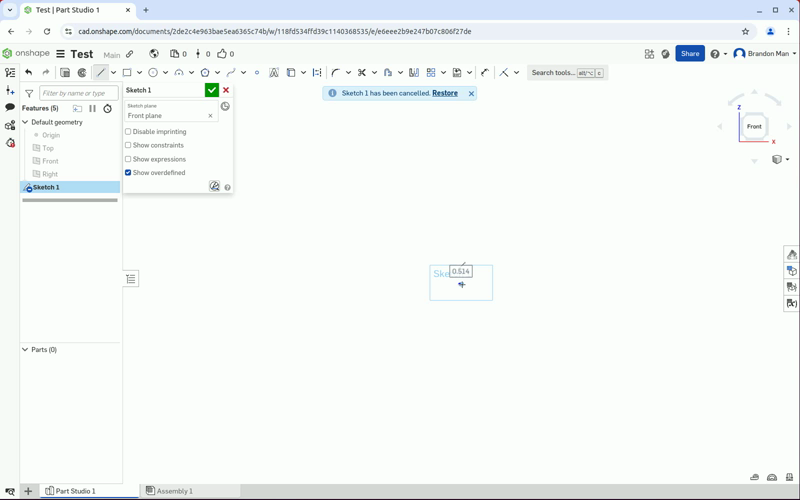
mouse_move(492, 284)
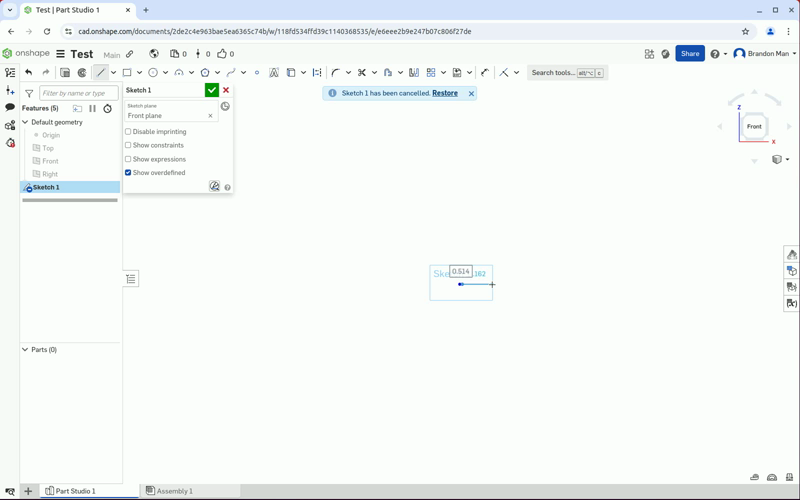
mouse_move(462, 280)
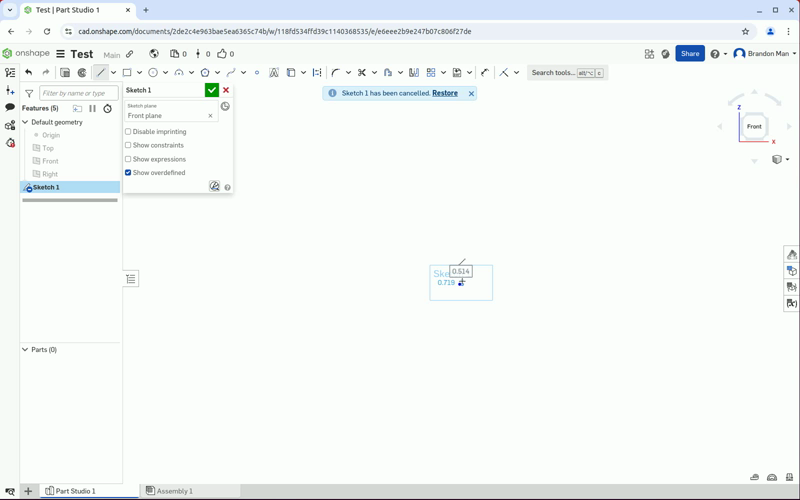
scroll(6)
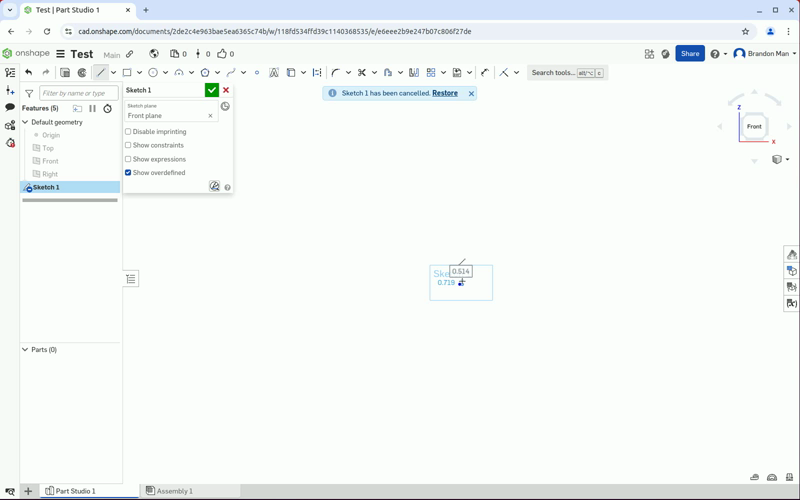
scroll(6)
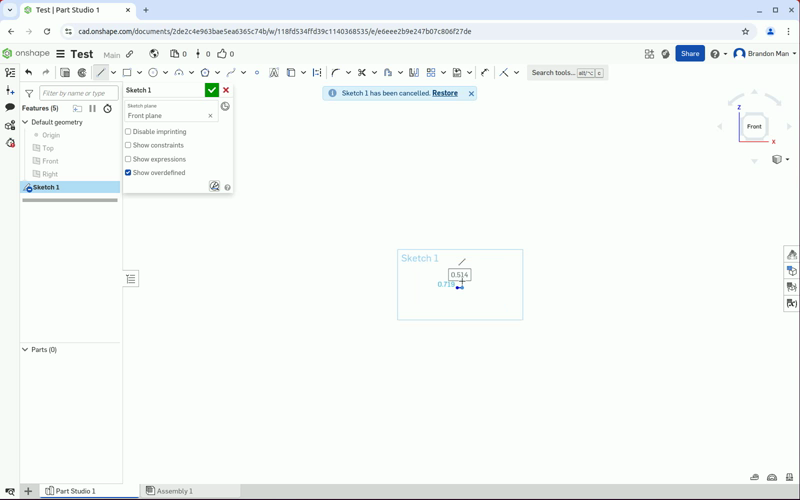
scroll(6)
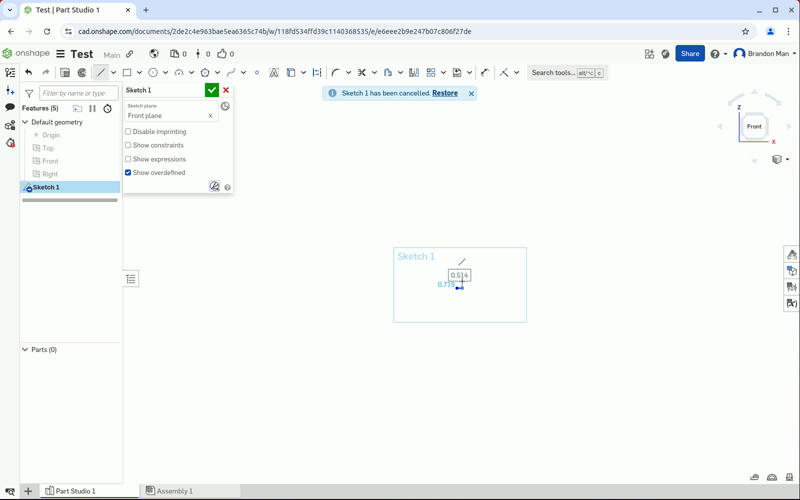
scroll(6)
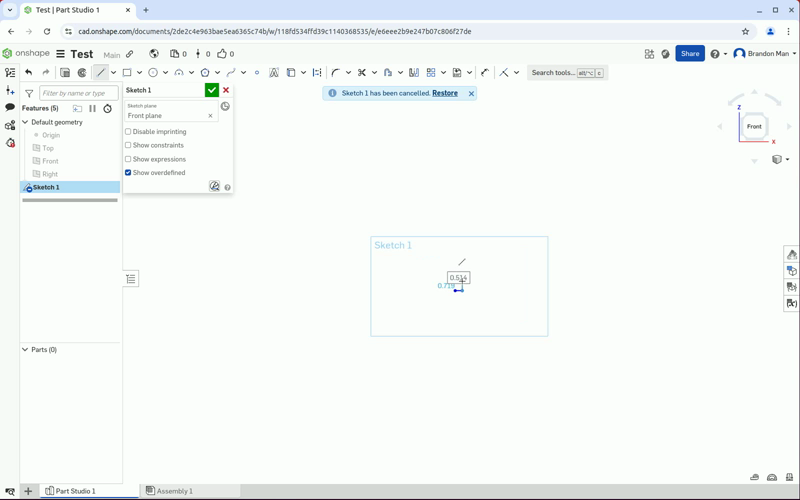
scroll(6)
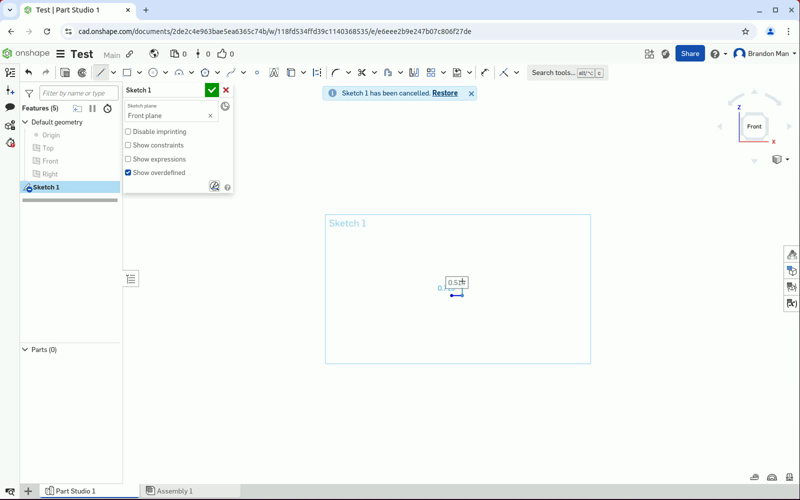
scroll(6)
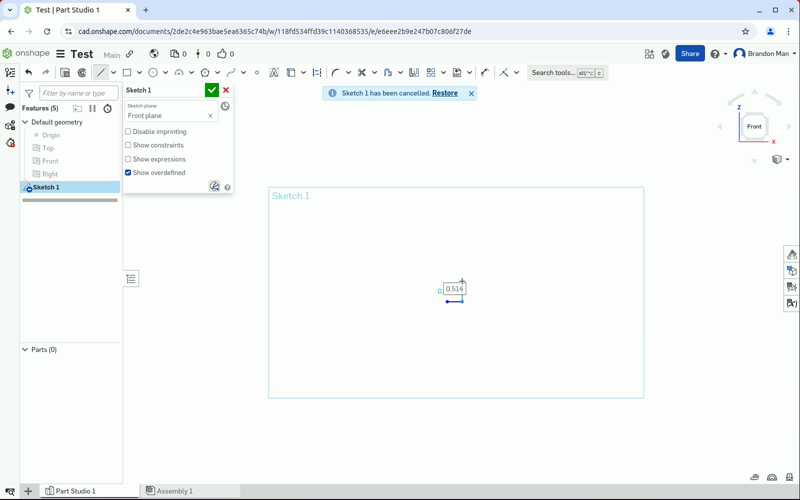
scroll(6)
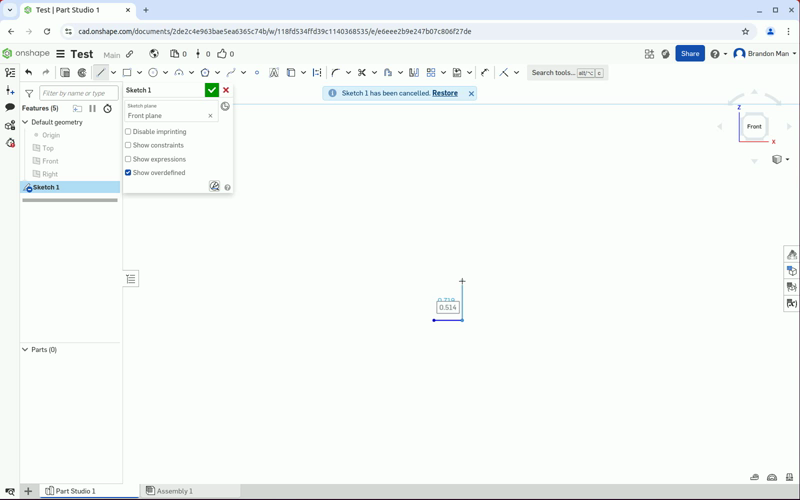
click(462, 280)
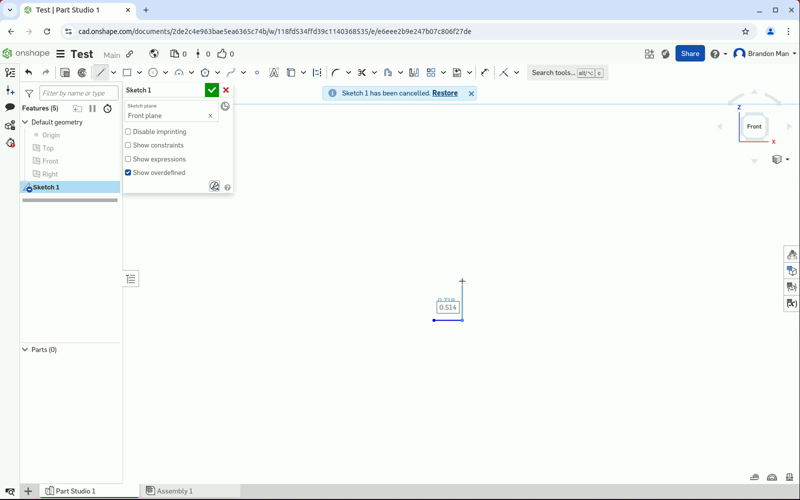
scroll(-6)
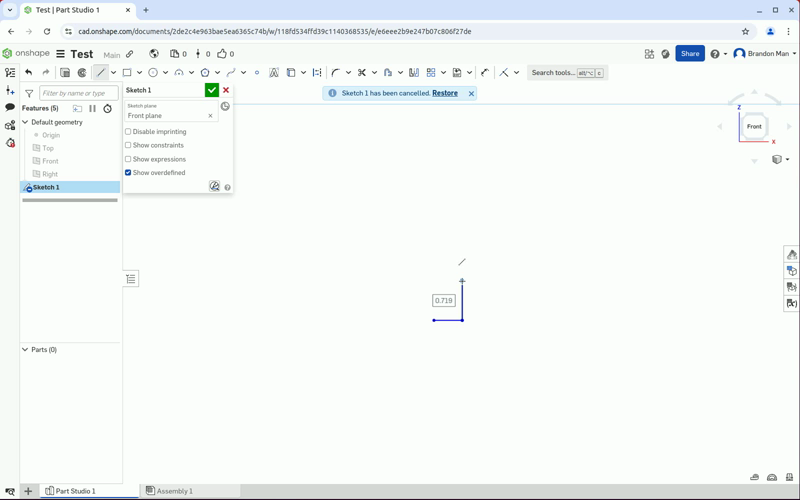
scroll(-6)
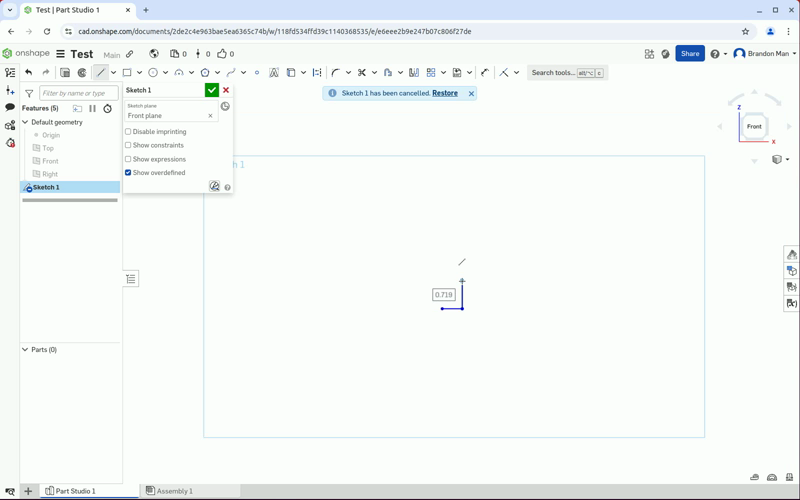
scroll(-6)
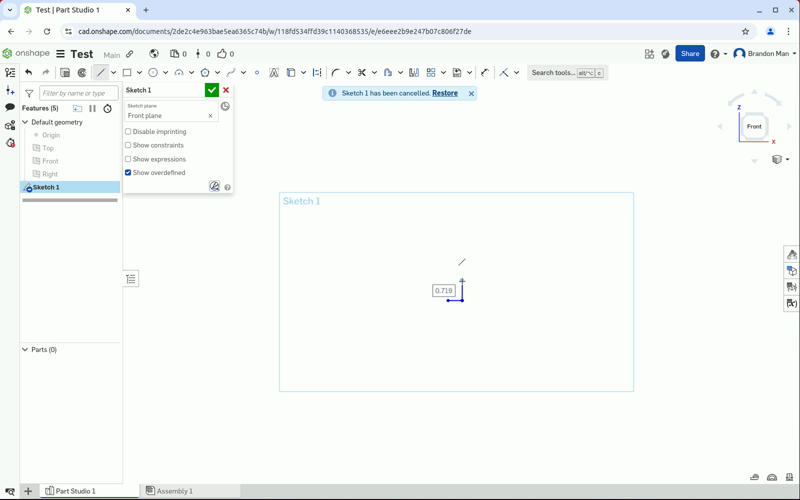
scroll(-6)
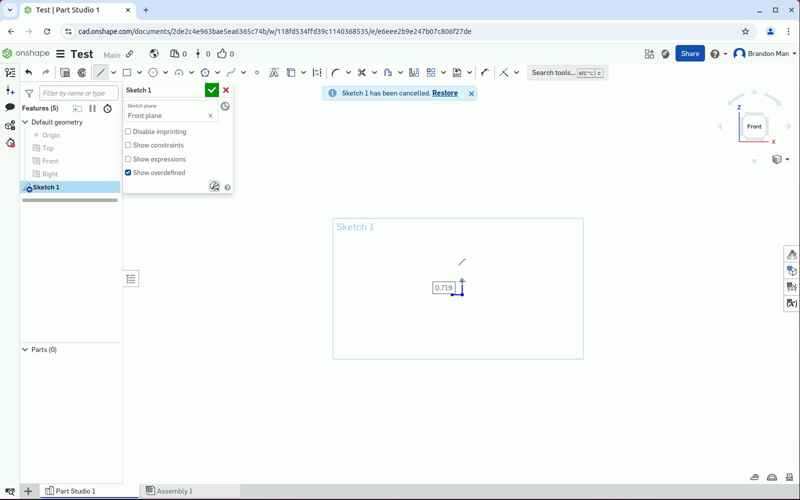
scroll(-6)
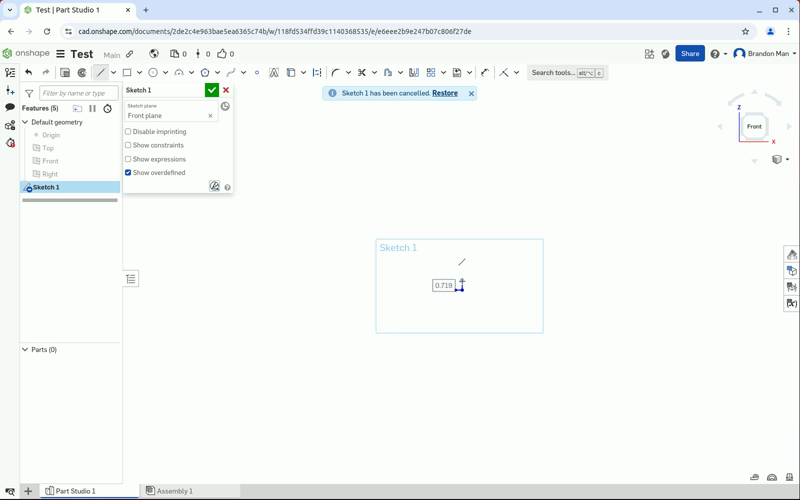
scroll(-6)
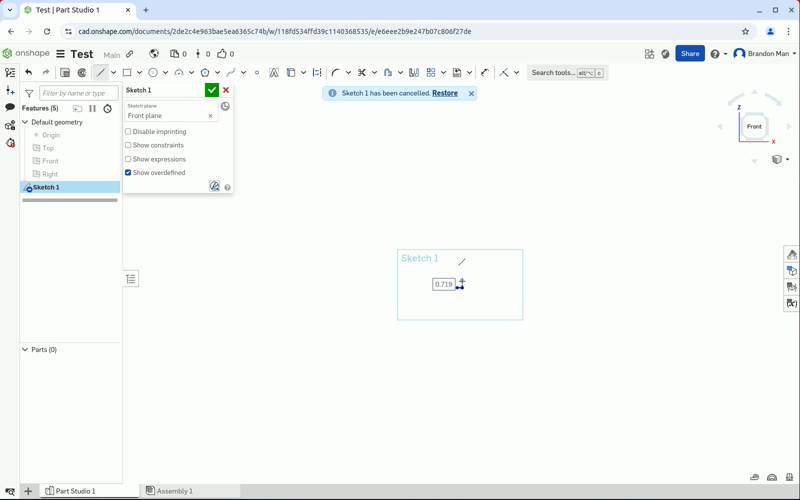
scroll(-6)
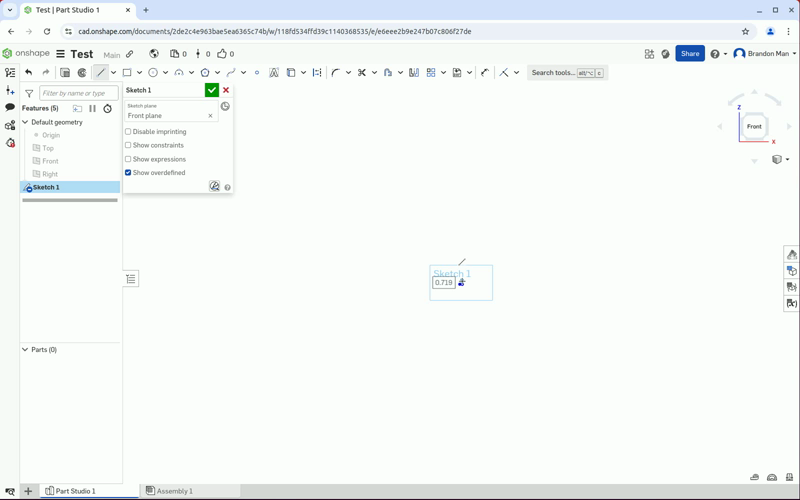
key_up(shift)
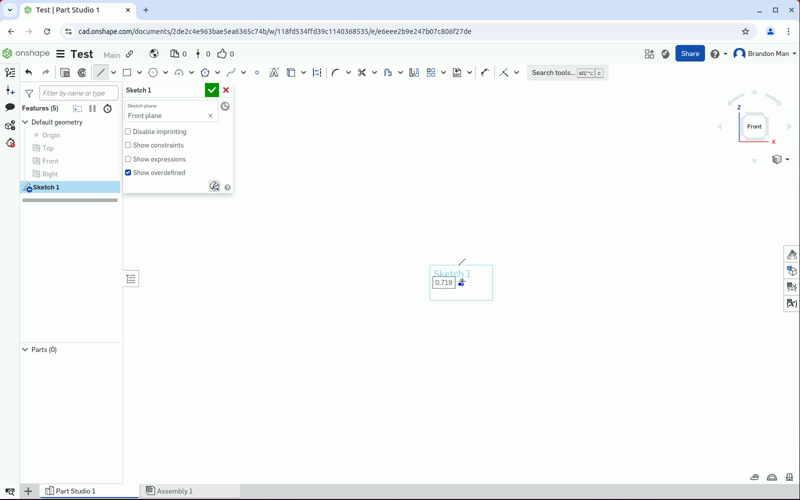
key_down(shift)
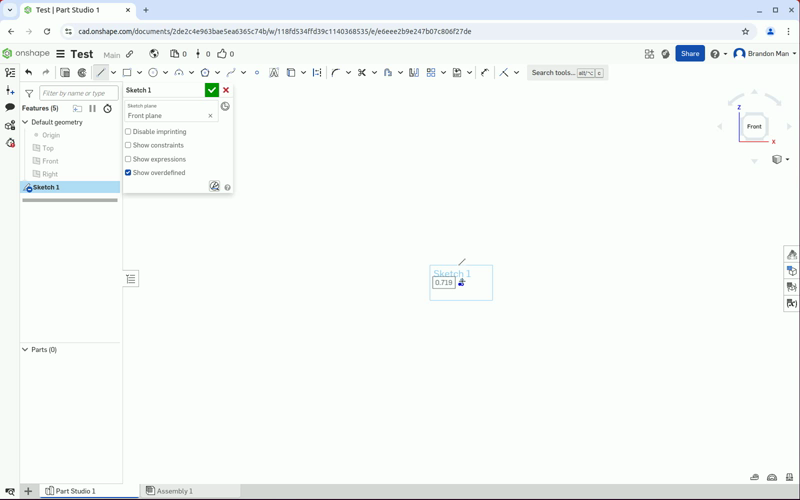
mouse_move(492, 280)
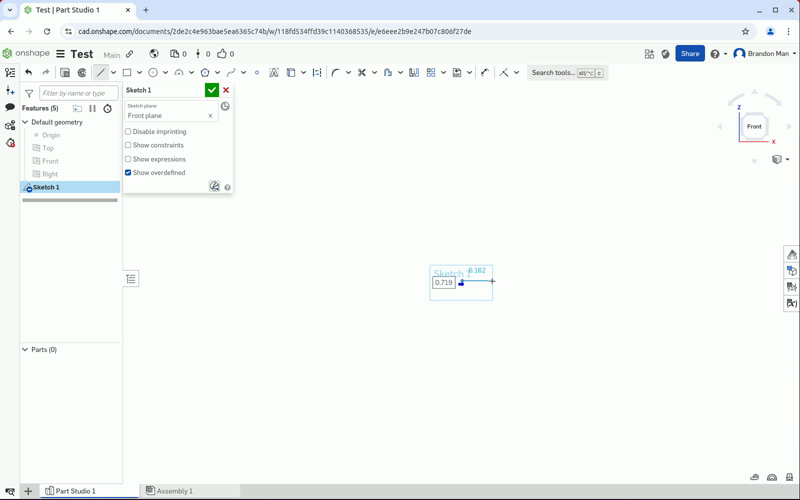
mouse_move(459, 280)
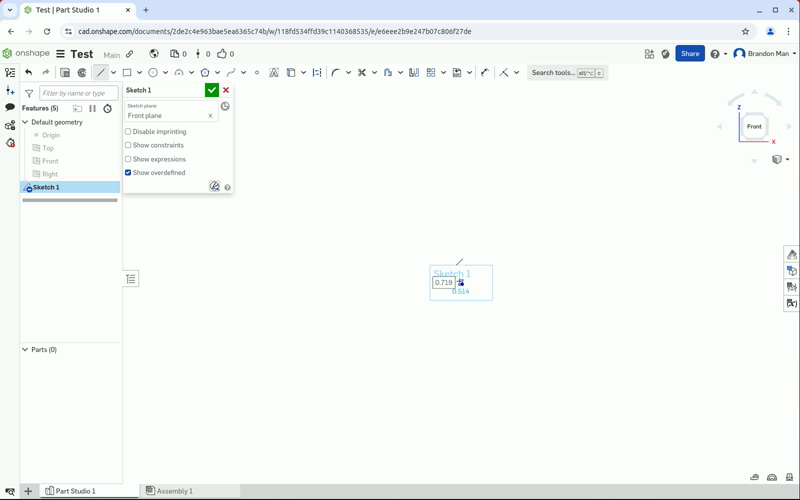
scroll(6)
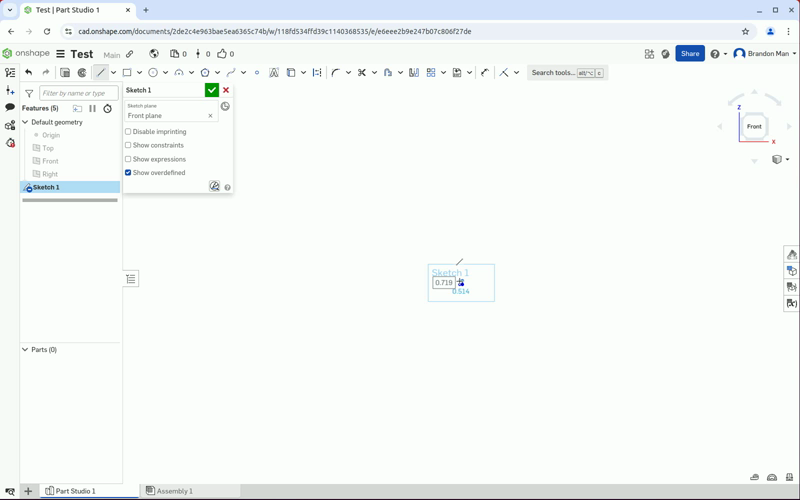
scroll(6)
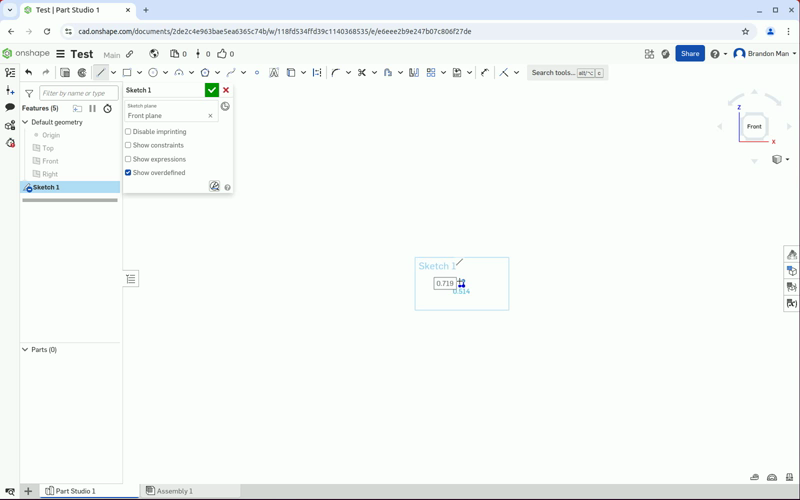
scroll(6)
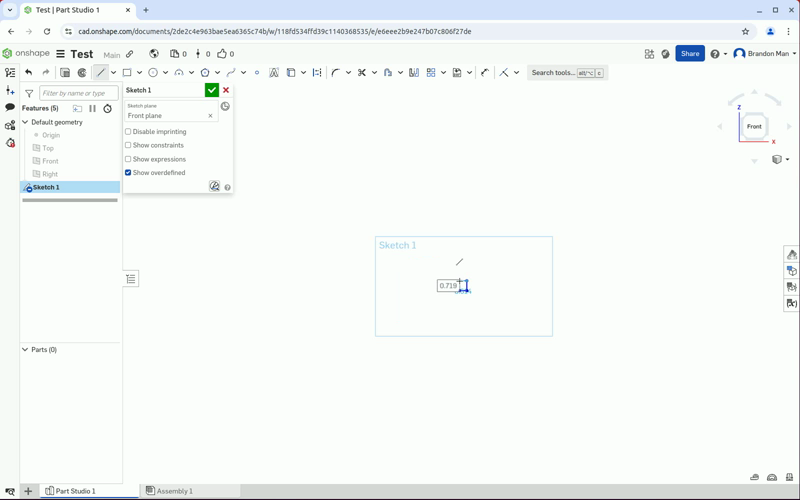
scroll(6)
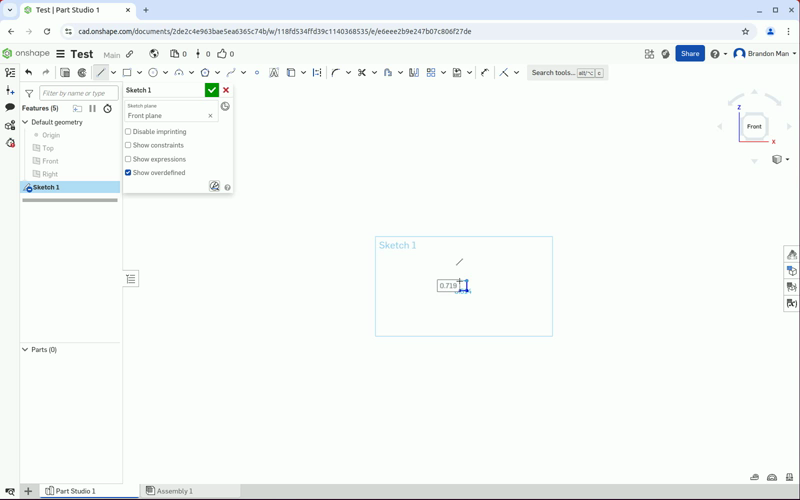
scroll(6)
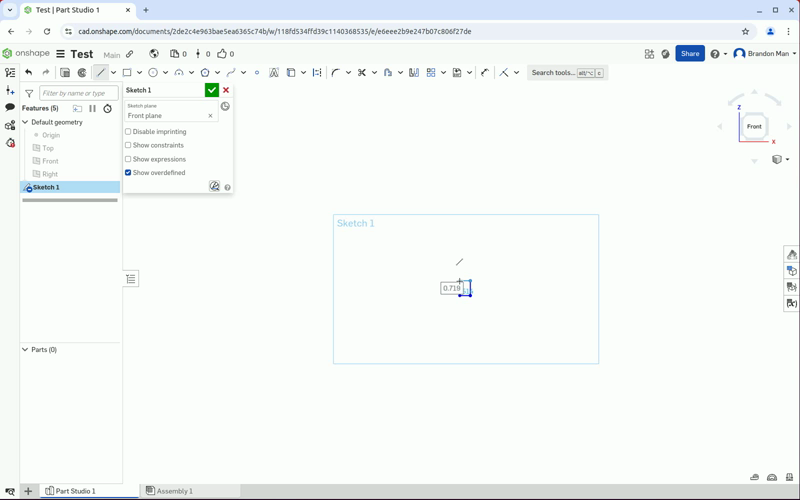
scroll(6)
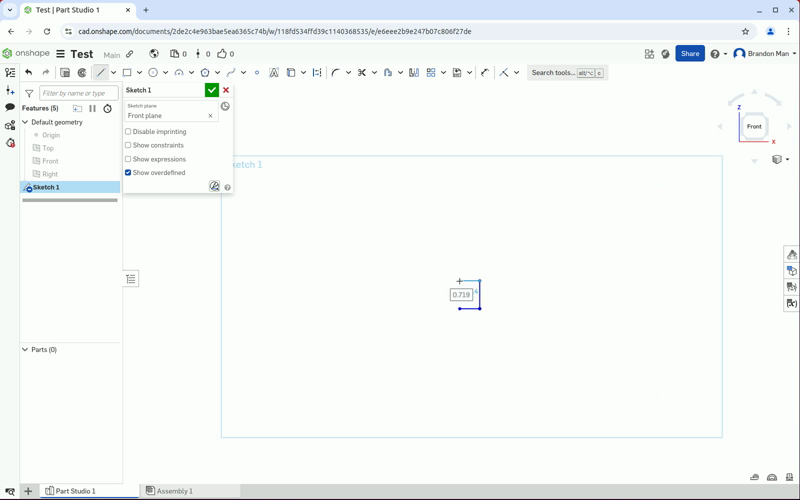
scroll(6)
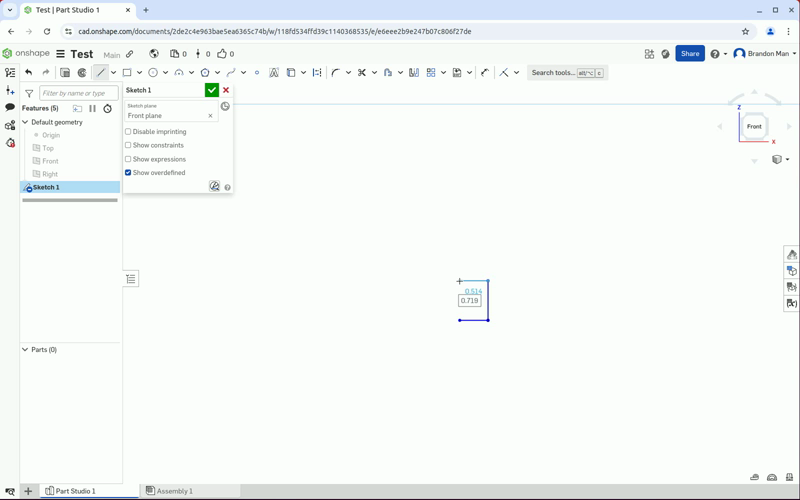
click(459, 280)
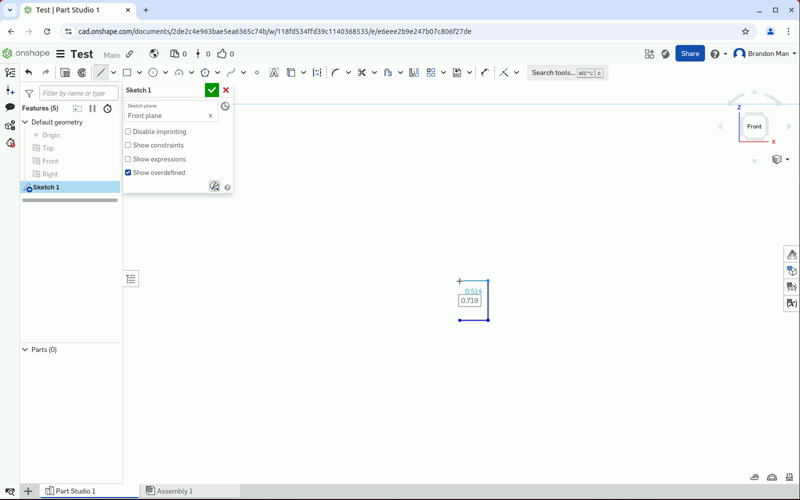
scroll(-6)
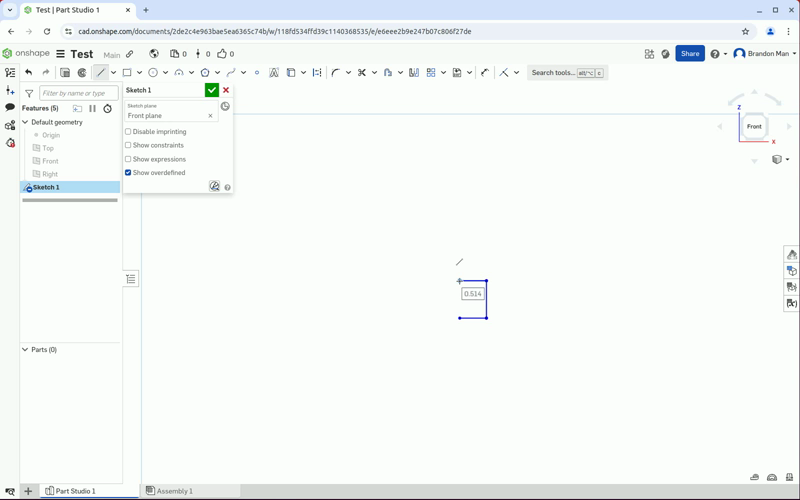
scroll(-6)
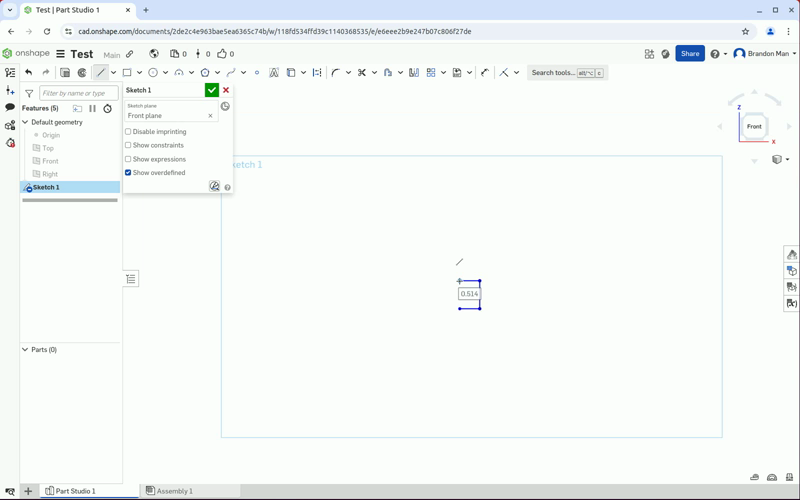
scroll(-6)
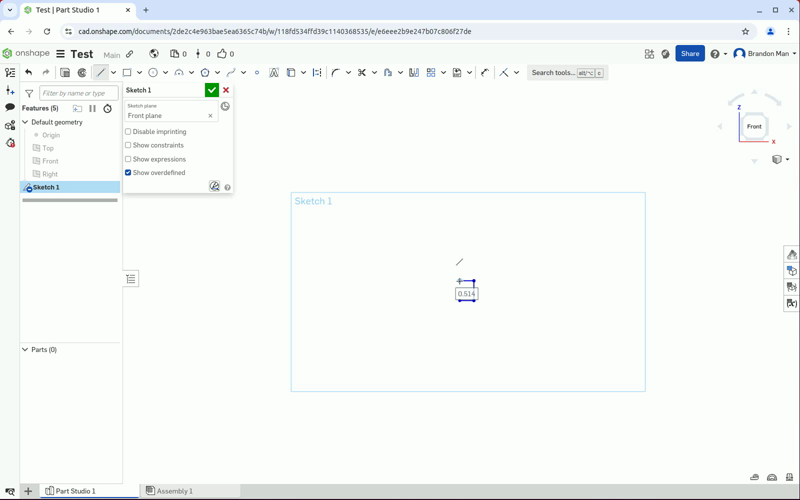
scroll(-6)
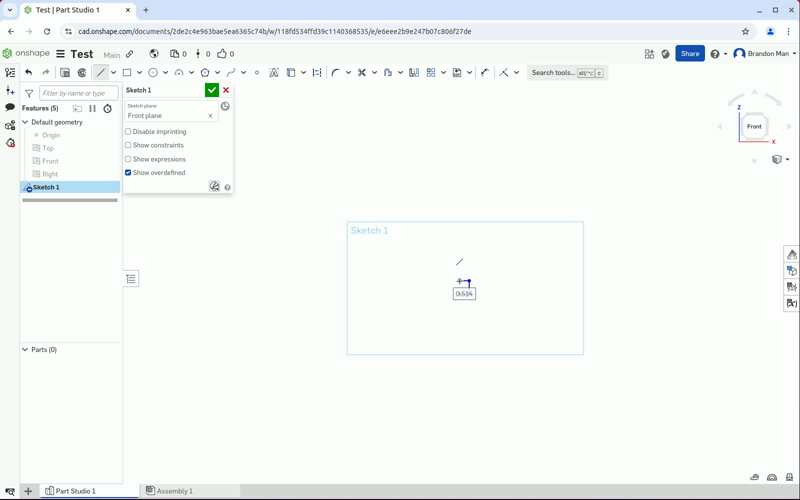
scroll(-6)
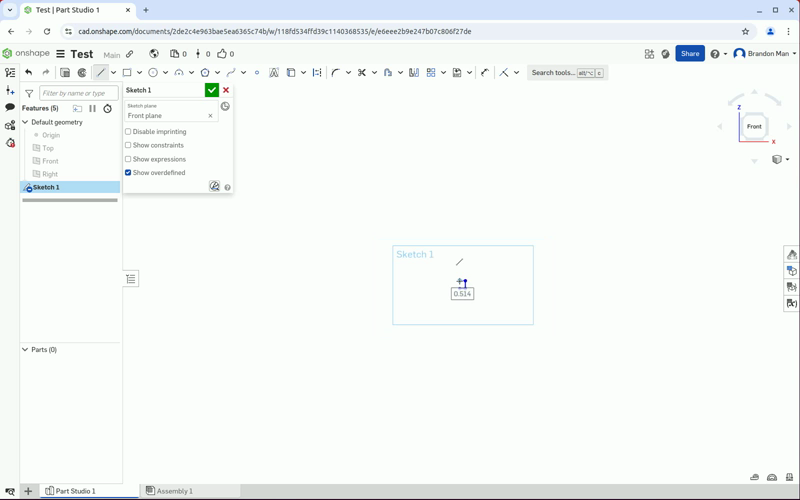
scroll(-6)
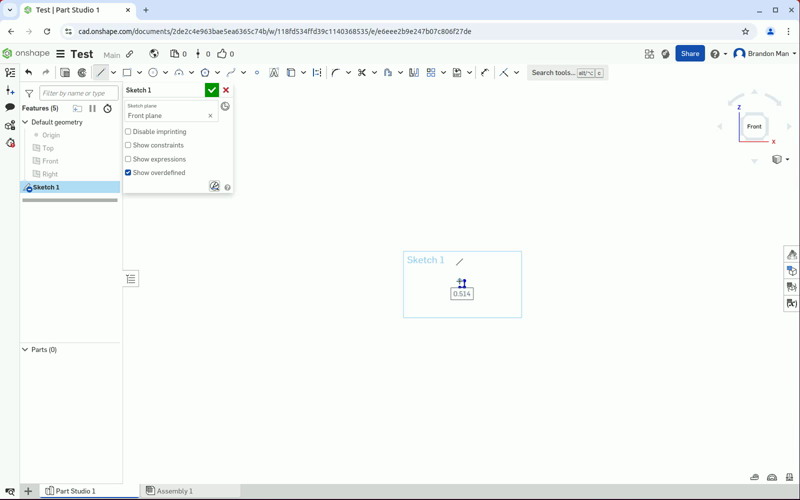
scroll(-6)
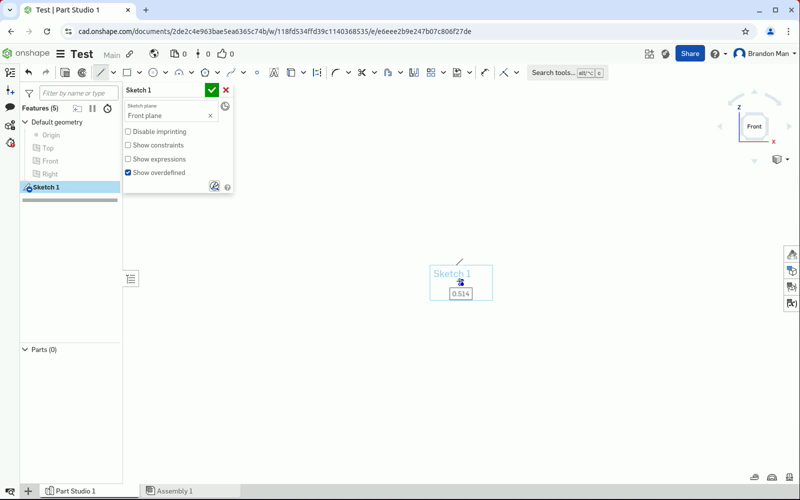
key_up(shift)
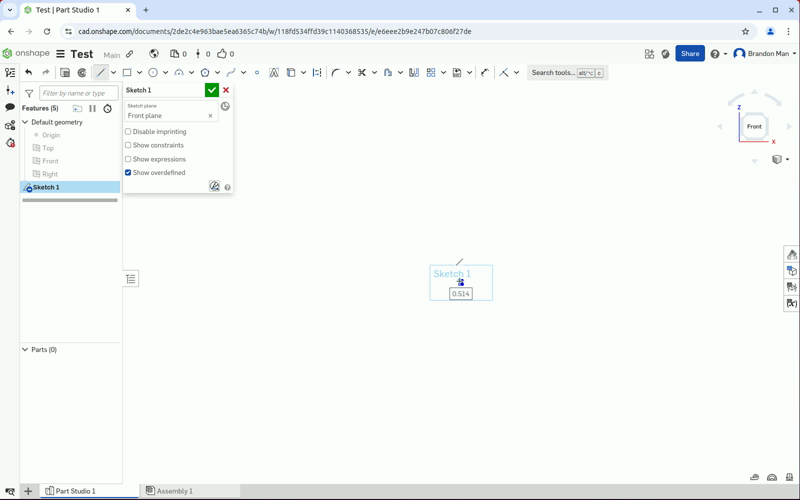
mouse_move(489, 280)
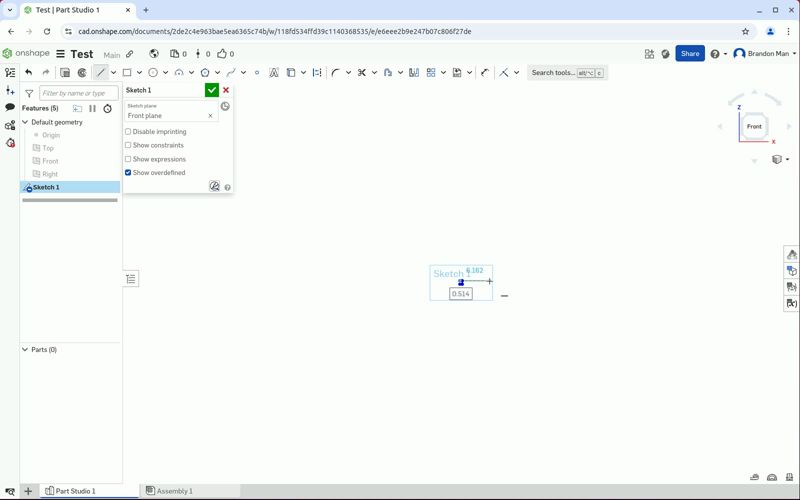
key_down(shift)
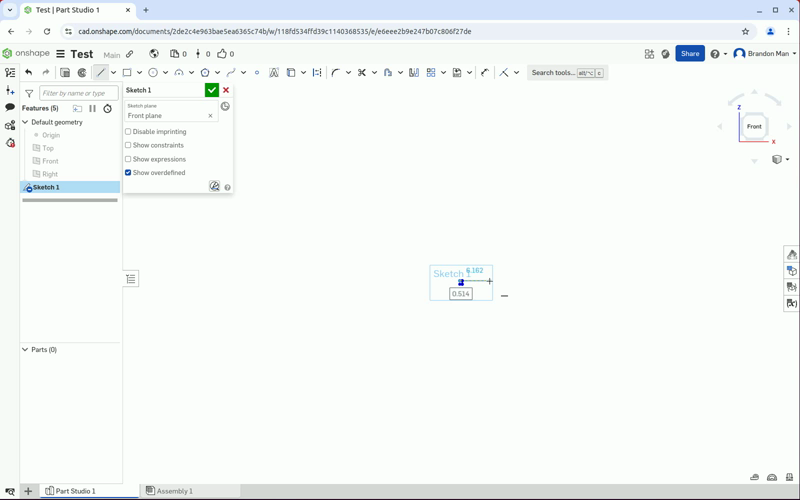
mouse_move(459, 284)
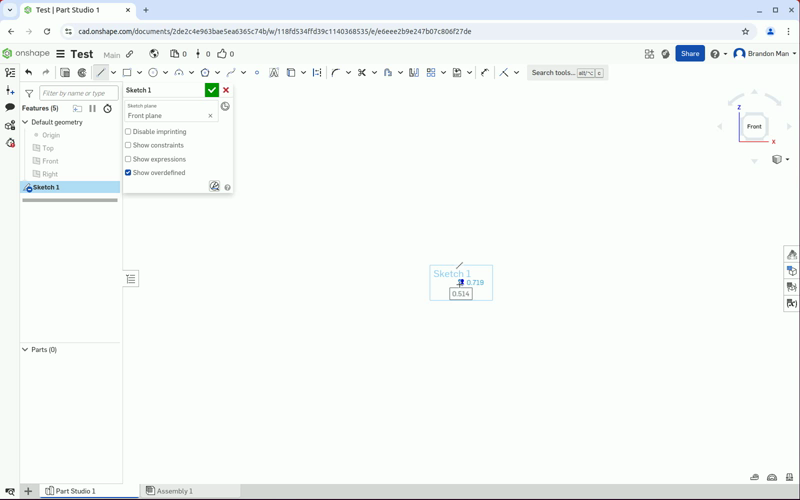
scroll(6)
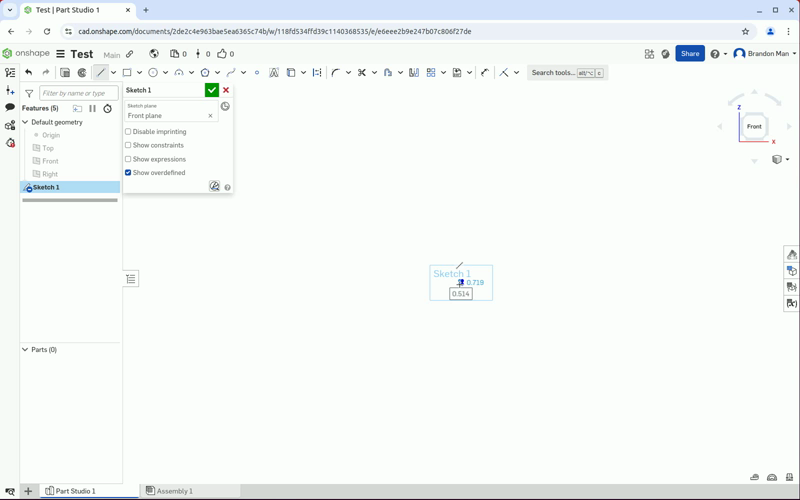
scroll(6)
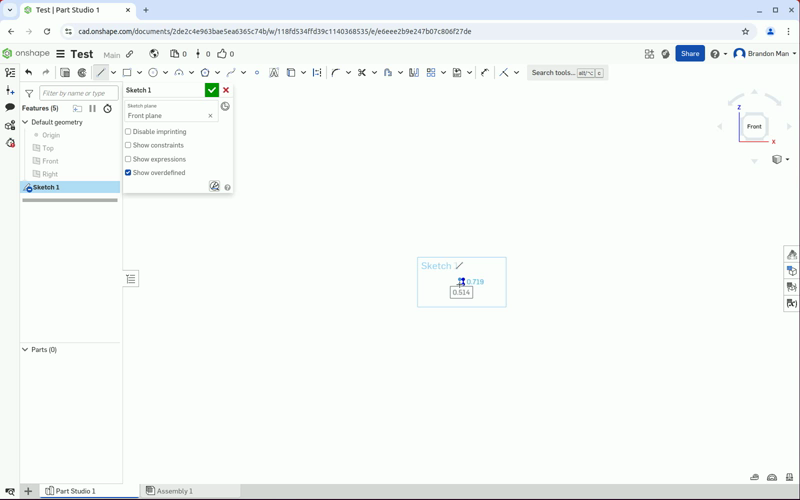
scroll(6)
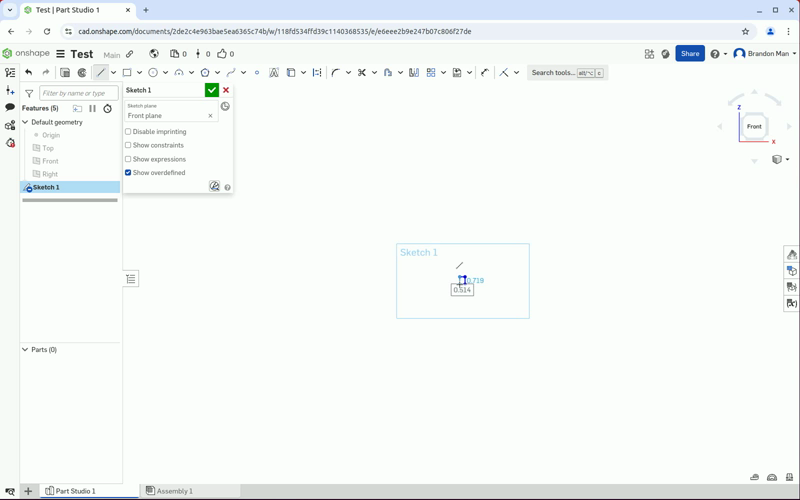
scroll(6)
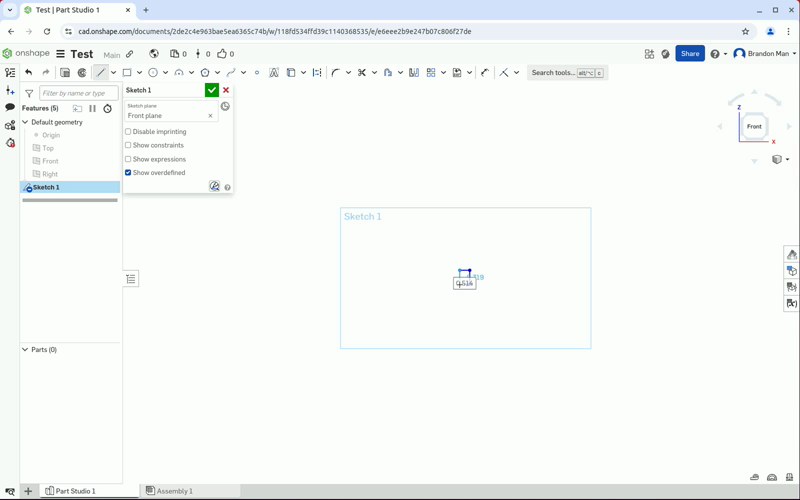
scroll(6)
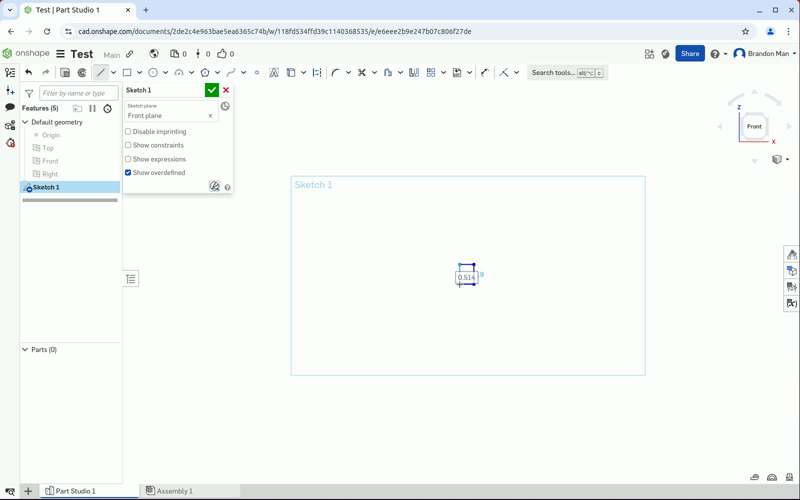
scroll(6)
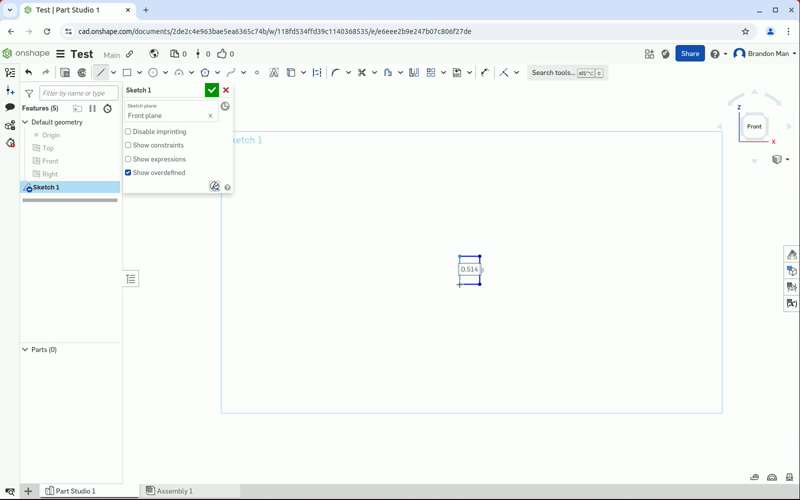
scroll(6)
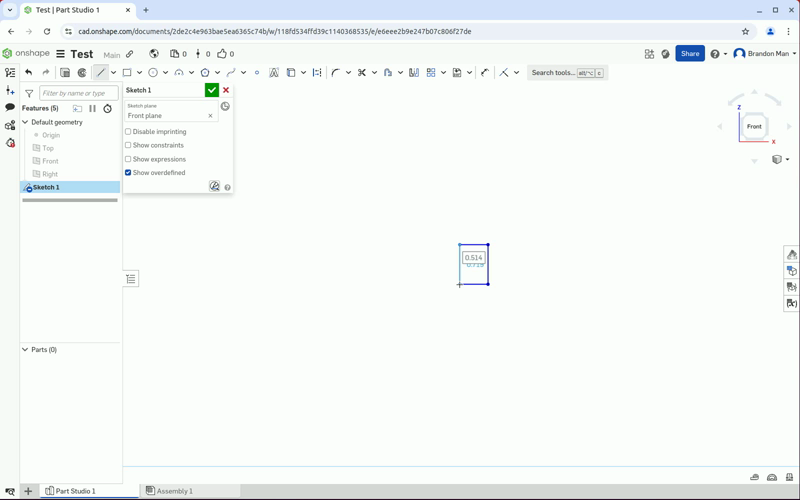
key_up(shift)
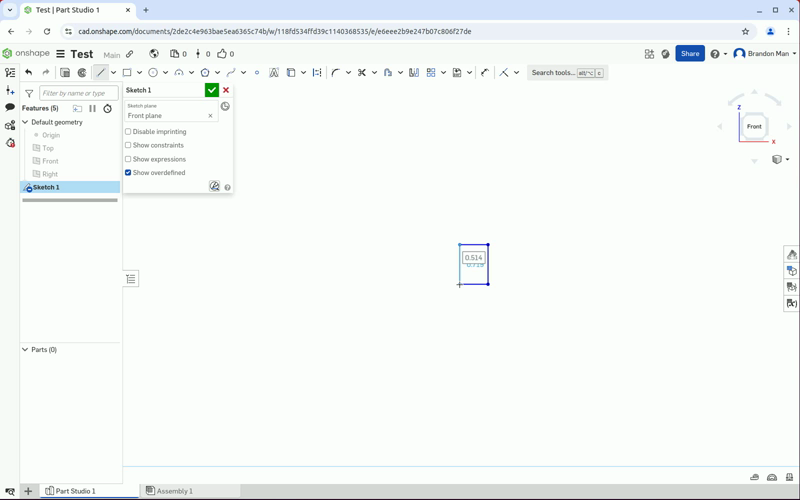
click(459, 284)
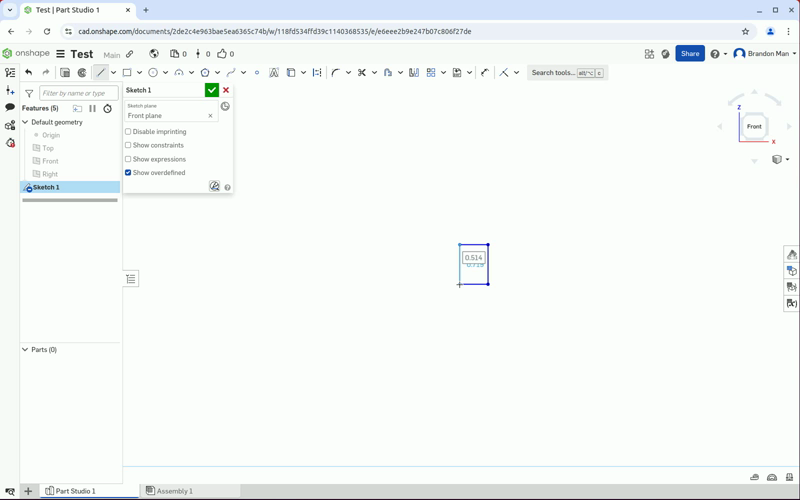
scroll(-6)
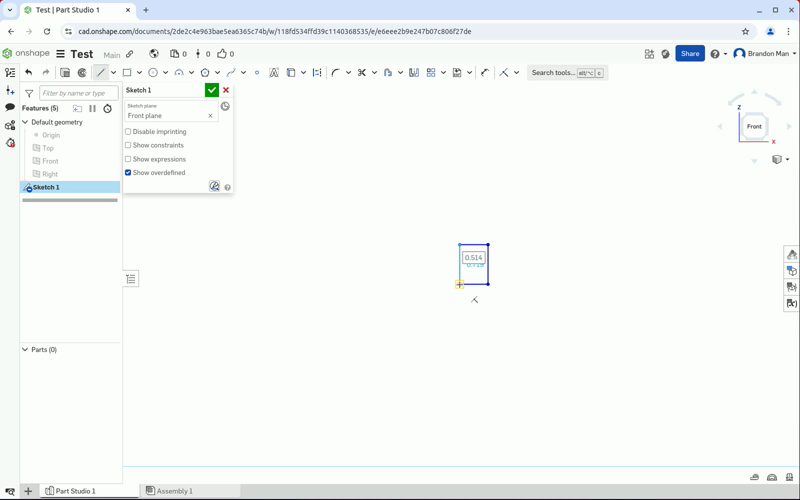
scroll(-6)
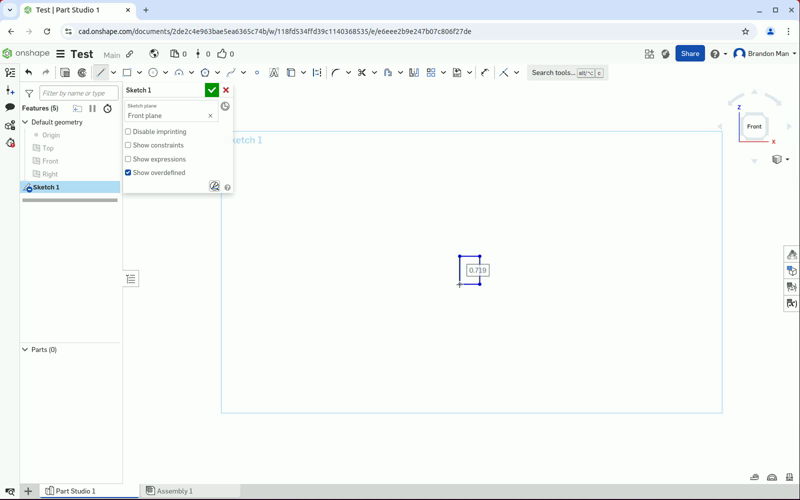
scroll(-6)
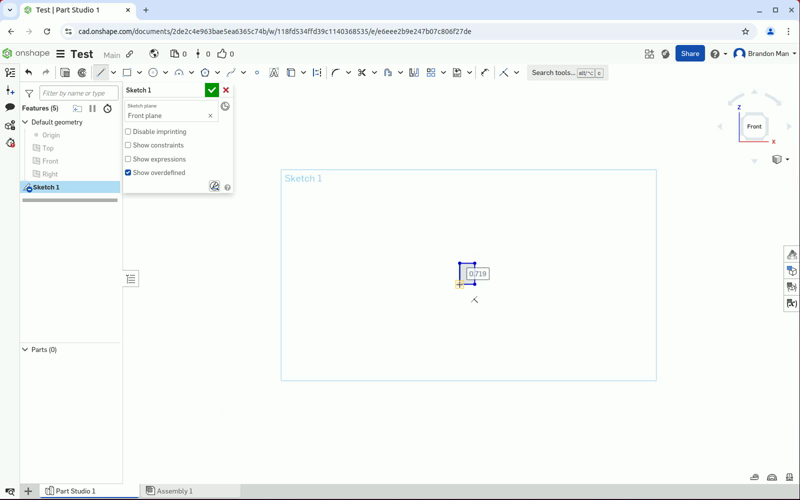
scroll(-6)
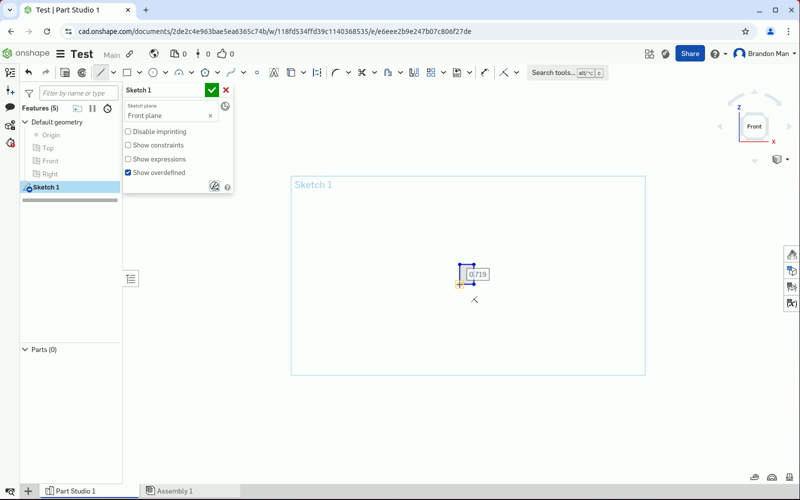
scroll(-6)
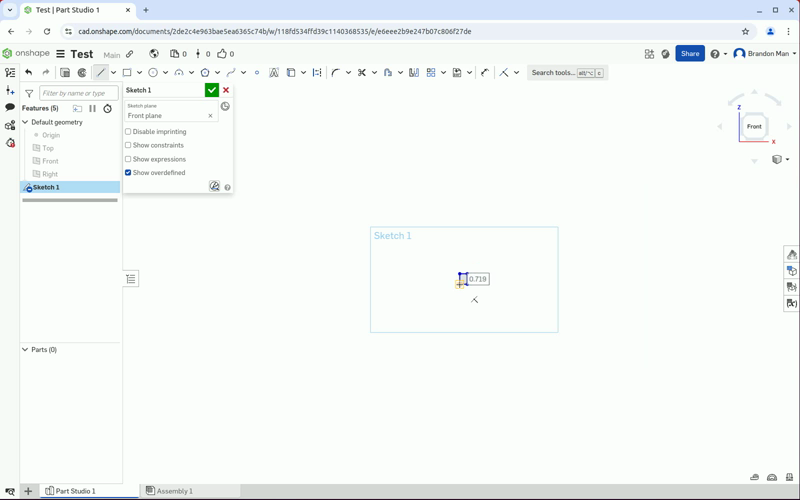
scroll(-6)
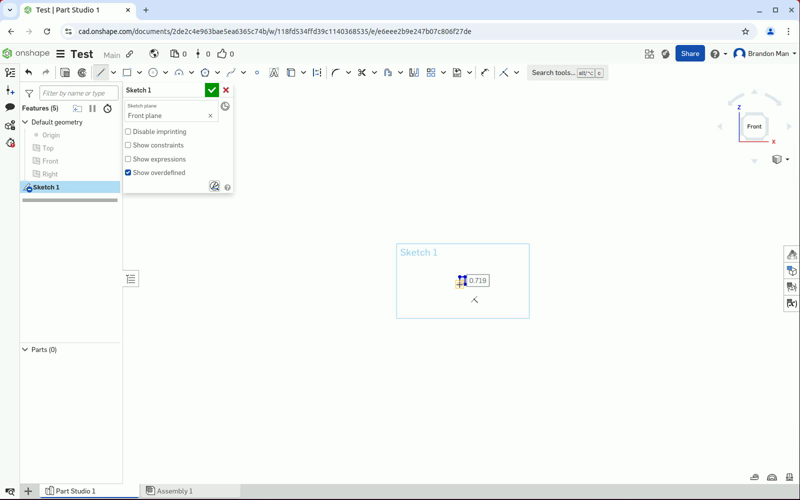
scroll(-6)
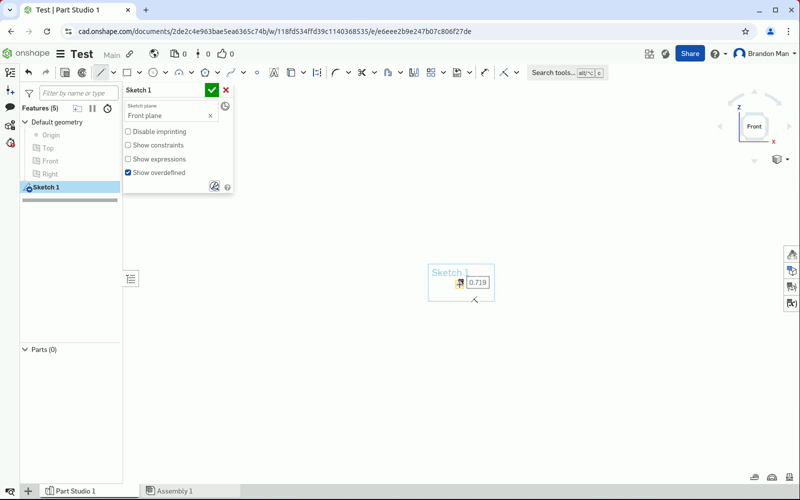
key(esc)
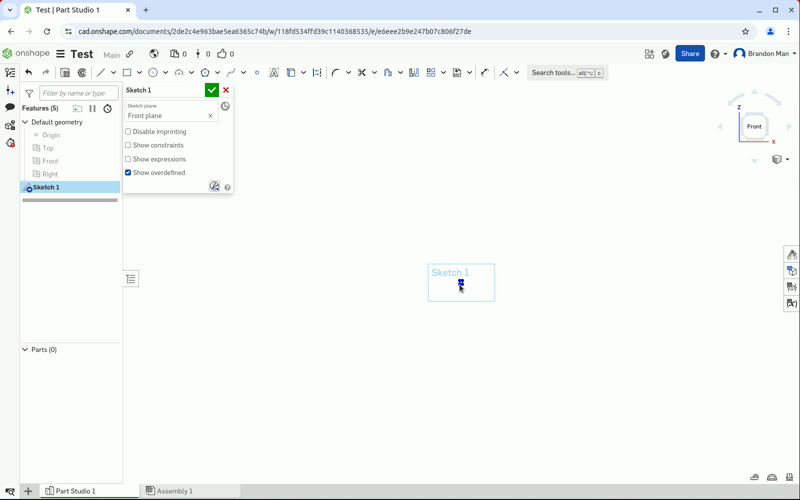
key(l)
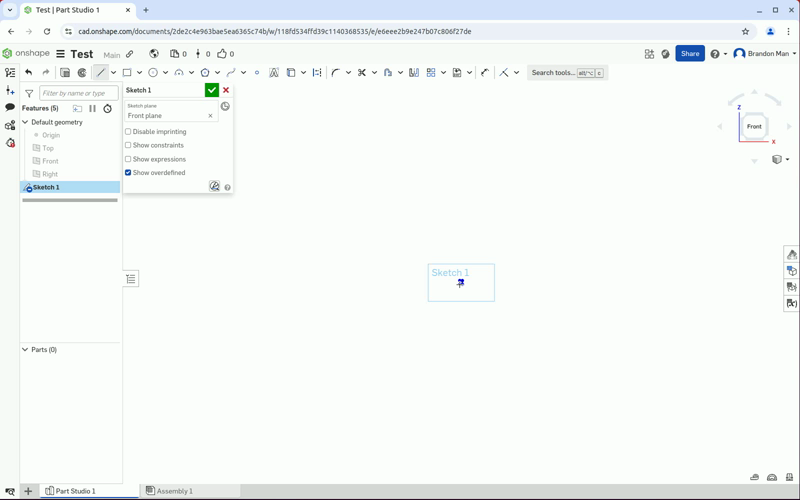
key_down(shift)
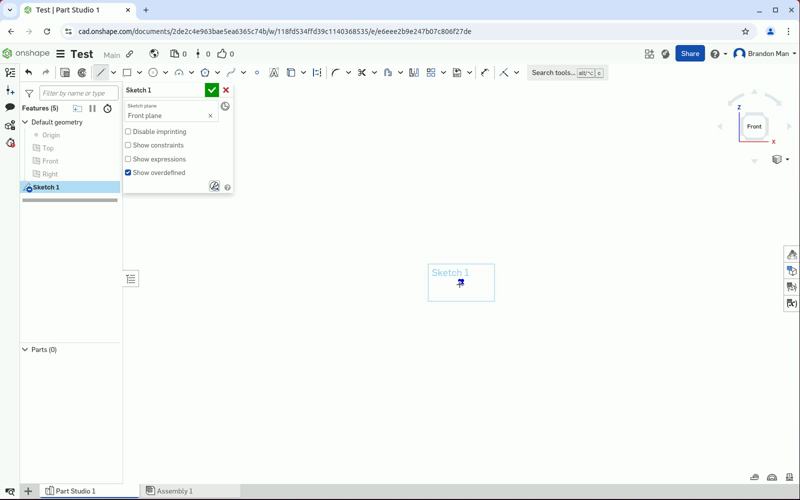
mouse_move(459, 283)
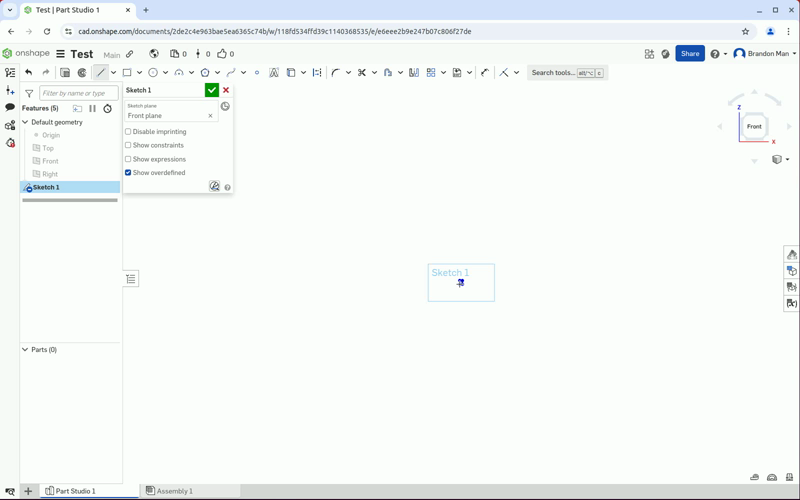
scroll(6)
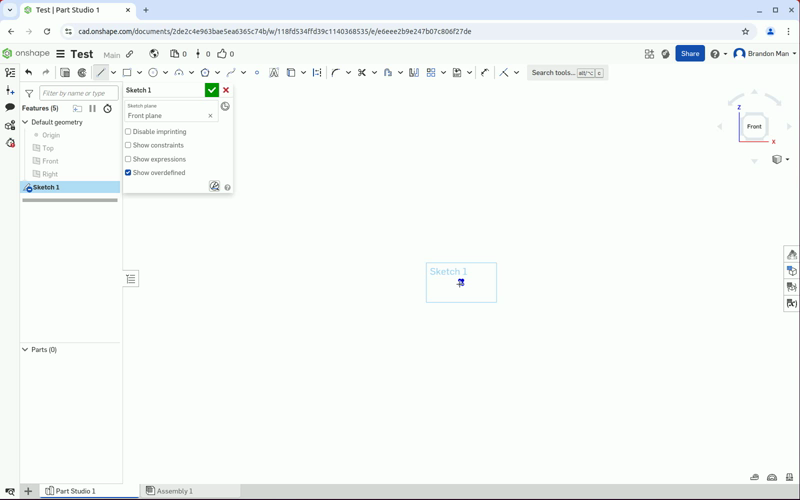
scroll(6)
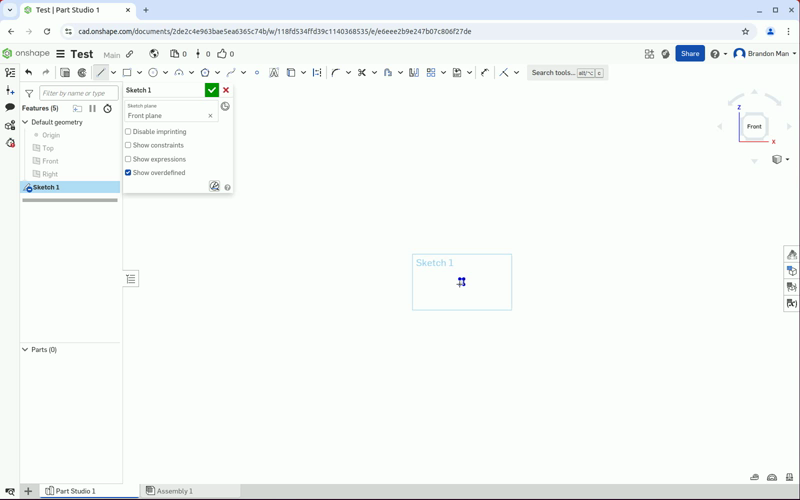
scroll(6)
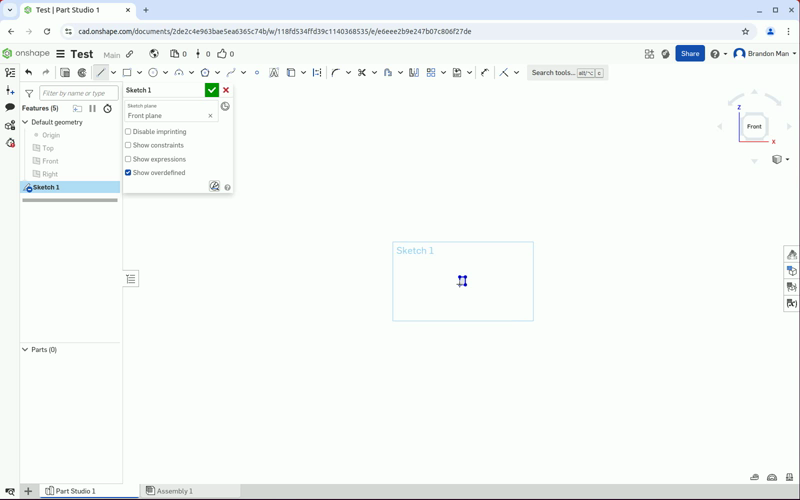
scroll(6)
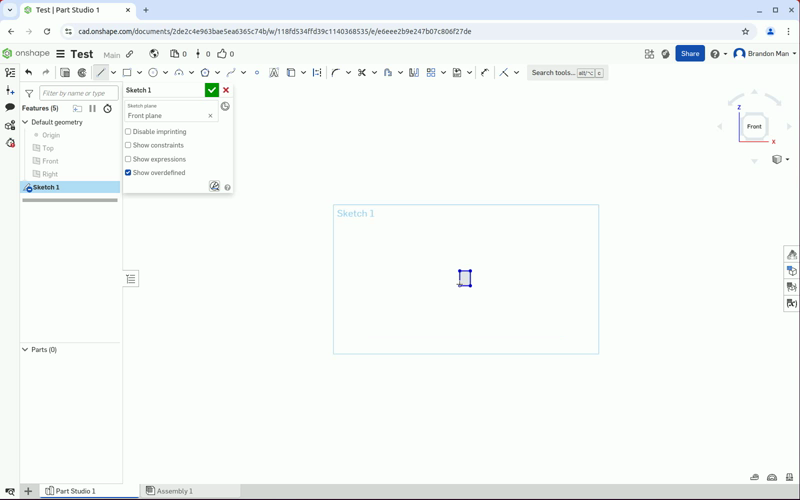
scroll(6)
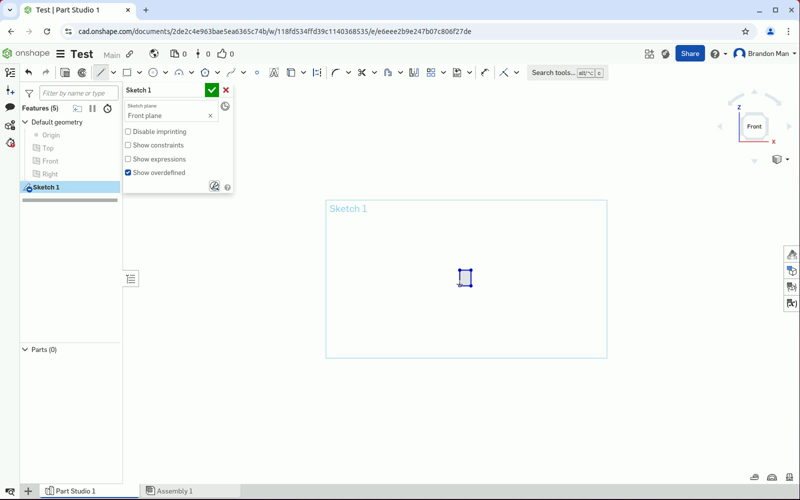
scroll(6)
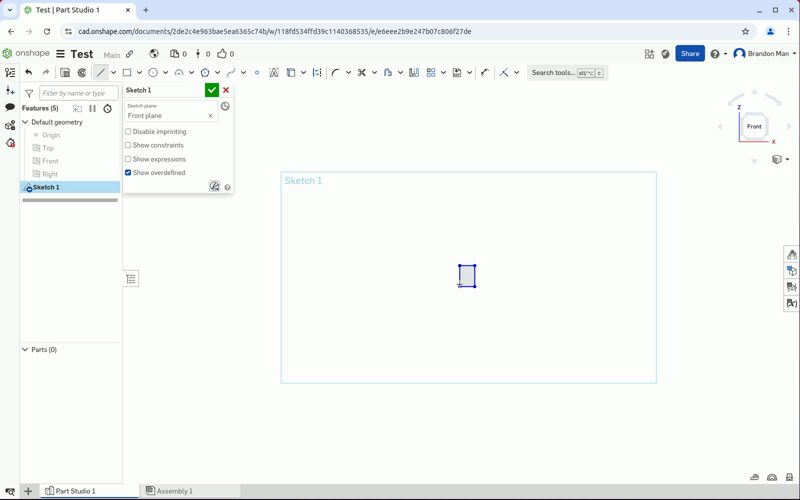
scroll(6)
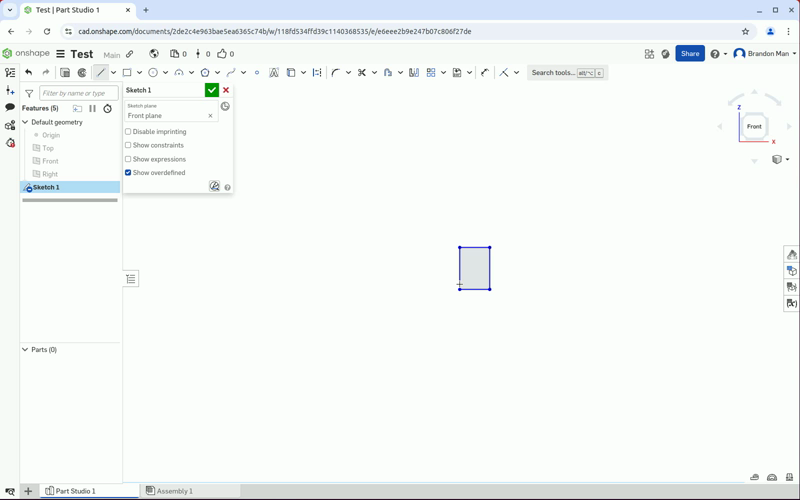
click(459, 283)
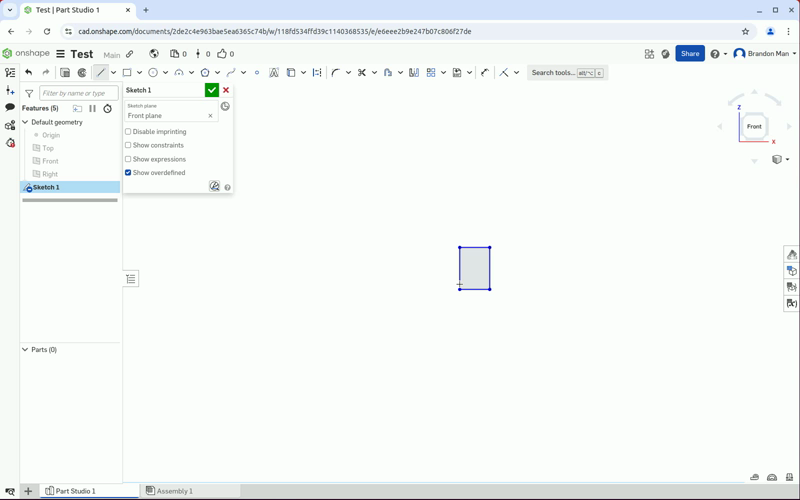
scroll(-6)
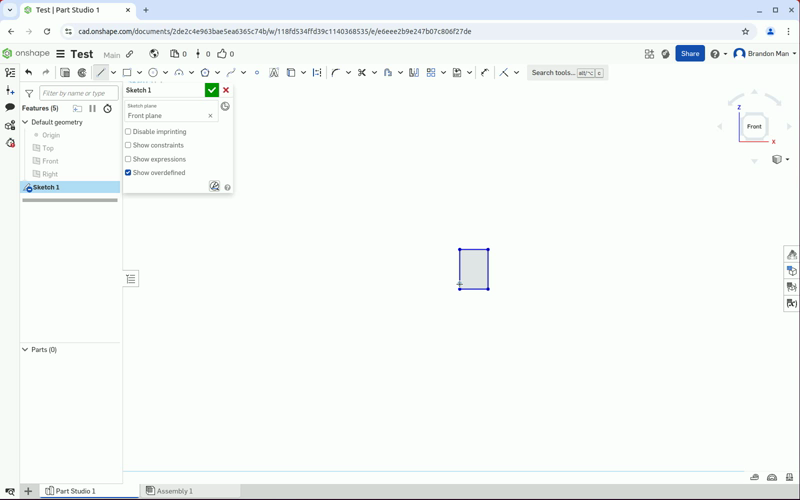
scroll(-6)
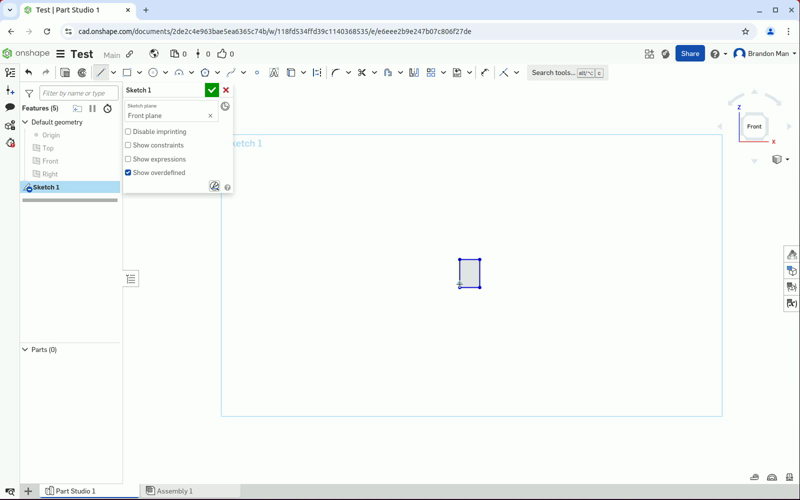
scroll(-6)
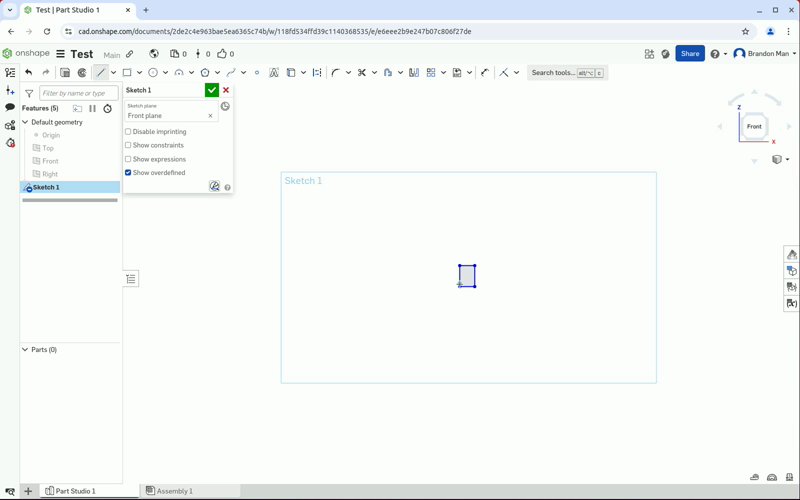
scroll(-6)
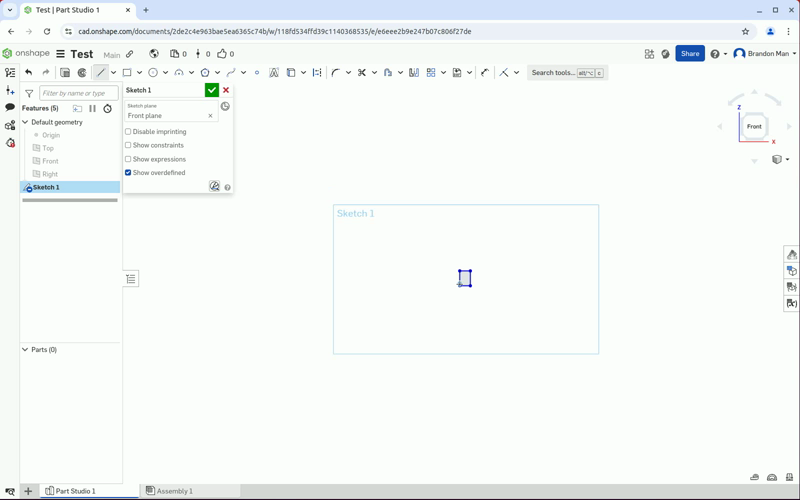
scroll(-6)
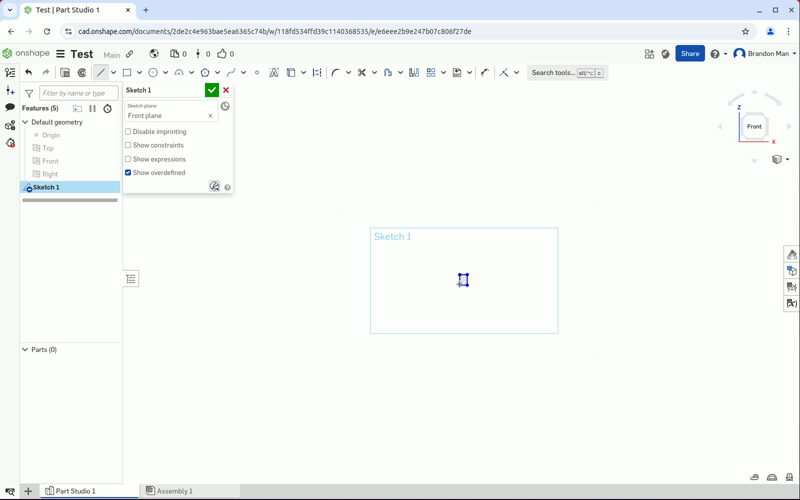
scroll(-6)
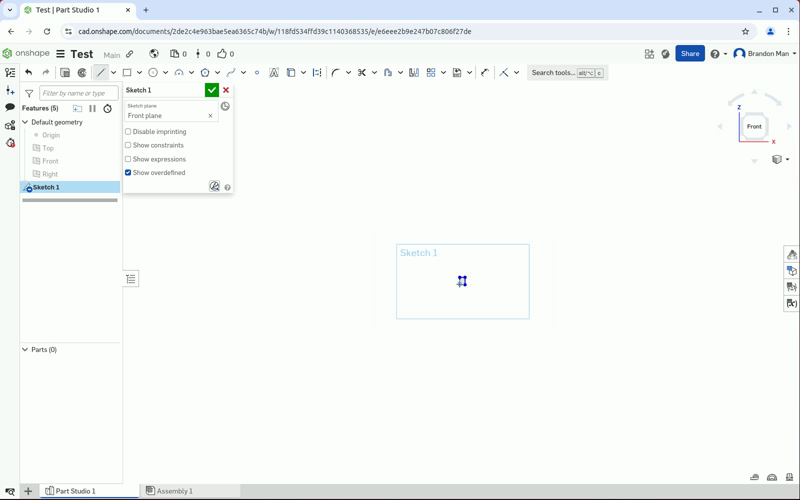
scroll(-6)
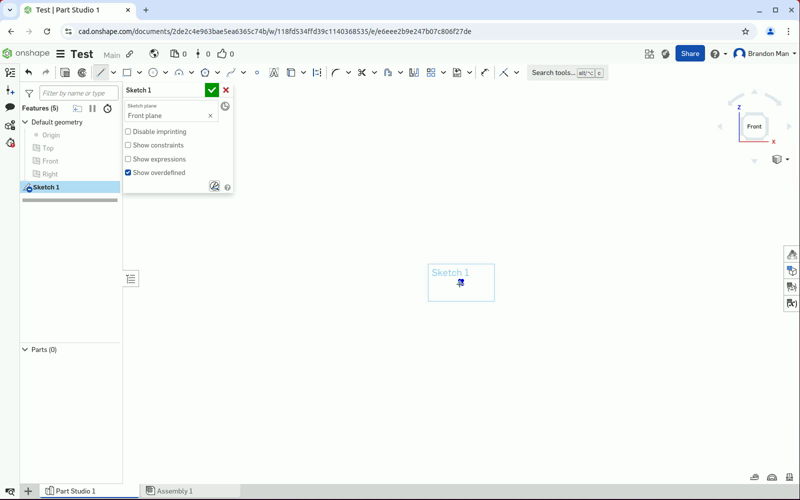
key_up(shift)
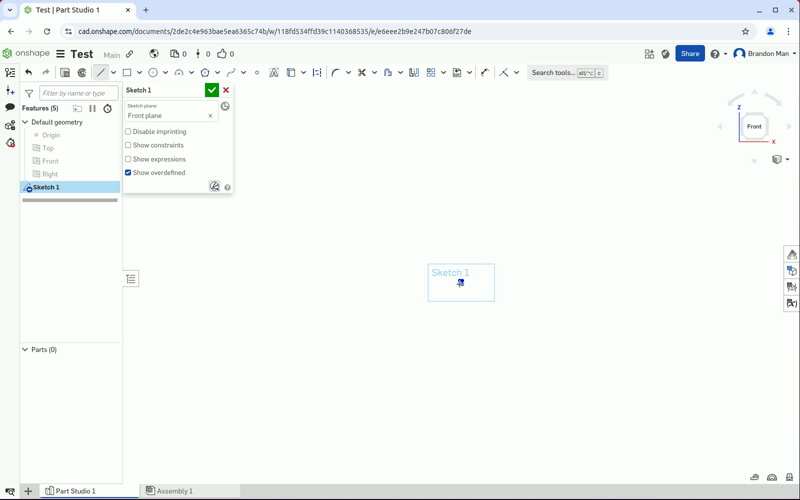
key_down(shift)
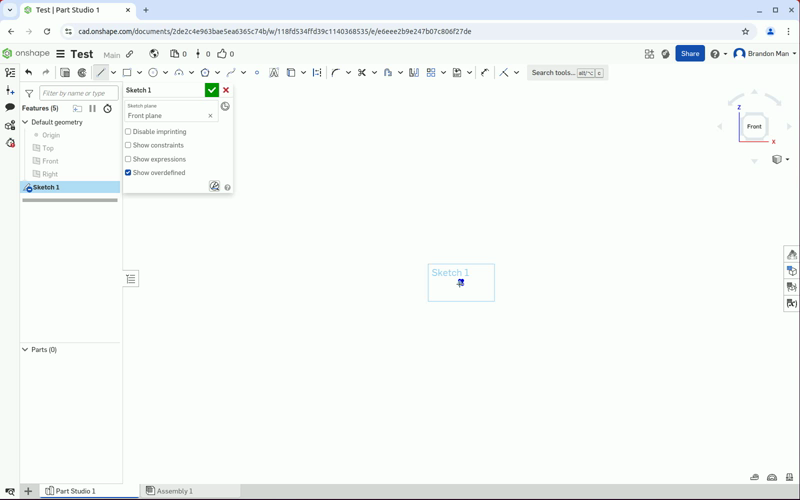
mouse_move(489, 283)
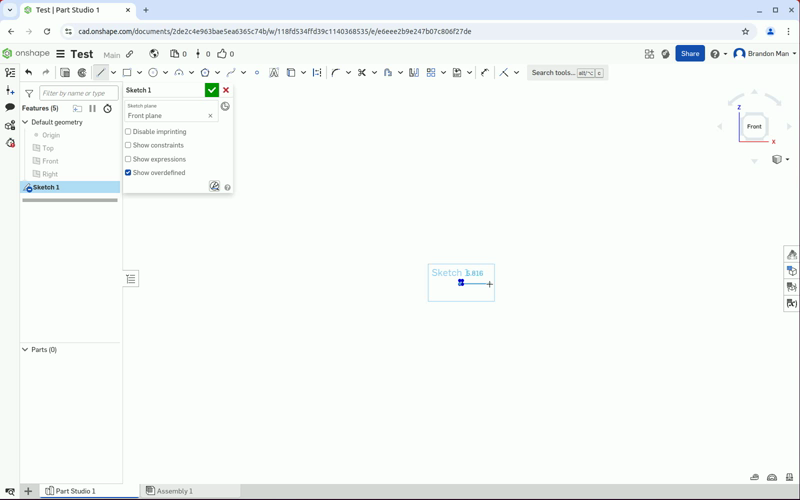
mouse_move(461, 283)
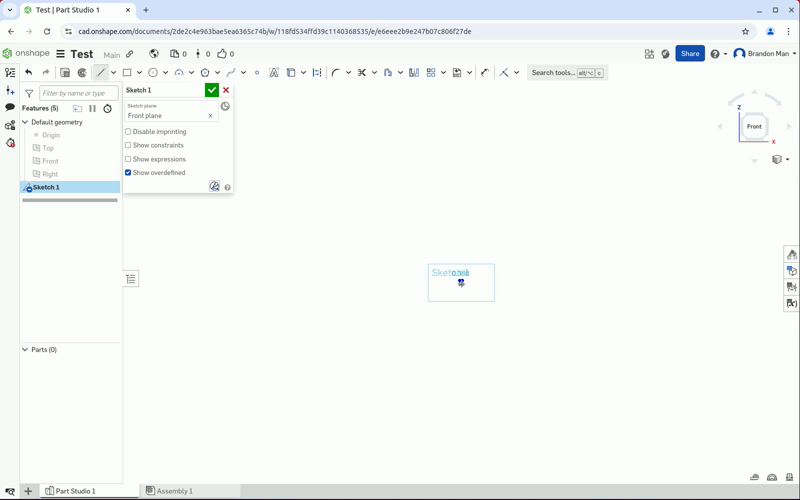
scroll(6)
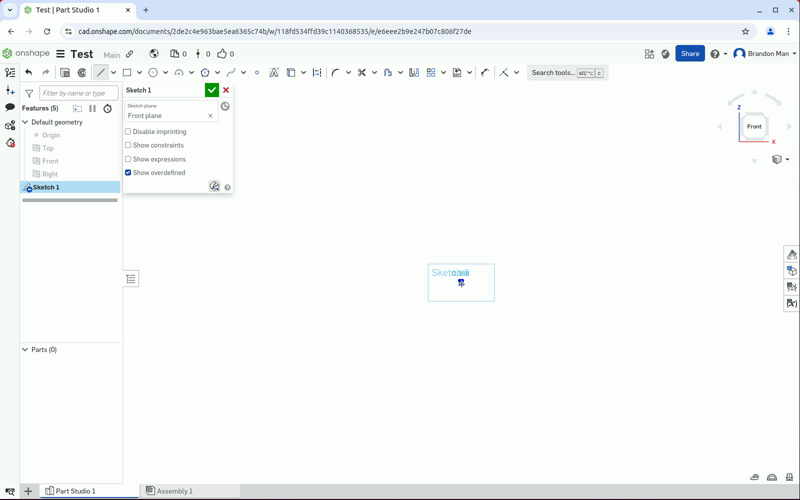
scroll(6)
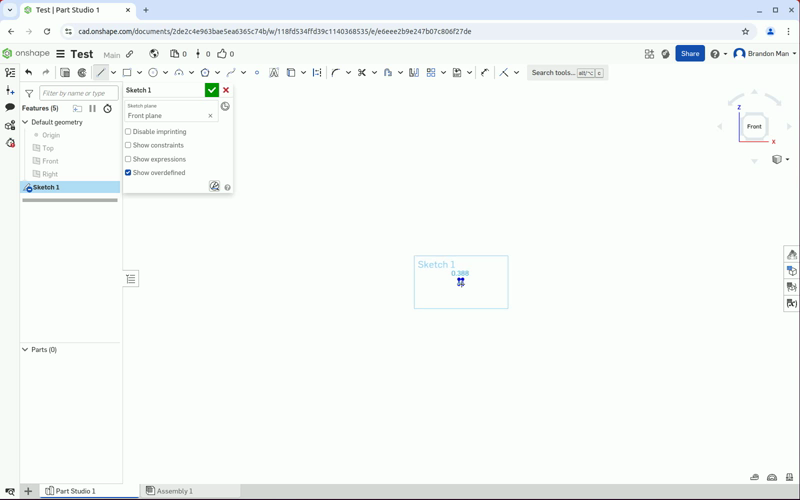
scroll(6)
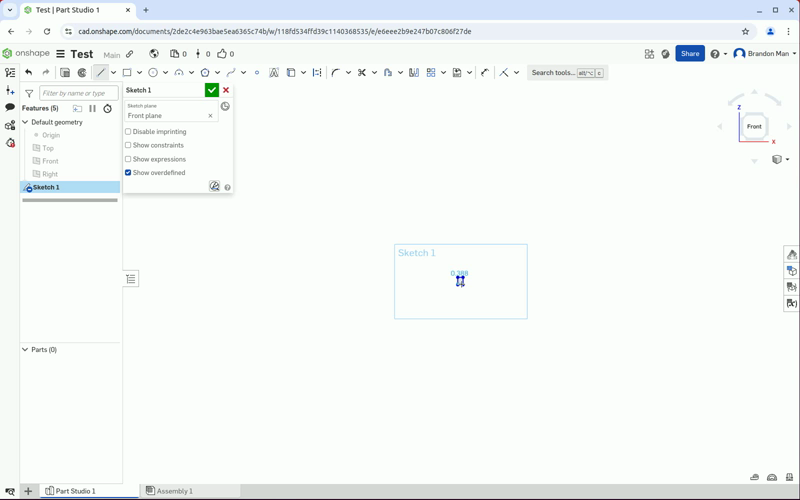
scroll(6)
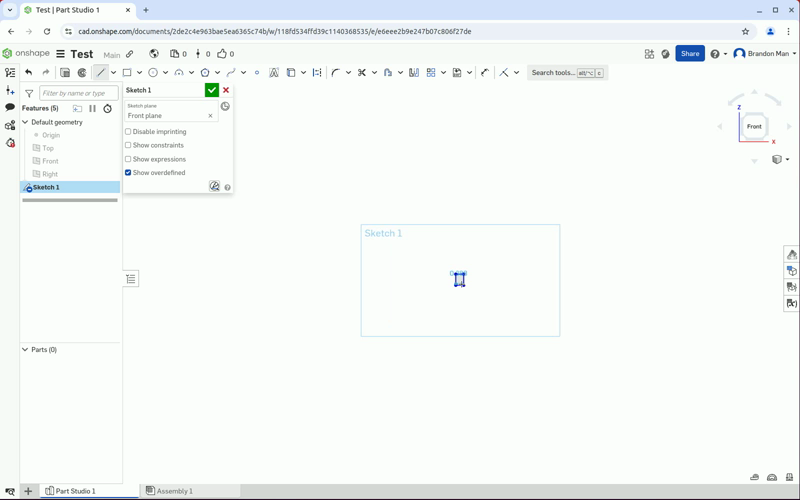
scroll(6)
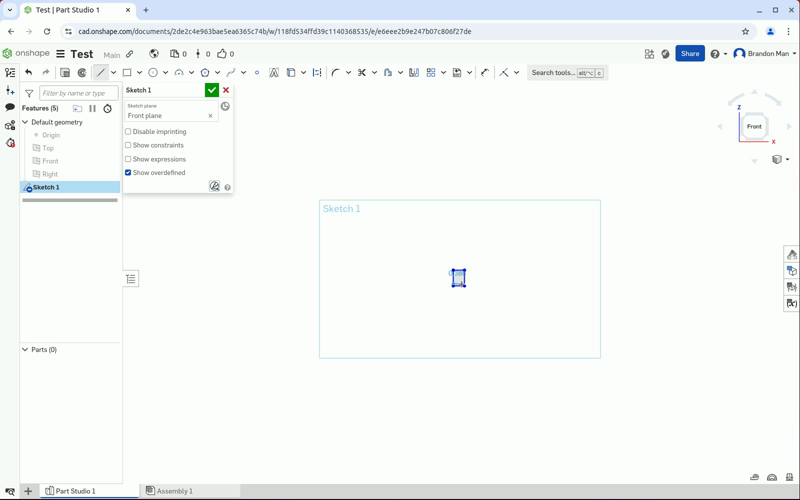
scroll(6)
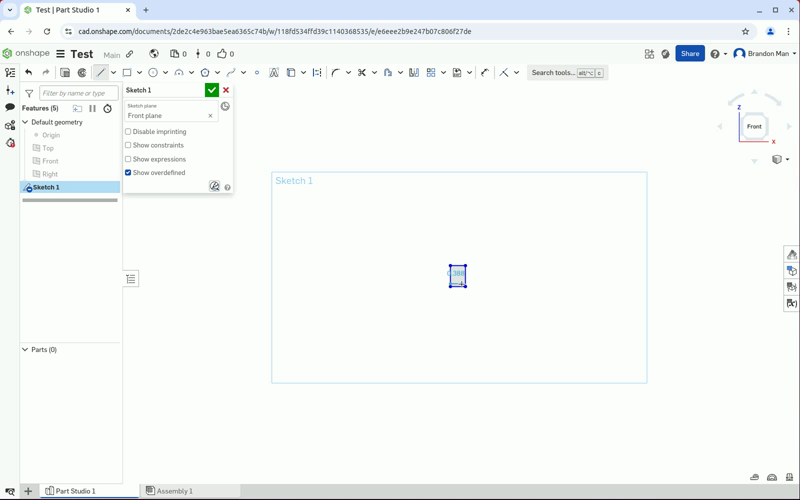
scroll(6)
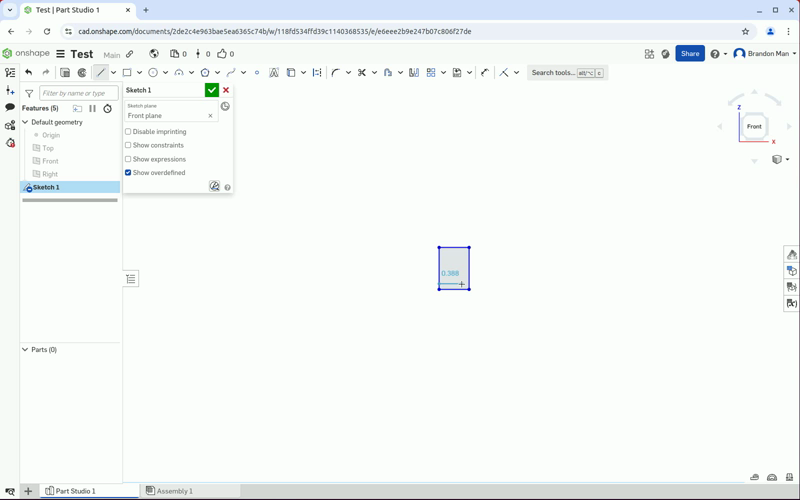
click(461, 283)
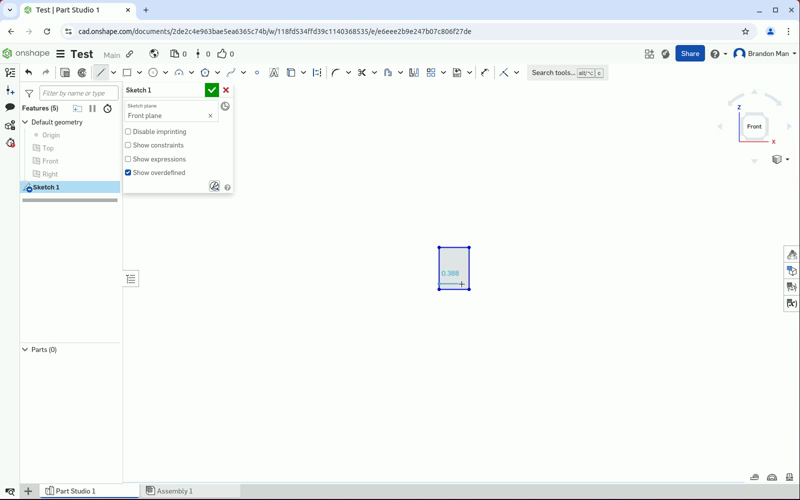
scroll(-6)
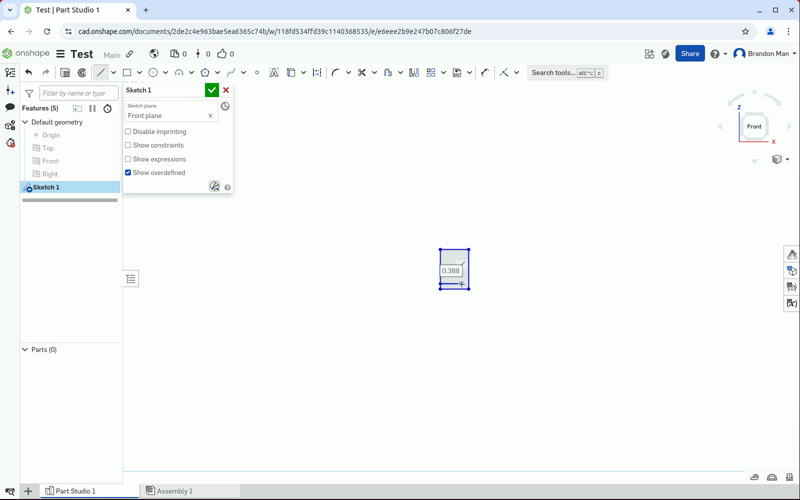
scroll(-6)
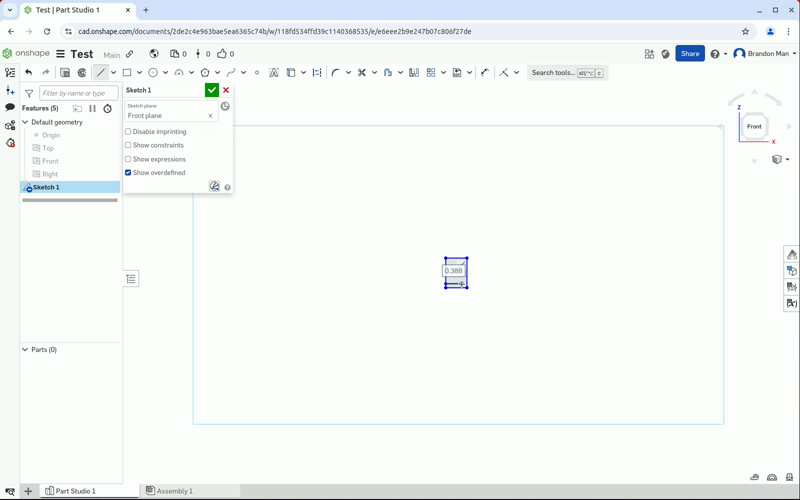
scroll(-6)
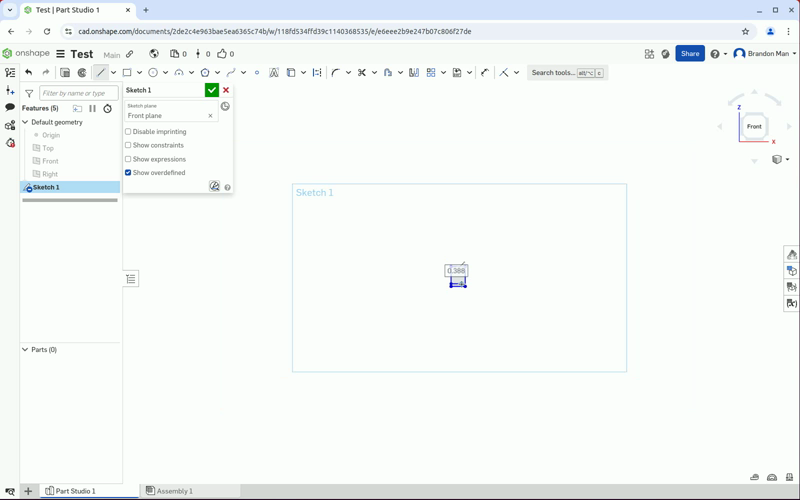
scroll(-6)
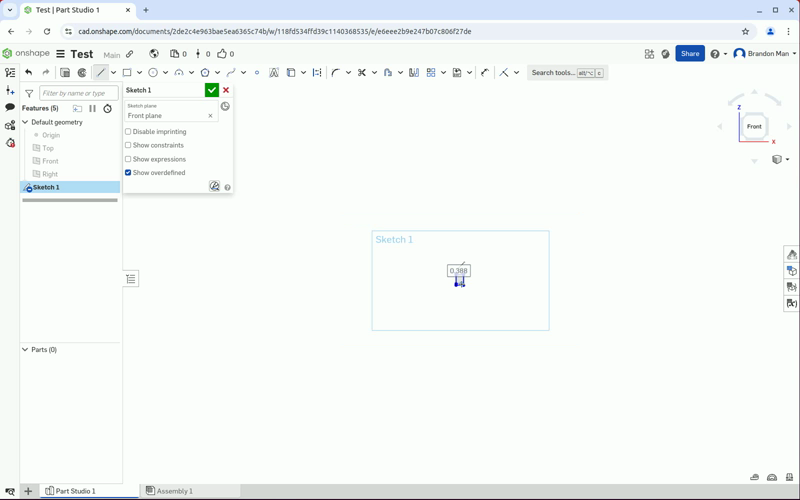
scroll(-6)
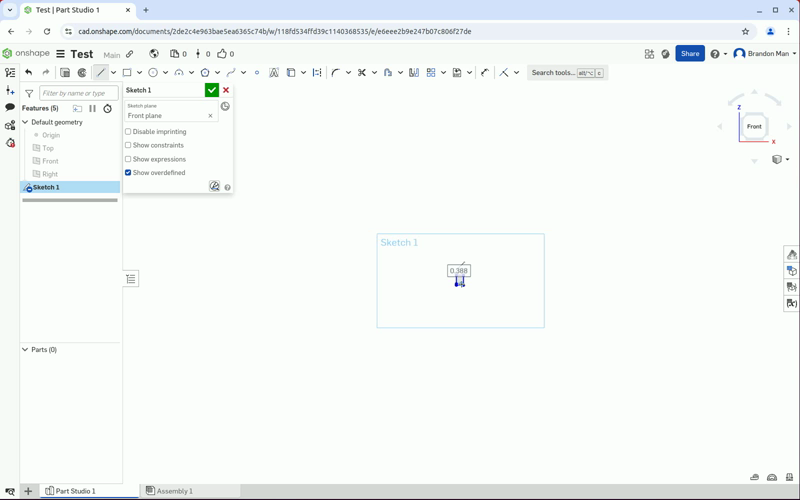
scroll(-6)
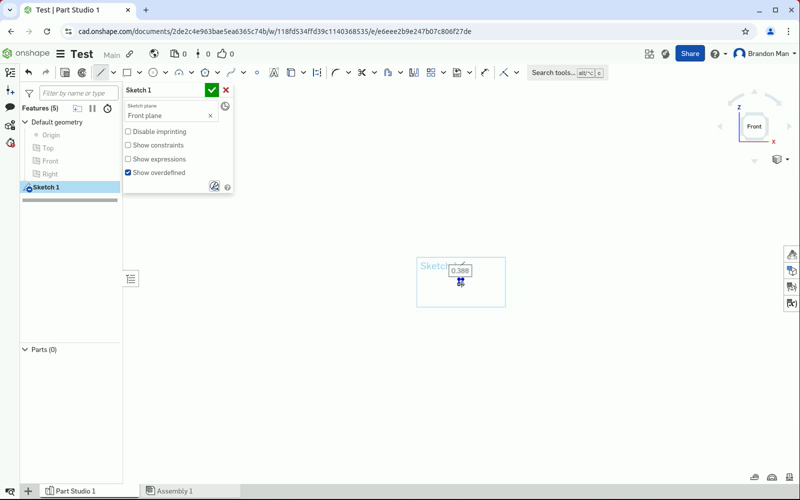
scroll(-6)
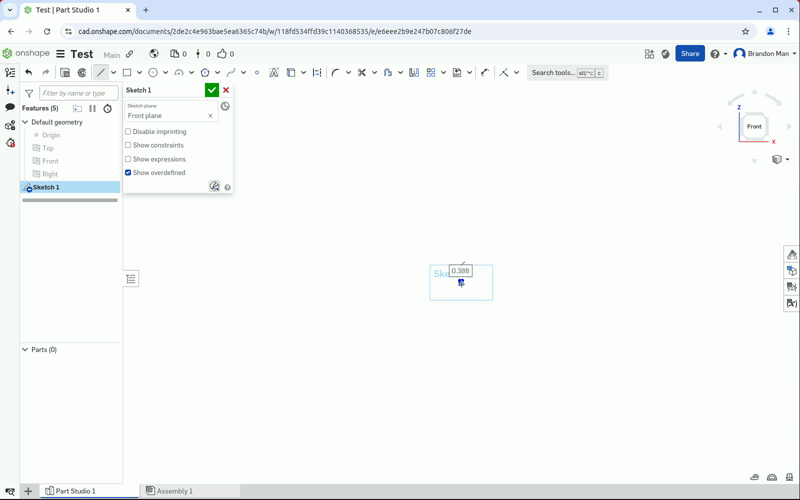
key_up(shift)
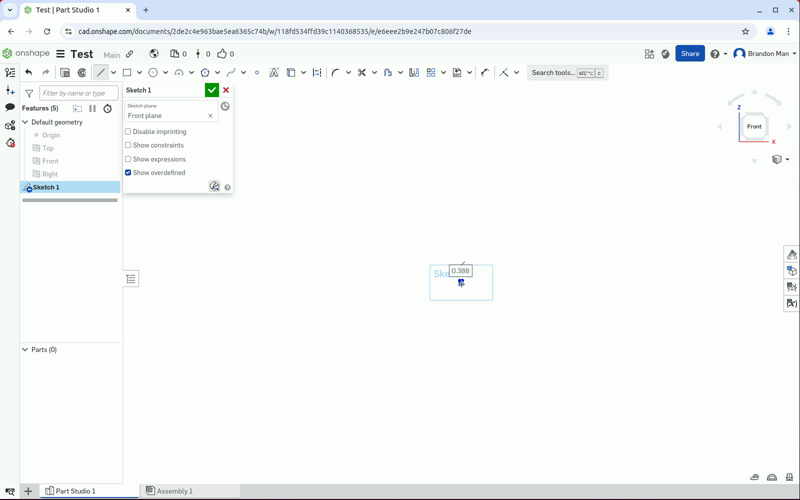
key_down(shift)
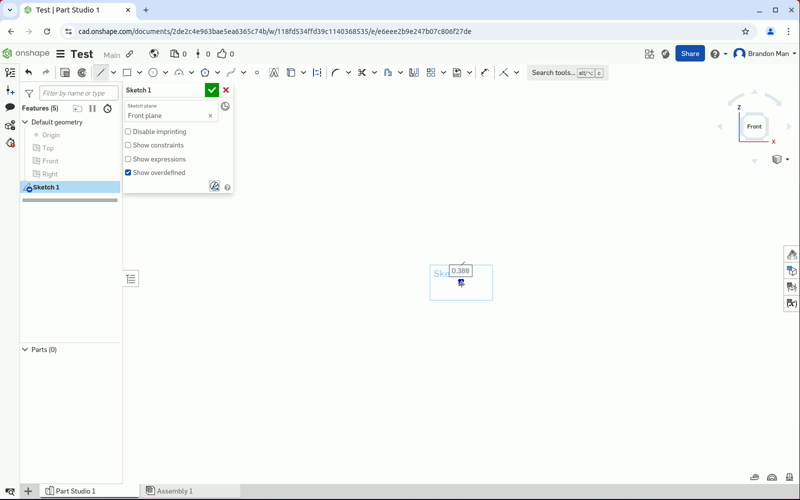
mouse_move(492, 283)
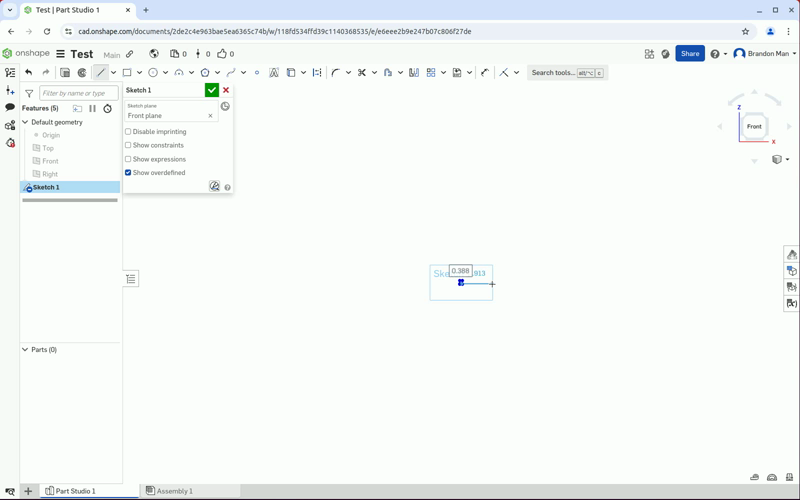
mouse_move(461, 280)
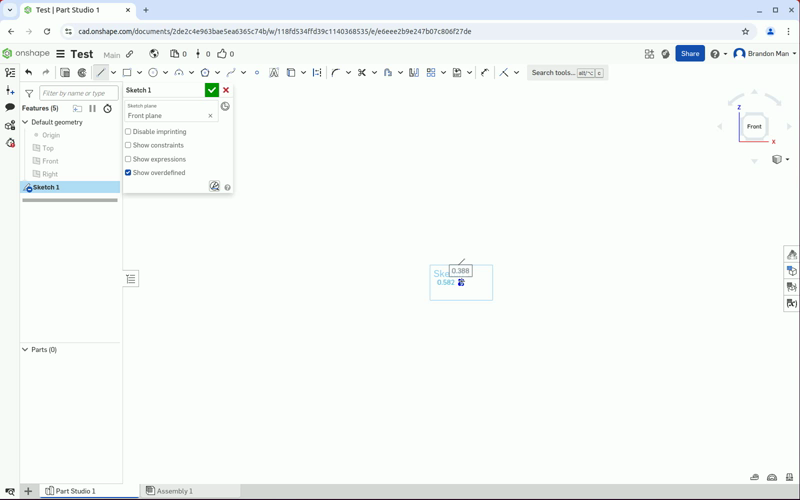
scroll(6)
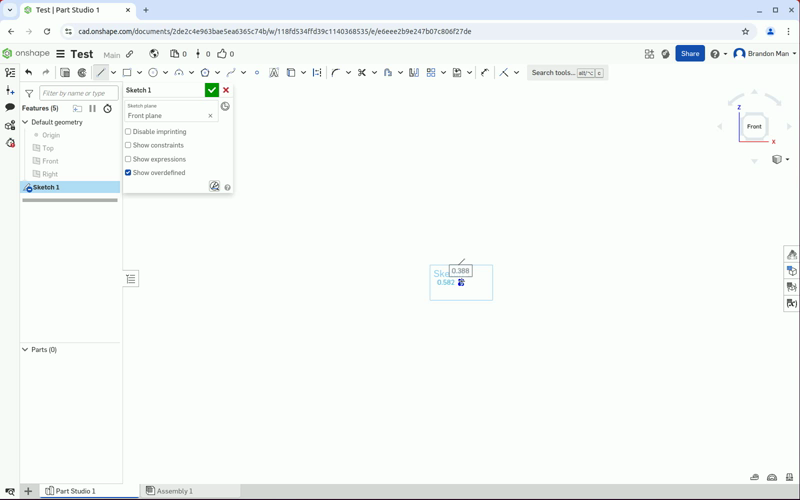
scroll(6)
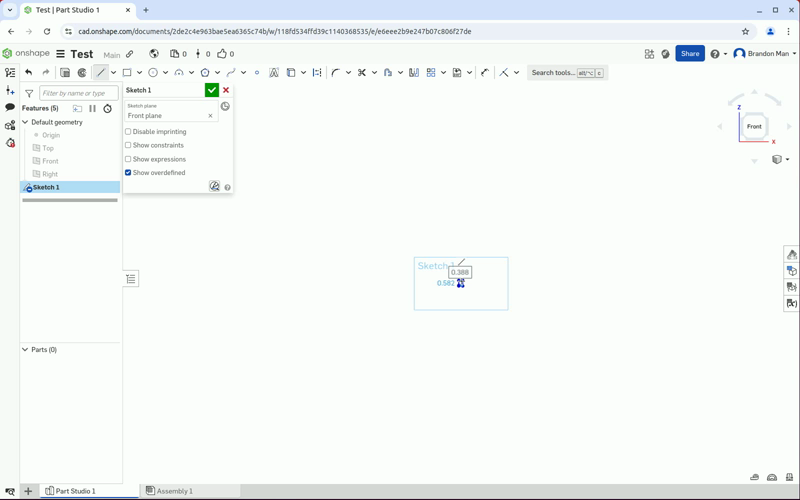
scroll(6)
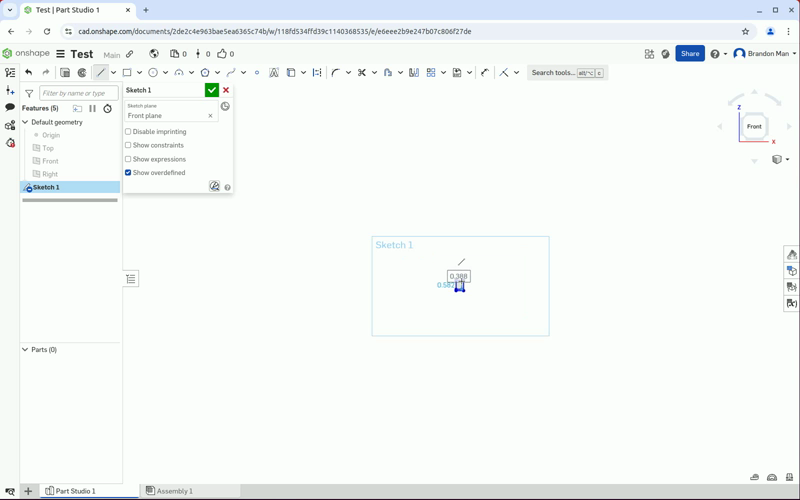
scroll(6)
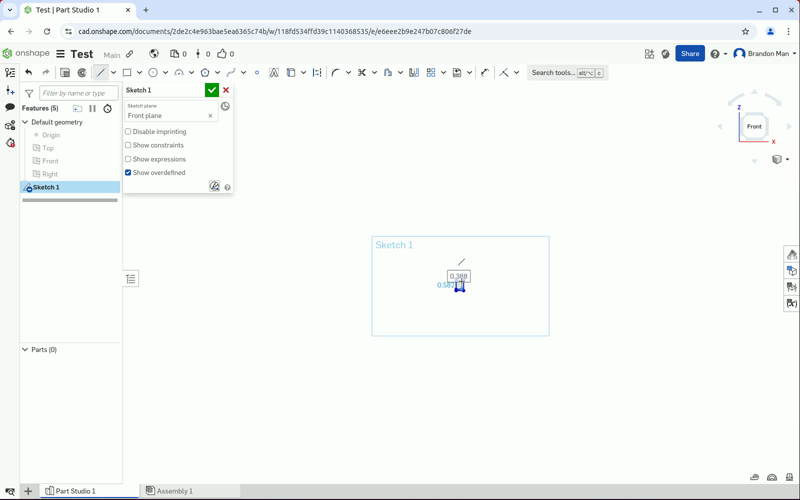
scroll(6)
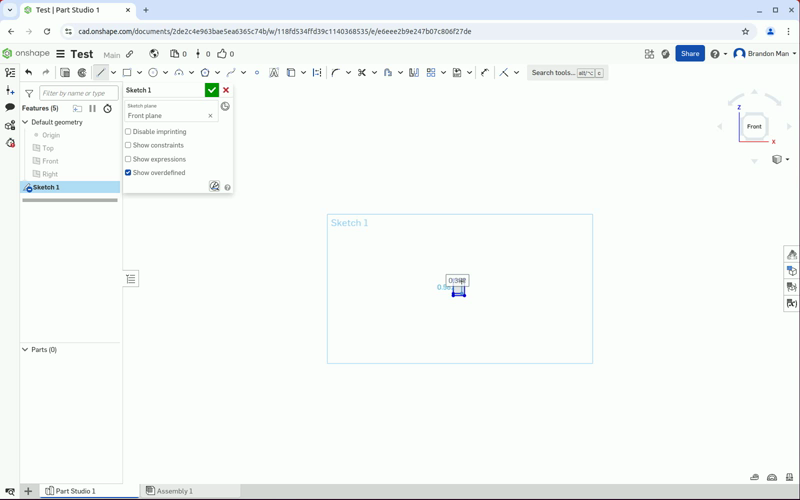
scroll(6)
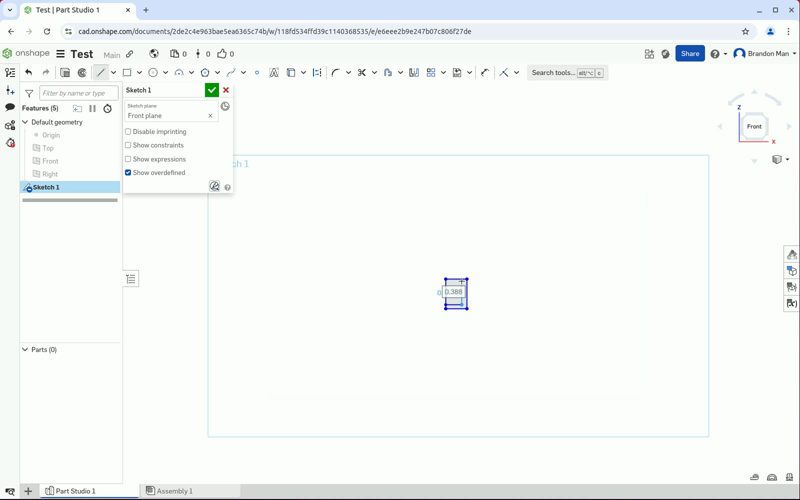
scroll(6)
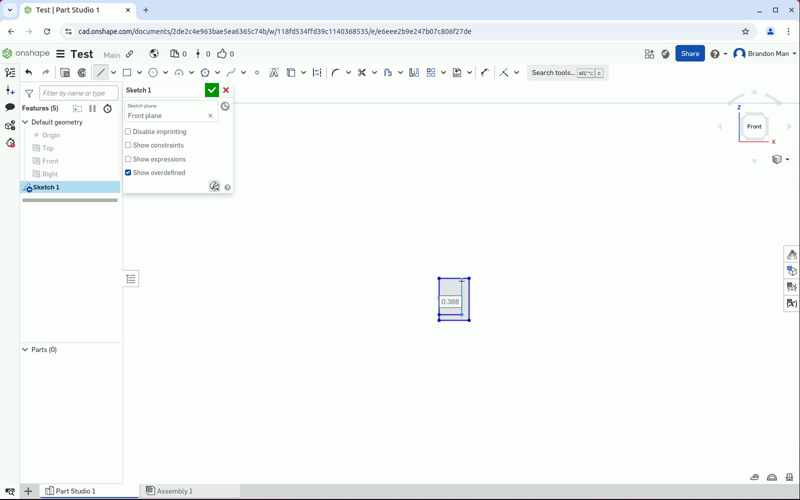
click(461, 280)
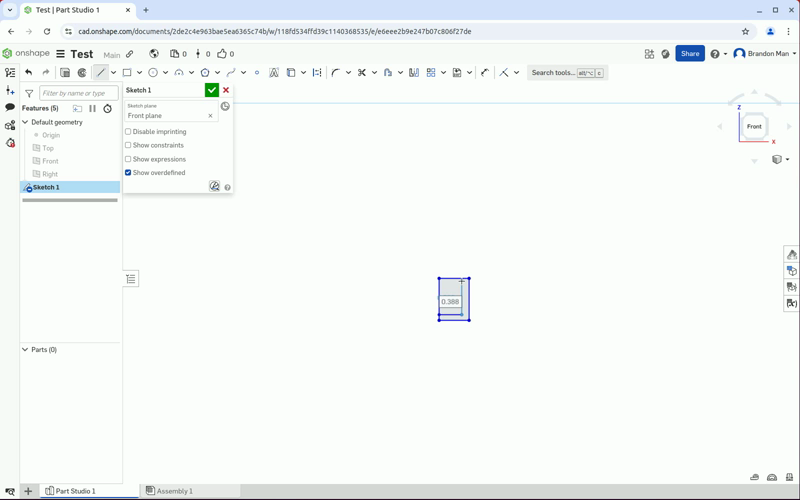
scroll(-6)
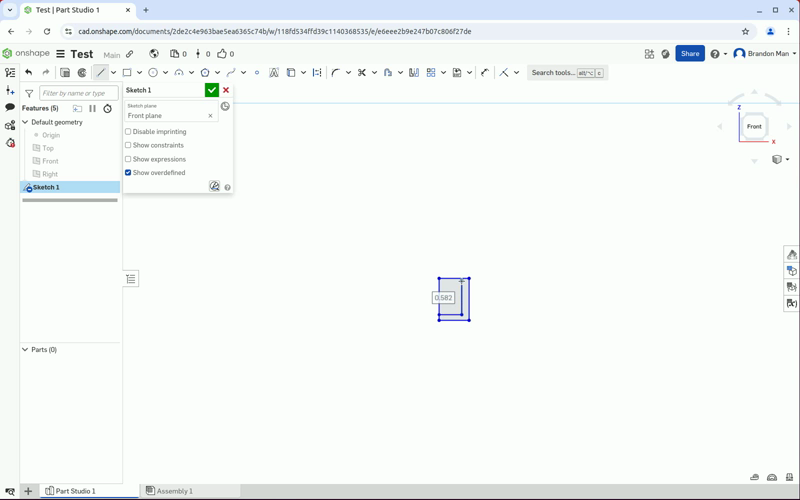
scroll(-6)
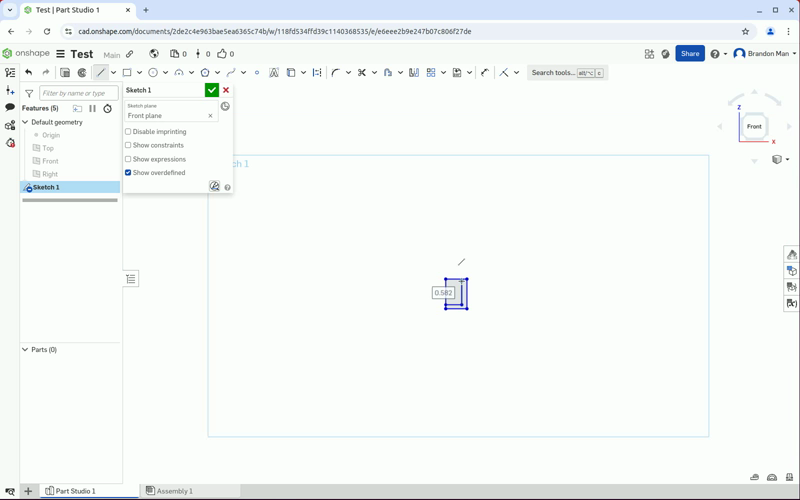
scroll(-6)
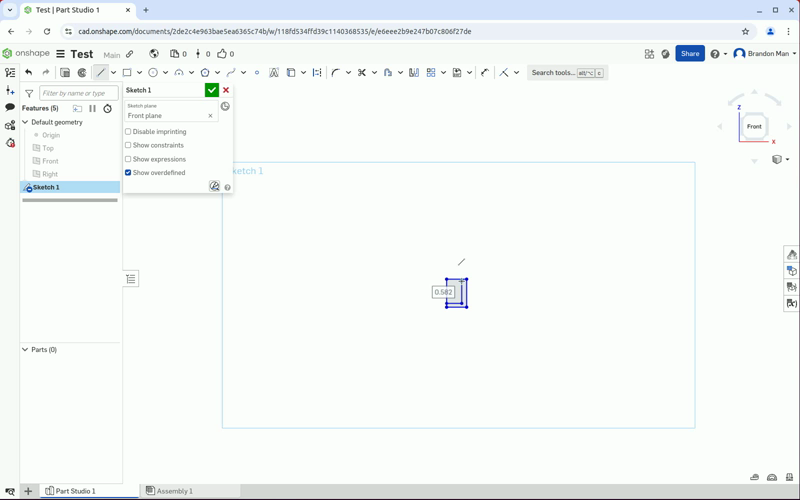
scroll(-6)
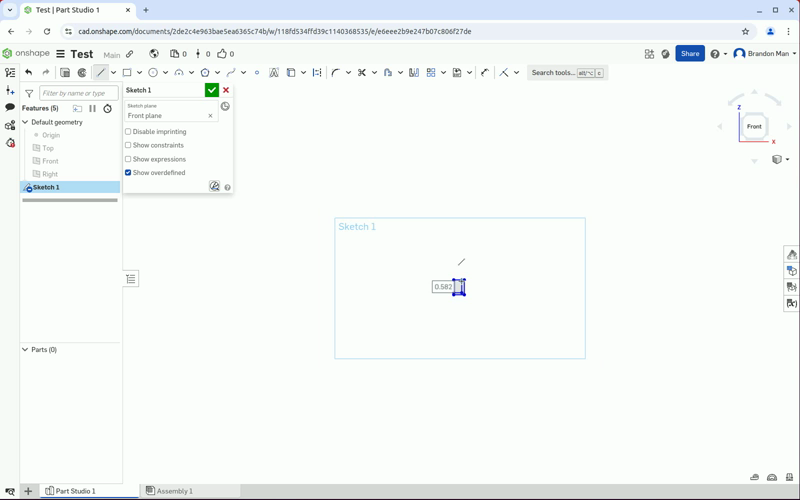
scroll(-6)
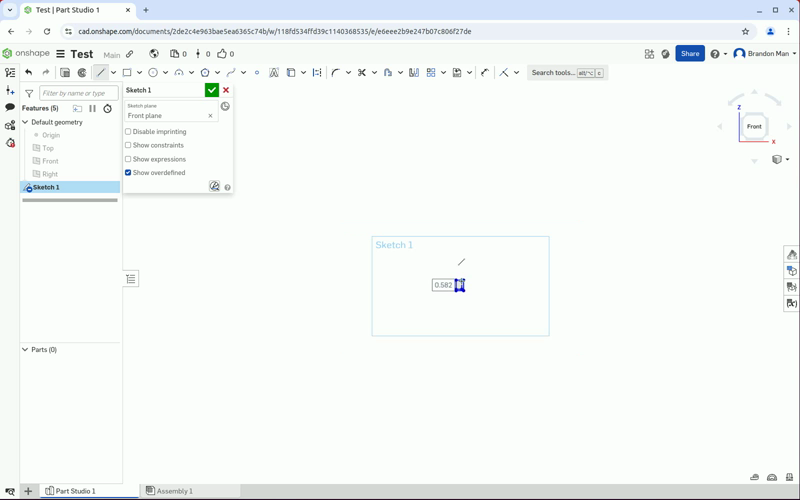
scroll(-6)
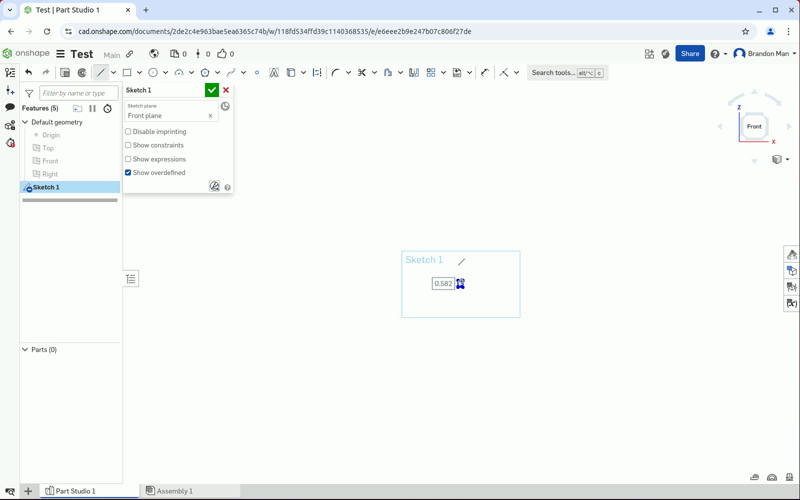
scroll(-6)
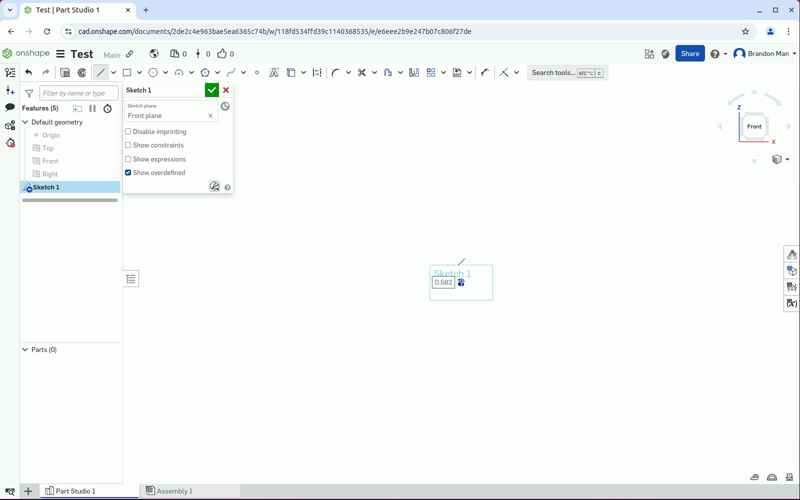
key_up(shift)
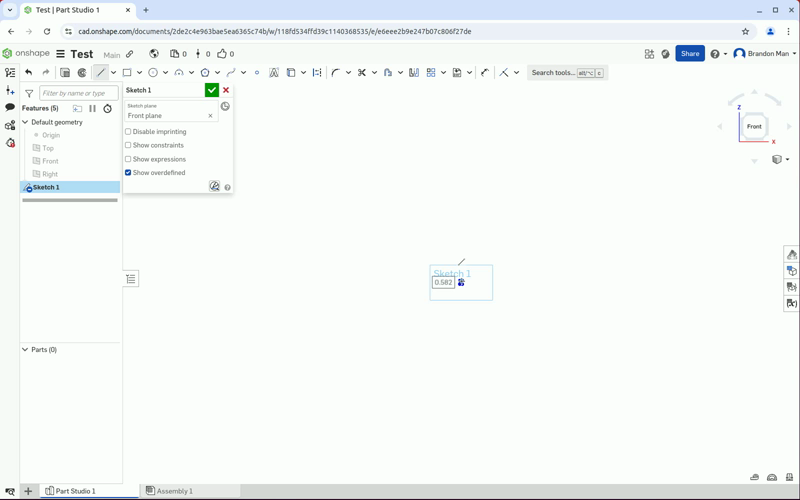
key_down(shift)
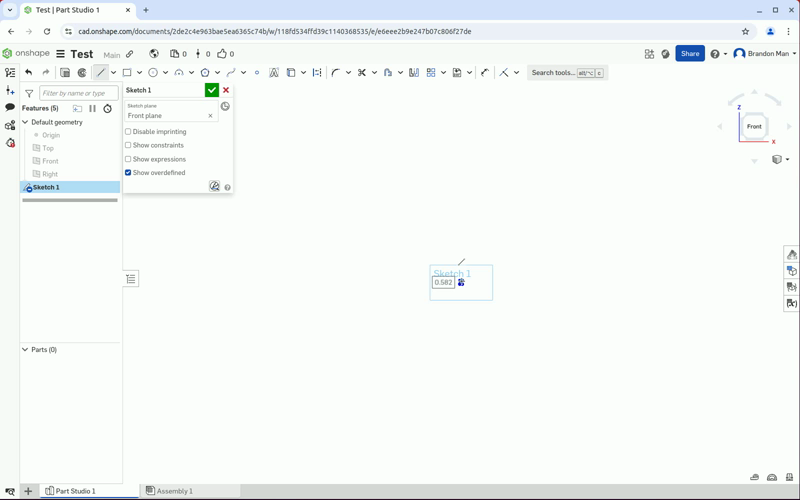
mouse_move(492, 280)
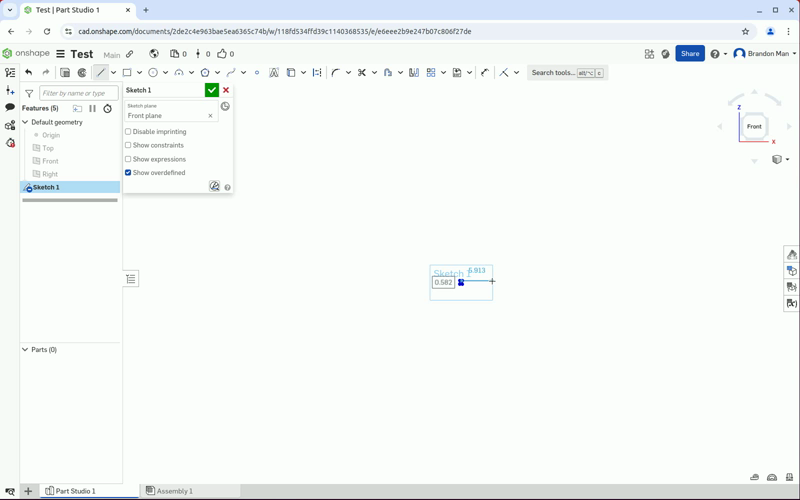
mouse_move(459, 280)
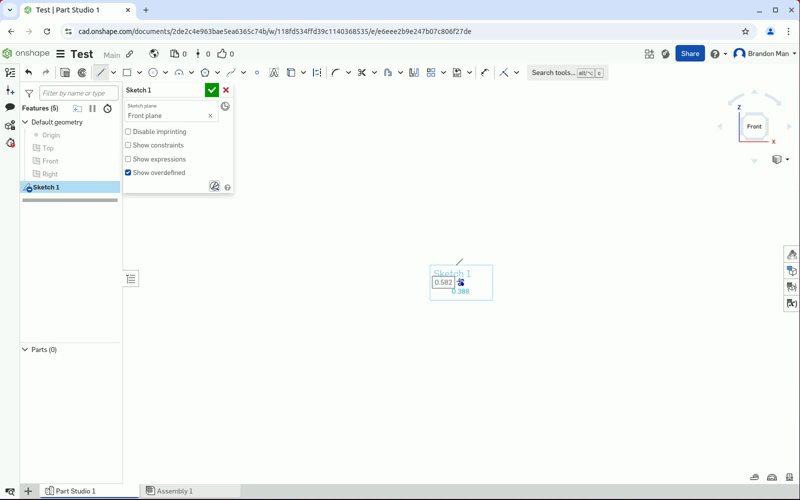
scroll(6)
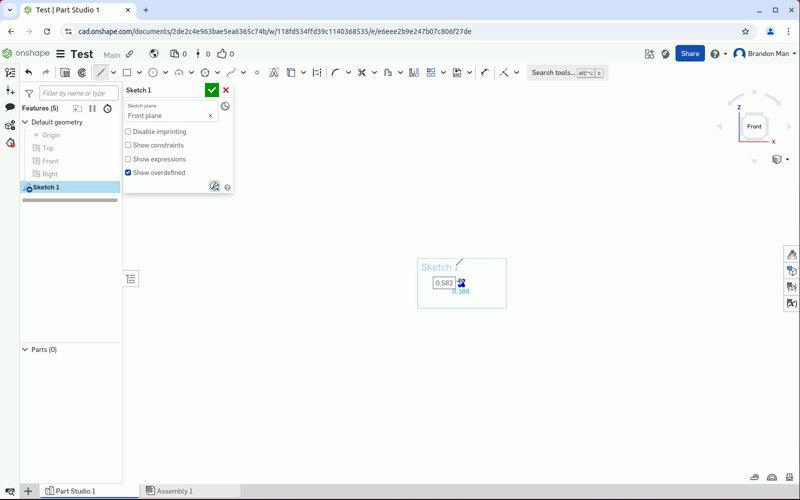
scroll(6)
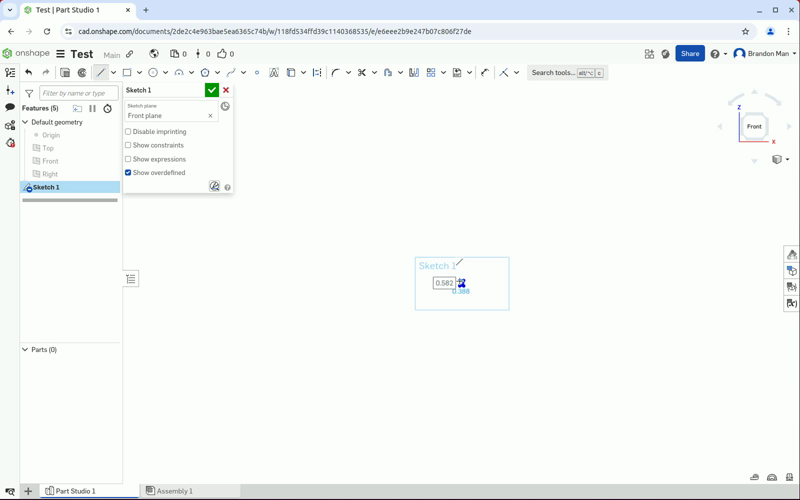
scroll(6)
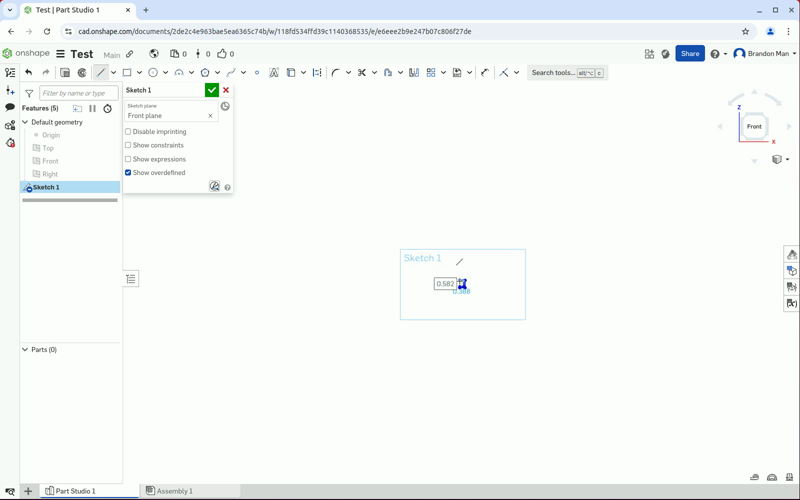
scroll(6)
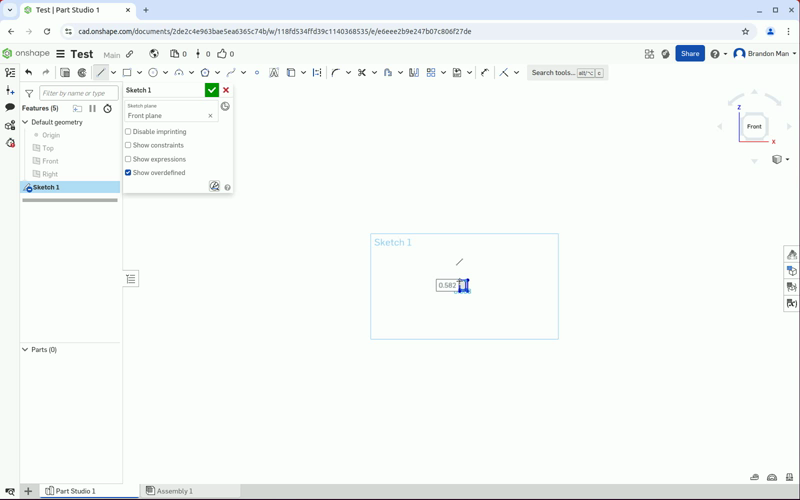
scroll(6)
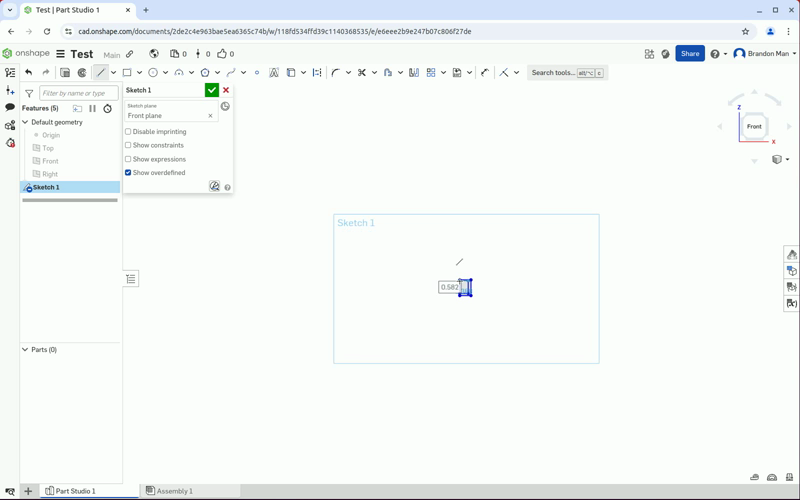
scroll(6)
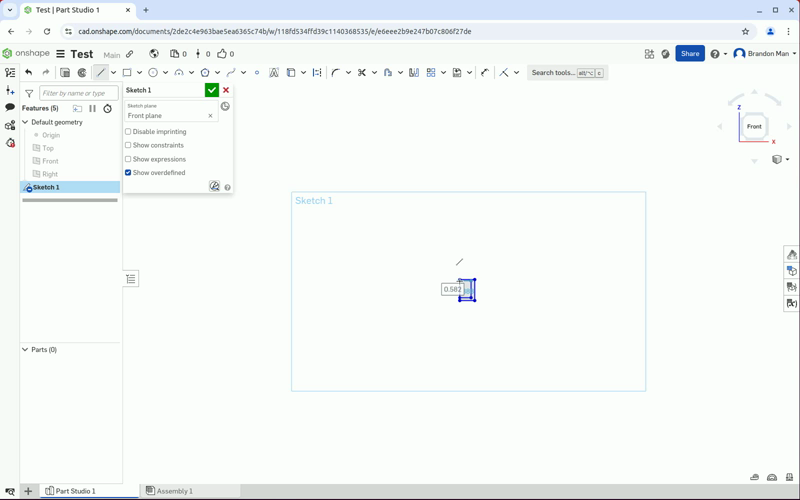
scroll(6)
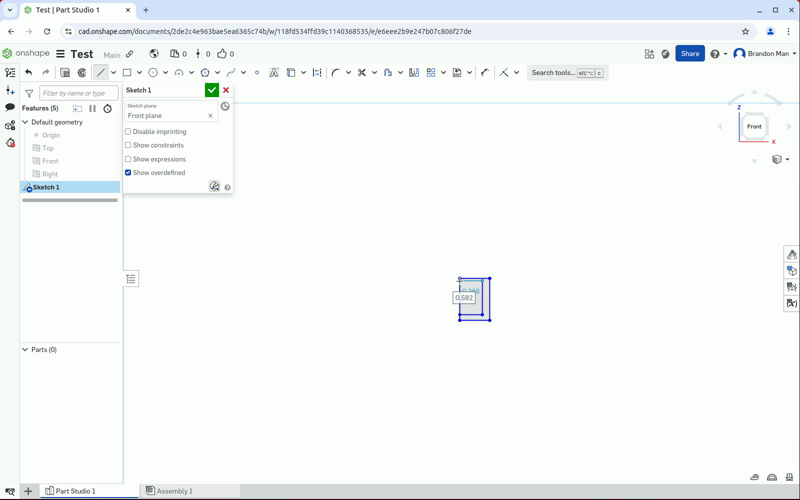
click(459, 280)
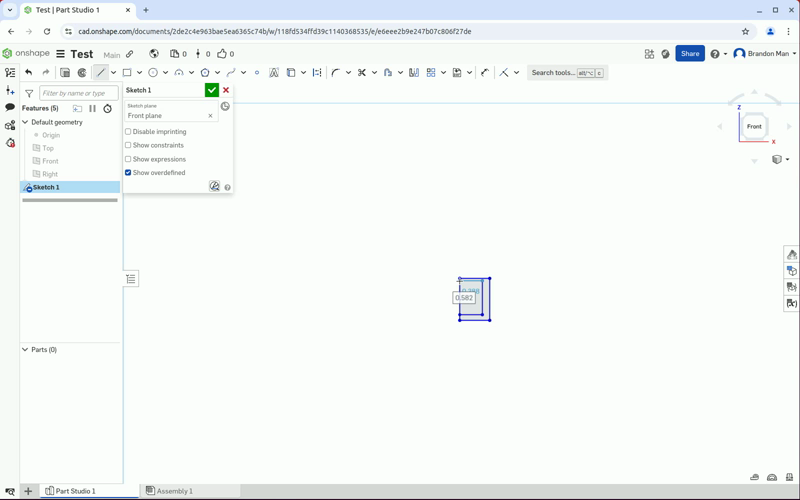
scroll(-6)
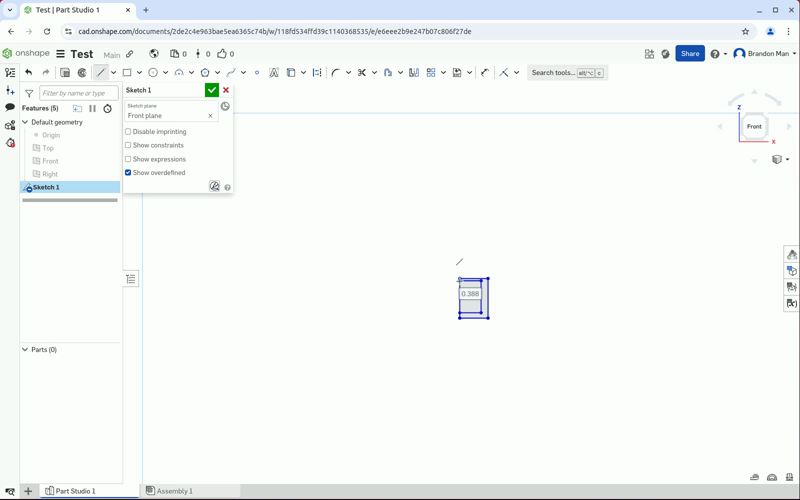
scroll(-6)
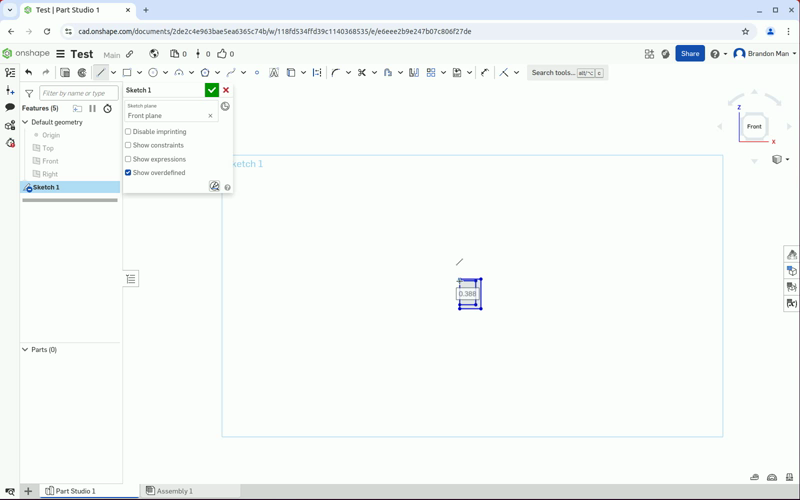
scroll(-6)
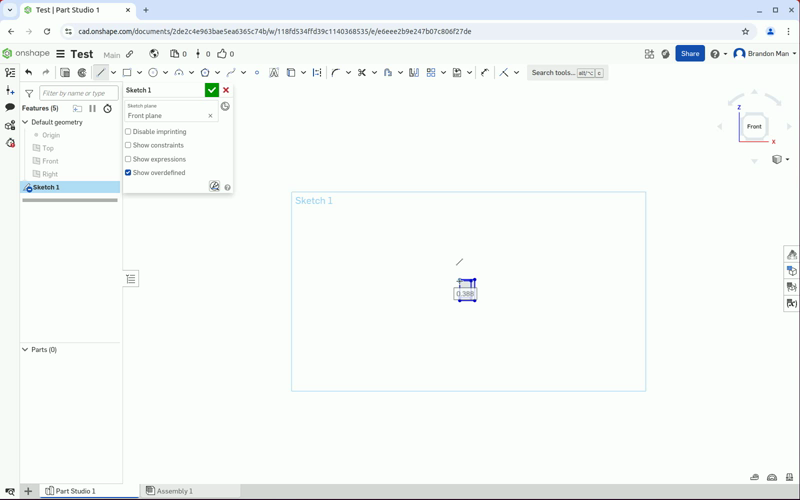
scroll(-6)
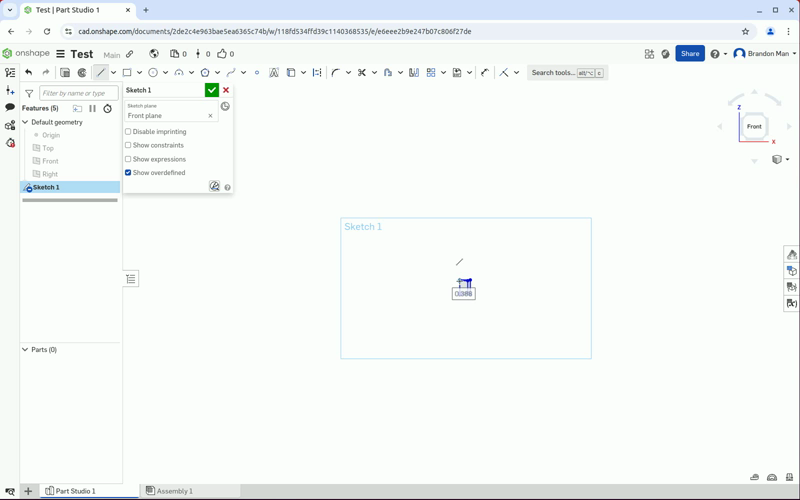
scroll(-6)
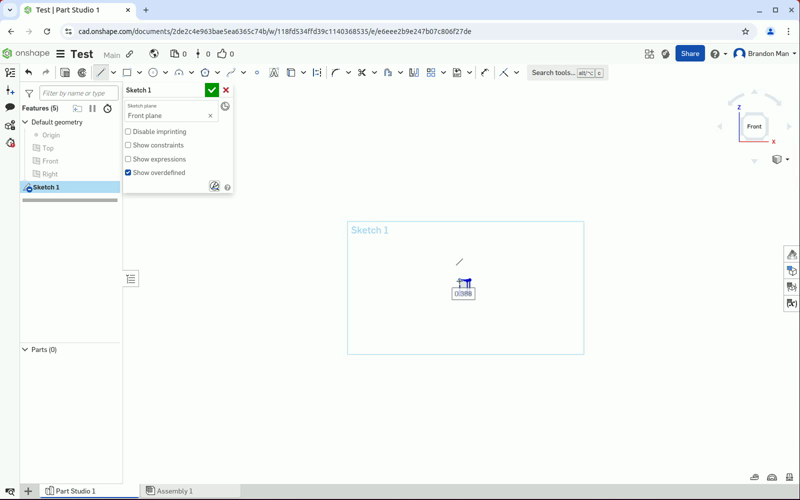
scroll(-6)
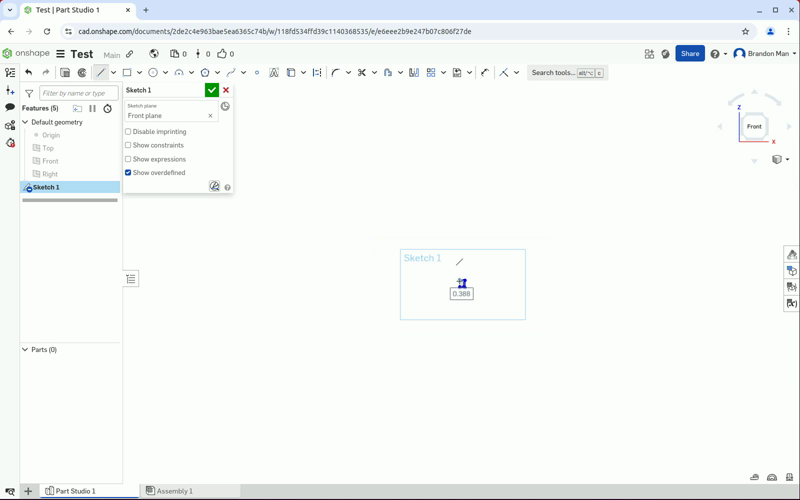
scroll(-6)
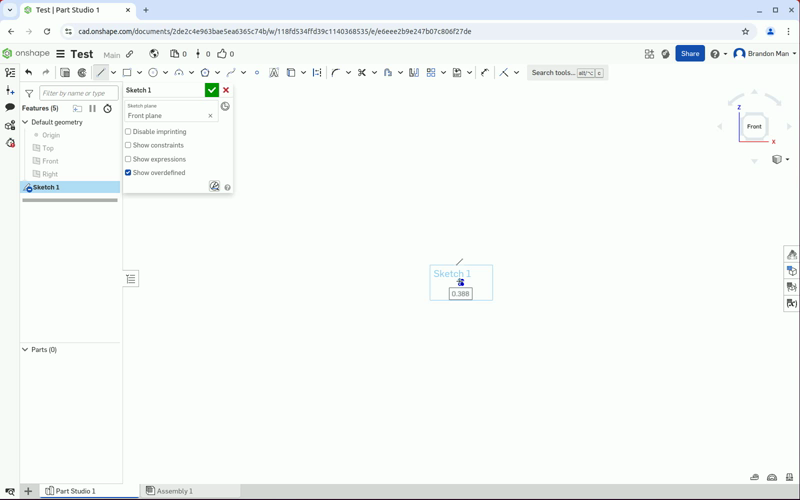
key_up(shift)
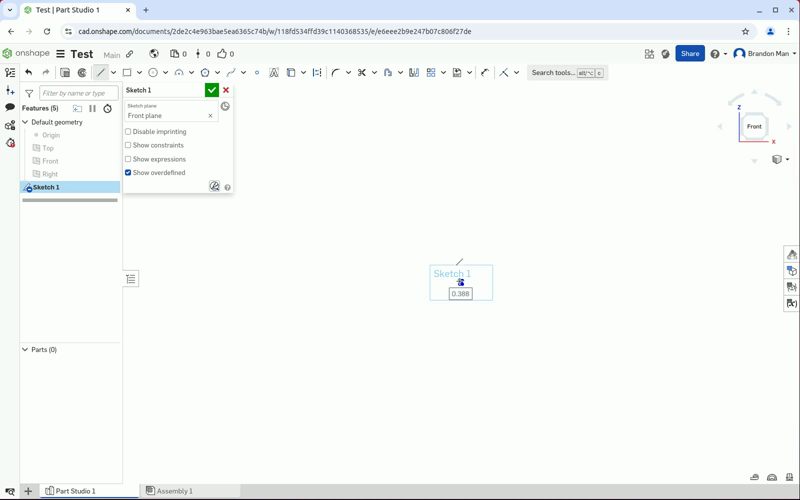
mouse_move(489, 280)
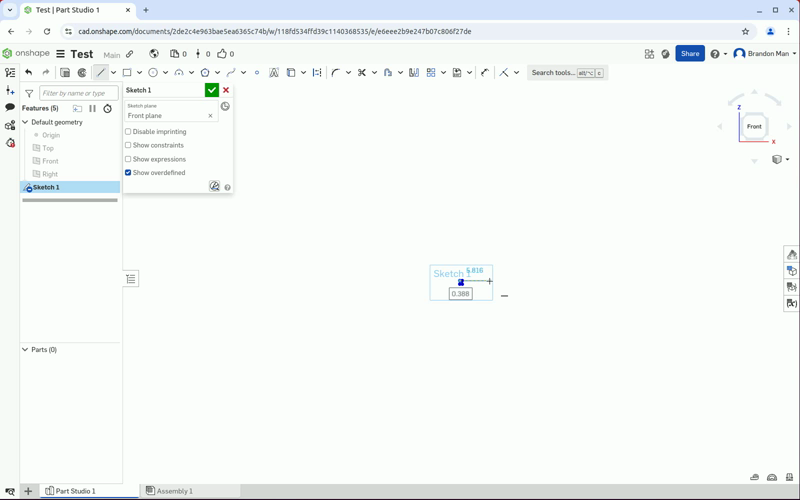
key_down(shift)
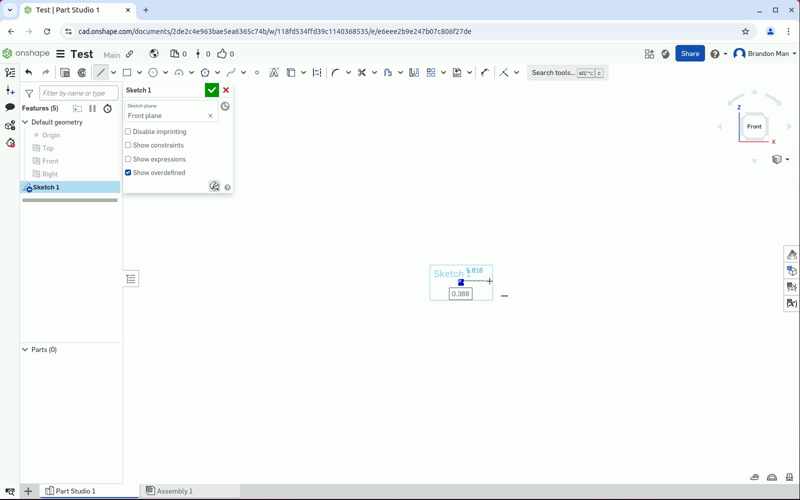
mouse_move(459, 283)
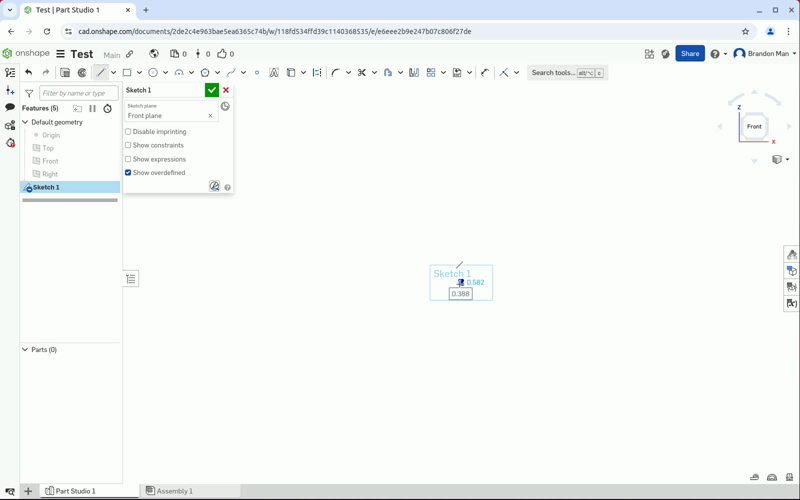
scroll(6)
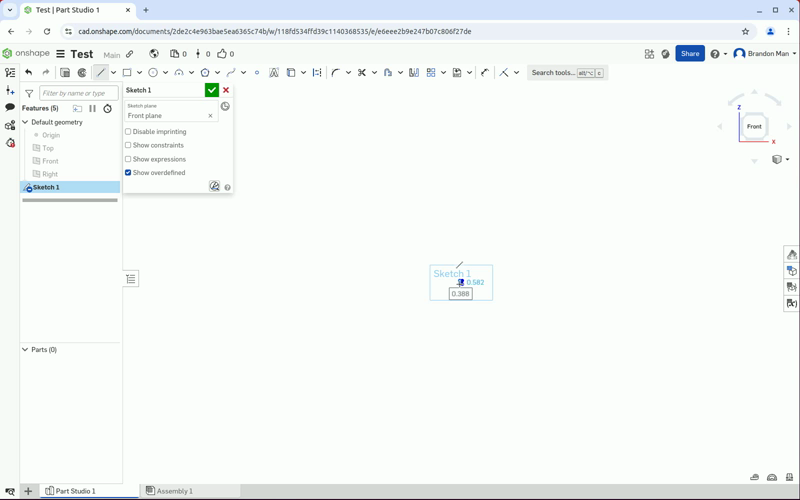
scroll(6)
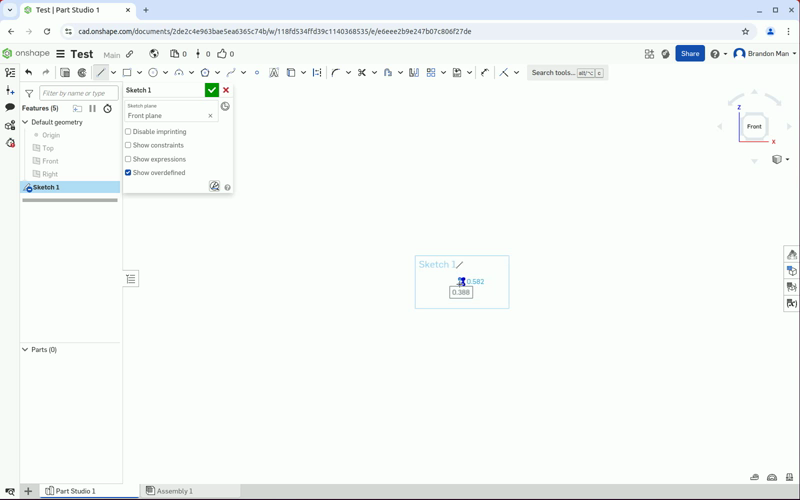
scroll(6)
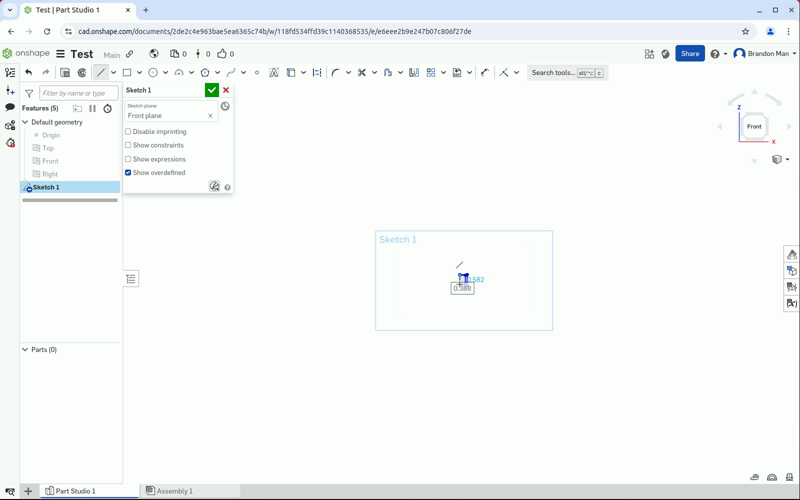
scroll(6)
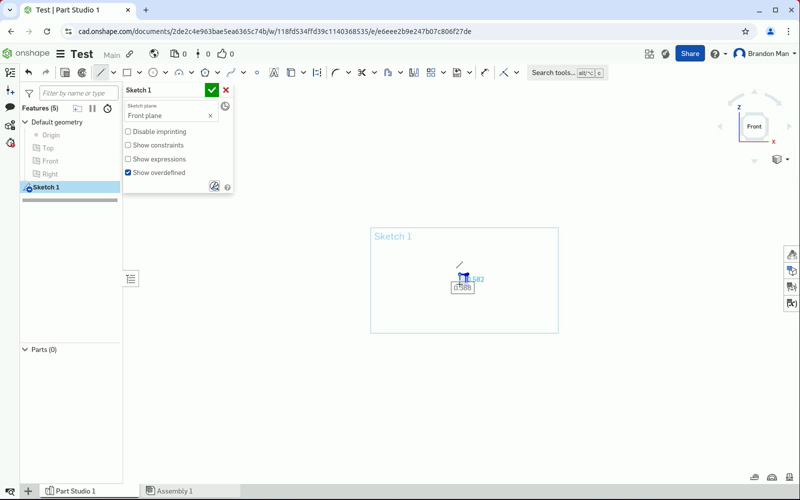
scroll(6)
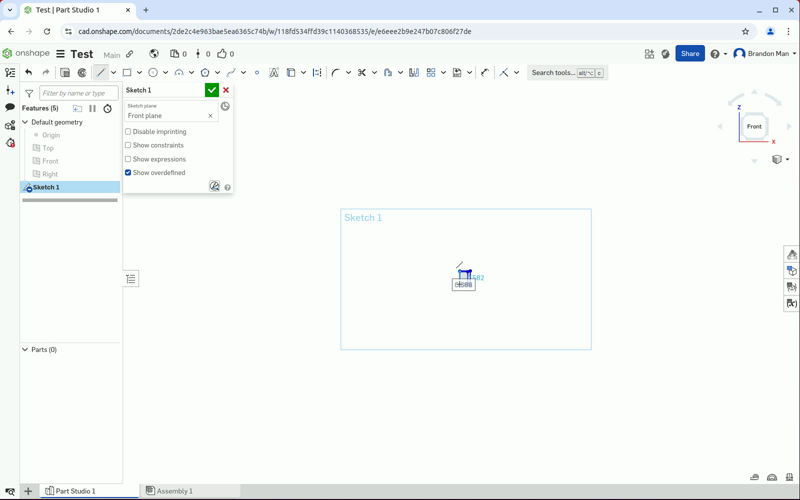
scroll(6)
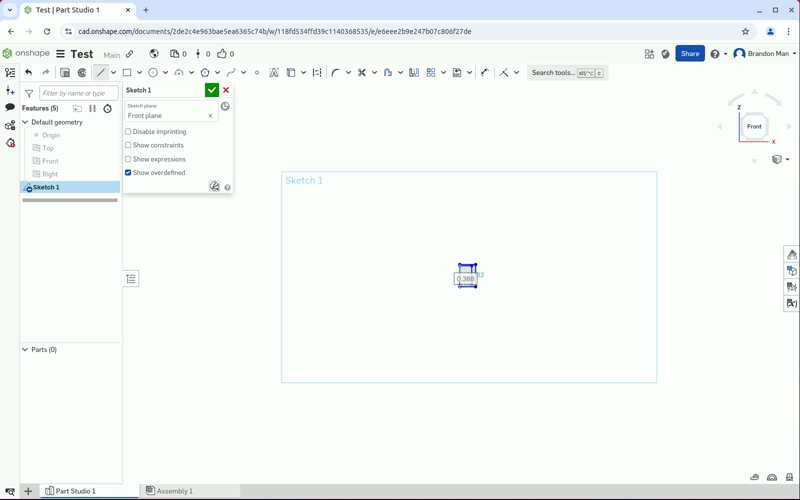
scroll(6)
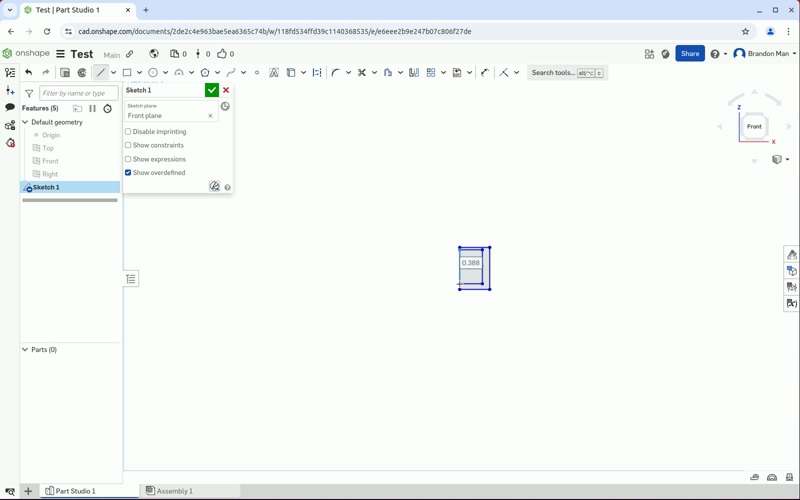
key_up(shift)
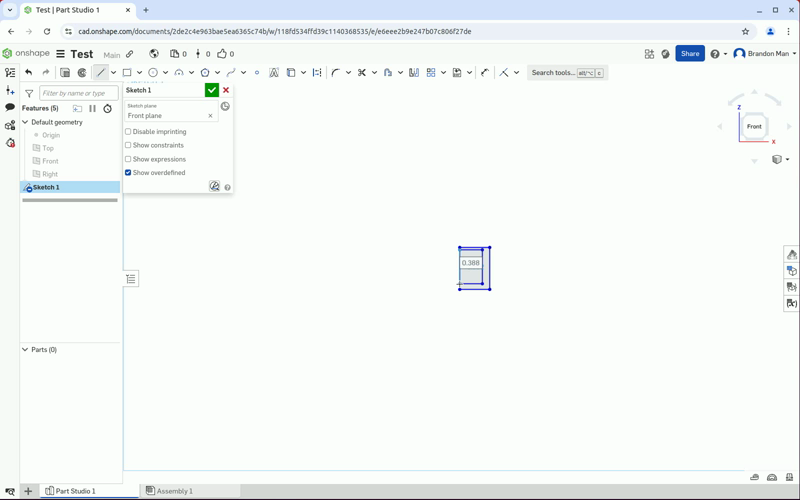
click(459, 283)
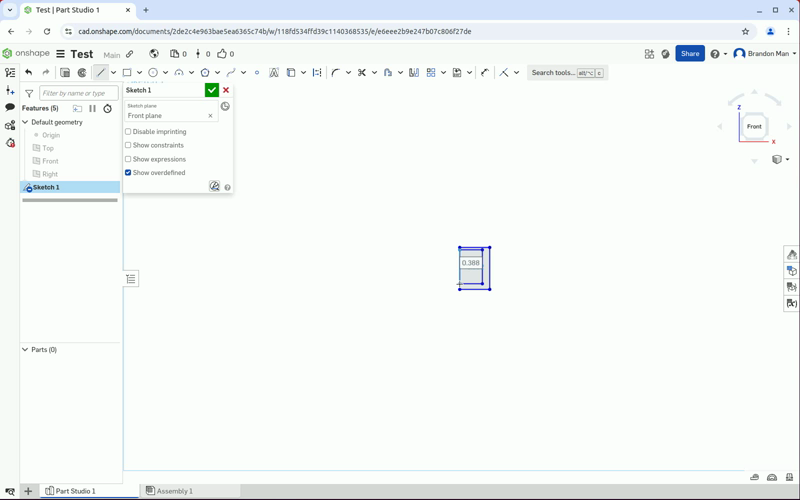
scroll(-6)
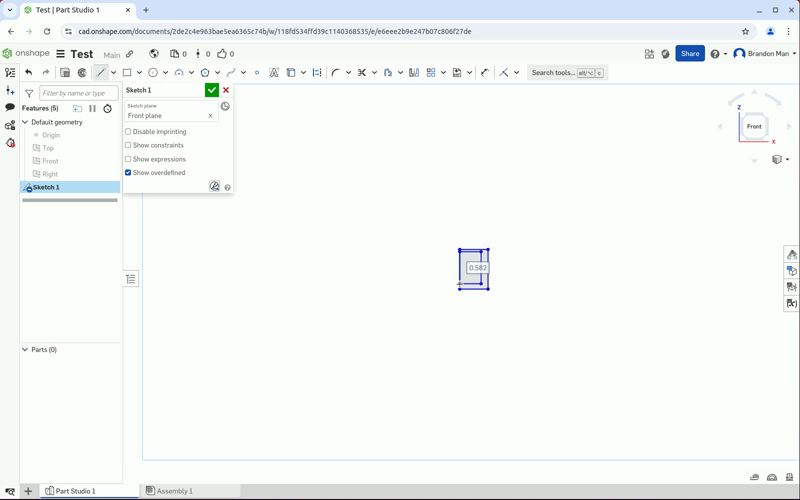
scroll(-6)
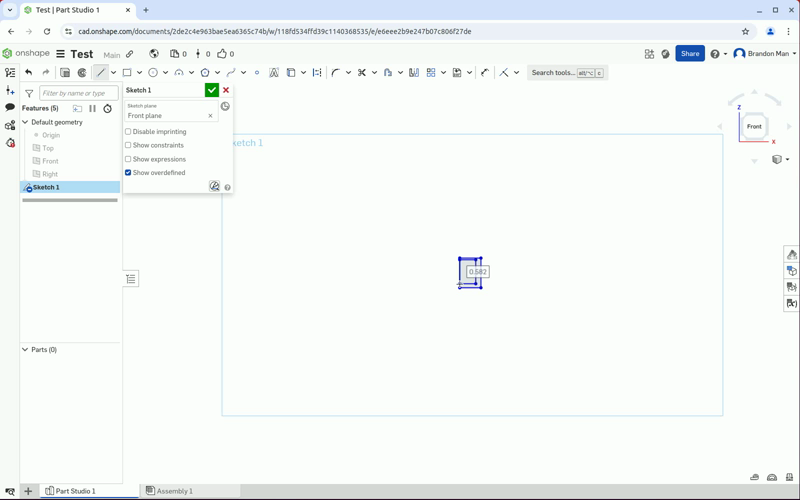
scroll(-6)
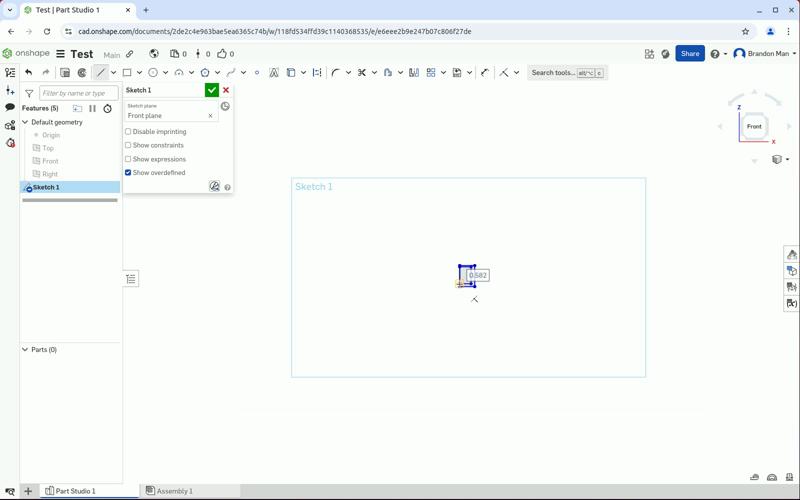
scroll(-6)
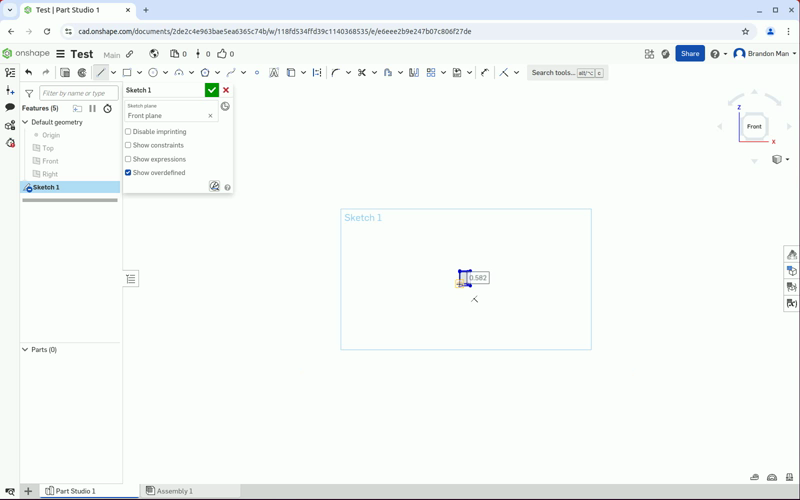
scroll(-6)
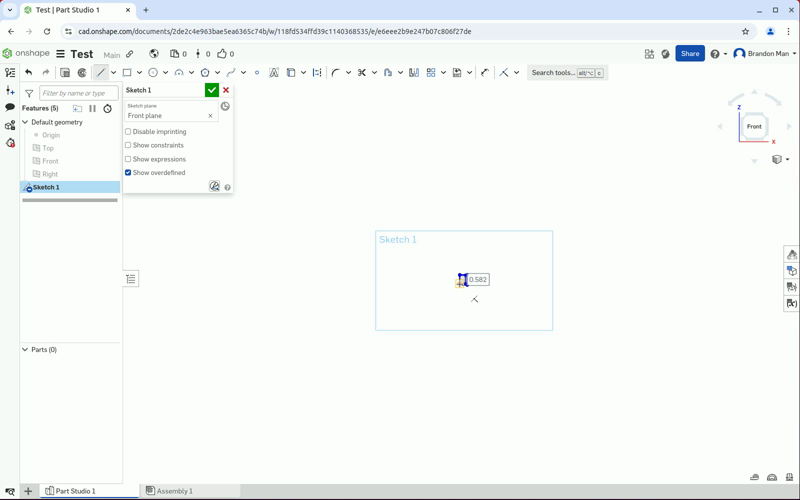
scroll(-6)
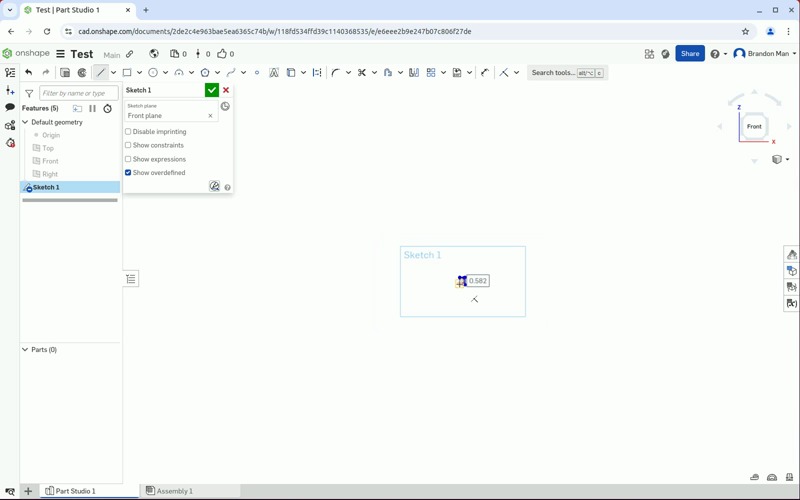
scroll(-6)
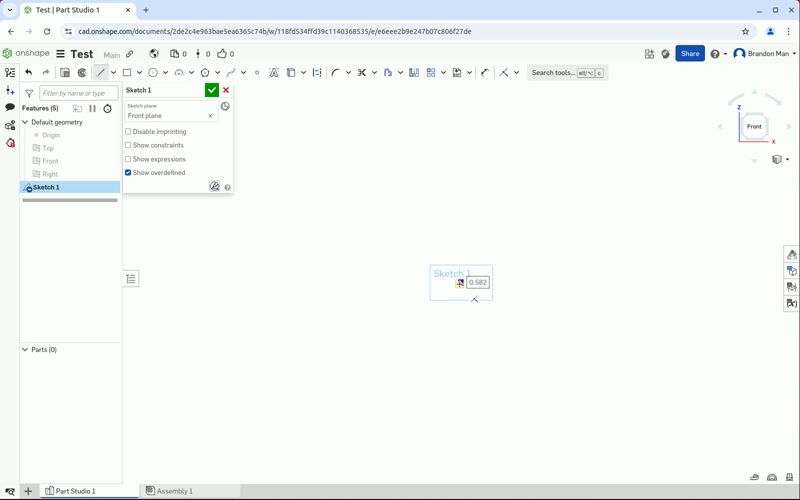
key(esc)
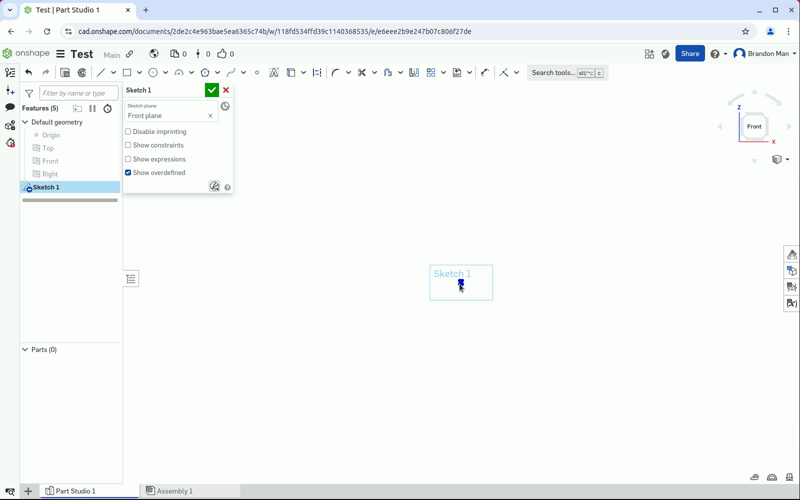
mouse_move(462, 281)
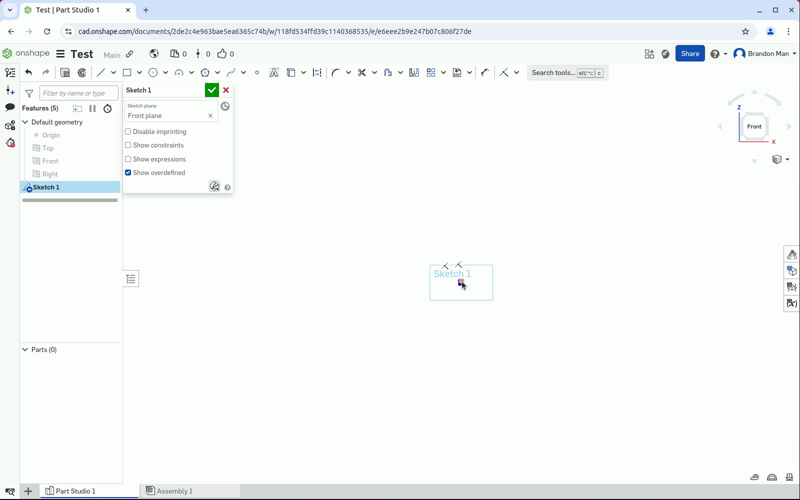
scroll(6)
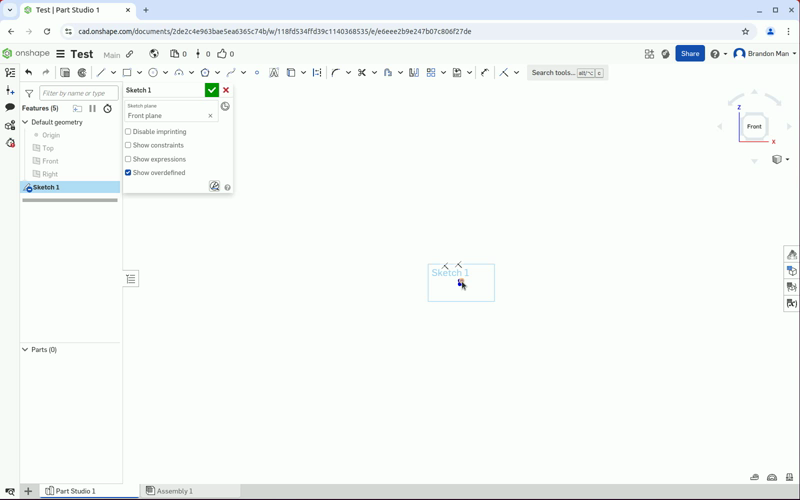
scroll(6)
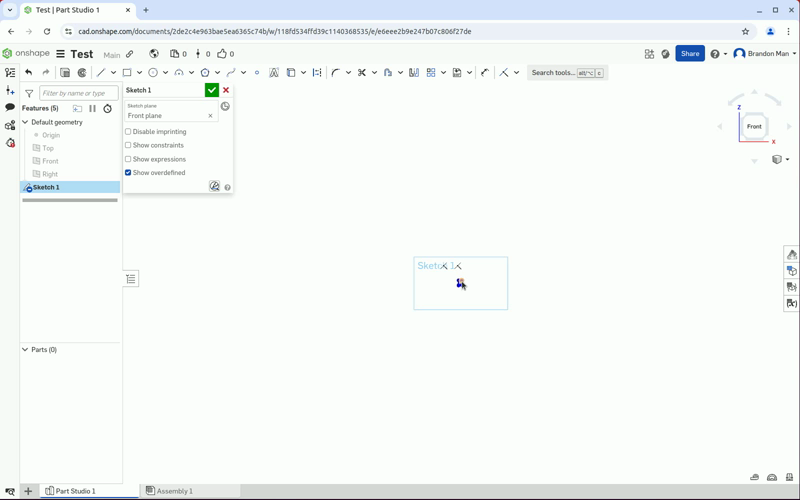
scroll(6)
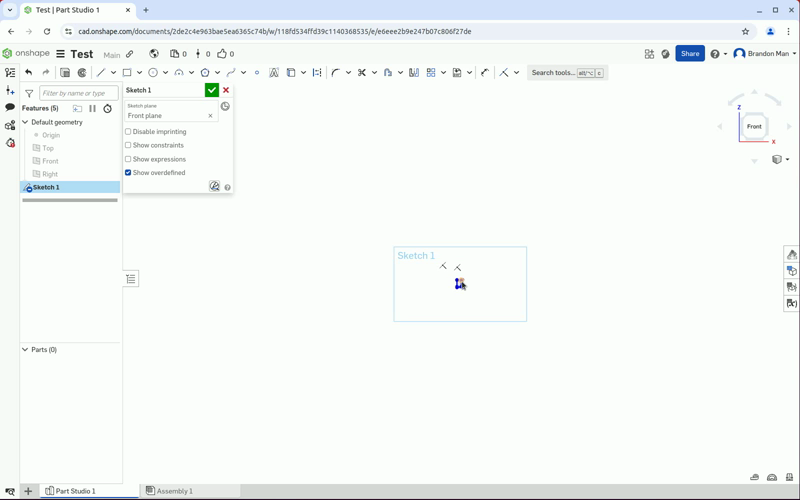
scroll(6)
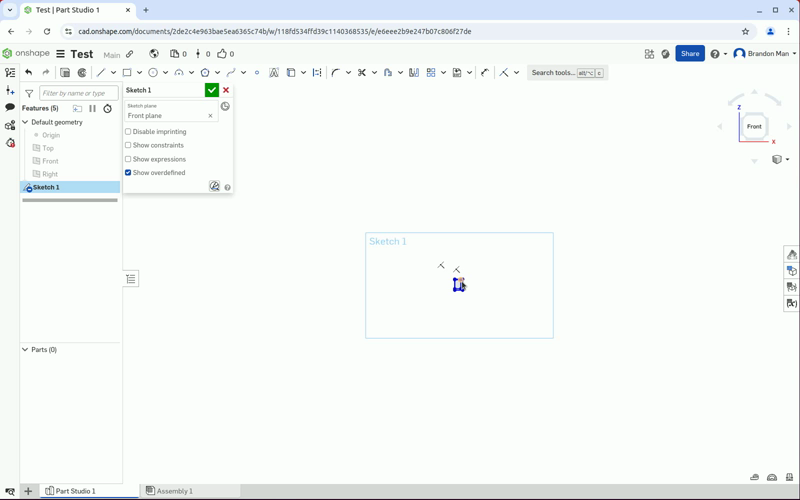
scroll(6)
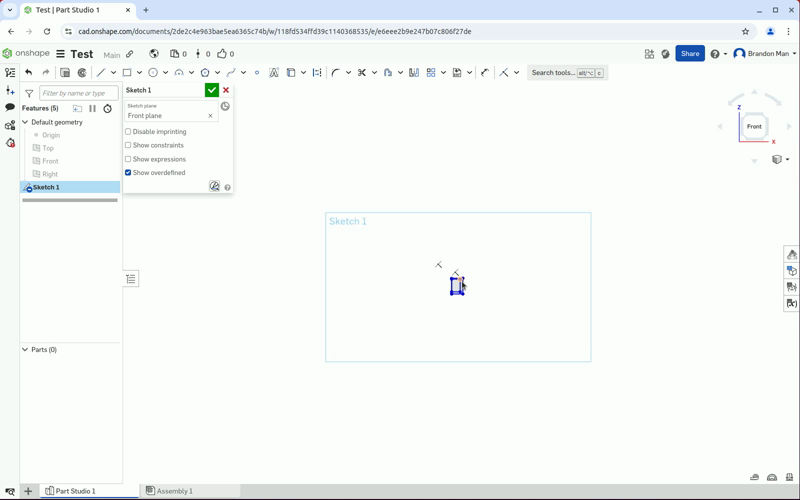
scroll(6)
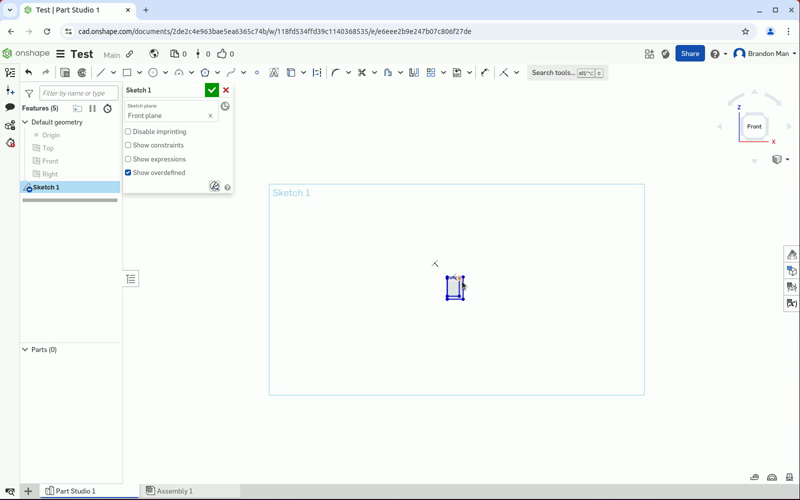
scroll(6)
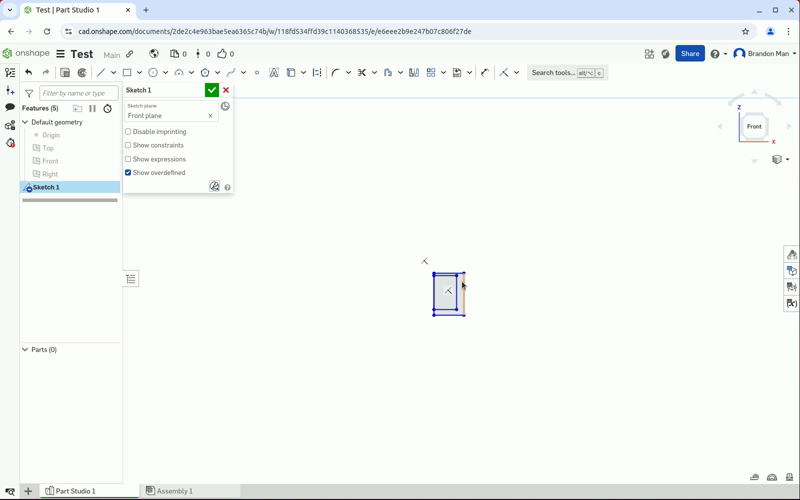
click(462, 281)
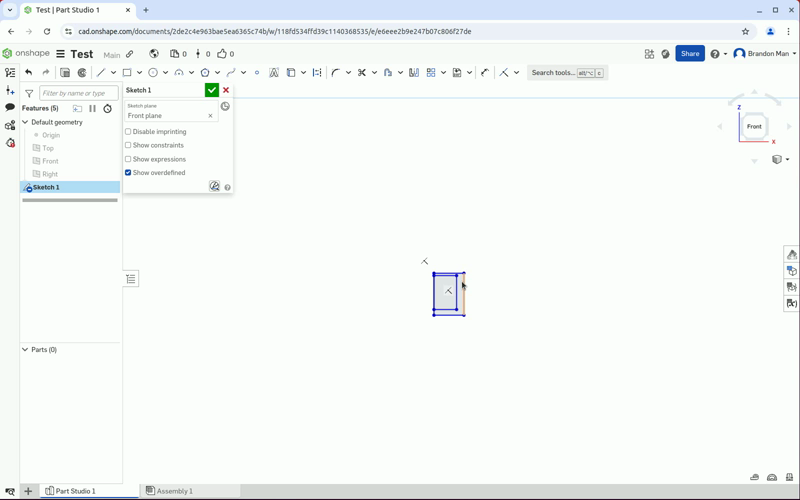
scroll(-6)
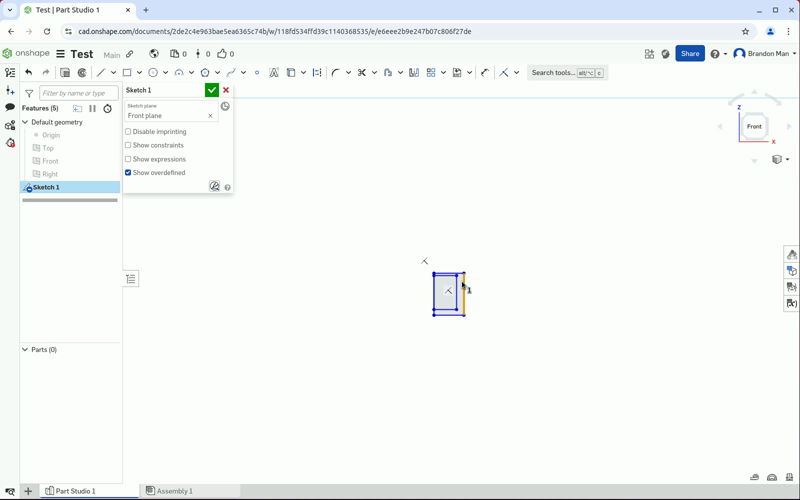
scroll(-6)
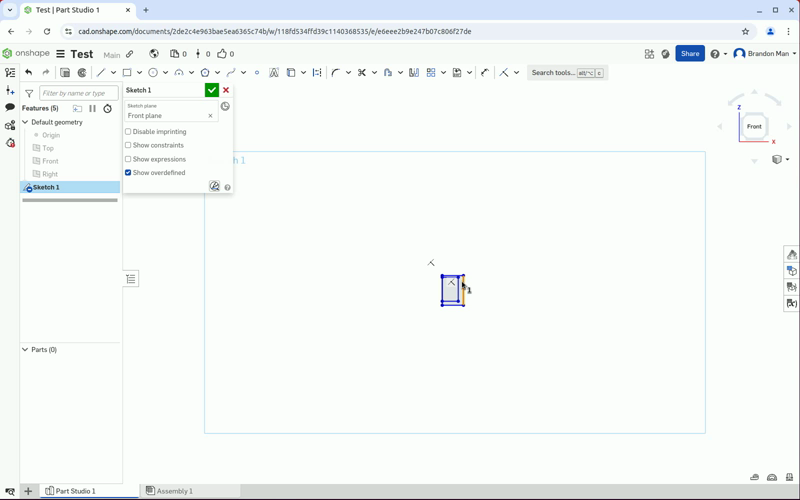
scroll(-6)
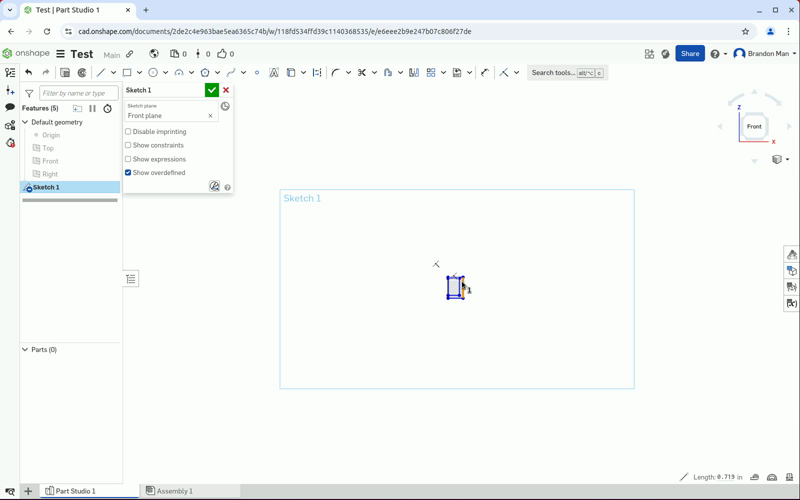
scroll(-6)
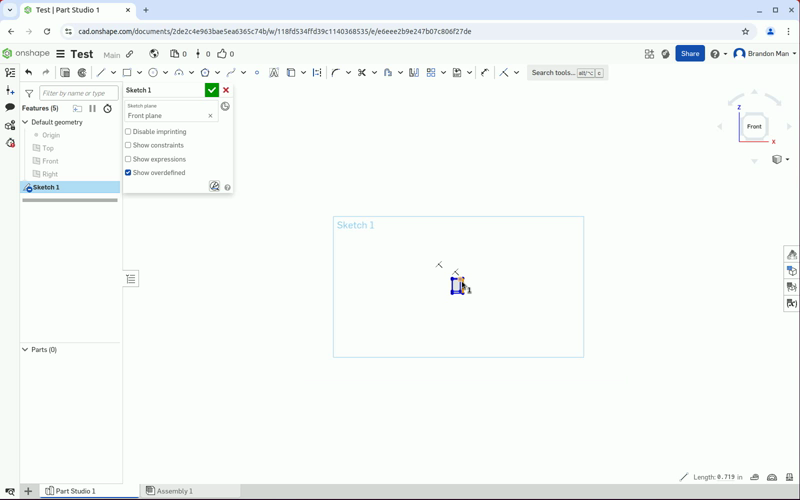
scroll(-6)
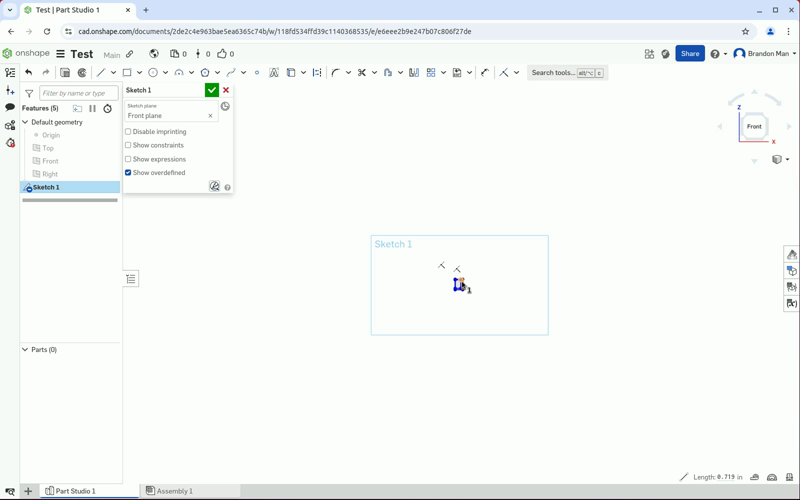
scroll(-6)
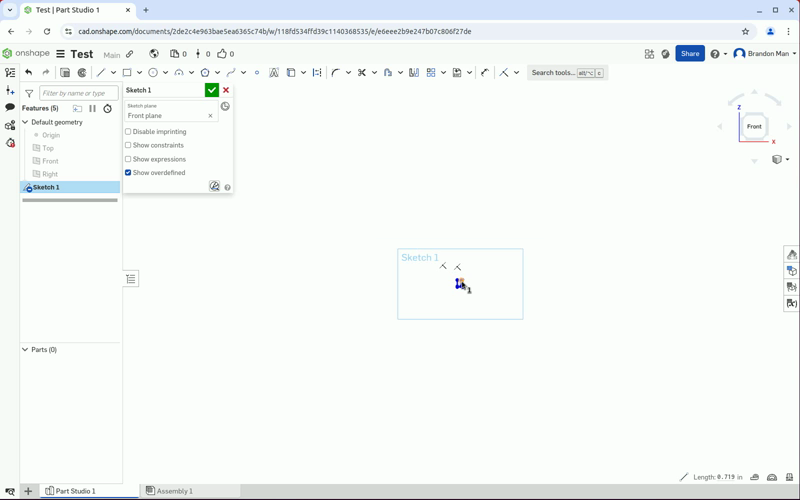
scroll(-6)
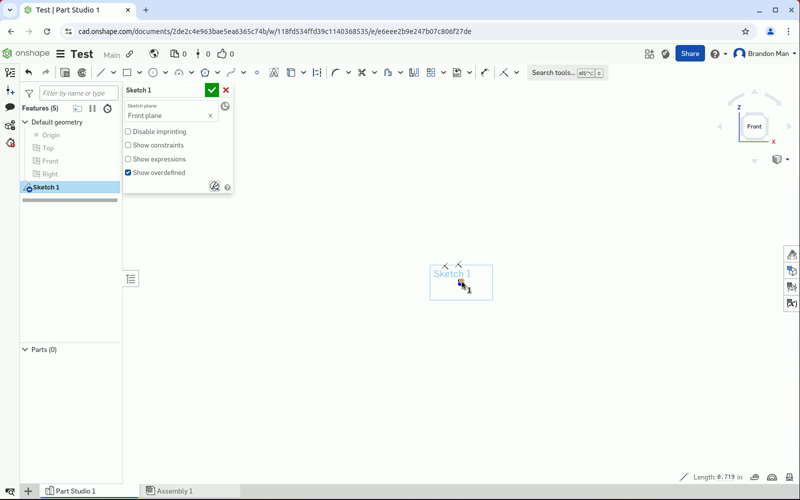
mouse_move(73, 352)
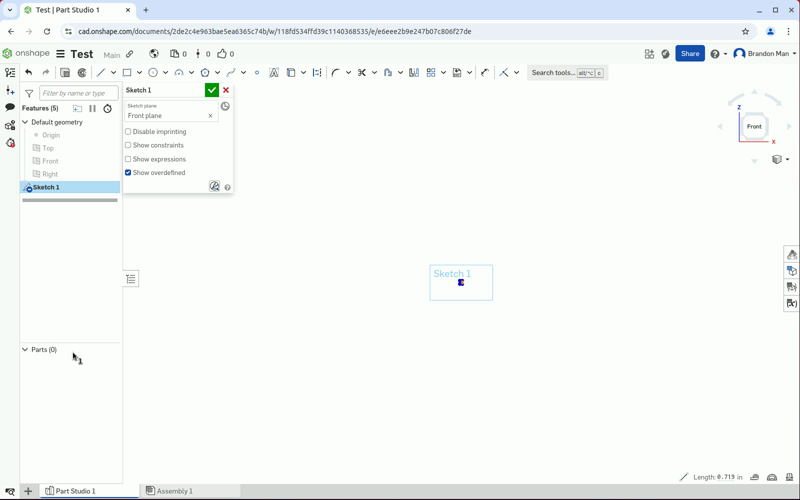
key(shift+y)
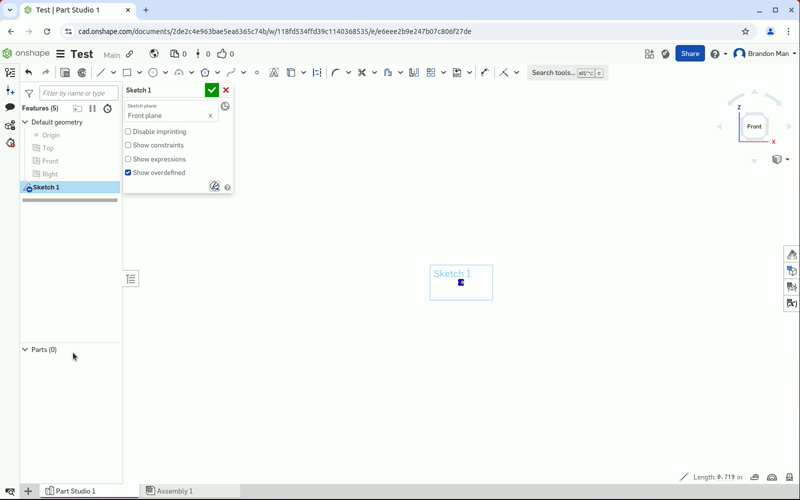
key(shift+e)
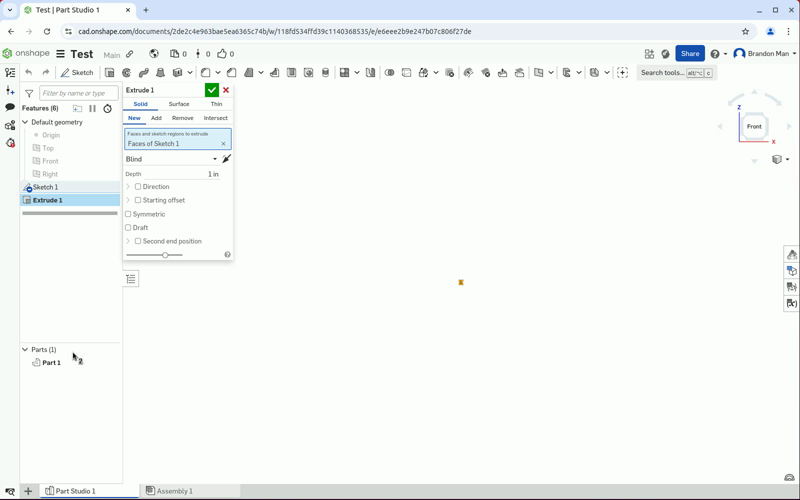
mouse_move(143, 106)
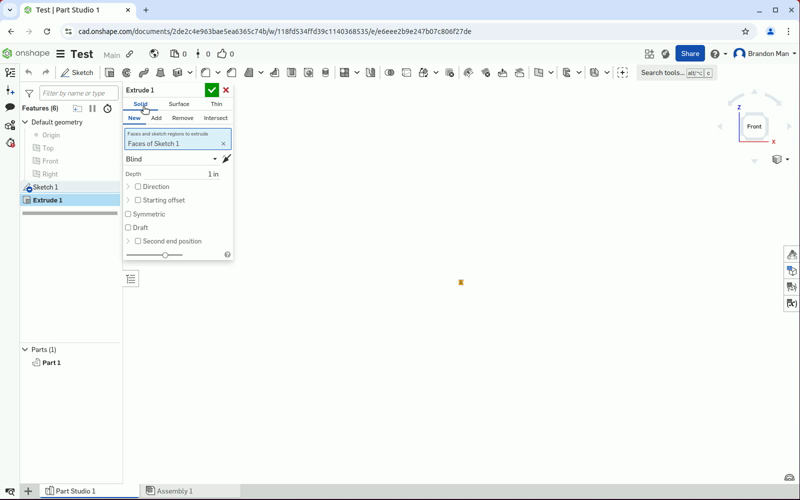
click(143, 106)
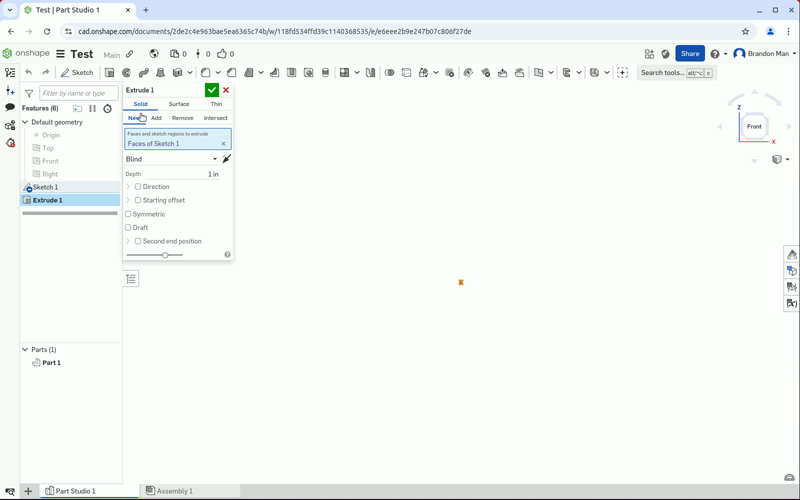
mouse_move(137, 120)
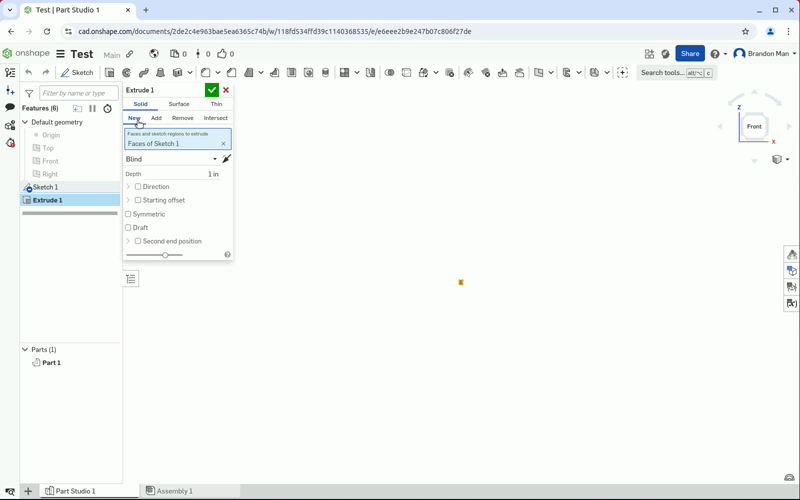
click(137, 120)
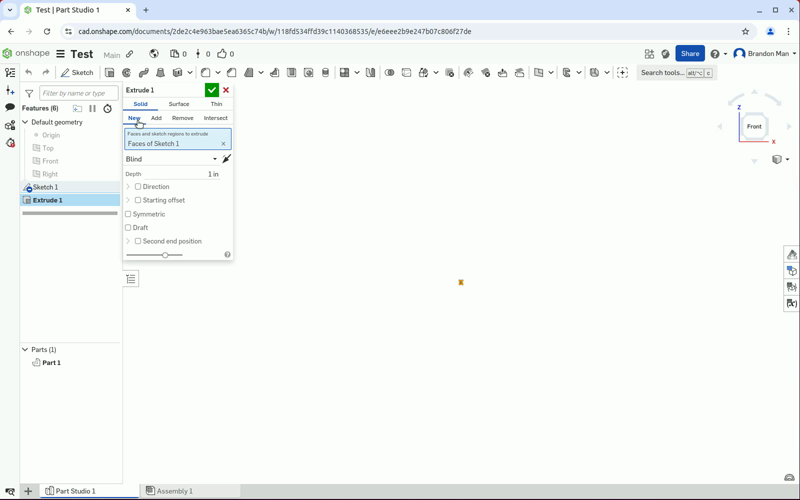
key(tab, 4)
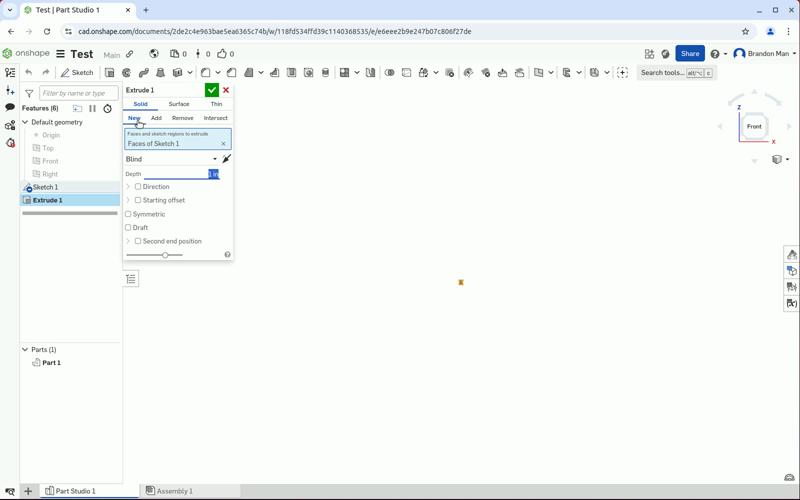
text(-23.108)
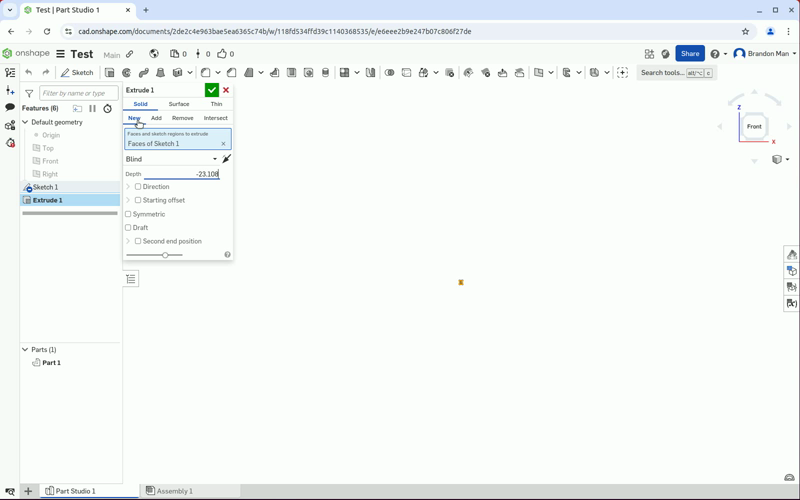
key(enter)
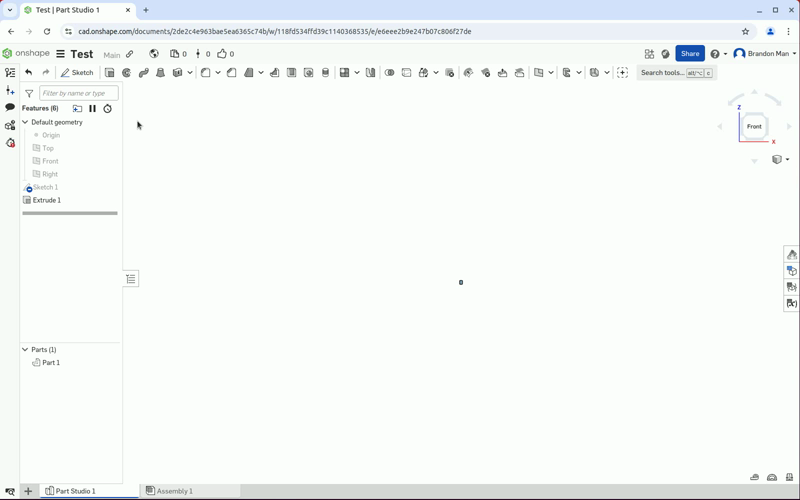
key(shift+h)
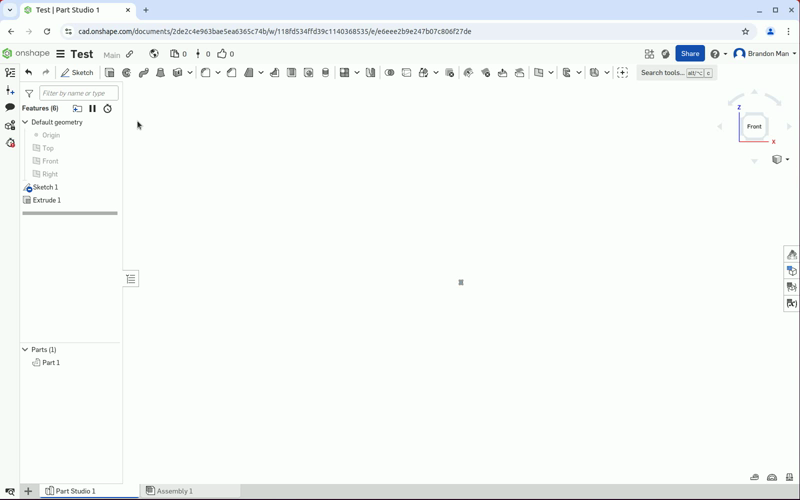
key(shift+h)
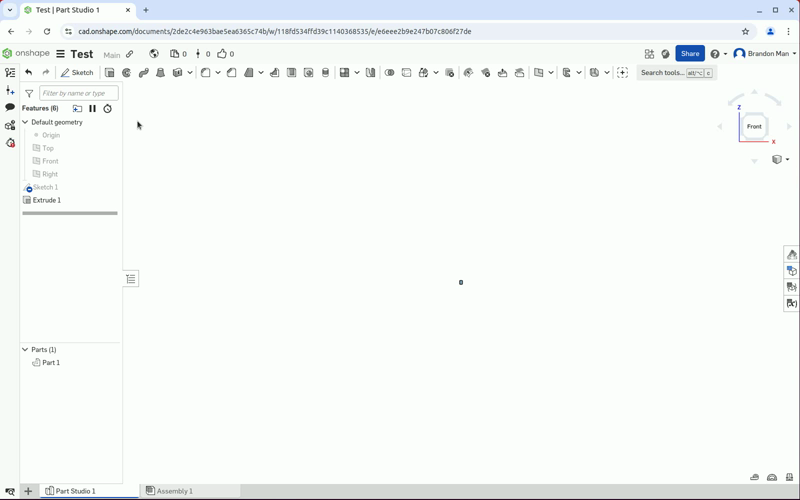
mouse_move(73, 189)
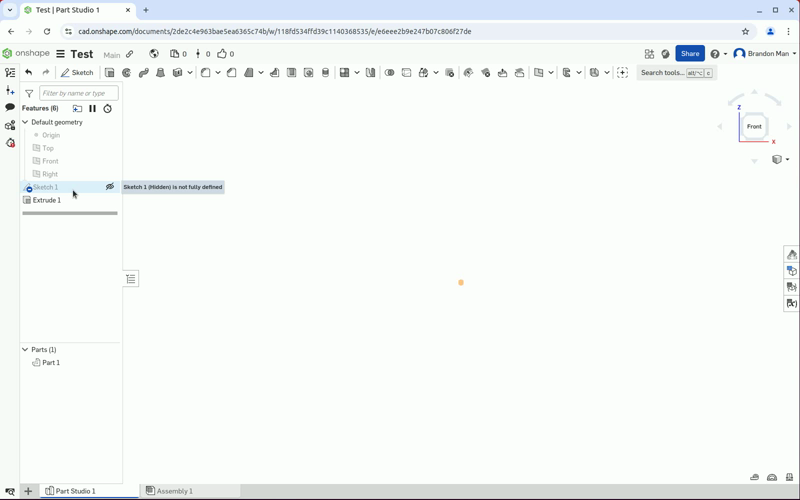
click(73, 189)
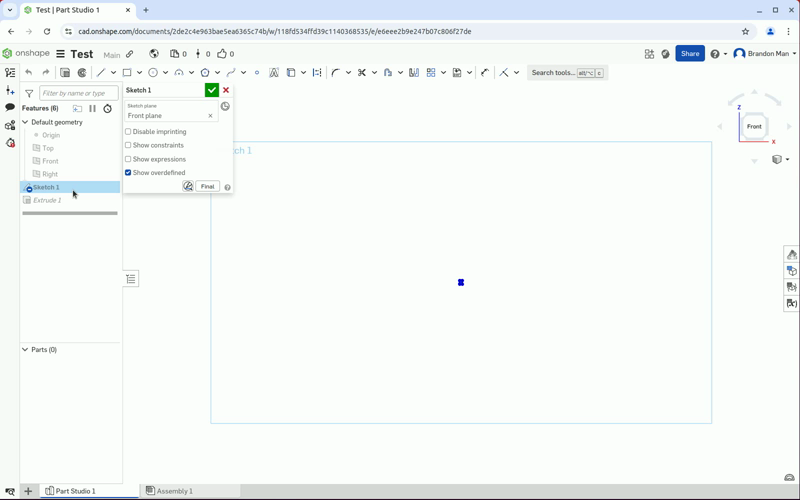
mouse_move(229, 92)
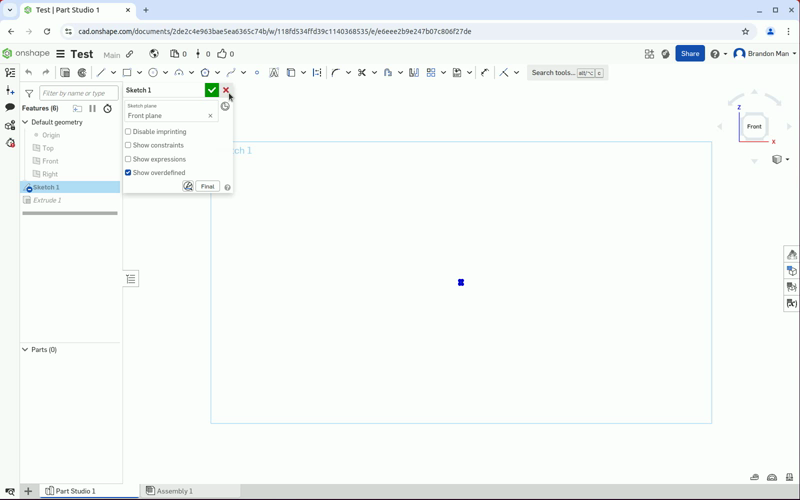
click(229, 92)
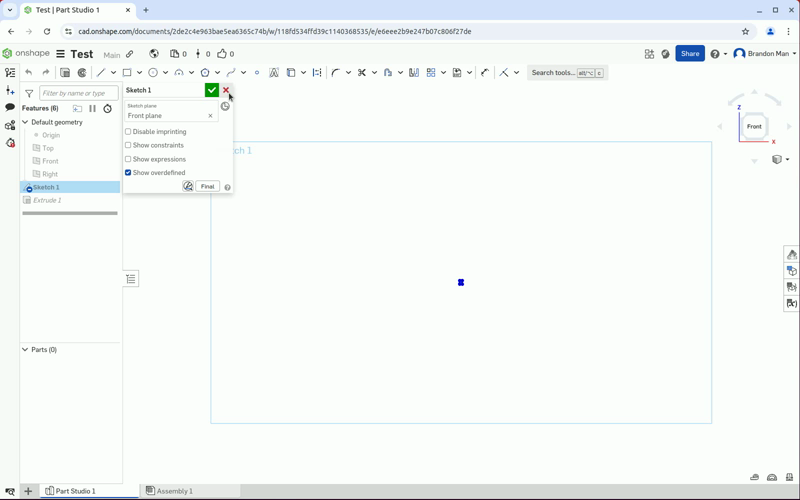
key(shift+s)
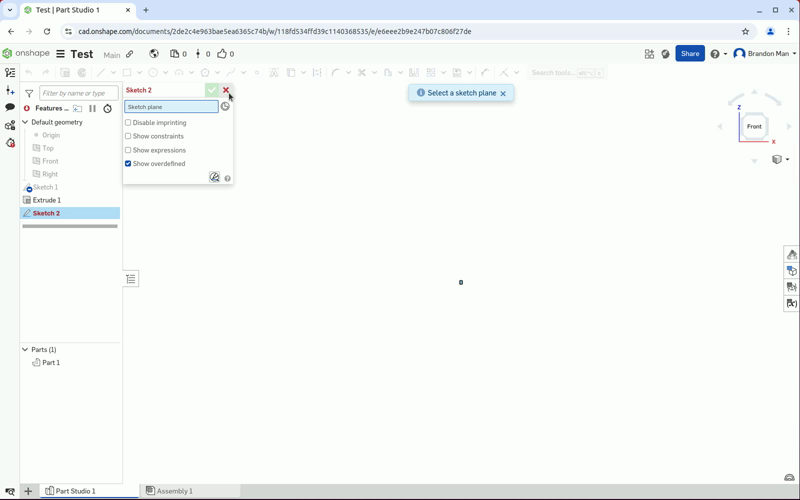
mouse_move(73, 163)
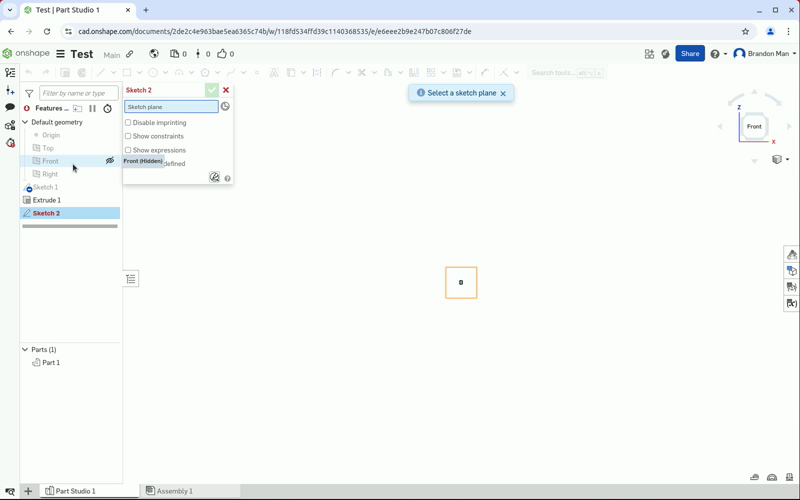
click(73, 163)
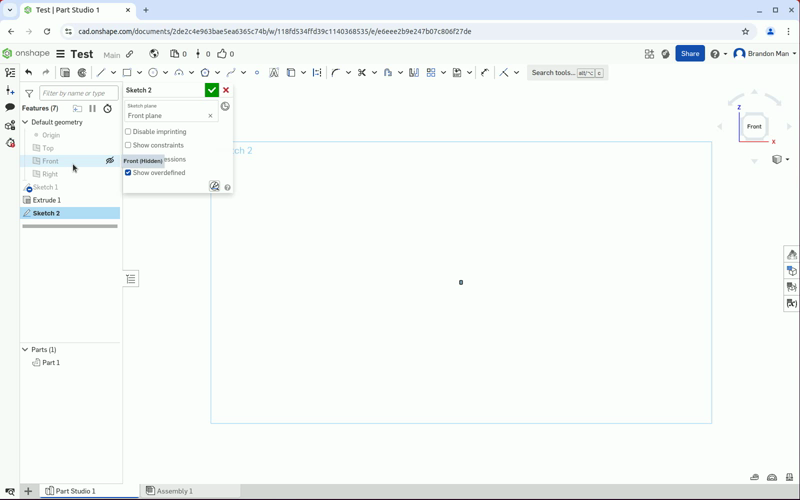
mouse_move(73, 352)
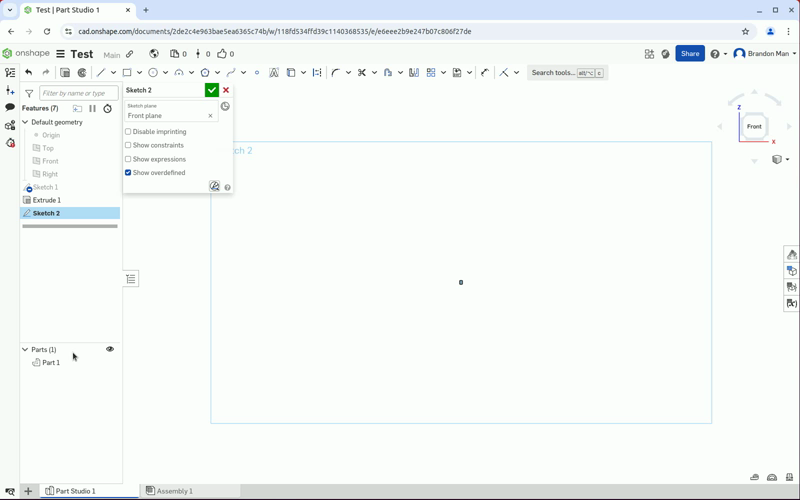
key(y)
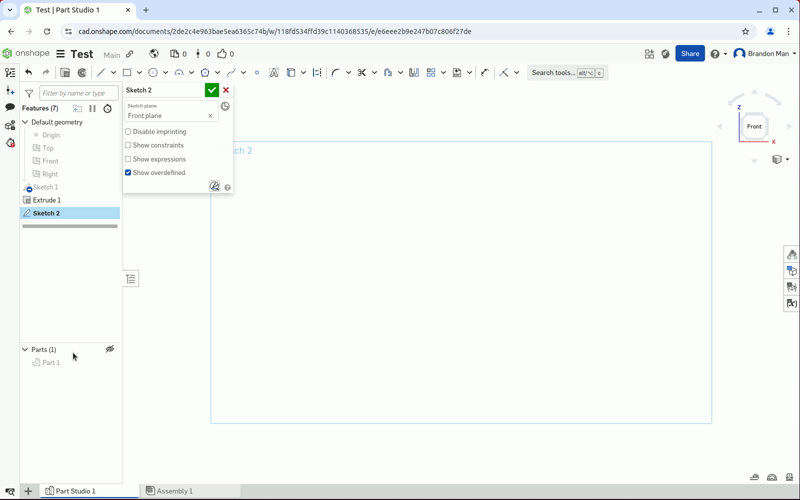
key(l)
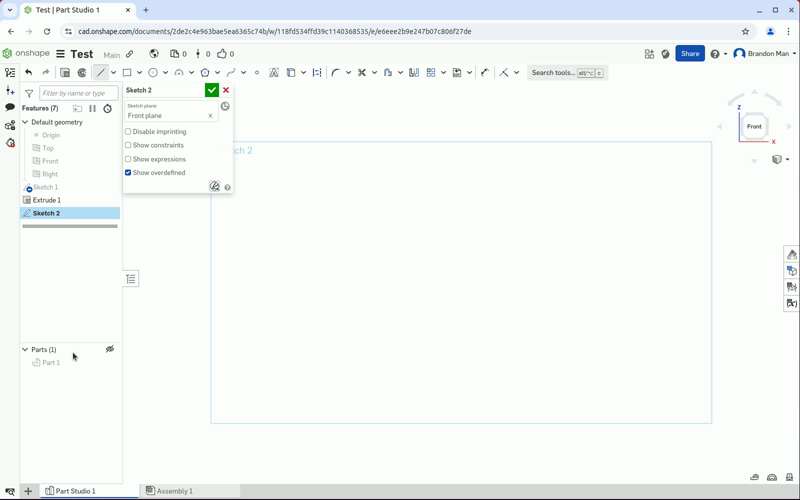
key_down(shift)
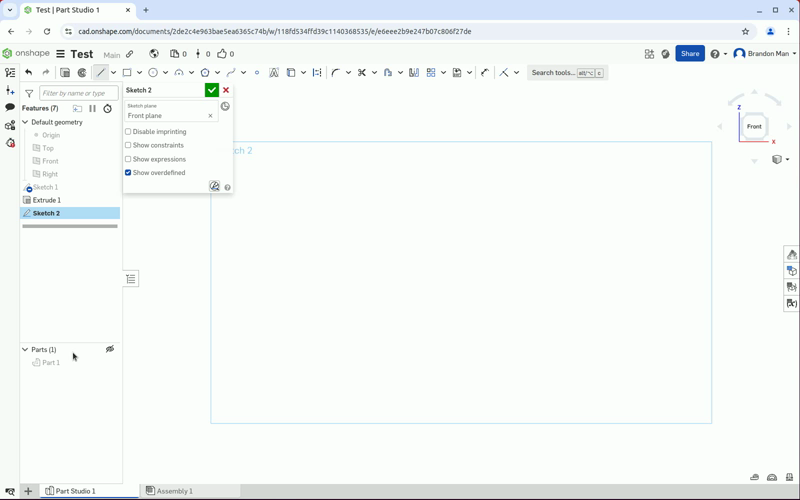
mouse_move(480, 284)
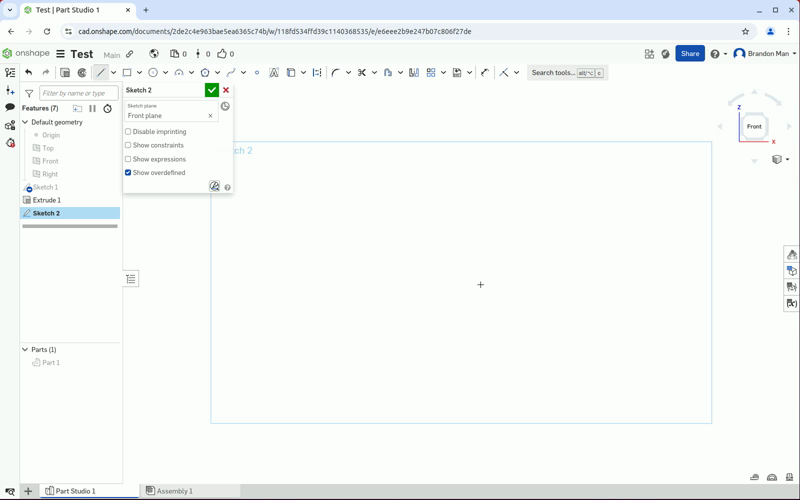
click(480, 284)
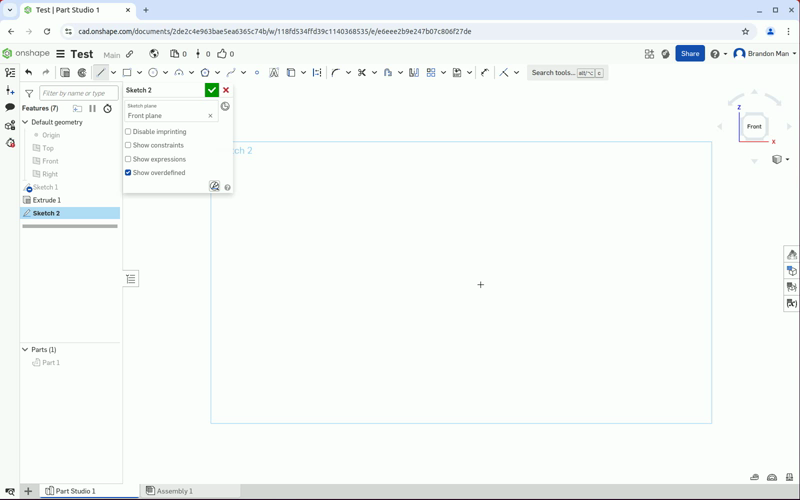
key_up(shift)
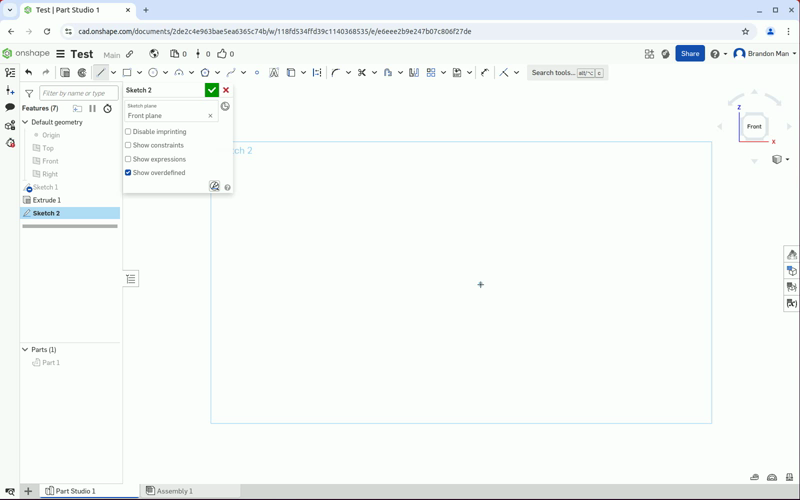
key_down(shift)
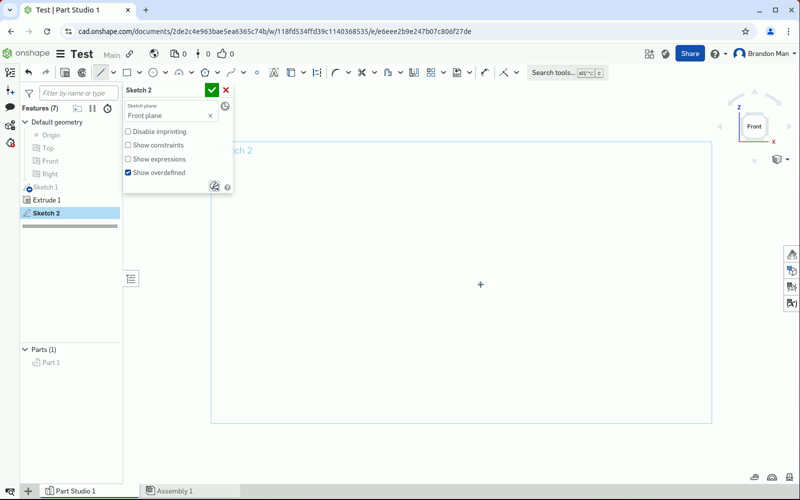
mouse_move(510, 284)
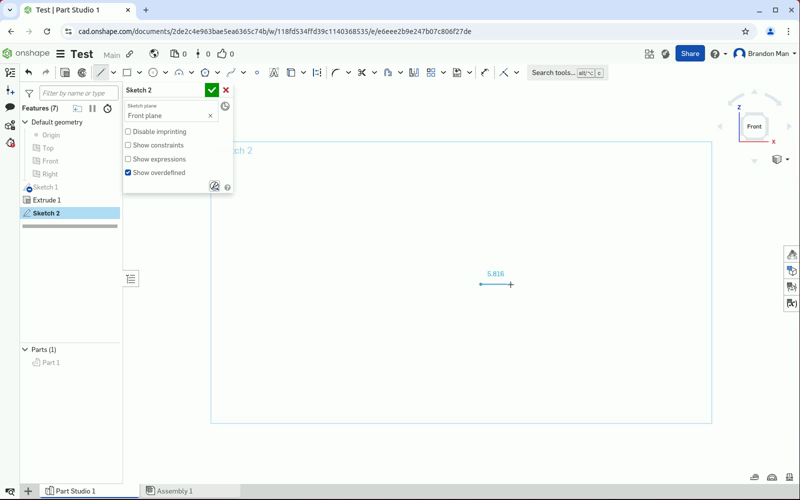
mouse_move(483, 284)
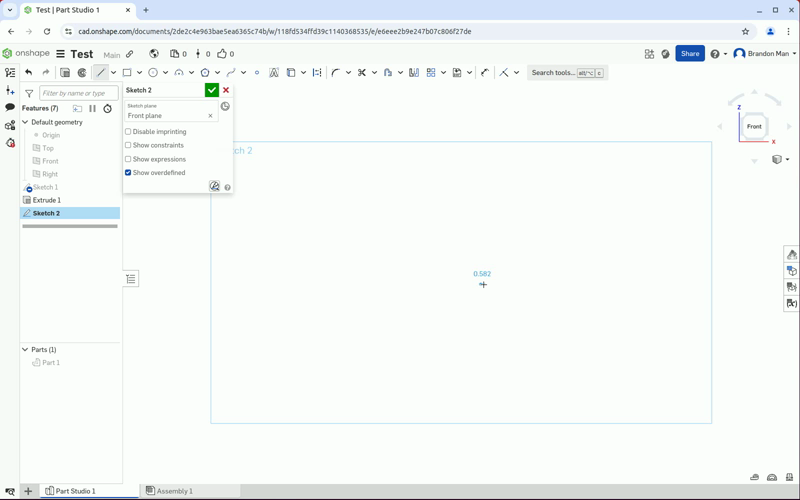
scroll(6)
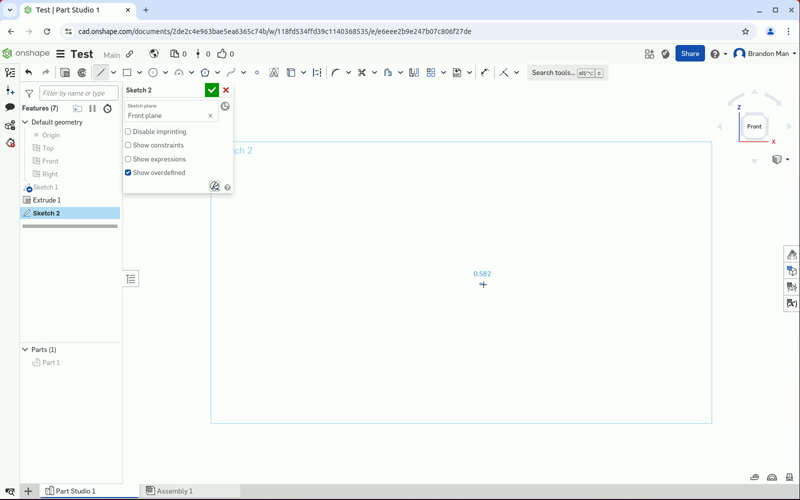
scroll(6)
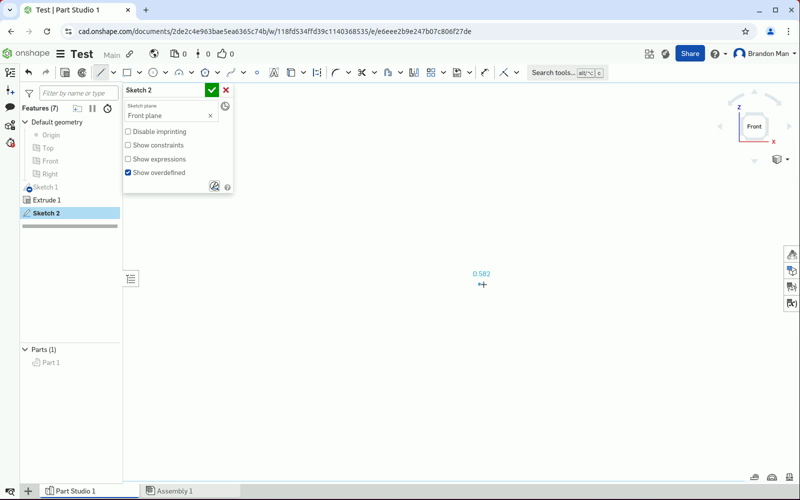
scroll(6)
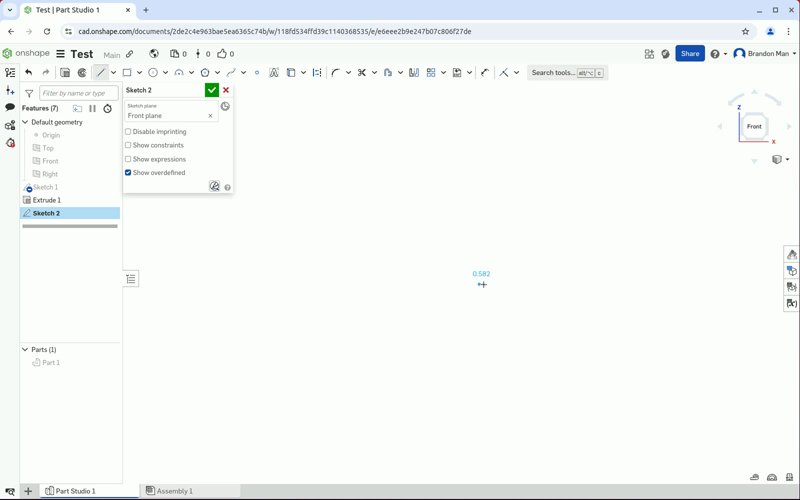
scroll(6)
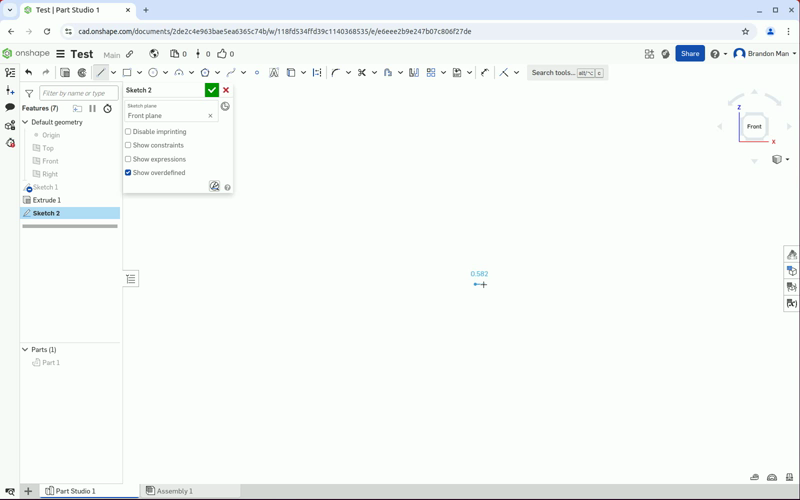
scroll(6)
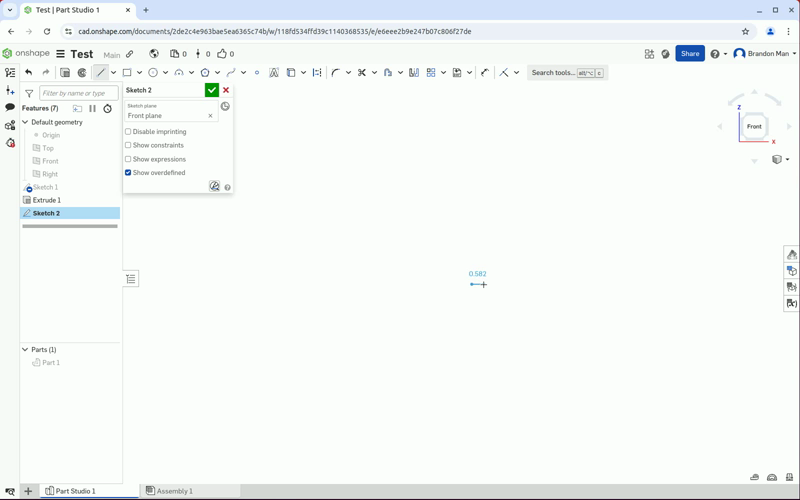
scroll(6)
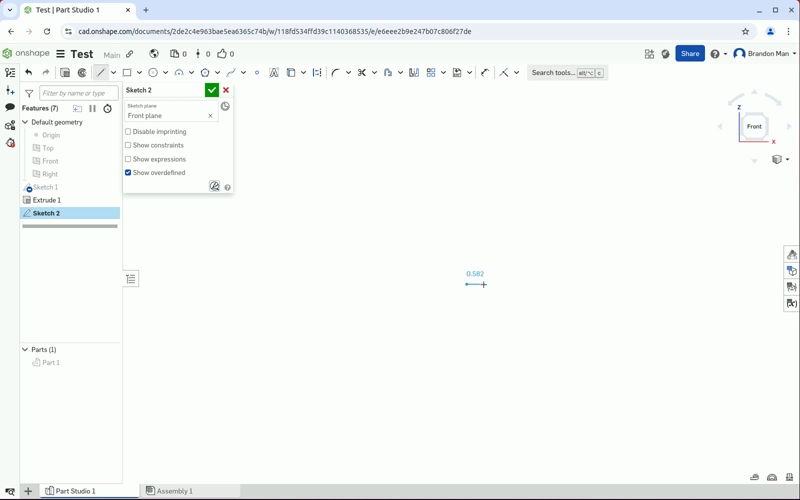
scroll(6)
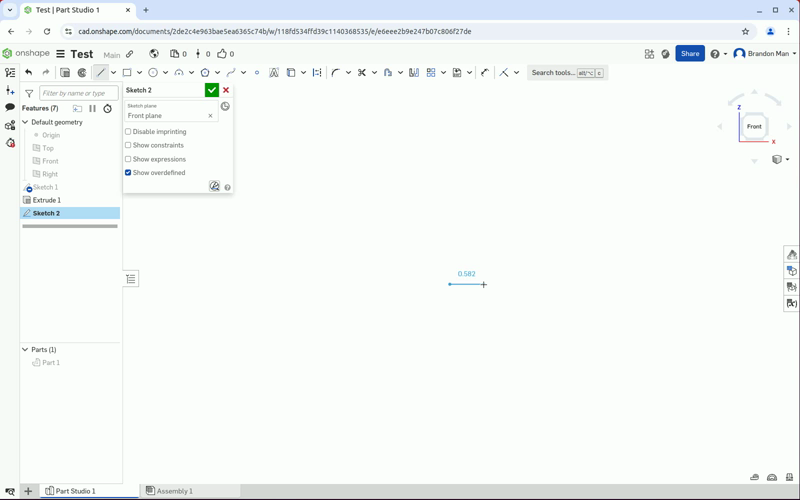
click(483, 284)
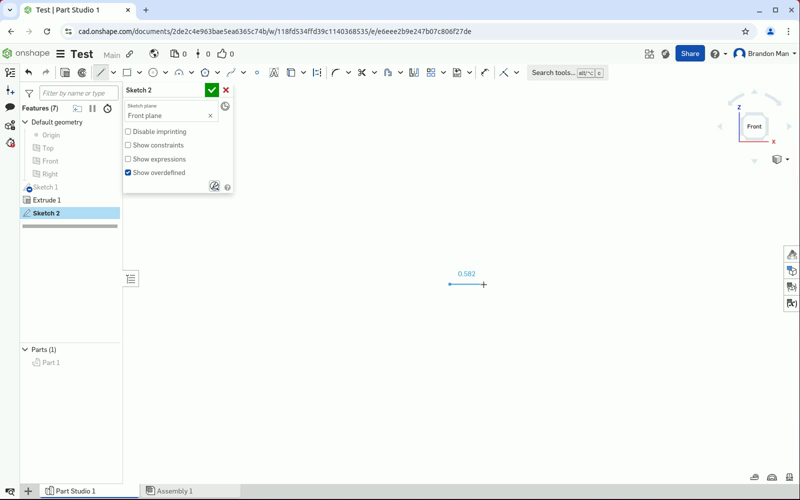
scroll(-6)
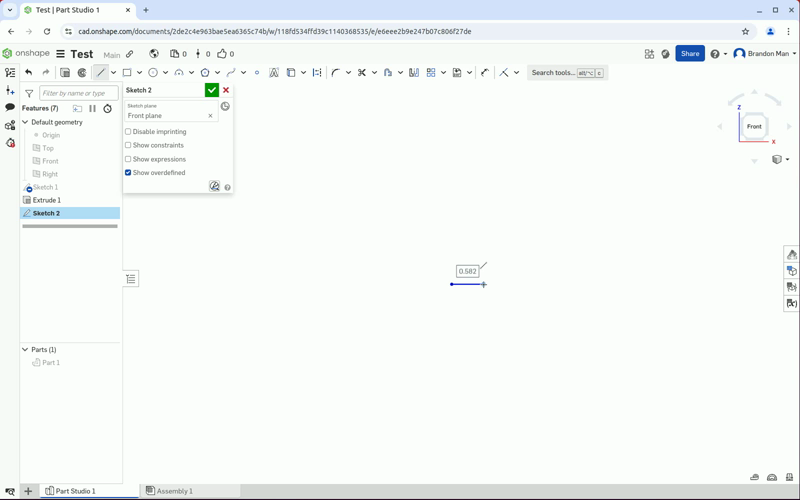
scroll(-6)
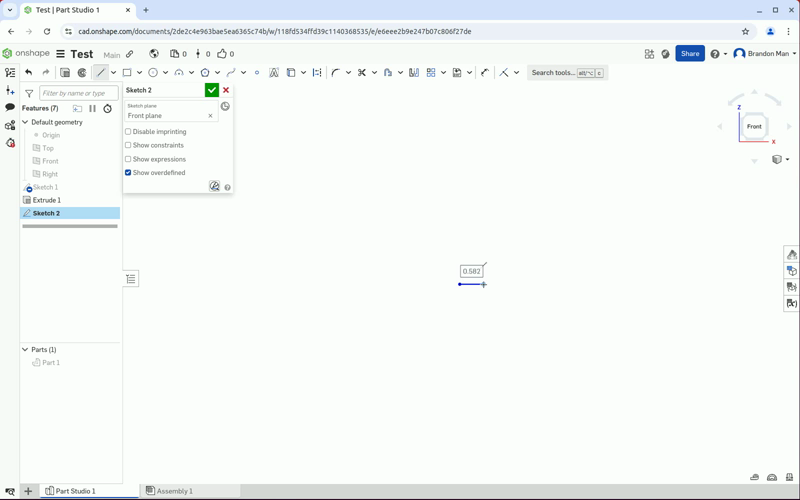
scroll(-6)
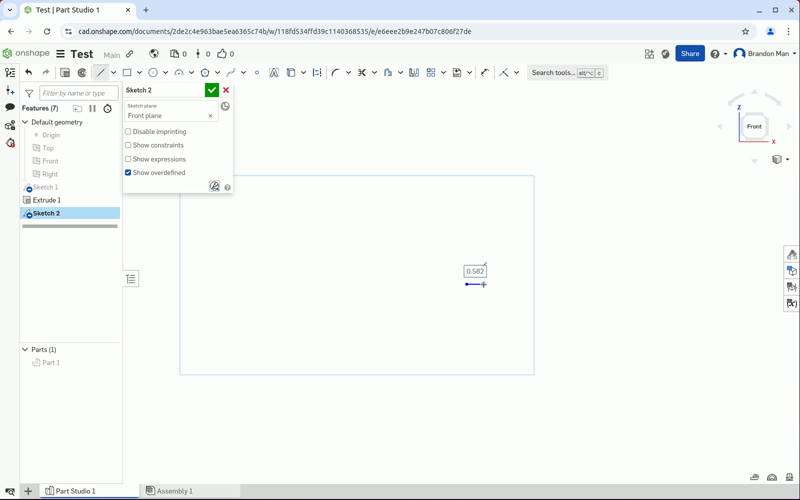
scroll(-6)
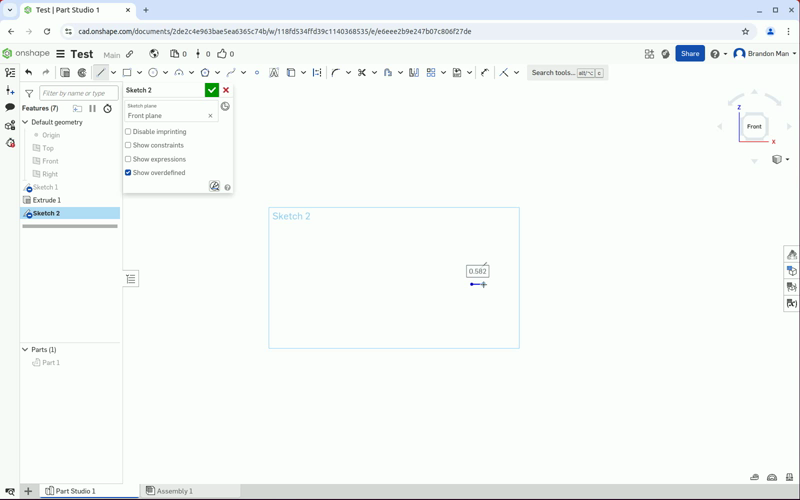
scroll(-6)
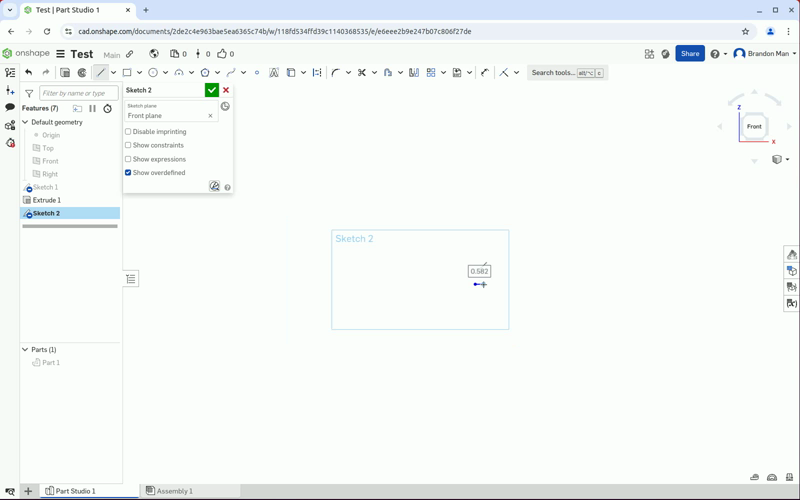
scroll(-6)
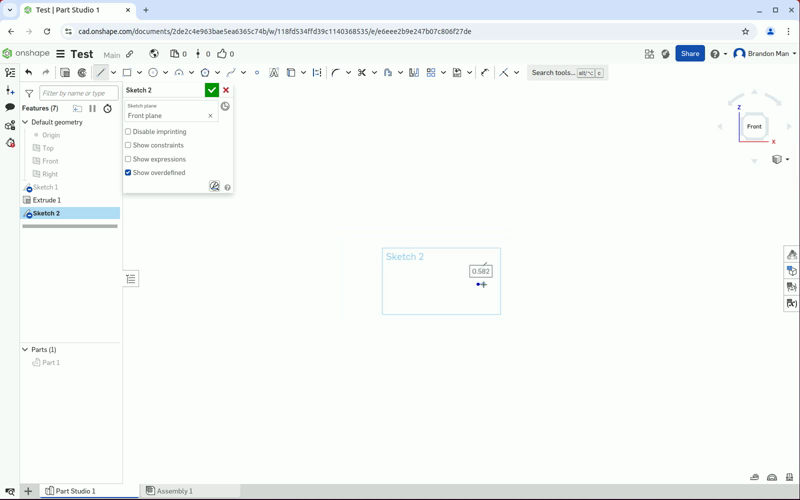
scroll(-6)
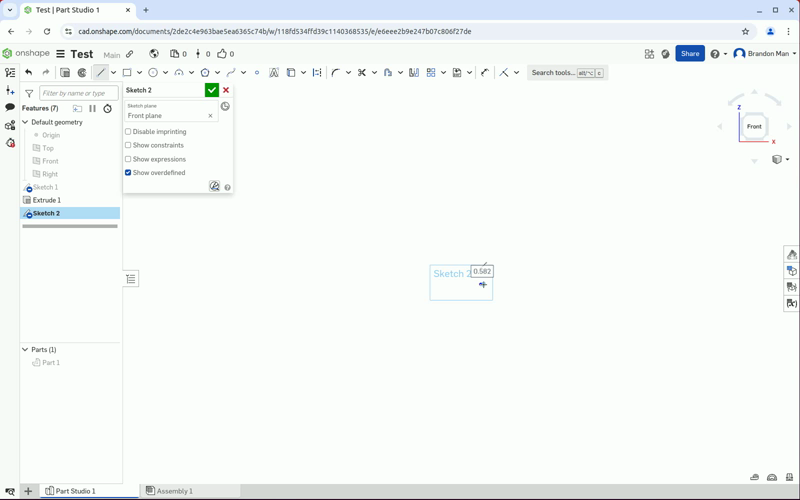
key_up(shift)
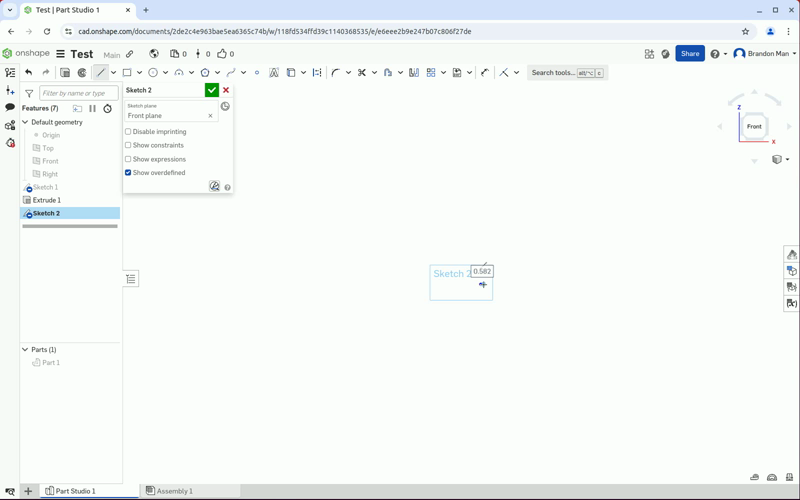
key_down(shift)
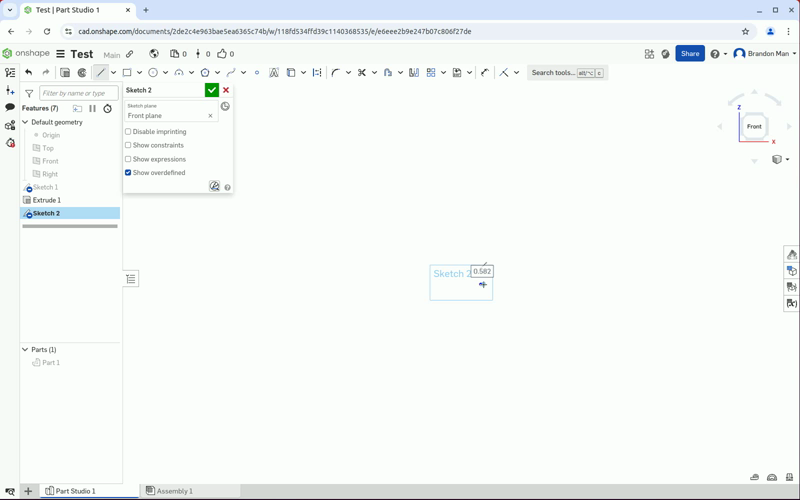
mouse_move(513, 284)
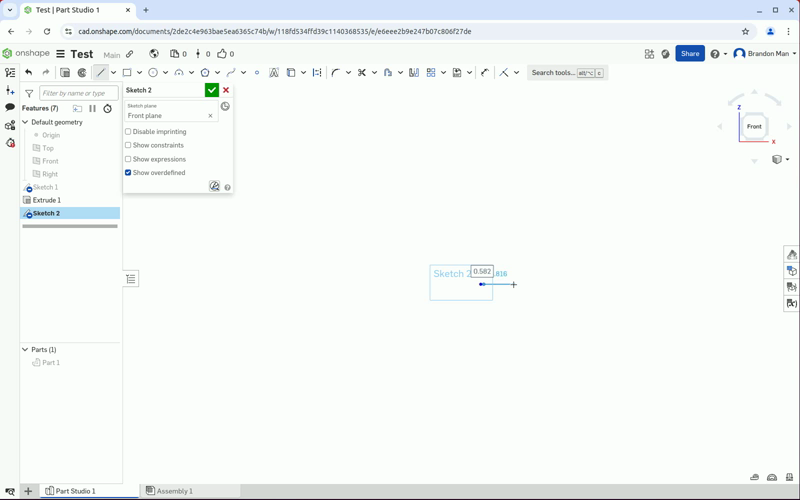
mouse_move(483, 280)
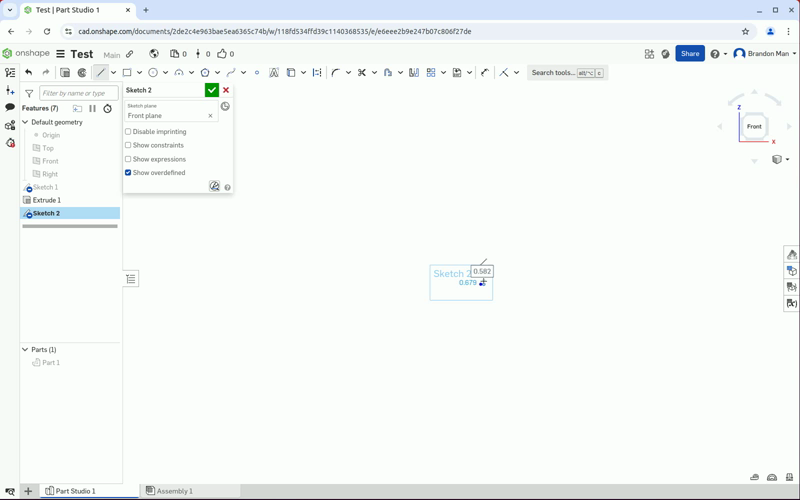
scroll(6)
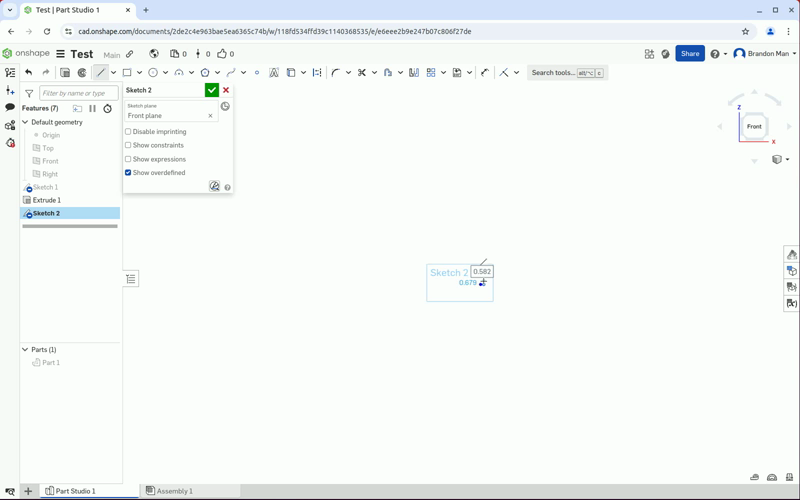
scroll(6)
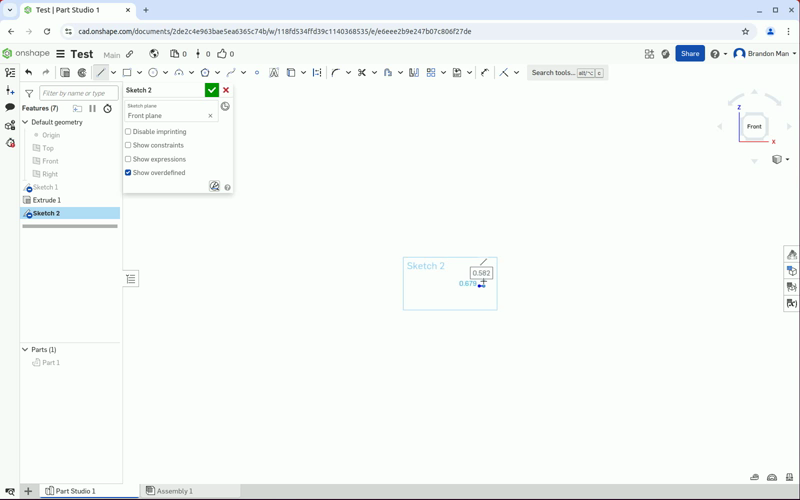
scroll(6)
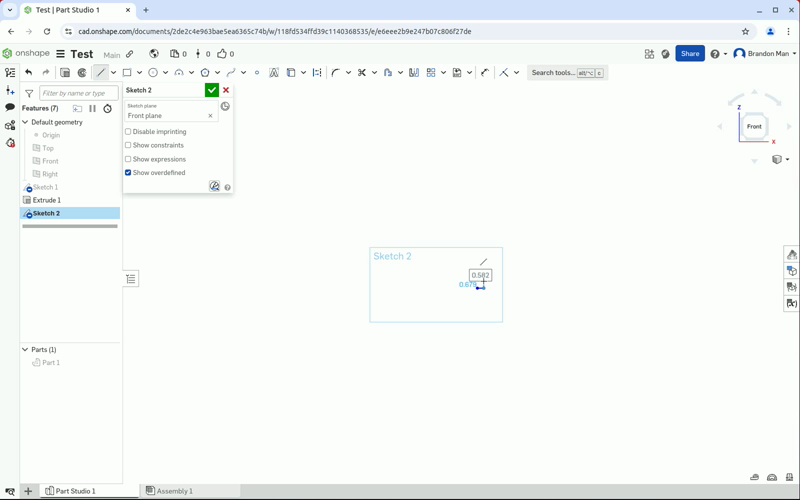
scroll(6)
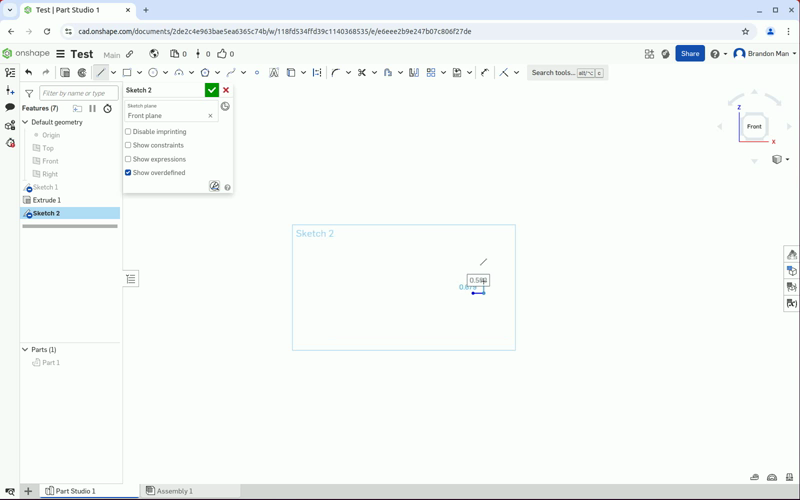
scroll(6)
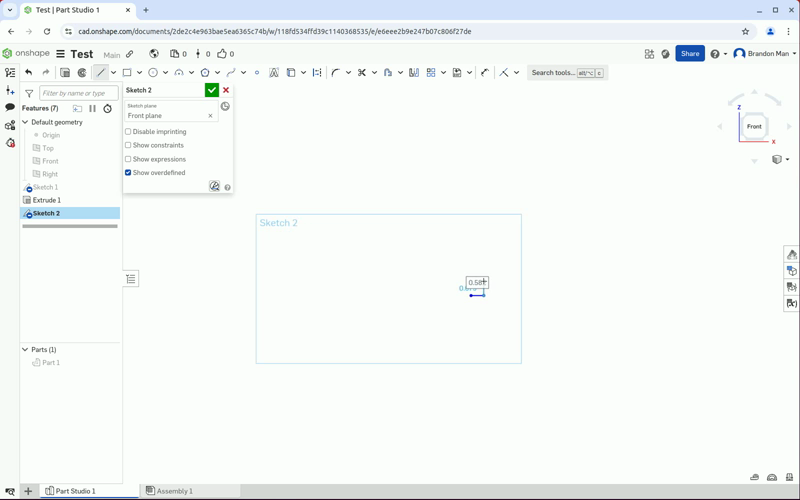
scroll(6)
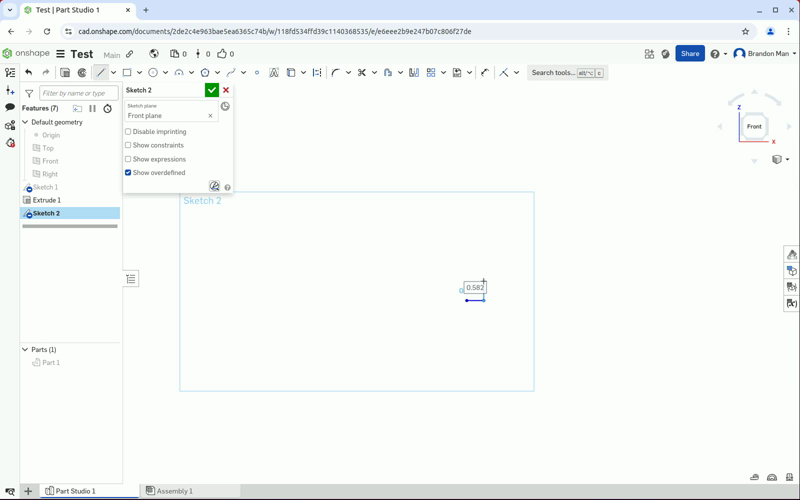
scroll(6)
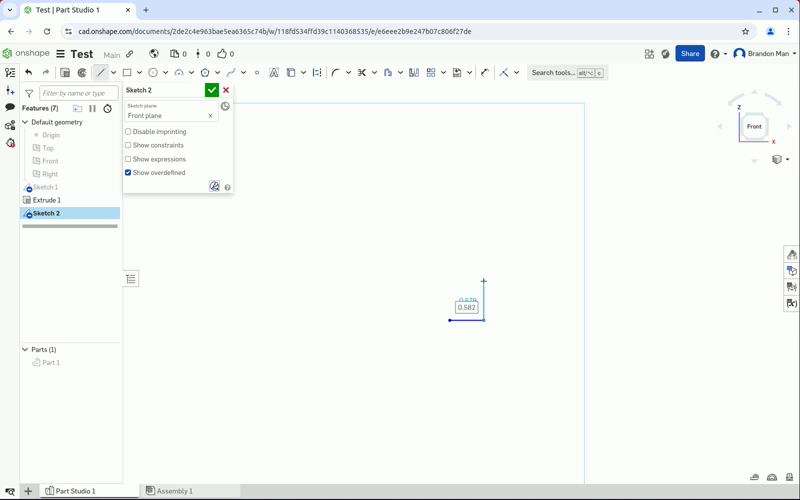
click(483, 280)
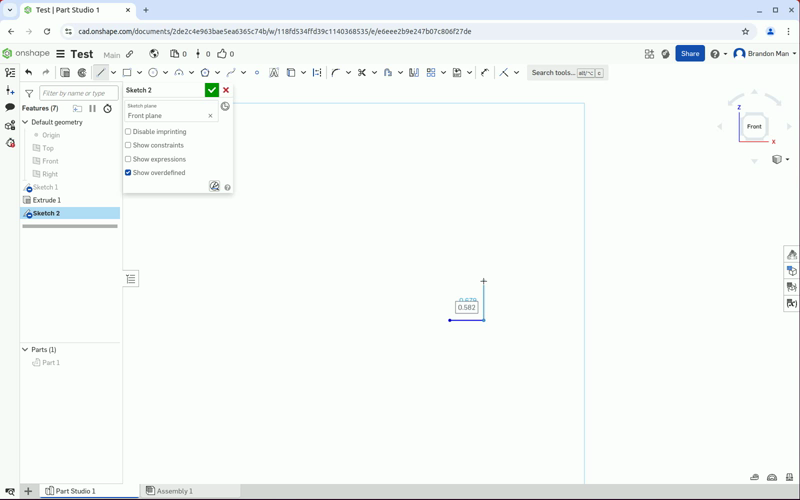
scroll(-6)
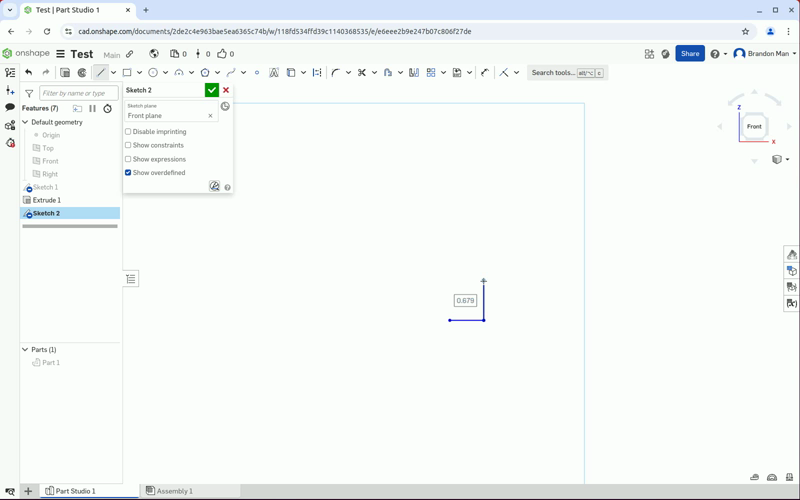
scroll(-6)
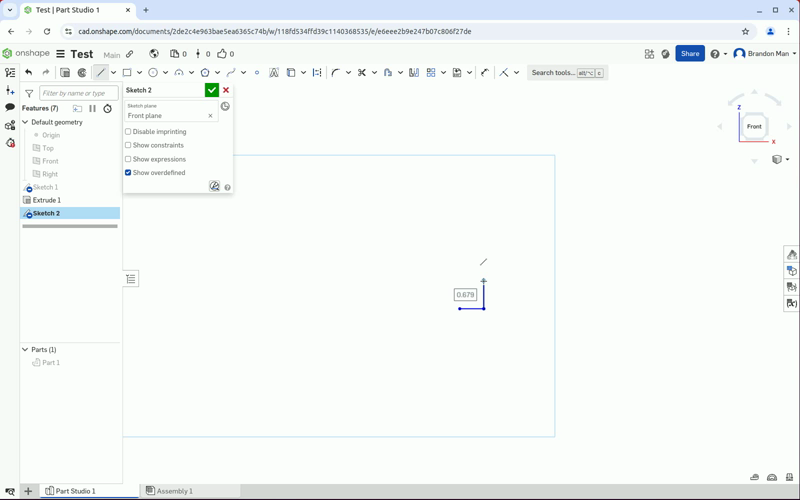
scroll(-6)
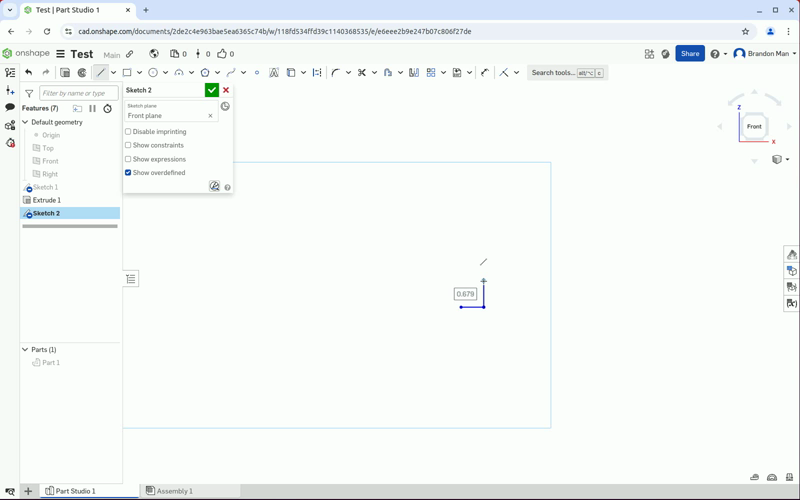
scroll(-6)
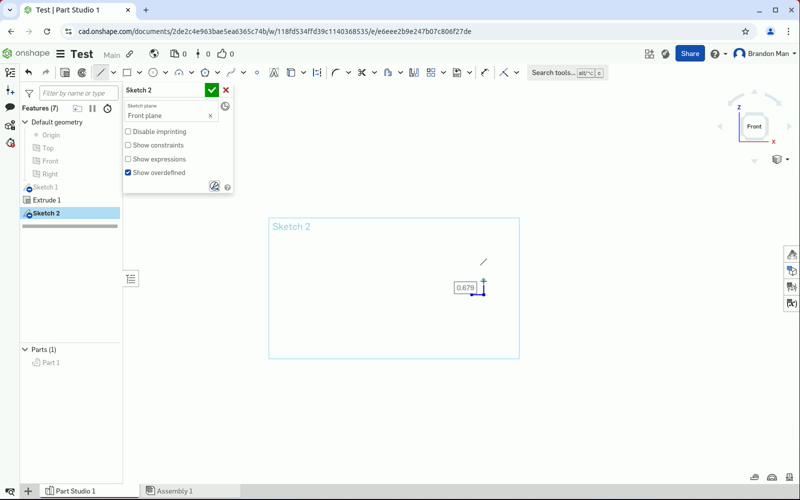
scroll(-6)
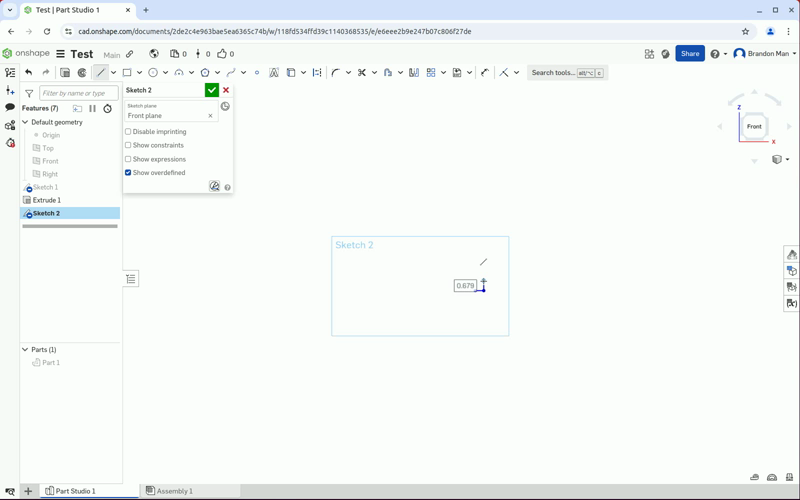
scroll(-6)
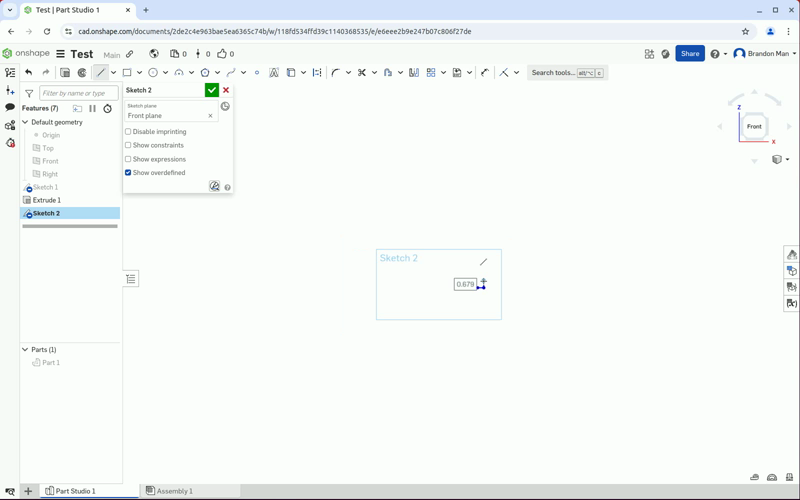
scroll(-6)
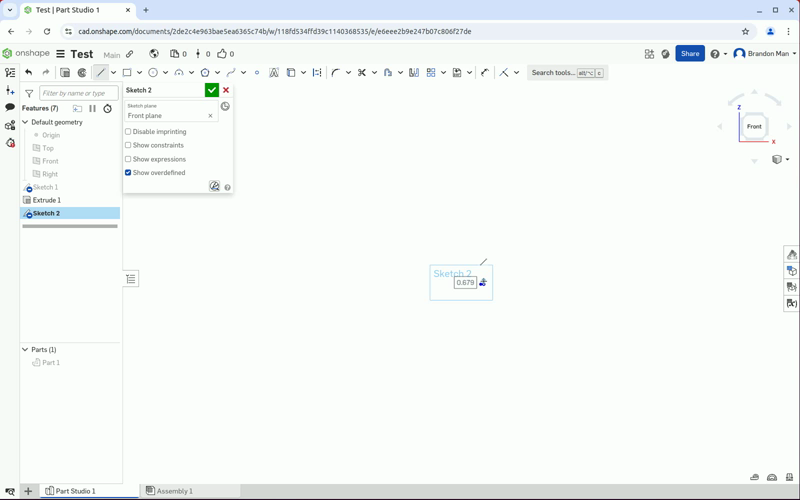
key_up(shift)
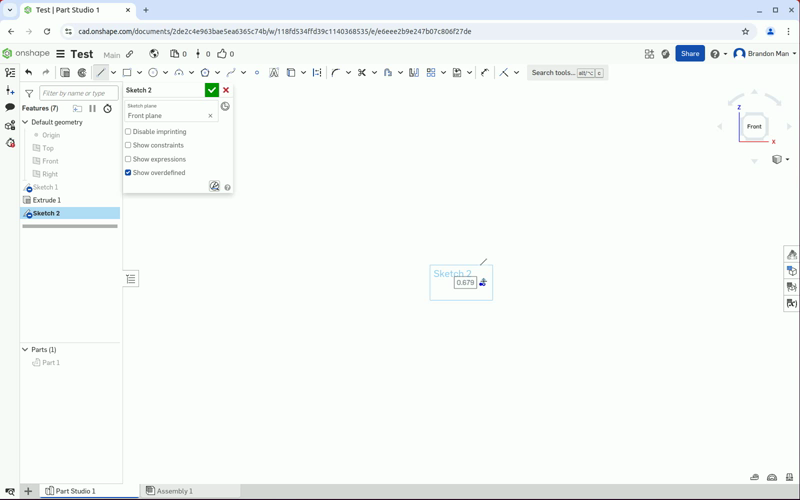
key_down(shift)
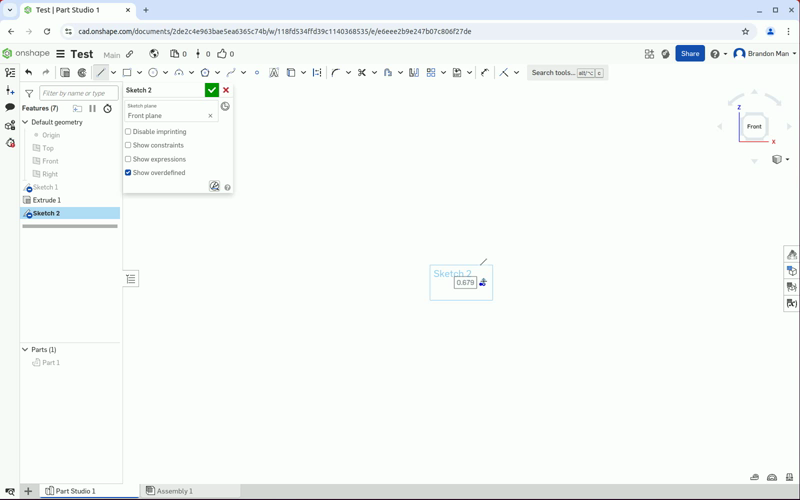
mouse_move(513, 280)
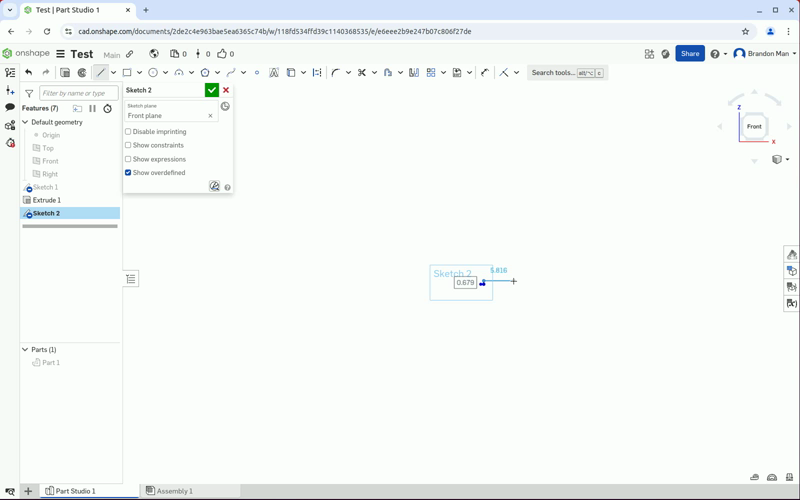
mouse_move(480, 280)
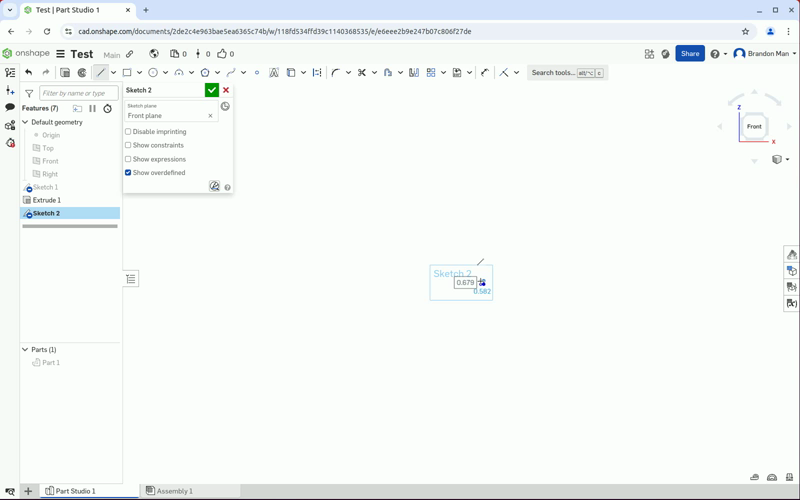
scroll(6)
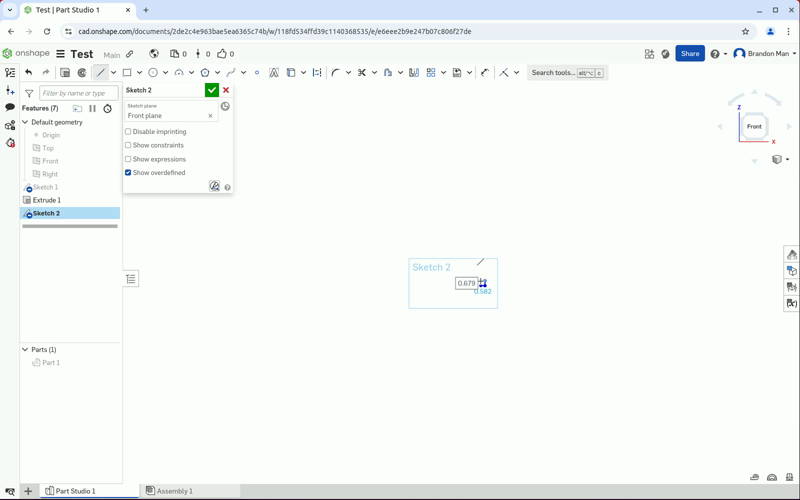
scroll(6)
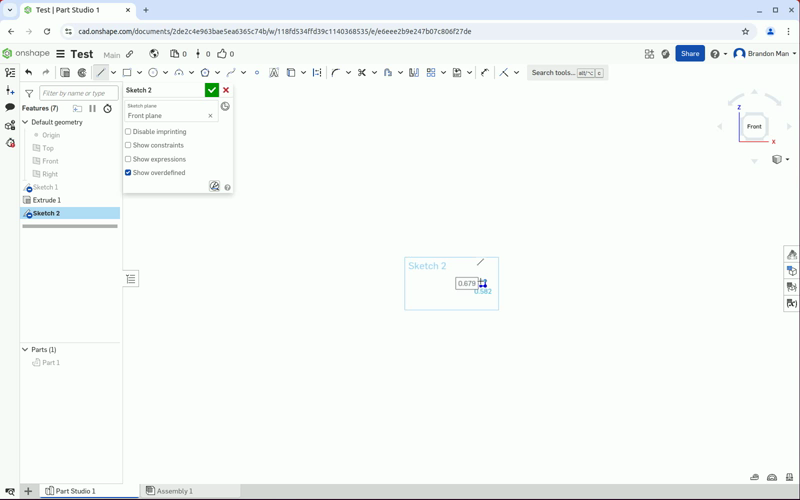
scroll(6)
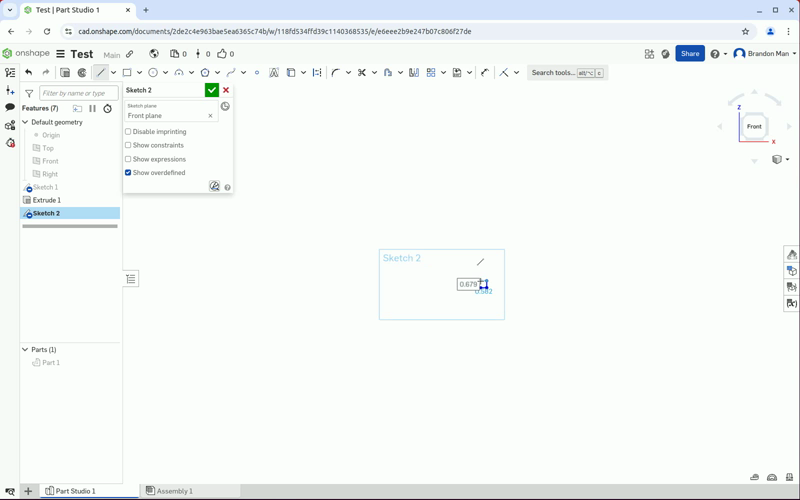
scroll(6)
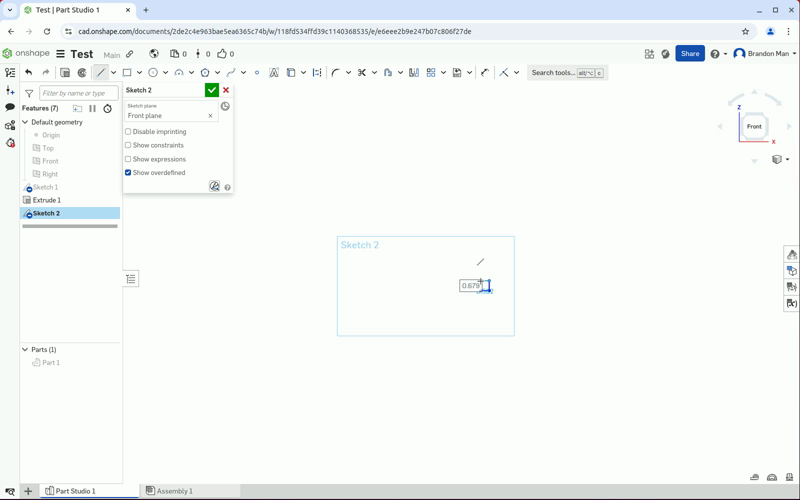
scroll(6)
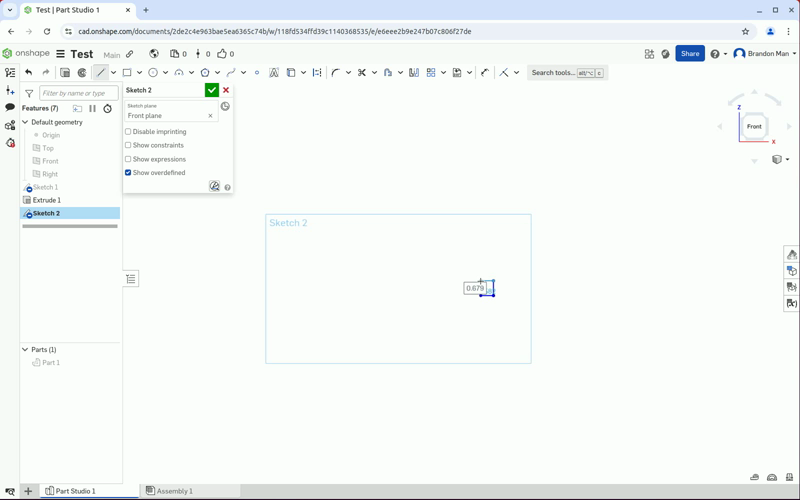
scroll(6)
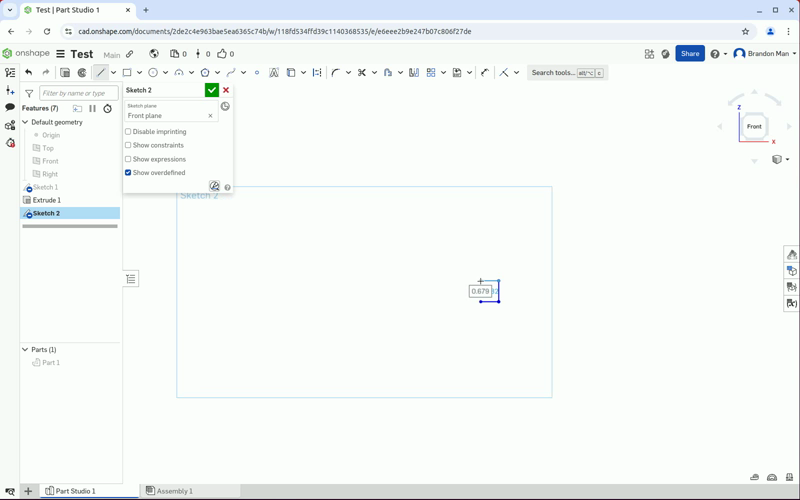
scroll(6)
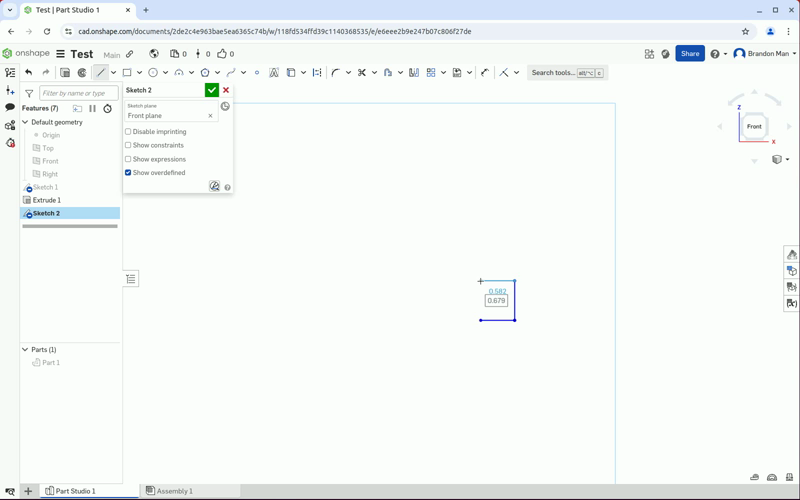
click(480, 280)
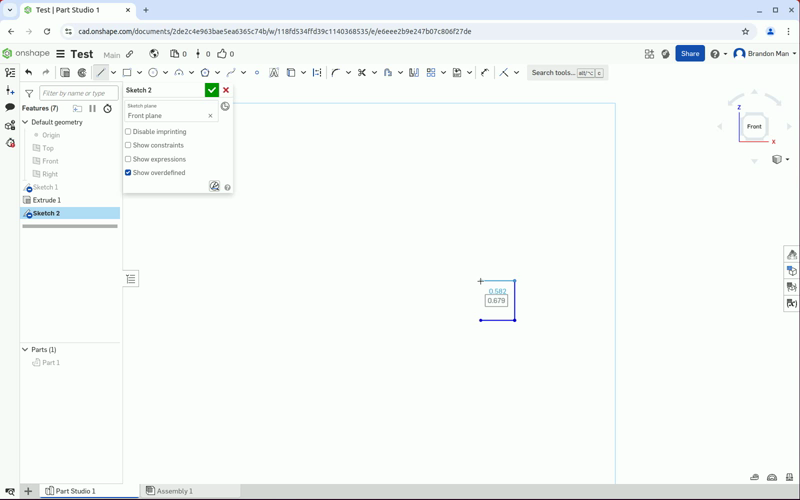
scroll(-6)
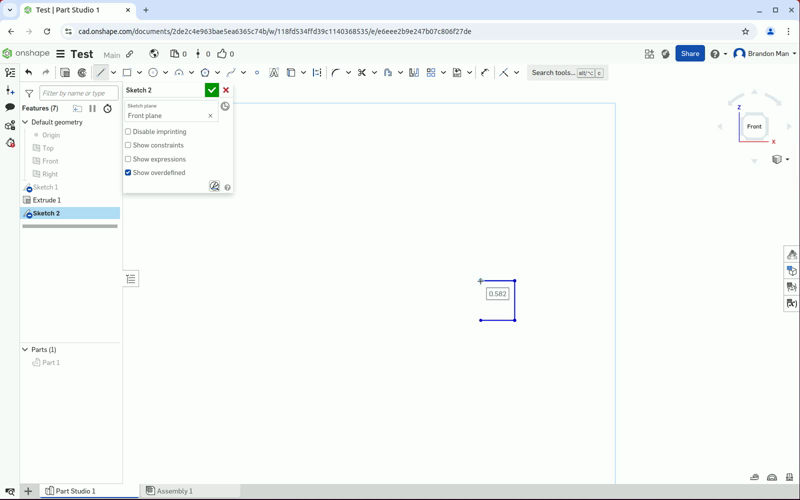
scroll(-6)
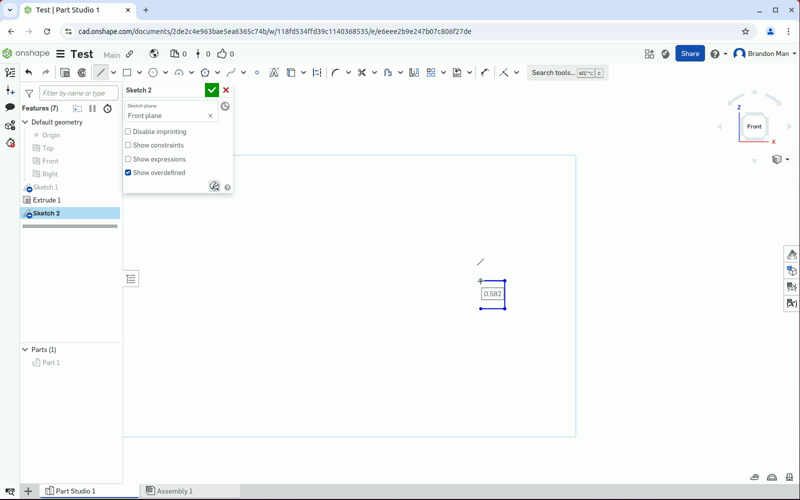
scroll(-6)
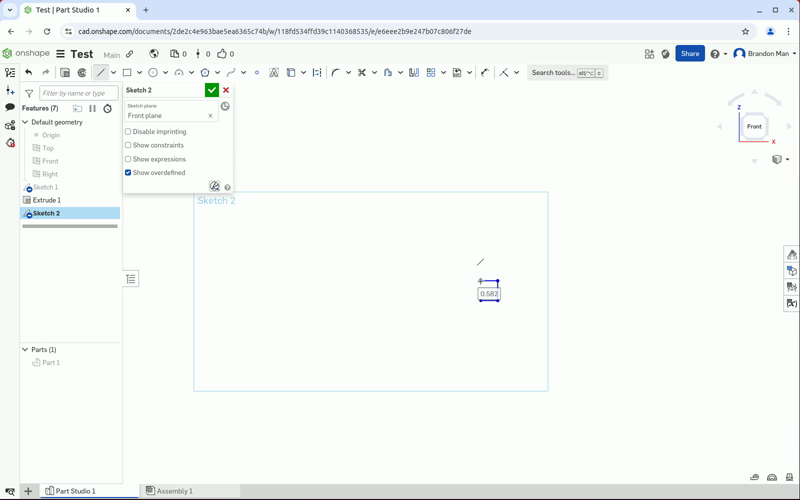
scroll(-6)
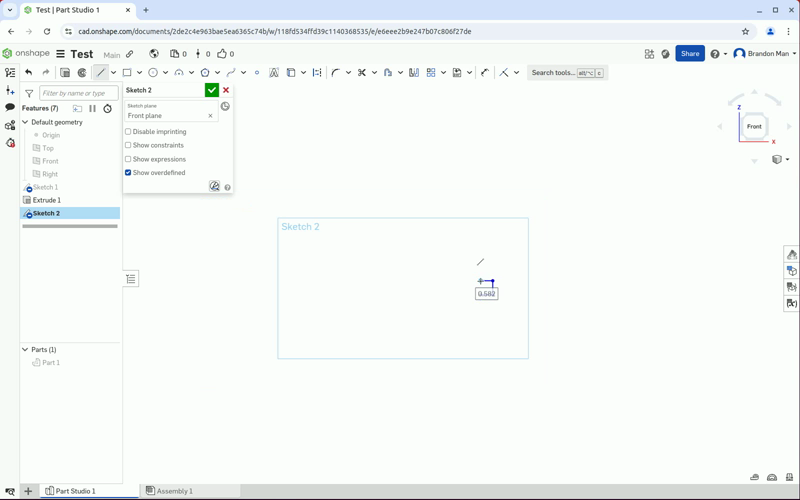
scroll(-6)
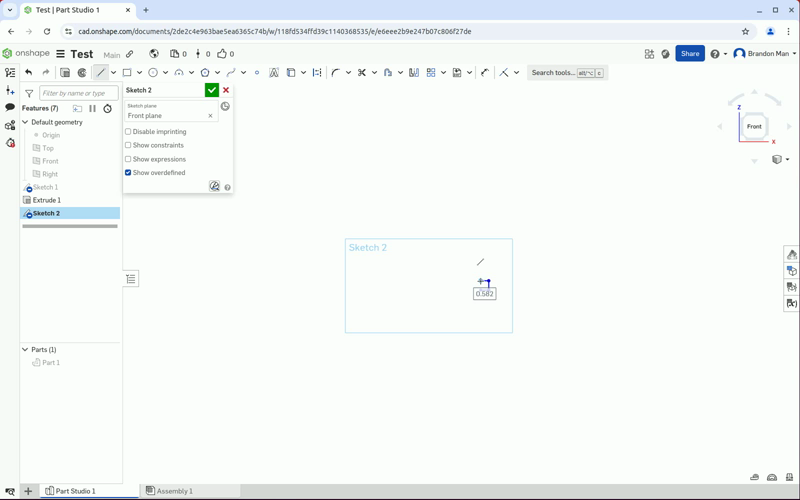
scroll(-6)
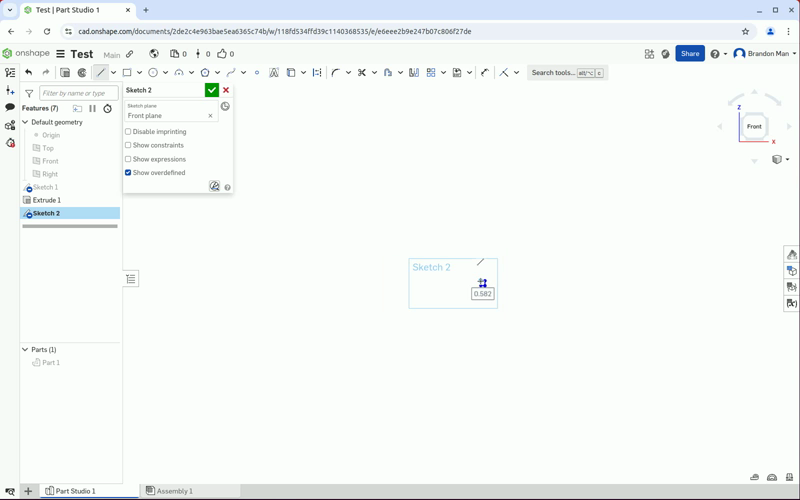
scroll(-6)
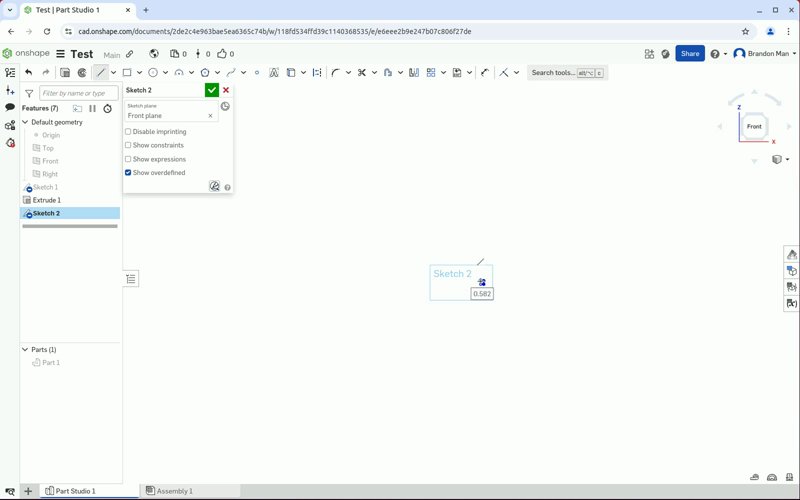
key_up(shift)
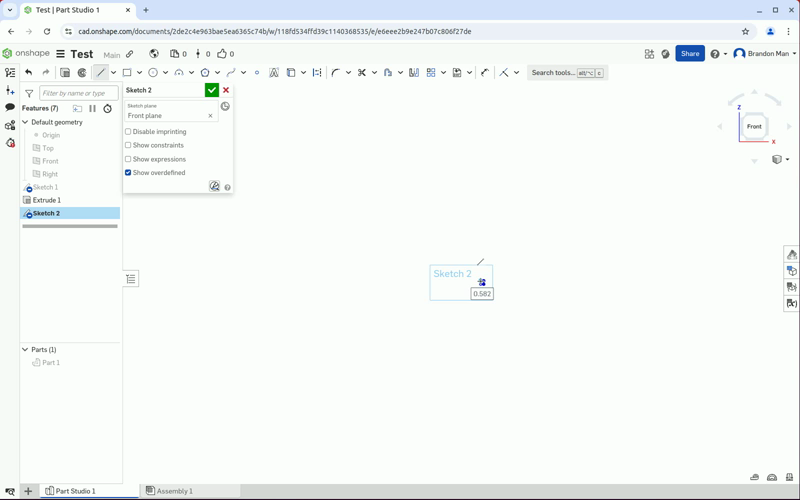
mouse_move(510, 280)
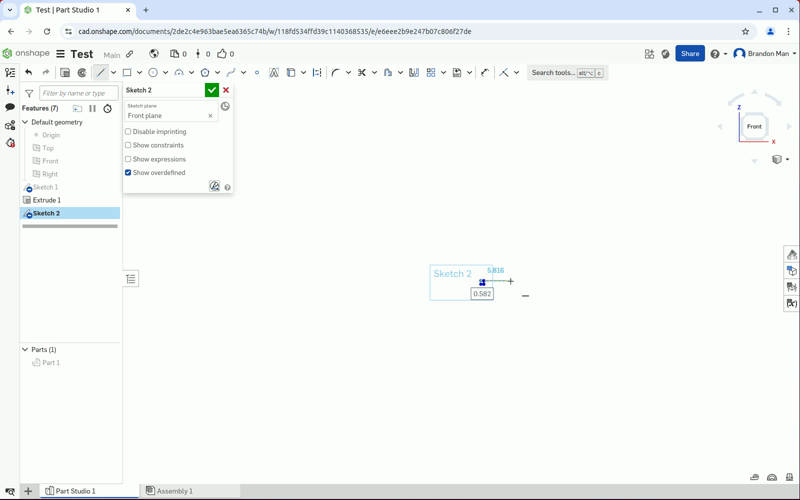
key_down(shift)
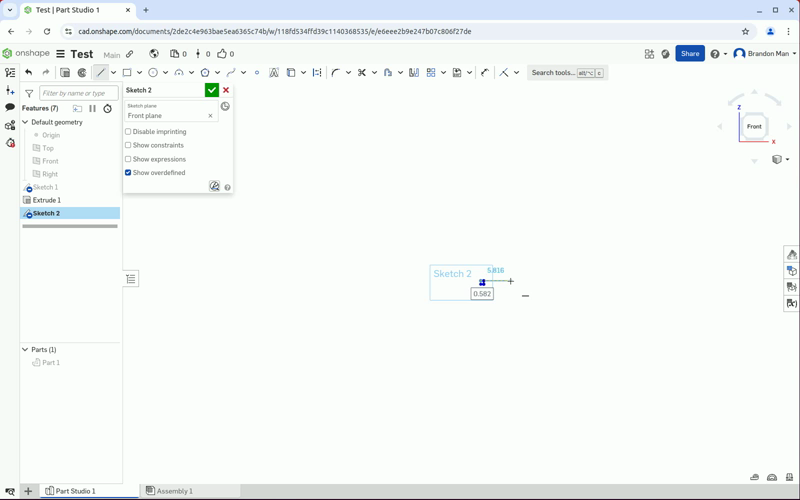
mouse_move(480, 284)
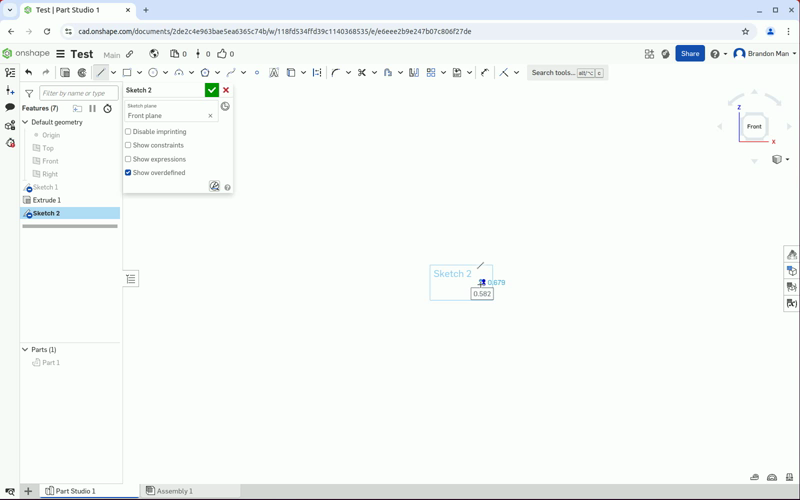
scroll(6)
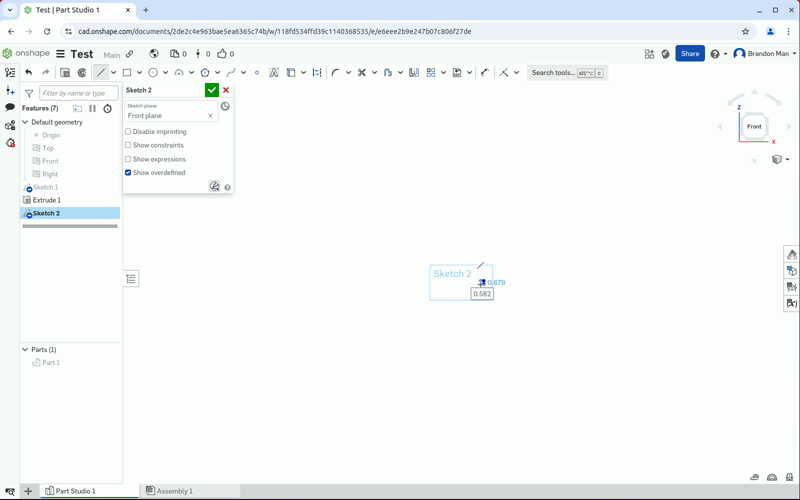
scroll(6)
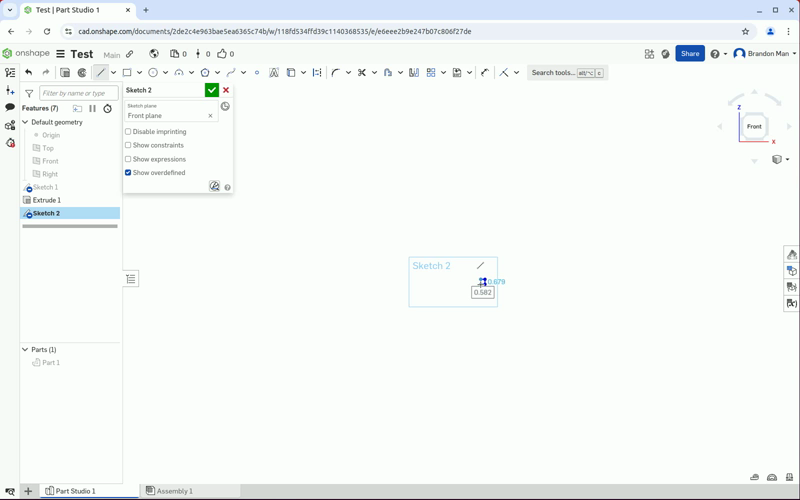
scroll(6)
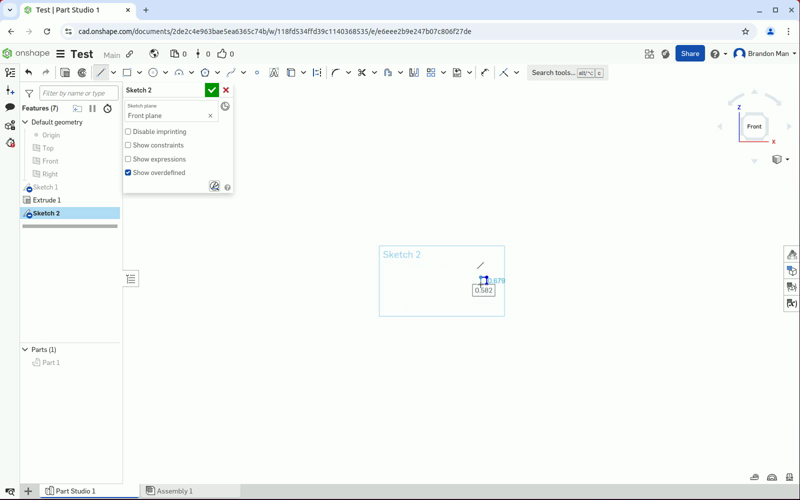
scroll(6)
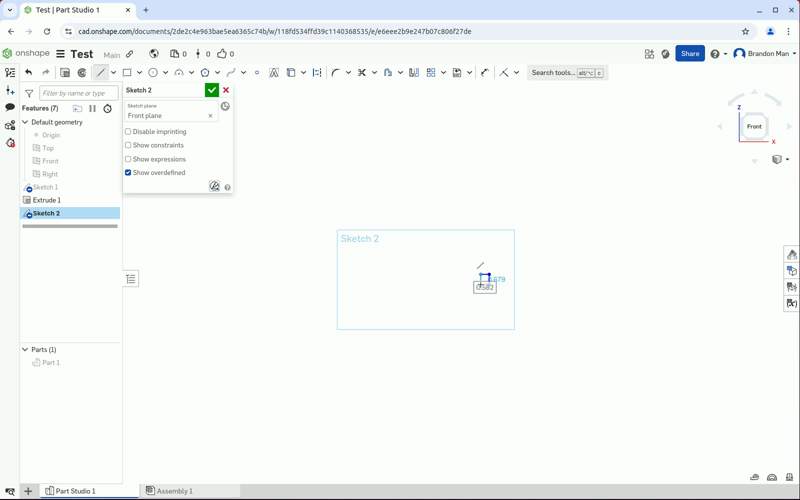
scroll(6)
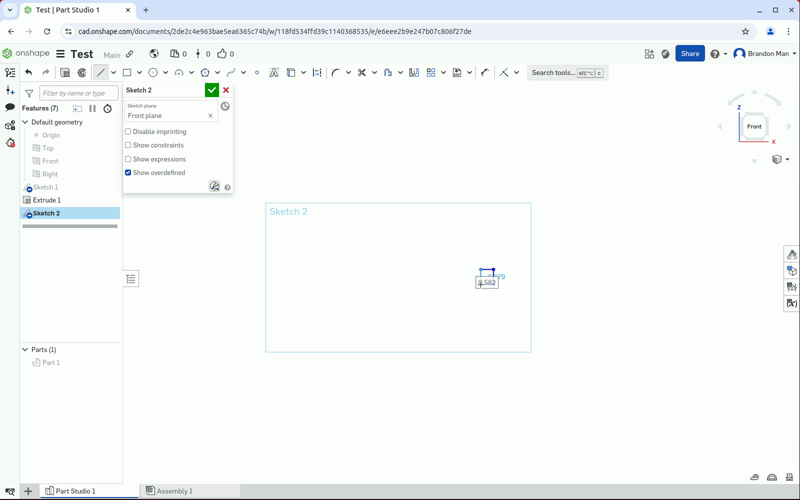
scroll(6)
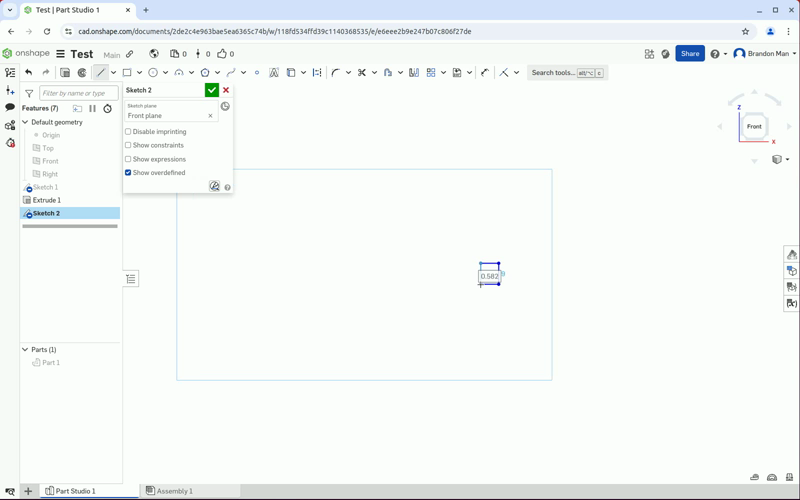
scroll(6)
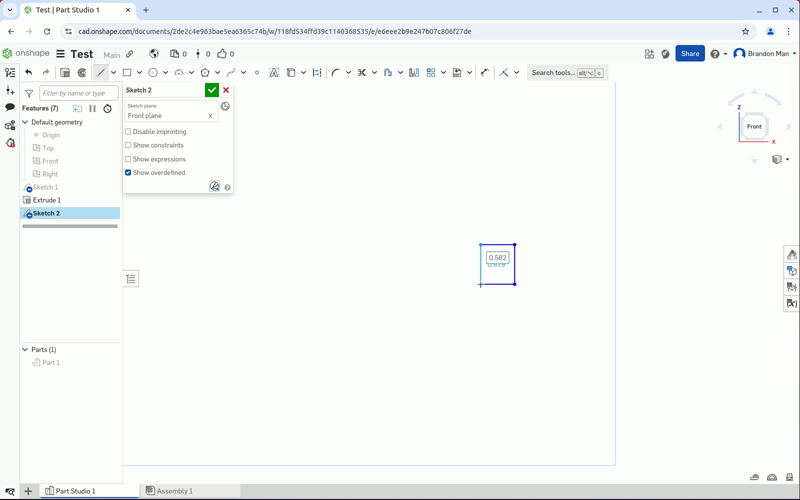
key_up(shift)
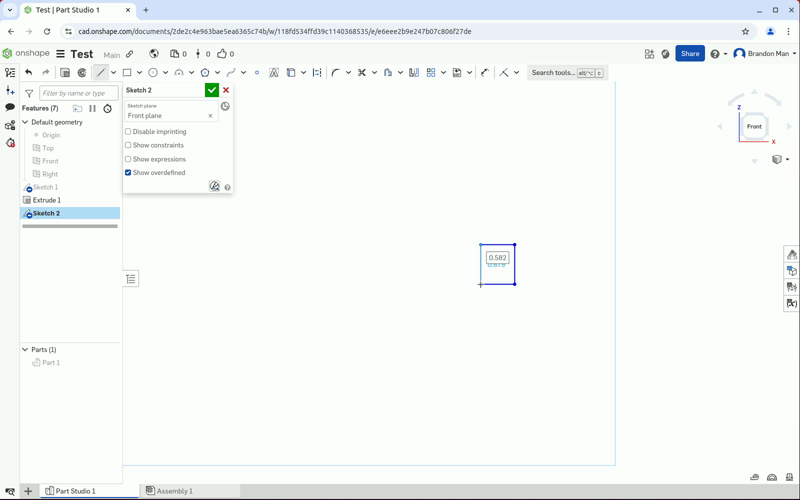
click(480, 284)
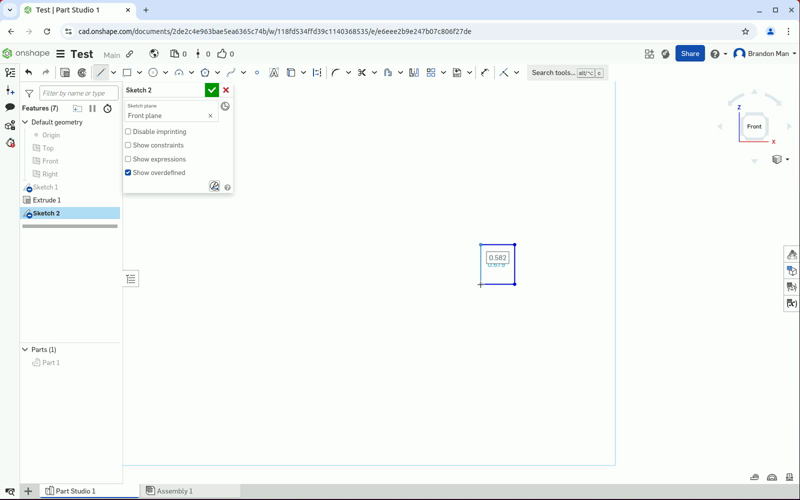
scroll(-6)
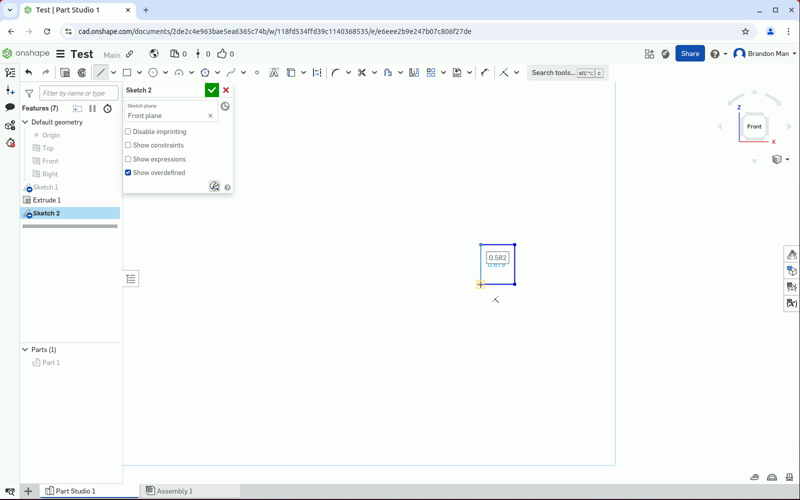
scroll(-6)
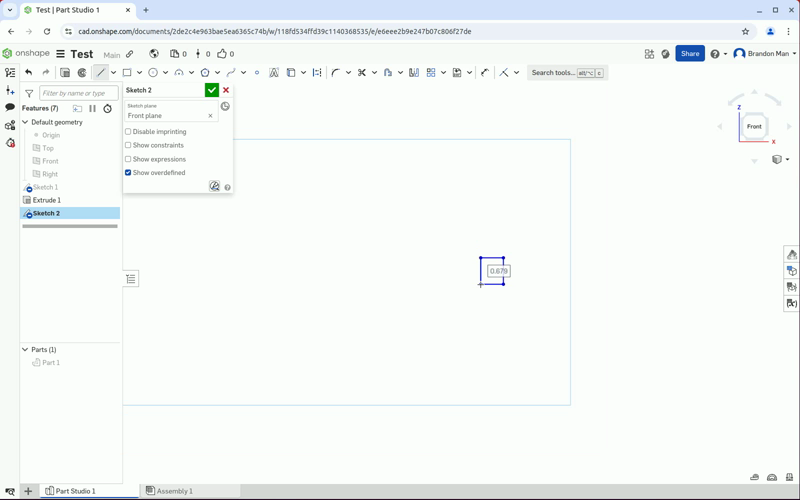
scroll(-6)
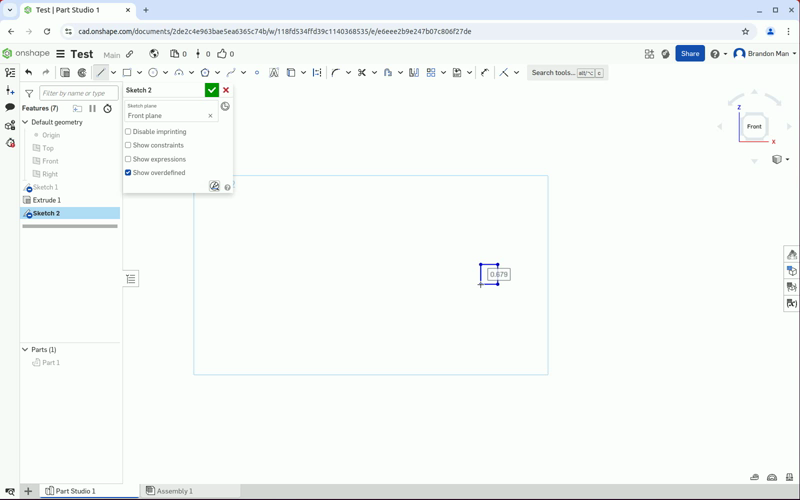
scroll(-6)
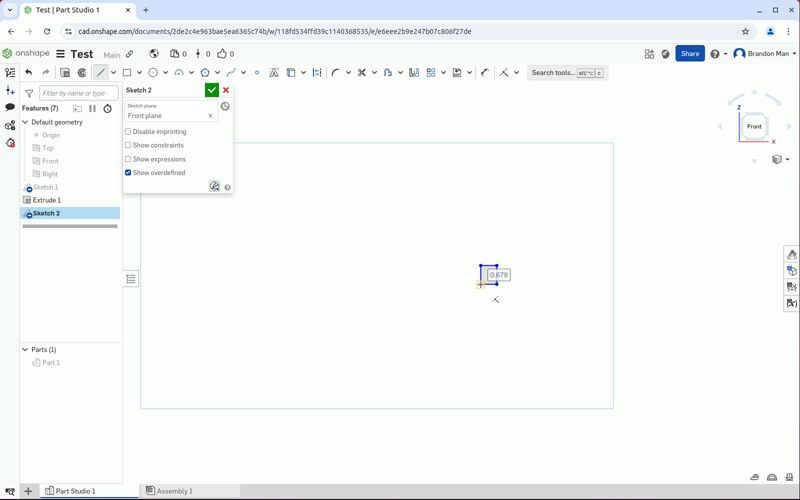
scroll(-6)
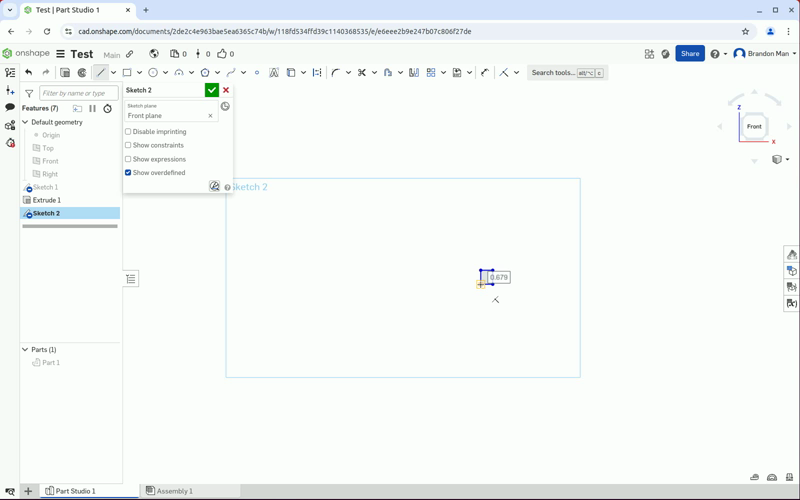
scroll(-6)
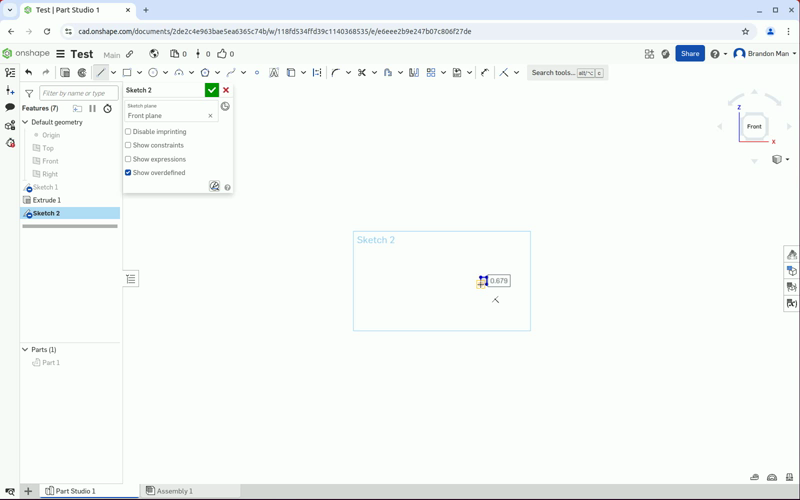
scroll(-6)
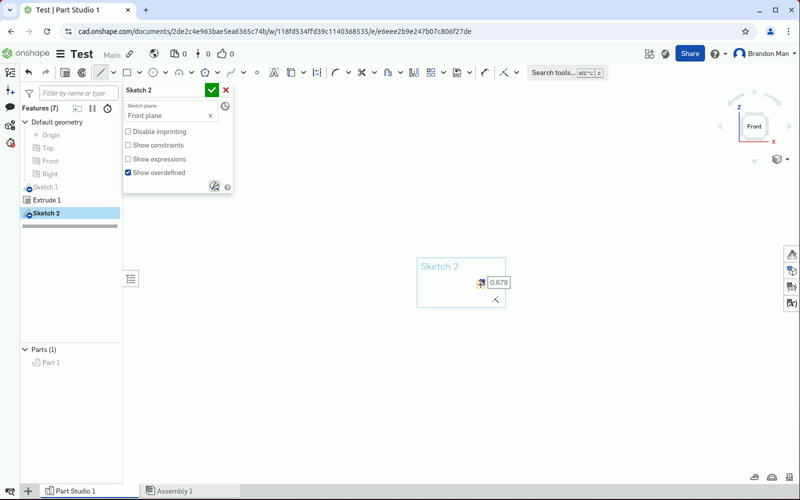
key(esc)
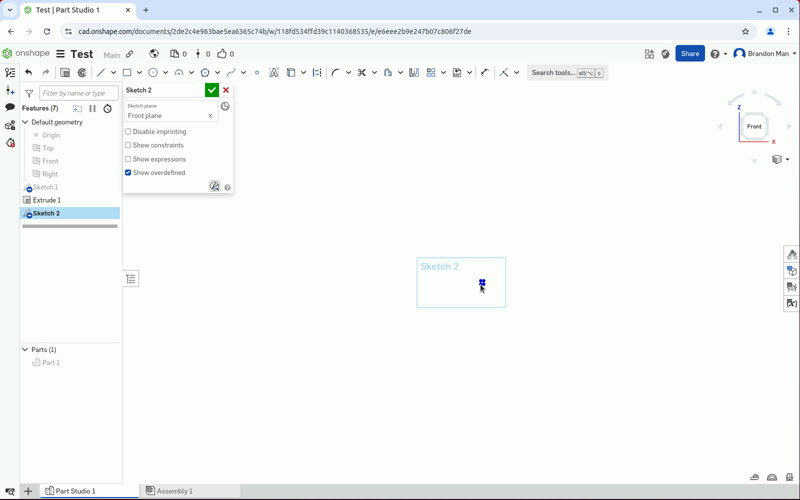
key(l)
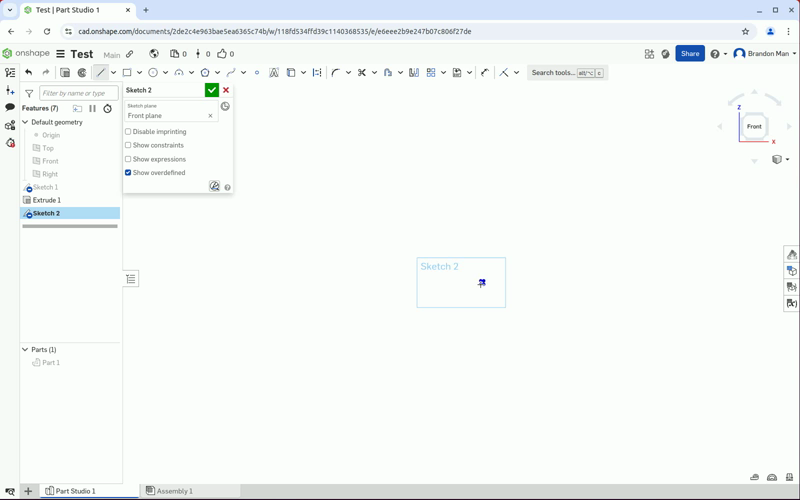
key_down(shift)
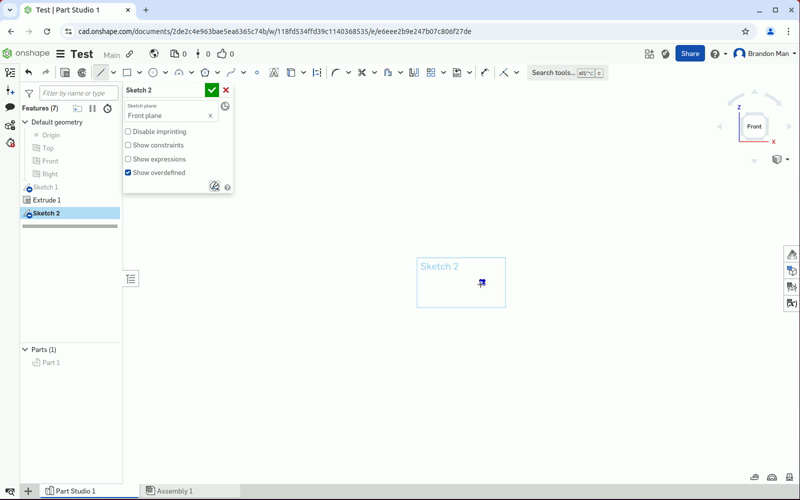
mouse_move(480, 283)
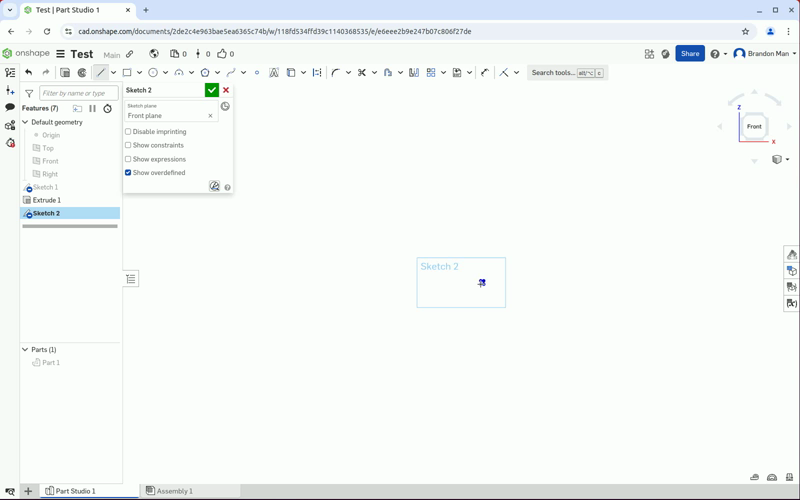
scroll(6)
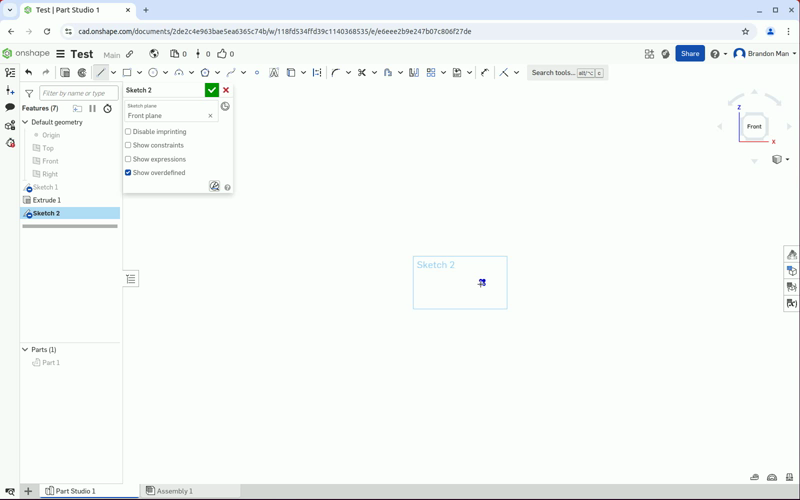
scroll(6)
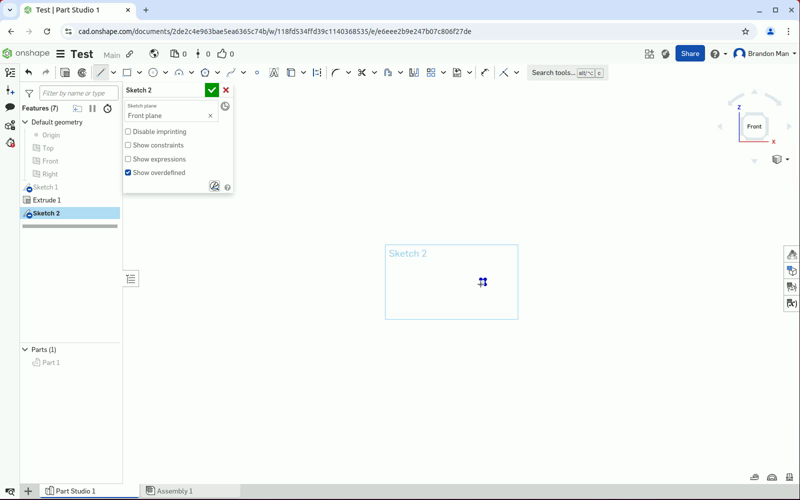
scroll(6)
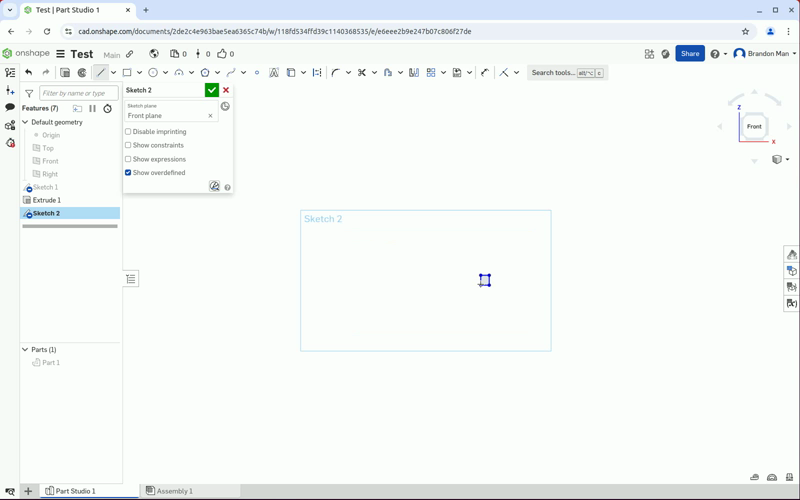
scroll(6)
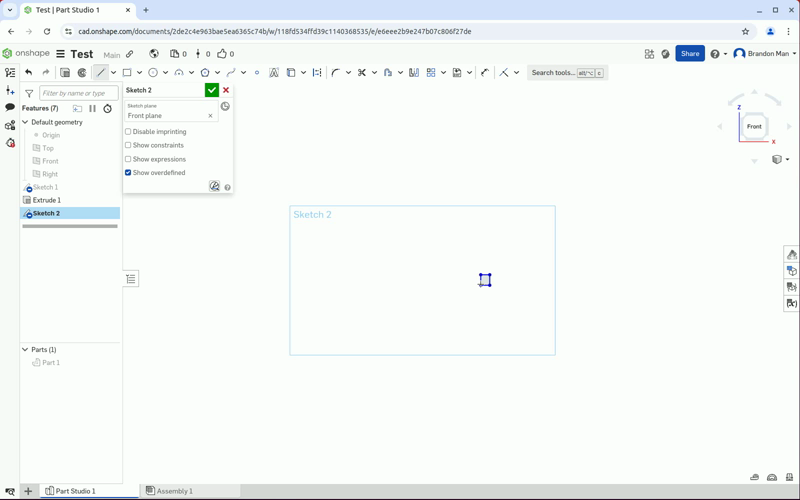
scroll(6)
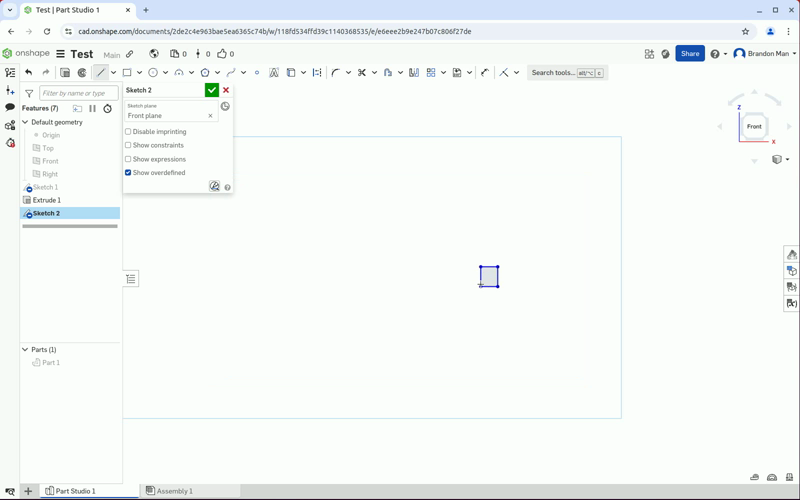
scroll(6)
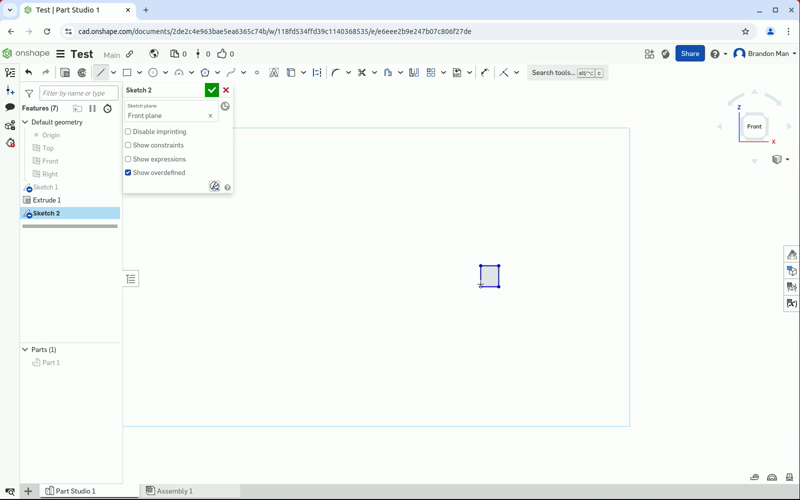
scroll(6)
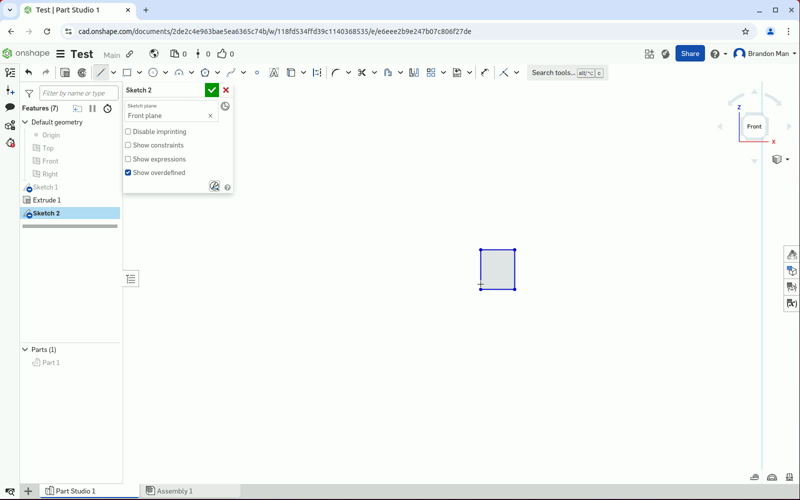
click(480, 283)
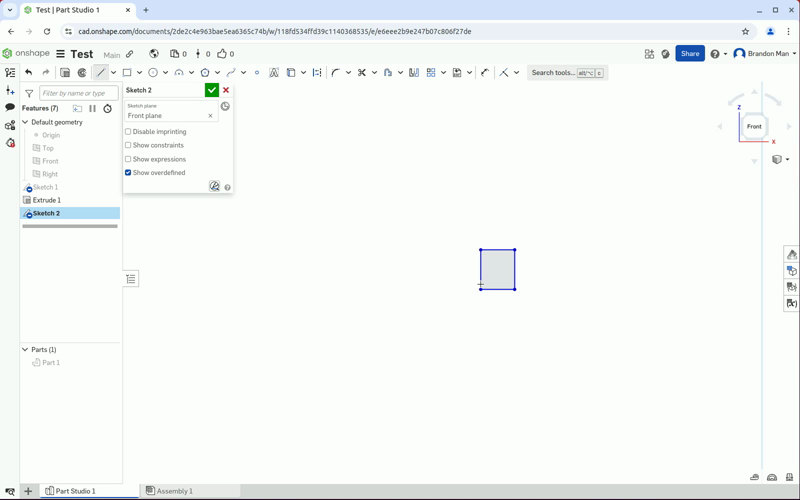
scroll(-6)
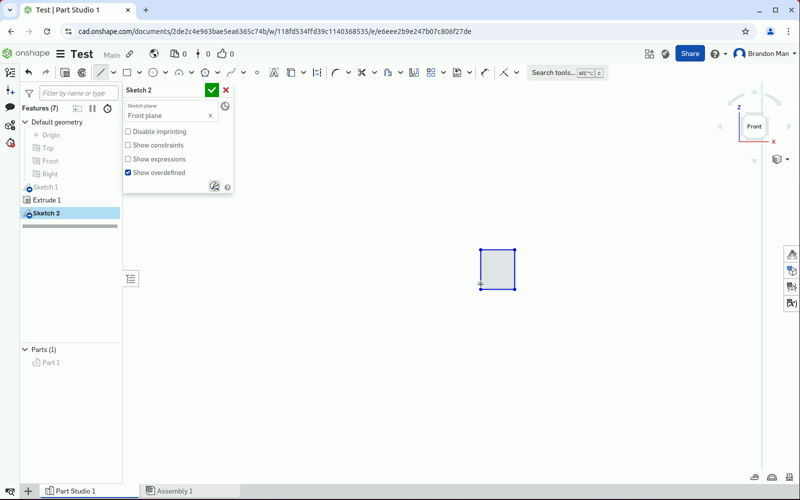
scroll(-6)
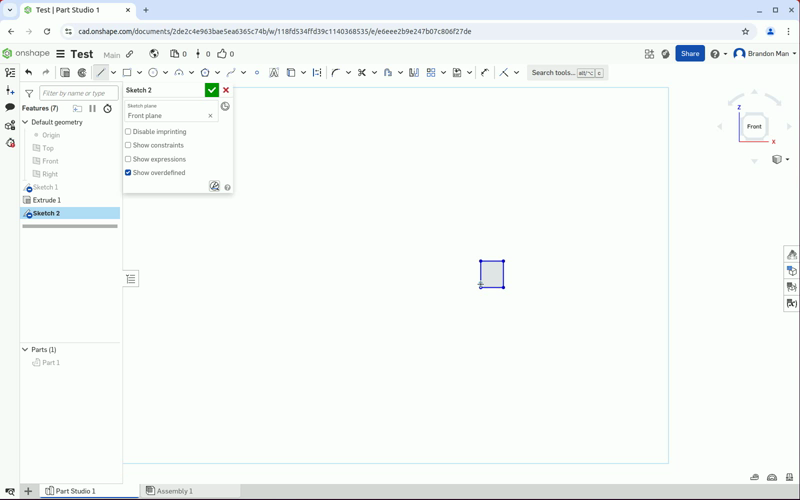
scroll(-6)
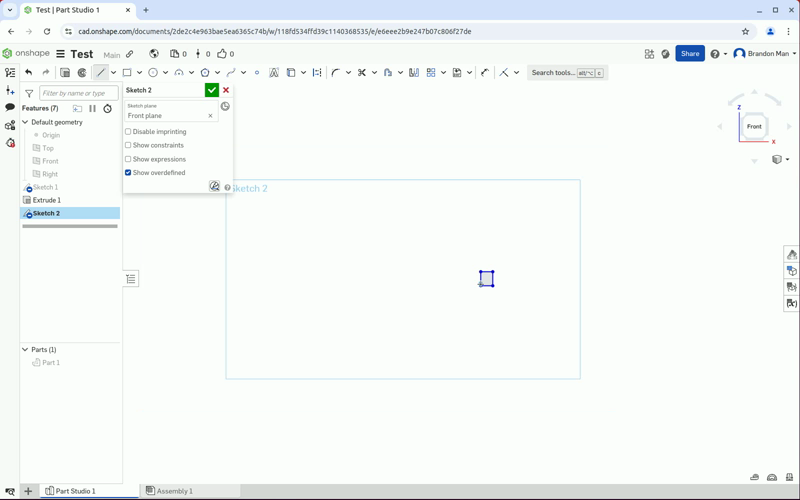
scroll(-6)
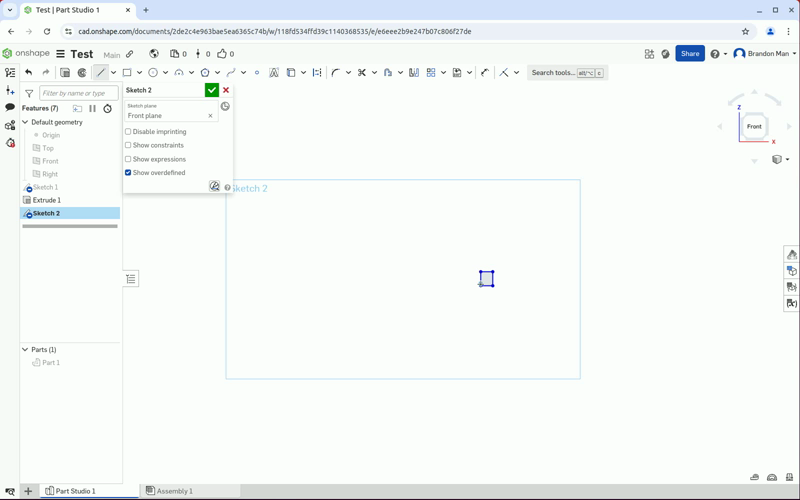
scroll(-6)
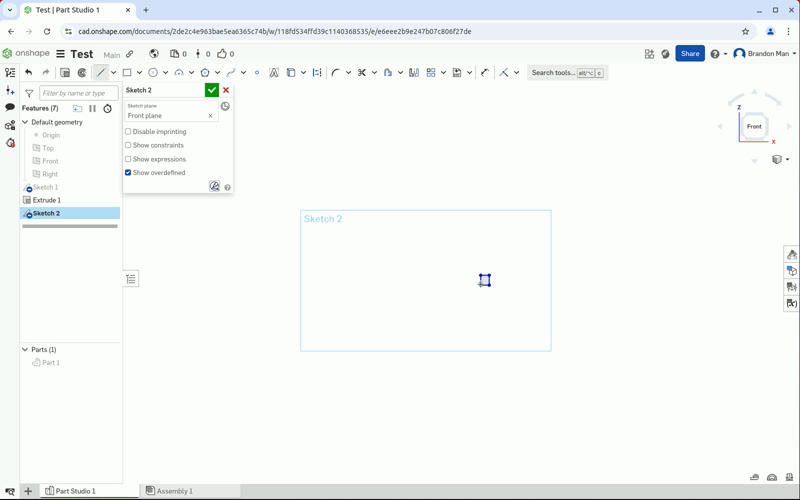
scroll(-6)
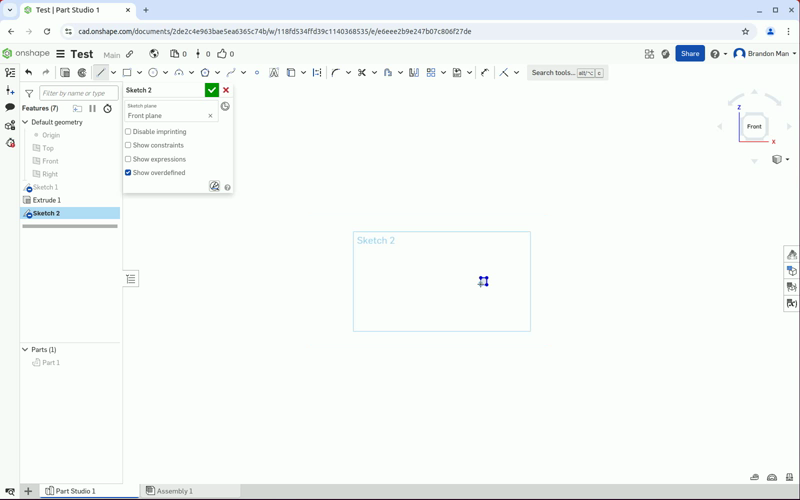
scroll(-6)
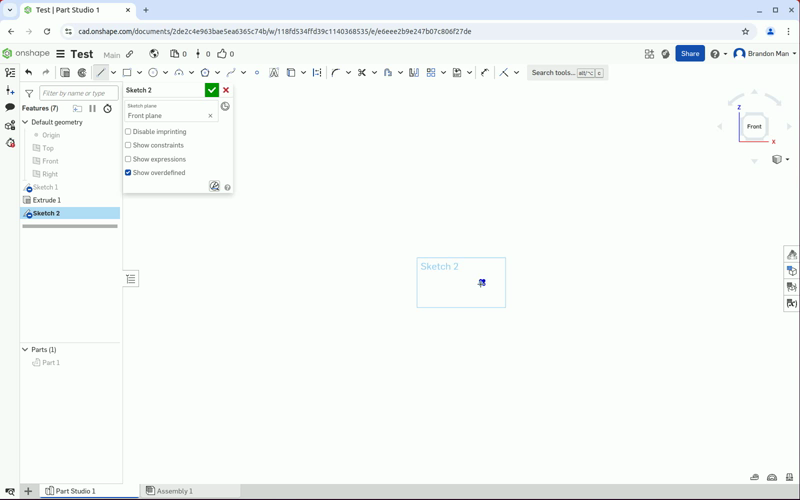
key_up(shift)
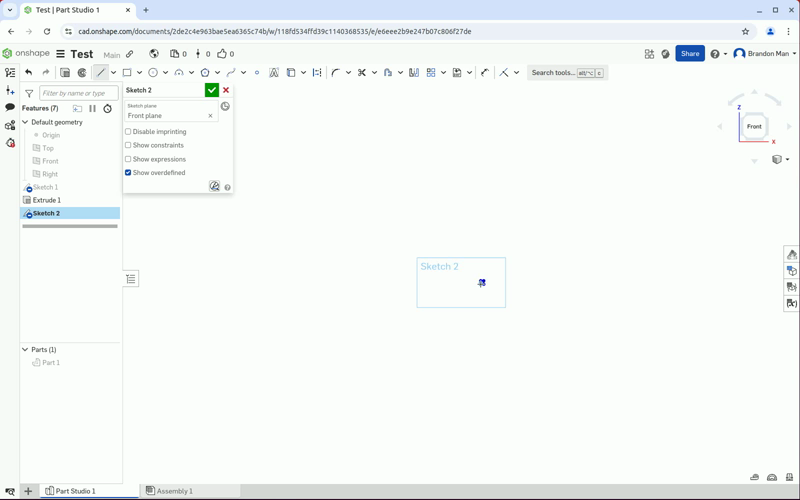
key_down(shift)
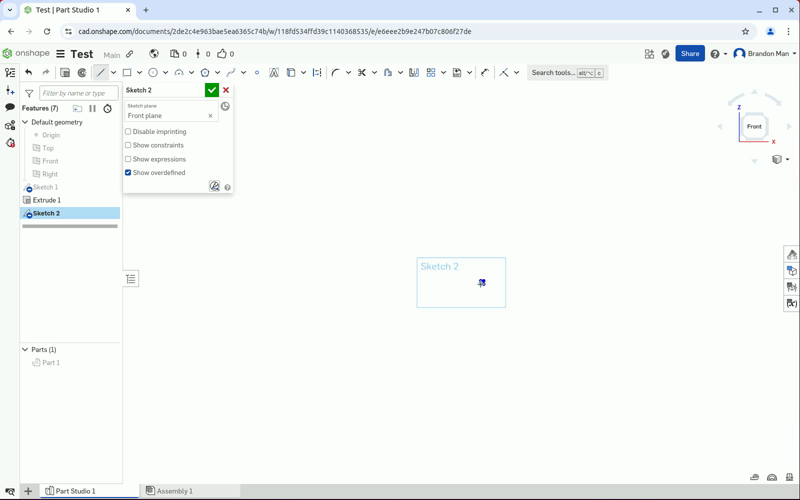
mouse_move(510, 283)
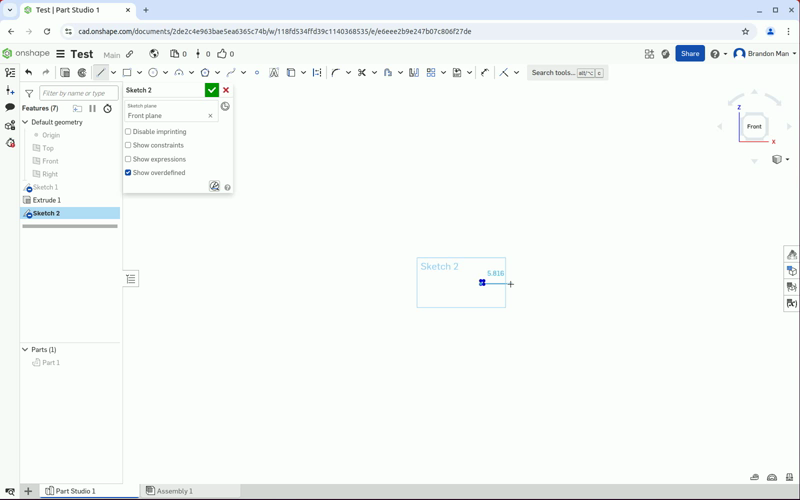
mouse_move(483, 283)
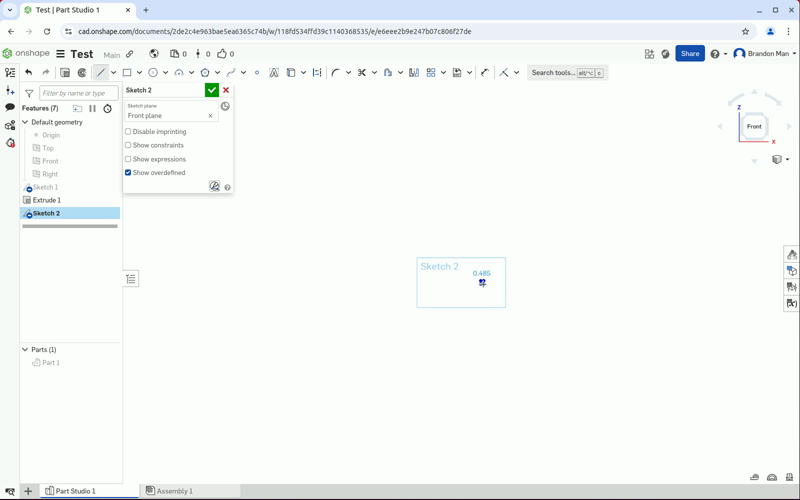
scroll(6)
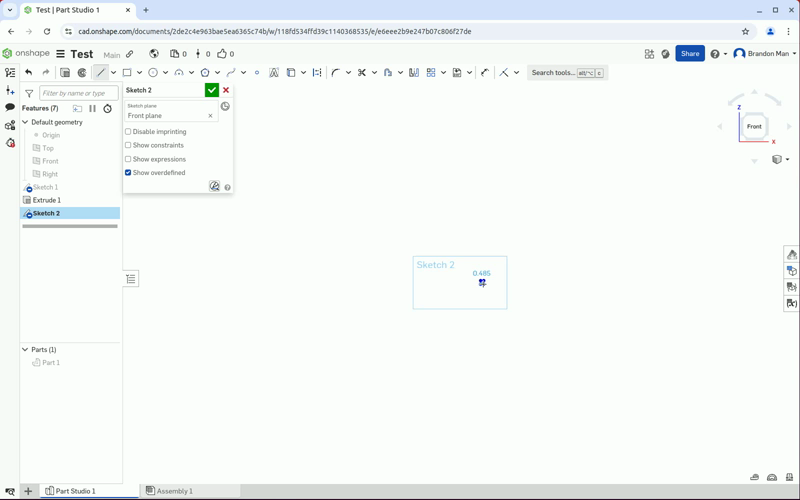
scroll(6)
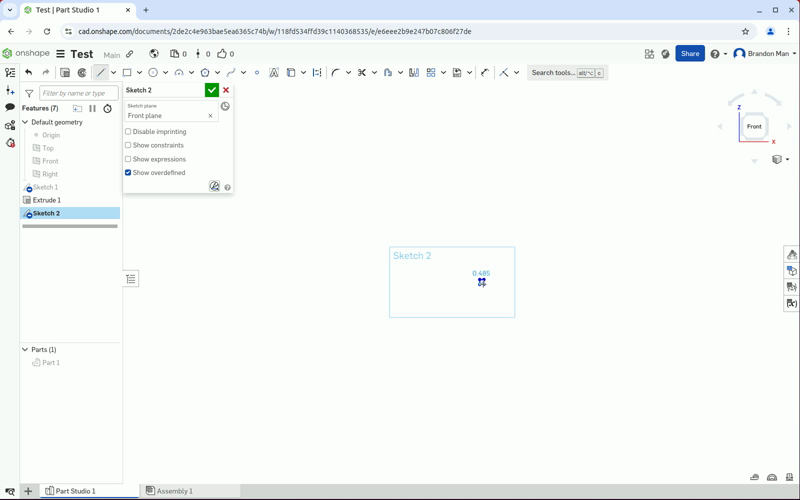
scroll(6)
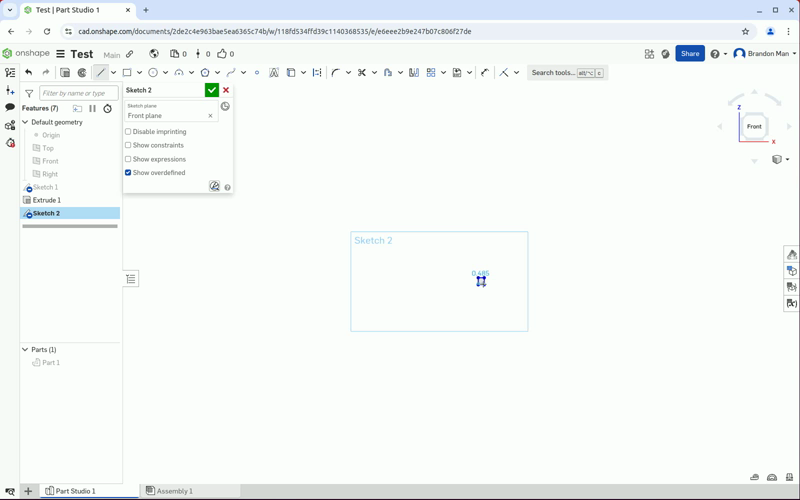
scroll(6)
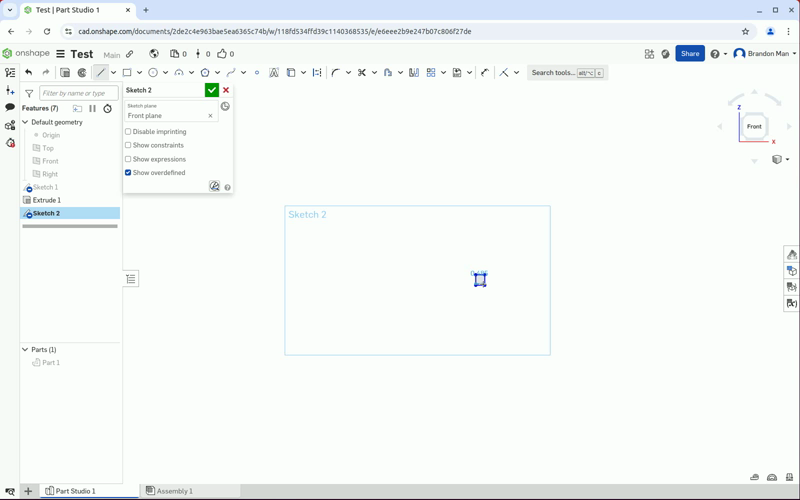
scroll(6)
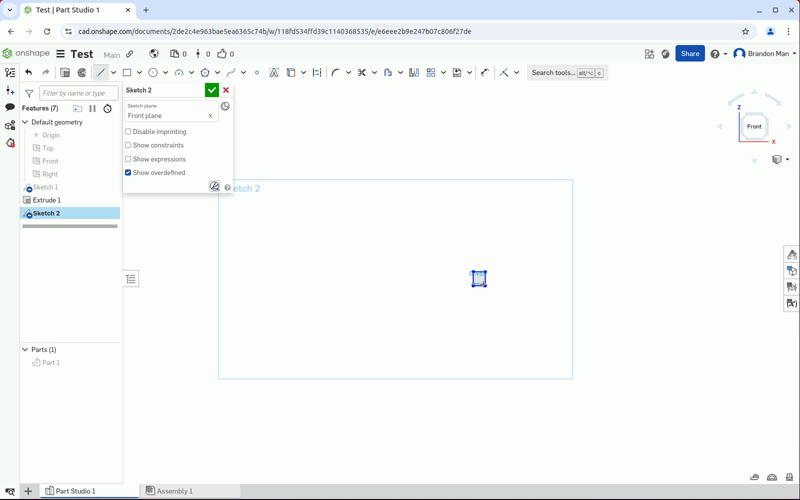
scroll(6)
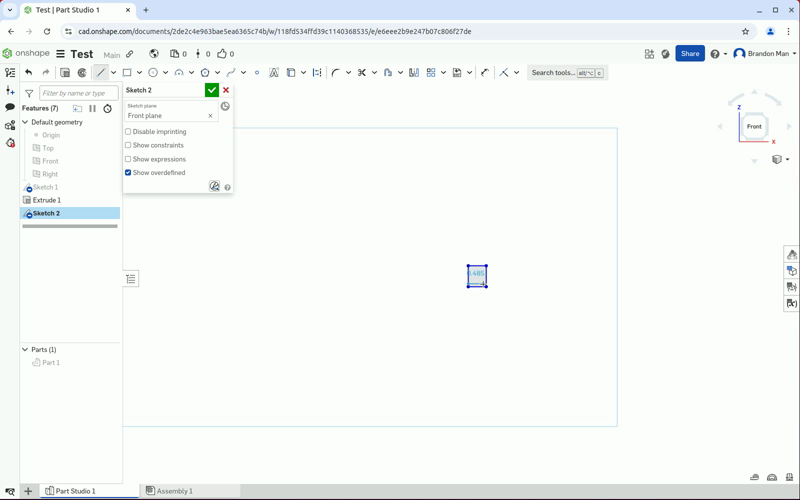
scroll(6)
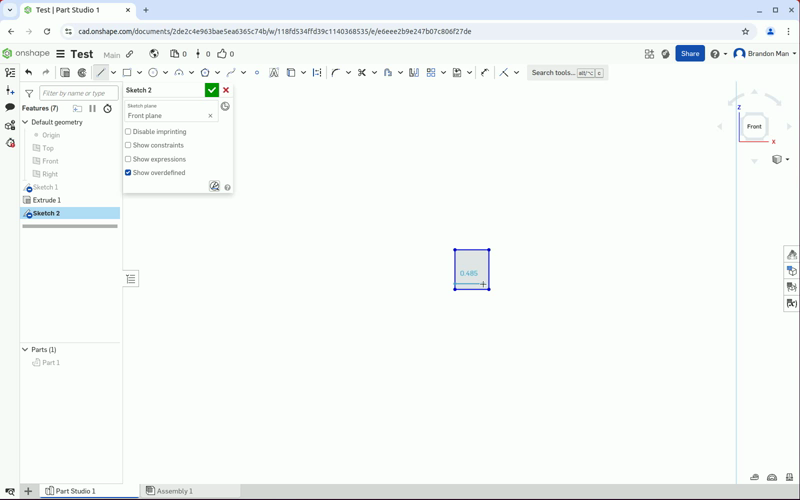
click(483, 283)
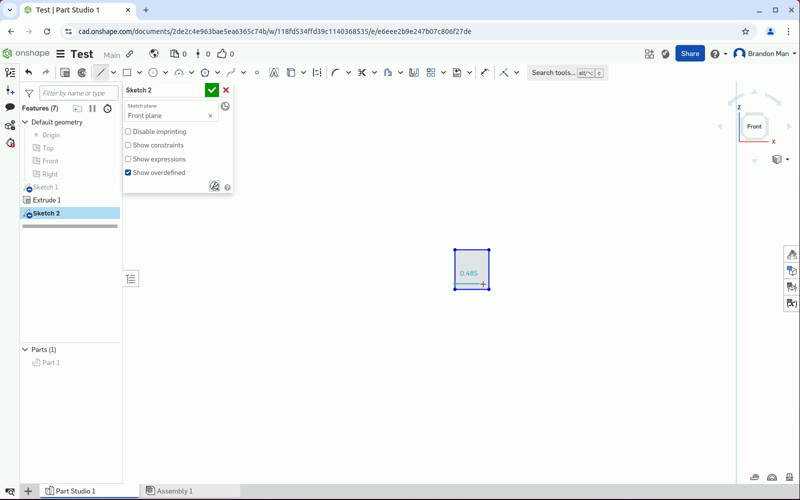
scroll(-6)
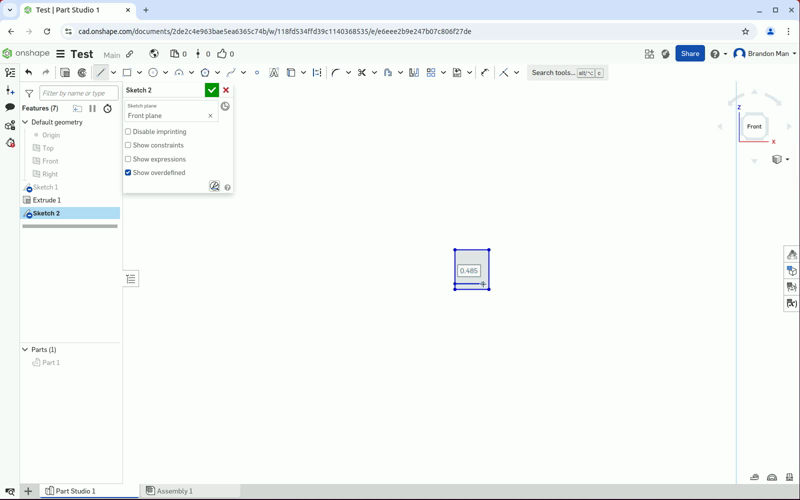
scroll(-6)
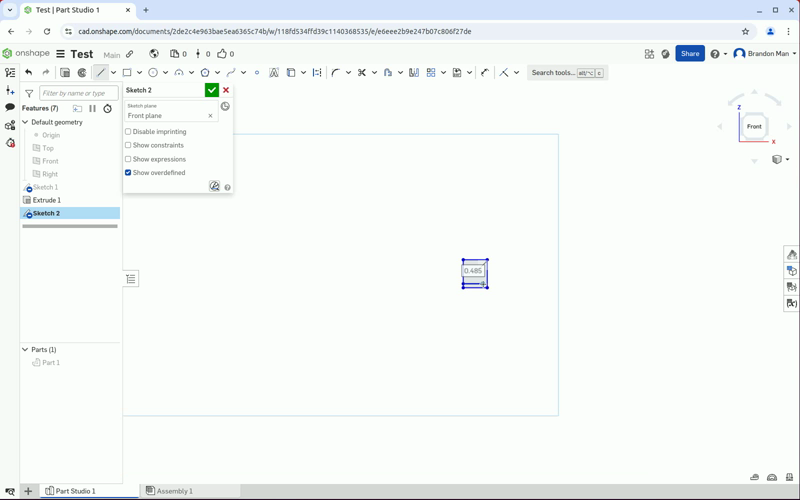
scroll(-6)
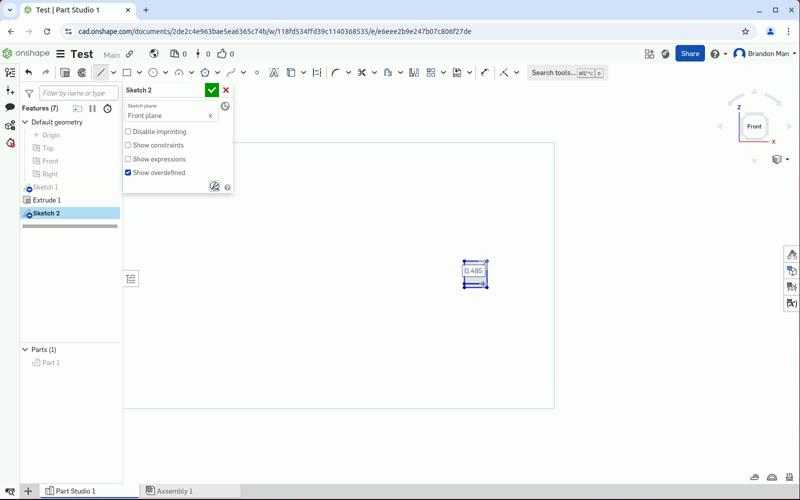
scroll(-6)
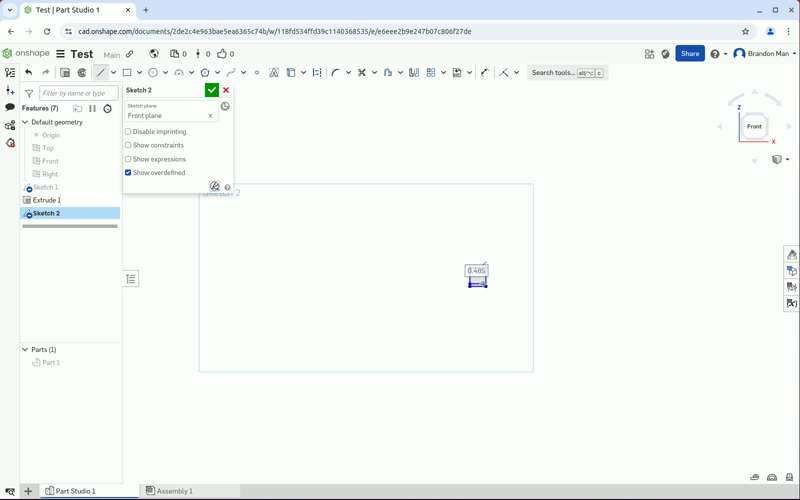
scroll(-6)
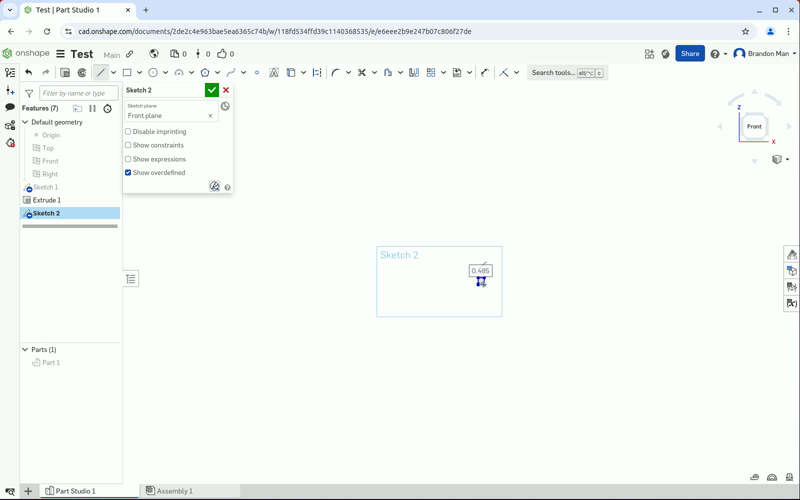
scroll(-6)
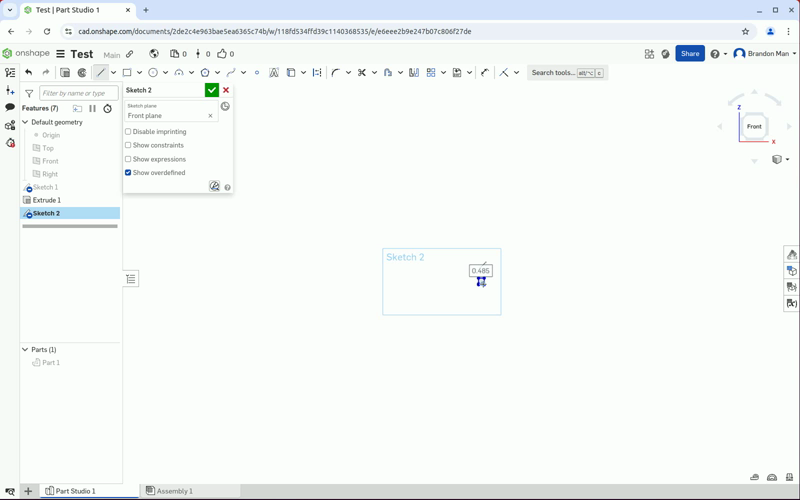
scroll(-6)
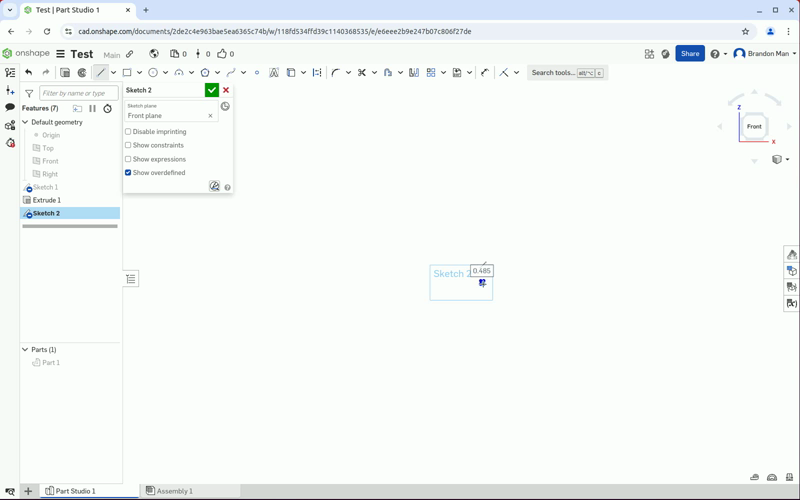
key_up(shift)
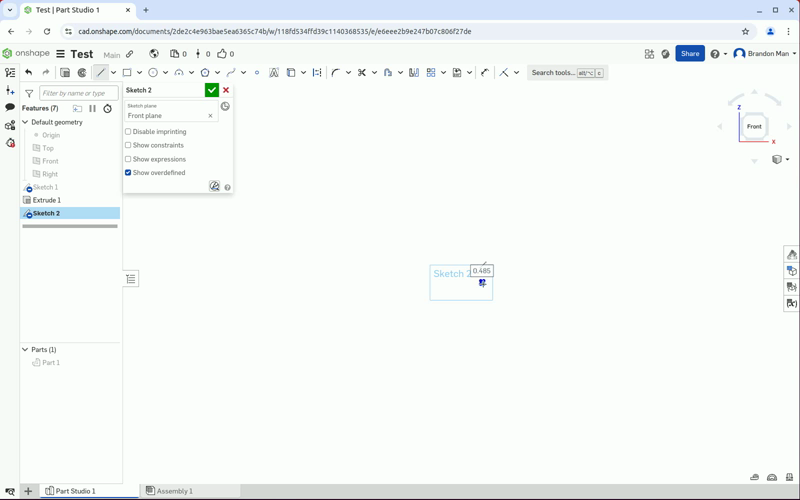
key_down(shift)
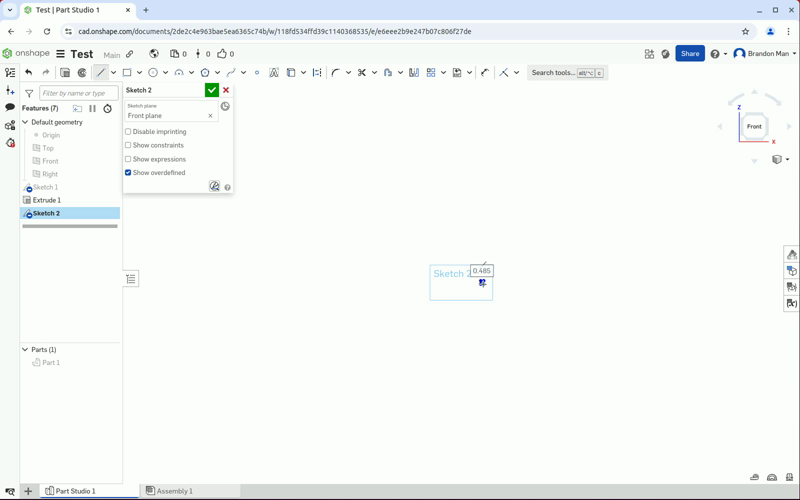
mouse_move(513, 283)
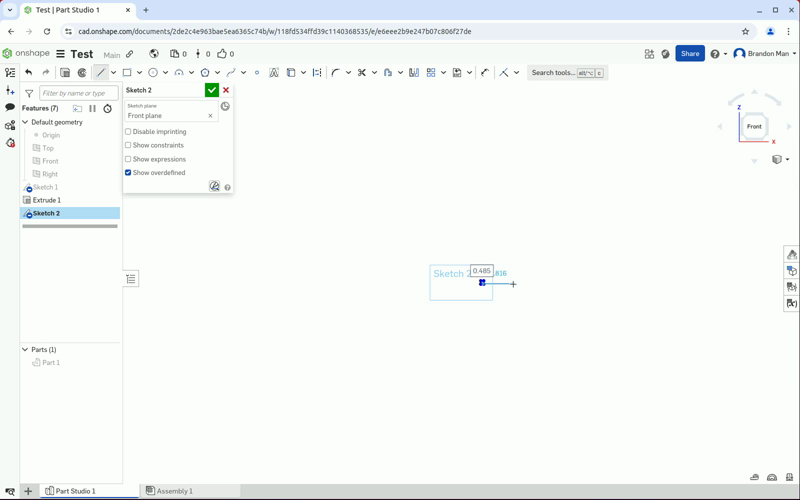
mouse_move(483, 280)
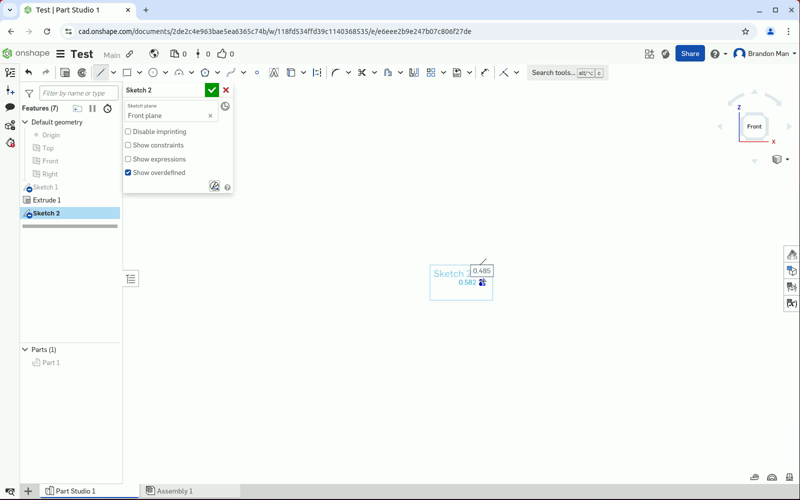
scroll(6)
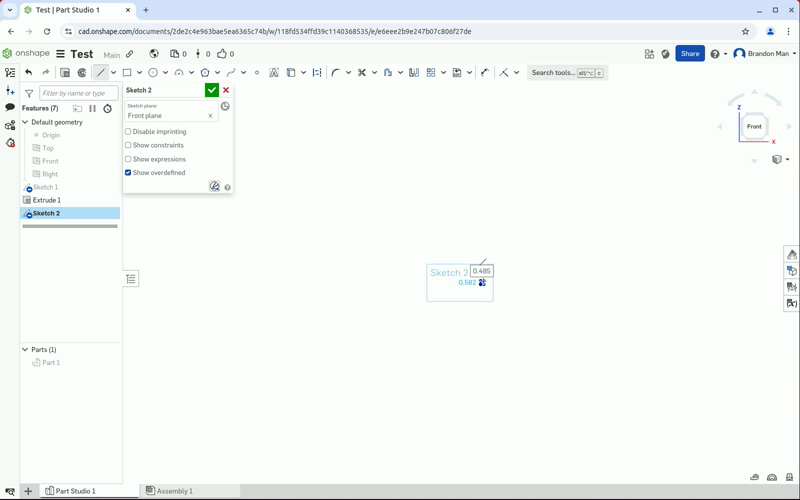
scroll(6)
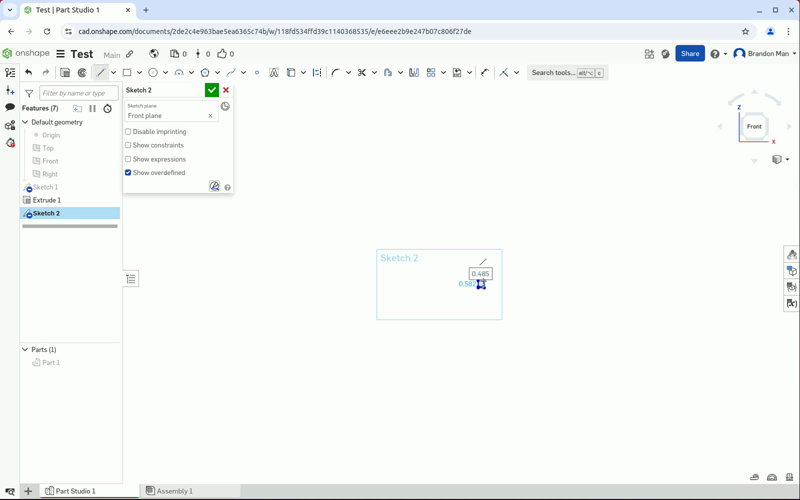
scroll(6)
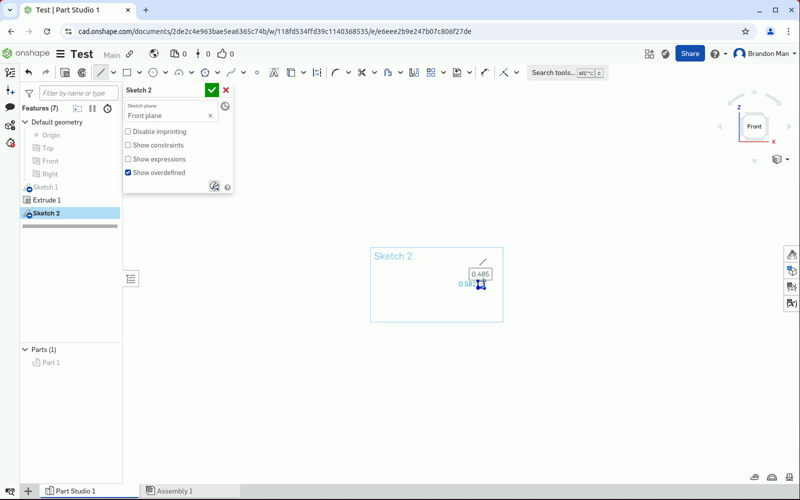
scroll(6)
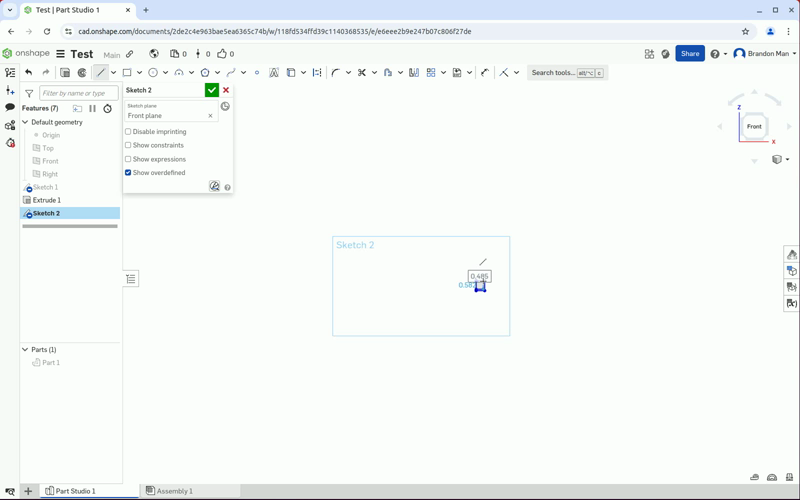
scroll(6)
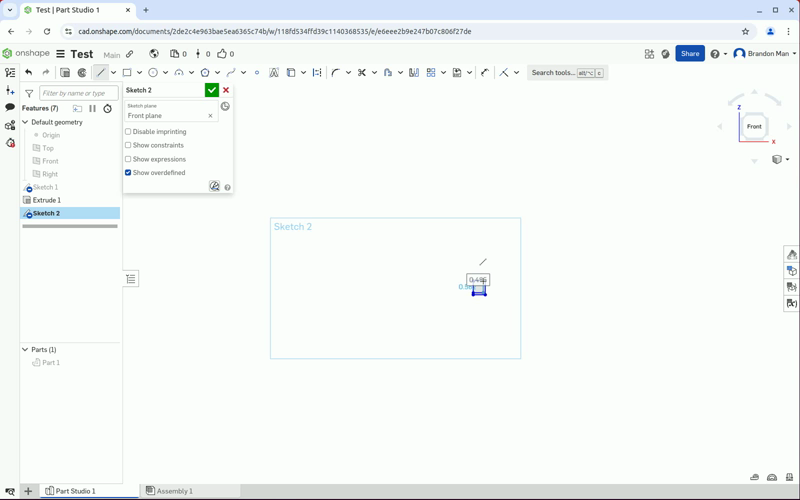
scroll(6)
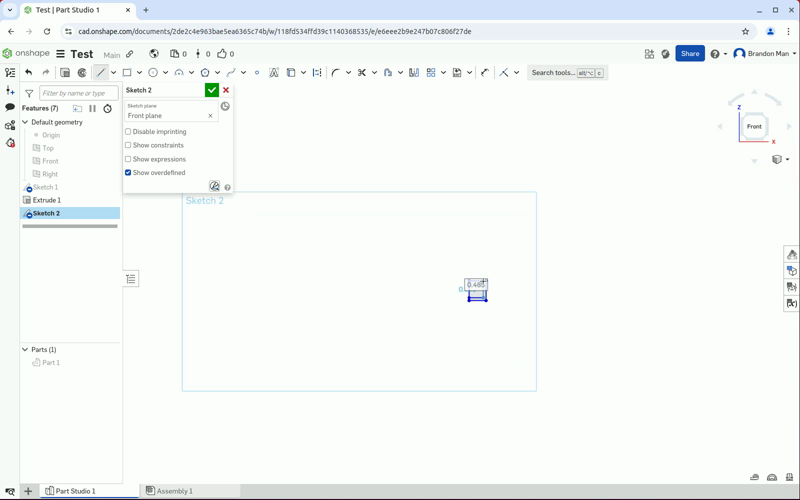
scroll(6)
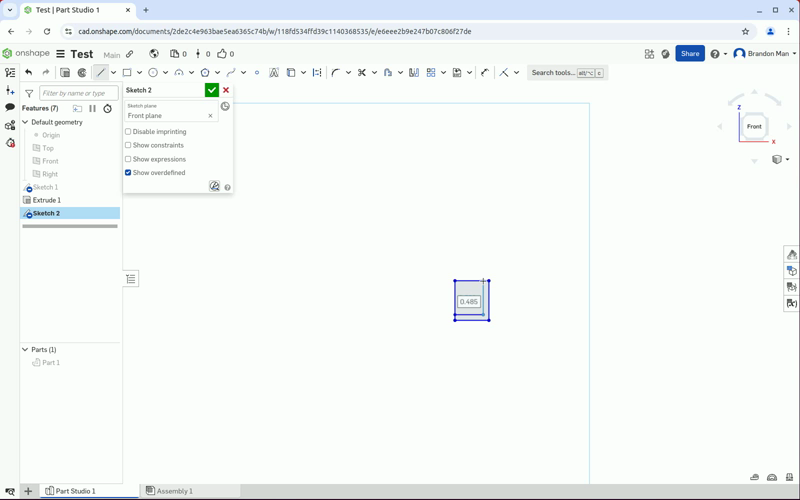
click(483, 280)
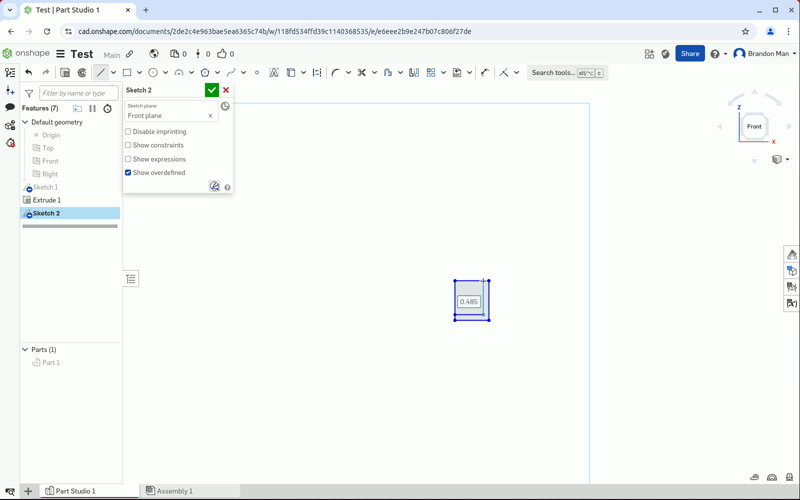
scroll(-6)
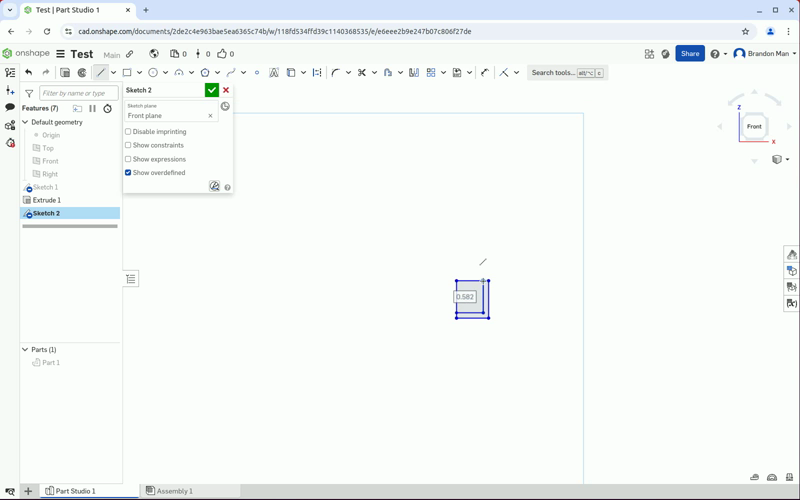
scroll(-6)
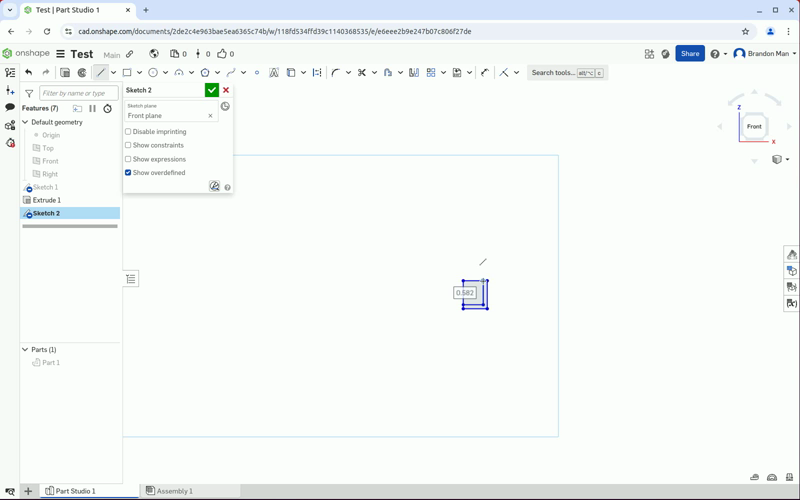
scroll(-6)
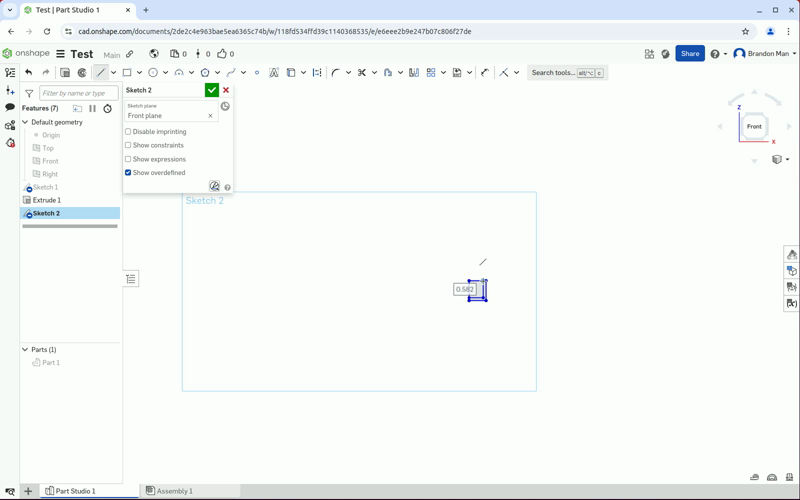
scroll(-6)
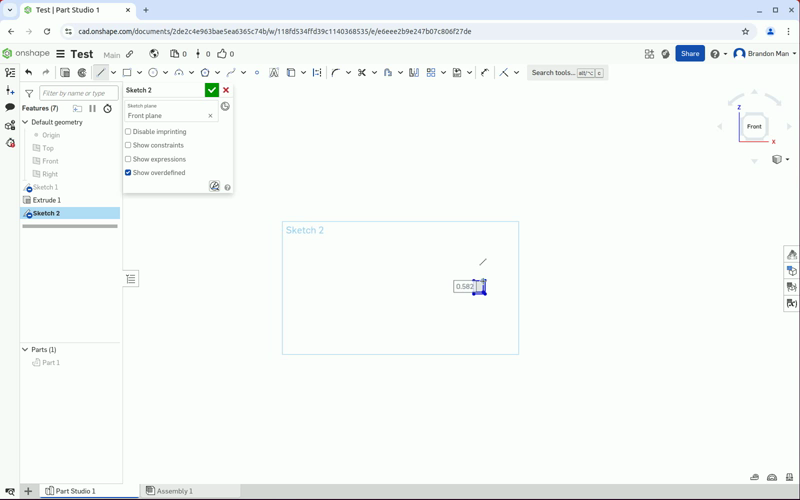
scroll(-6)
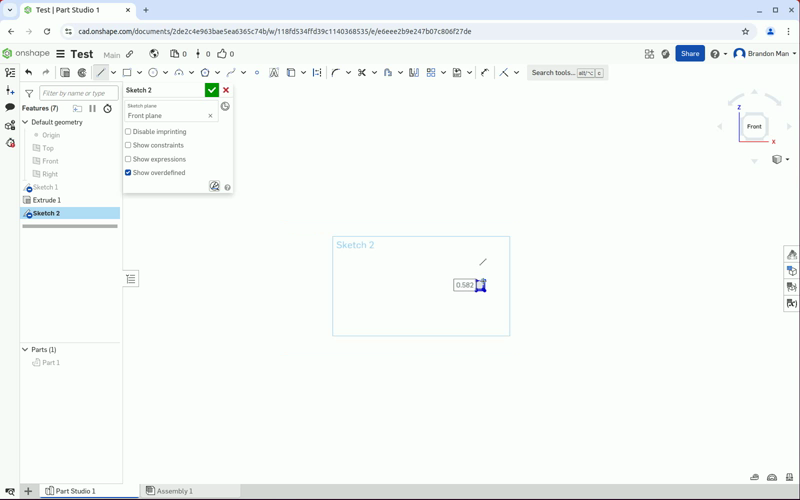
scroll(-6)
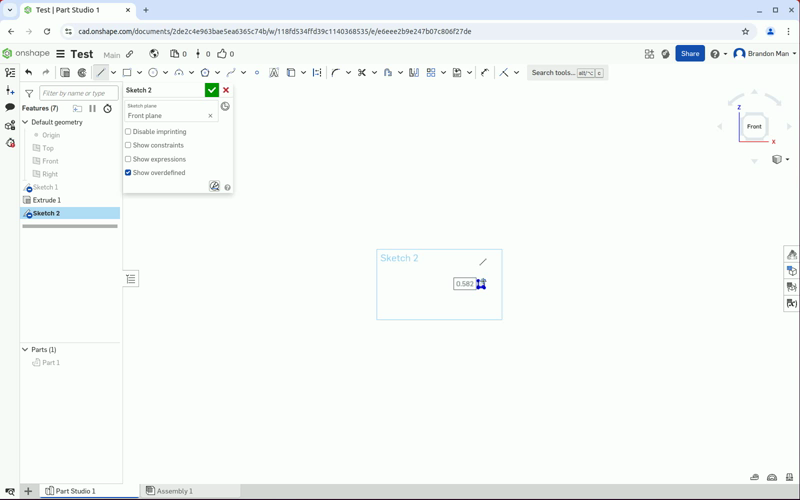
scroll(-6)
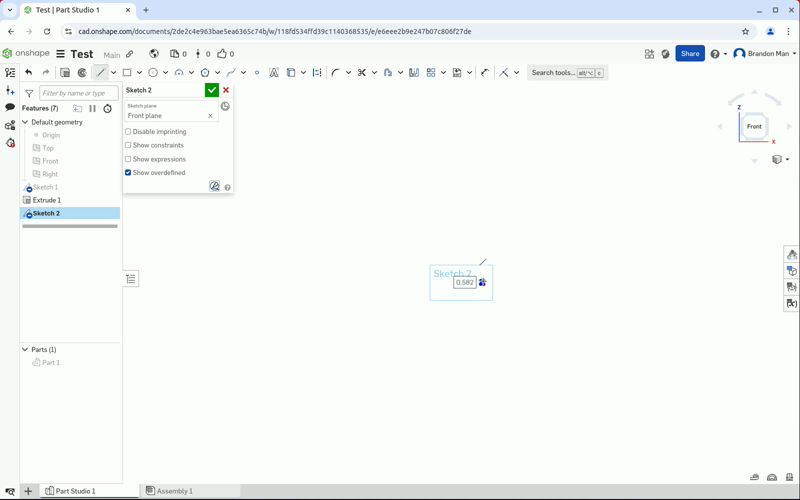
key_up(shift)
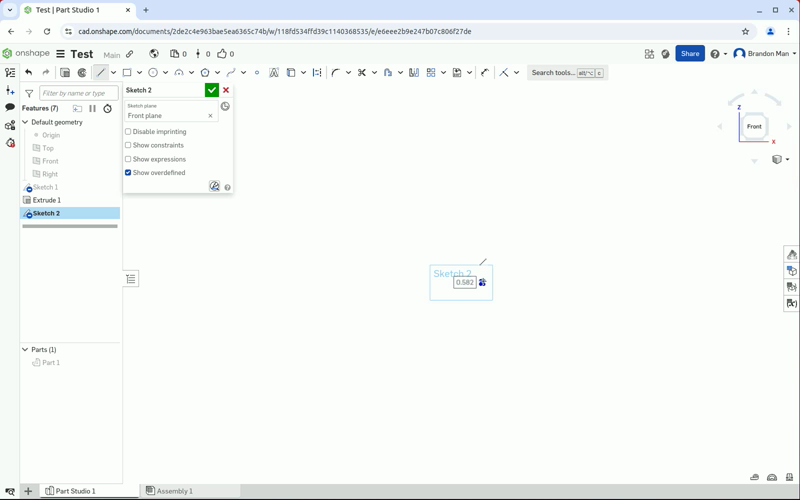
key_down(shift)
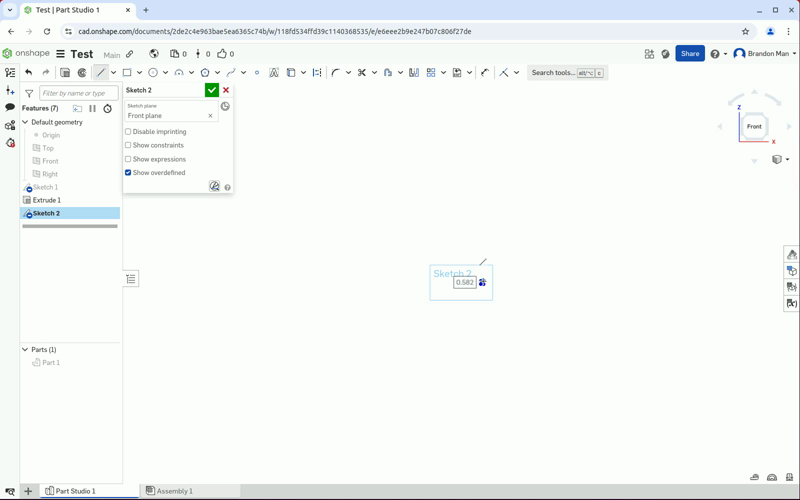
mouse_move(513, 280)
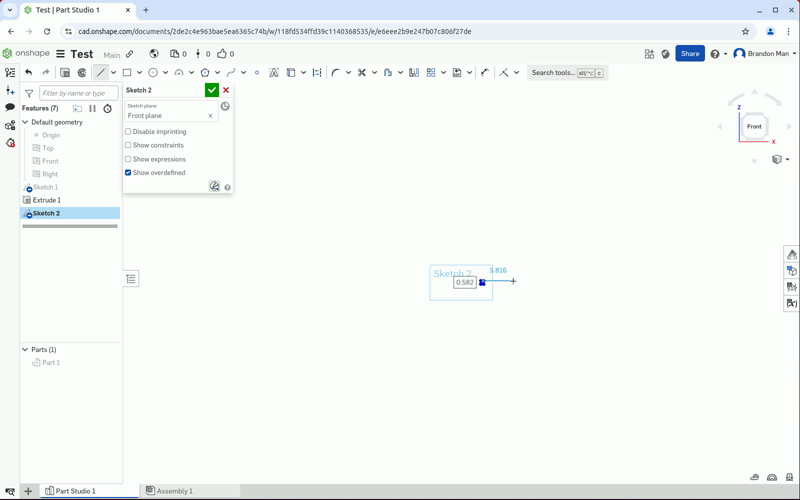
mouse_move(480, 280)
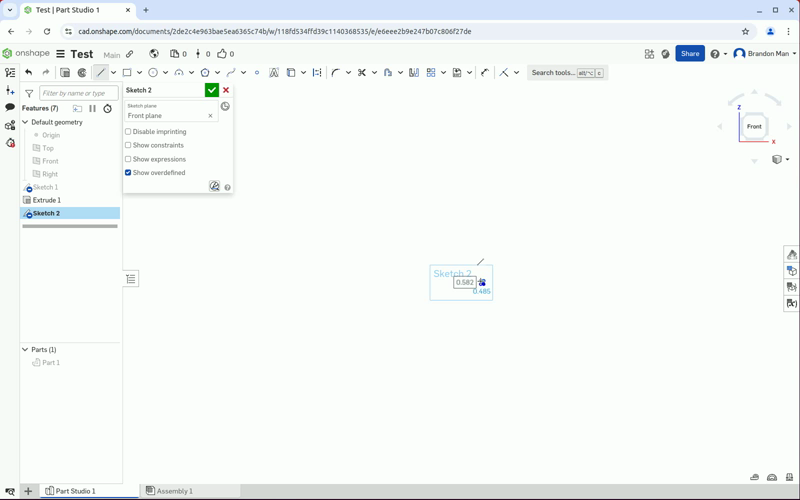
scroll(6)
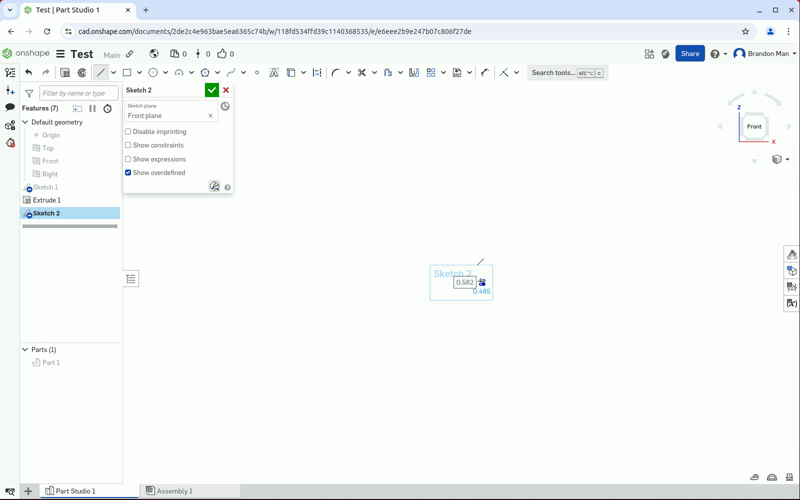
scroll(6)
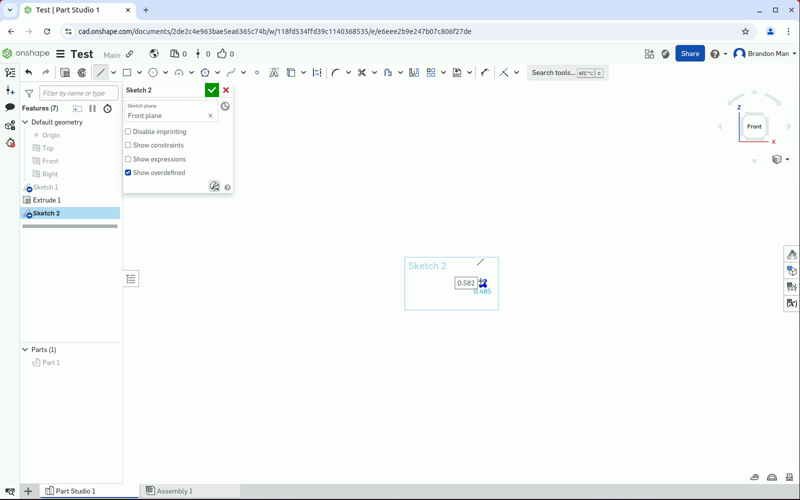
scroll(6)
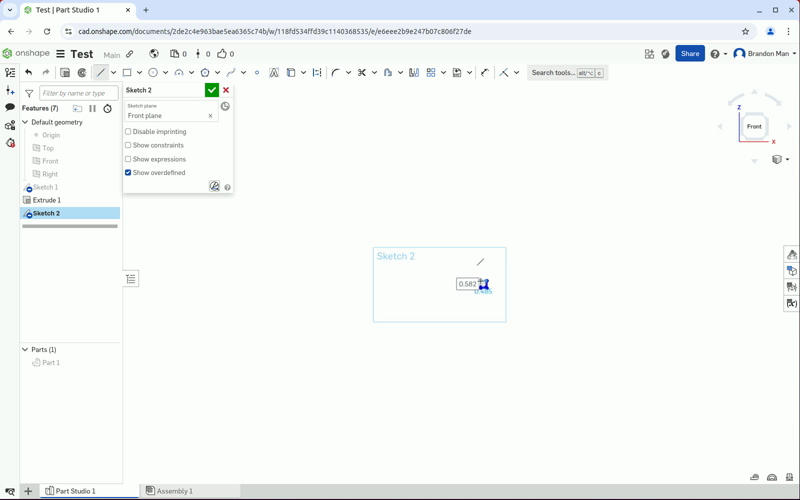
scroll(6)
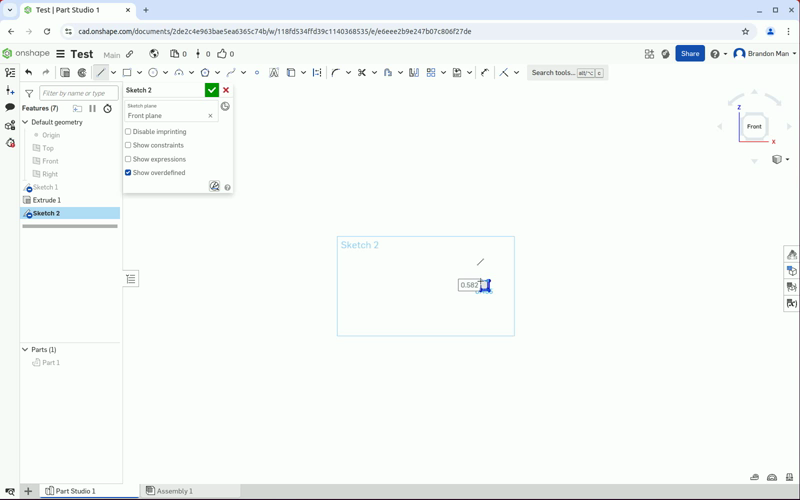
scroll(6)
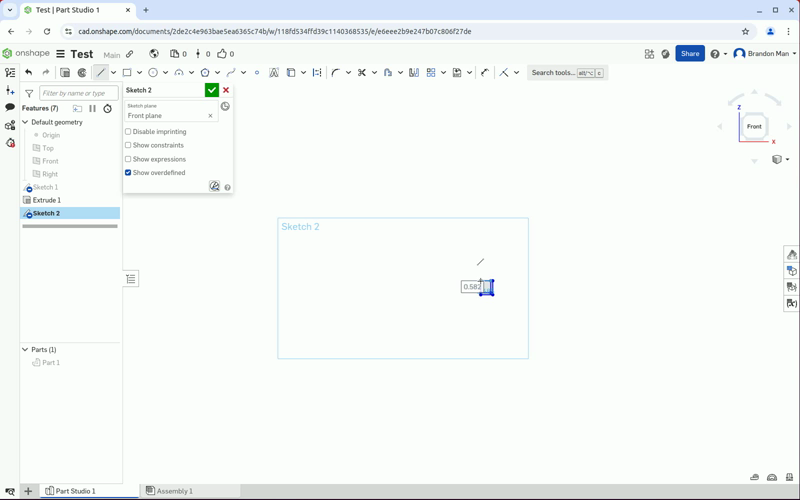
scroll(6)
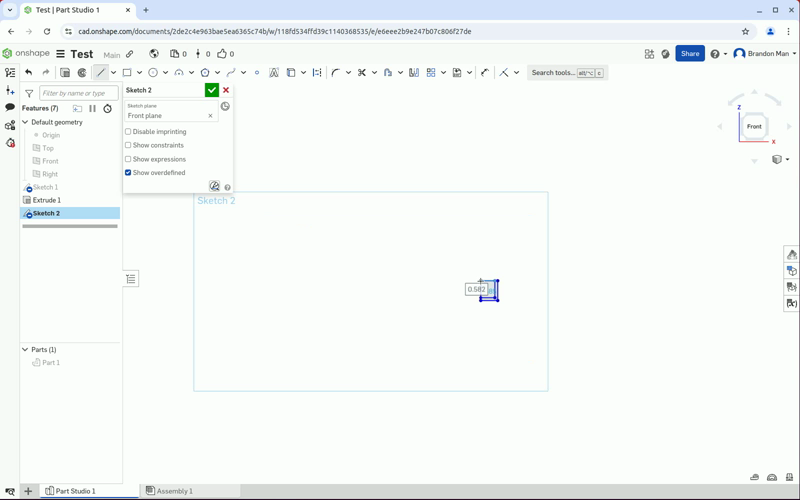
scroll(6)
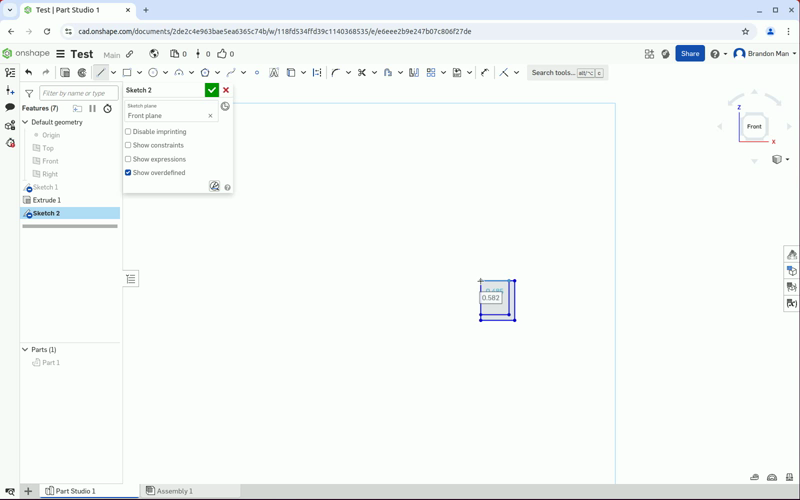
click(480, 280)
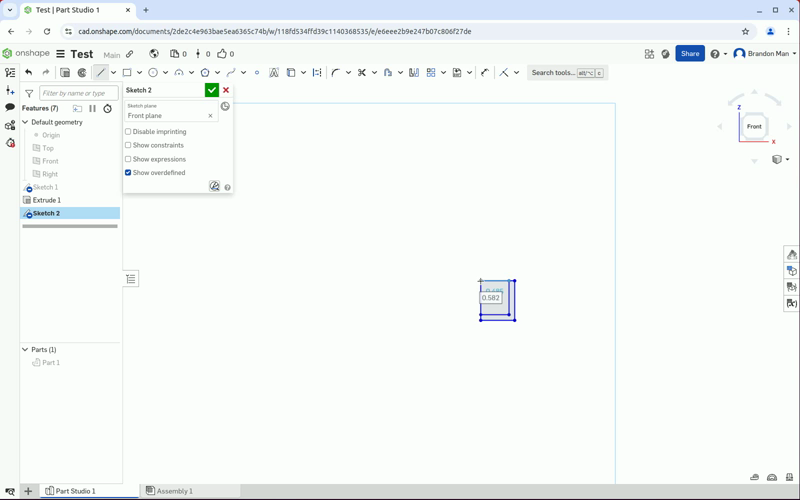
scroll(-6)
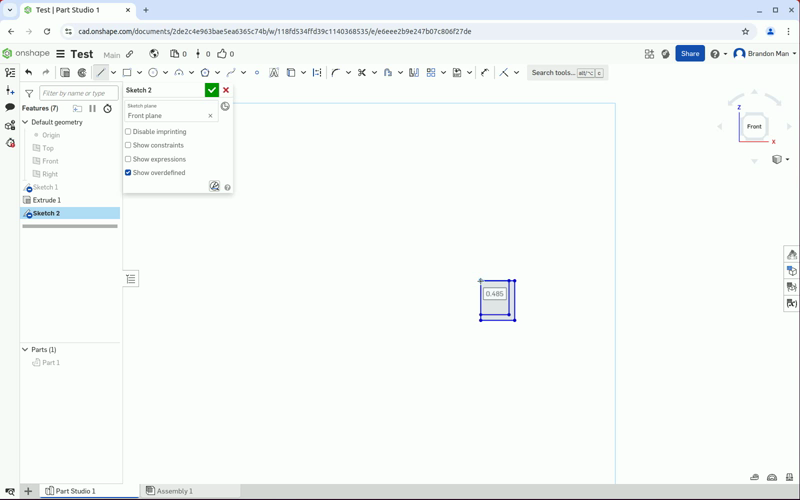
scroll(-6)
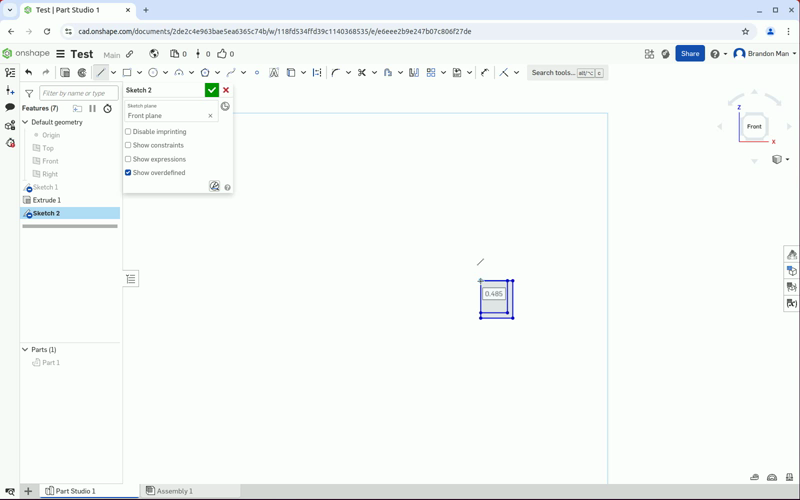
scroll(-6)
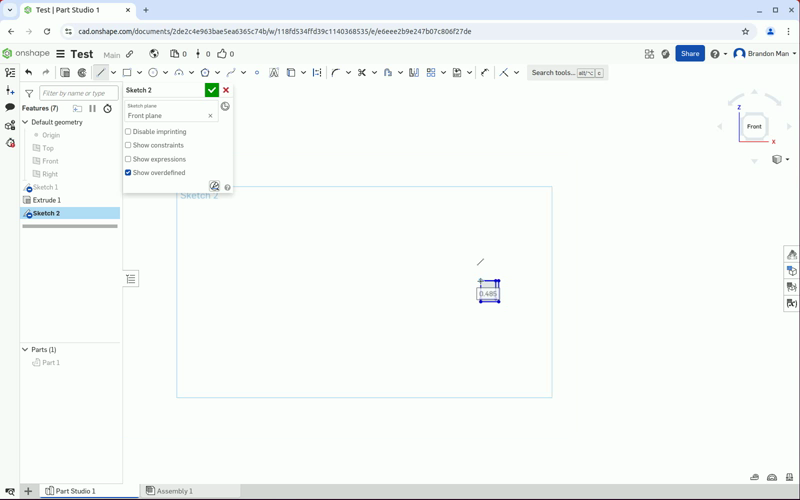
scroll(-6)
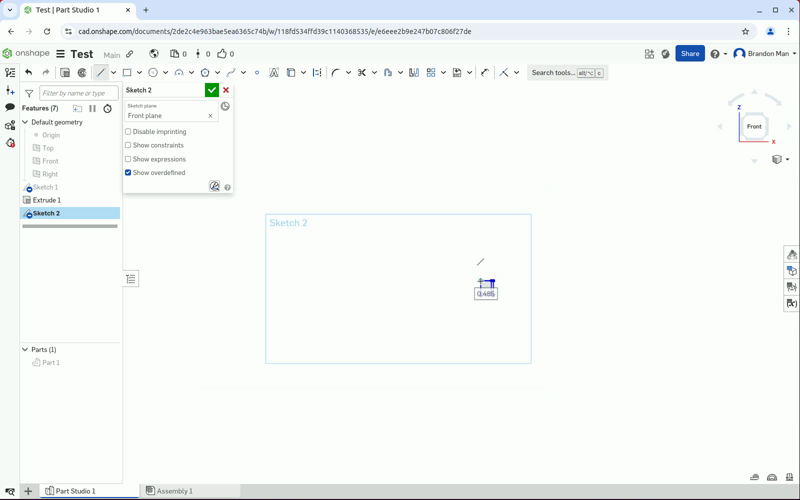
scroll(-6)
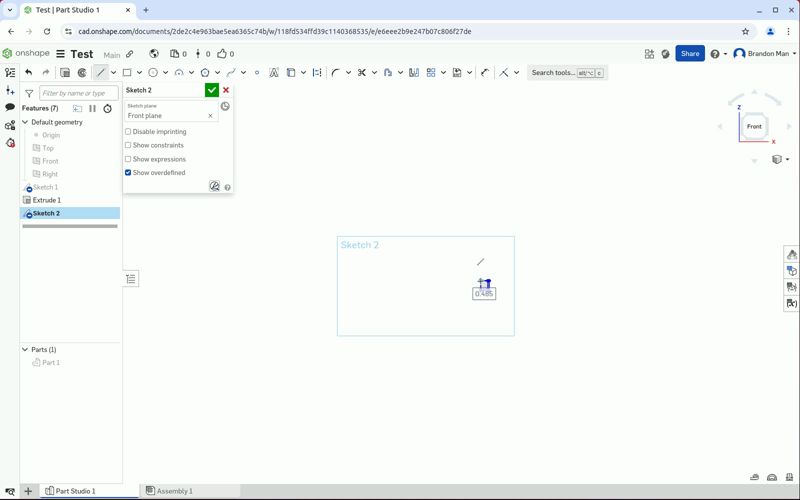
scroll(-6)
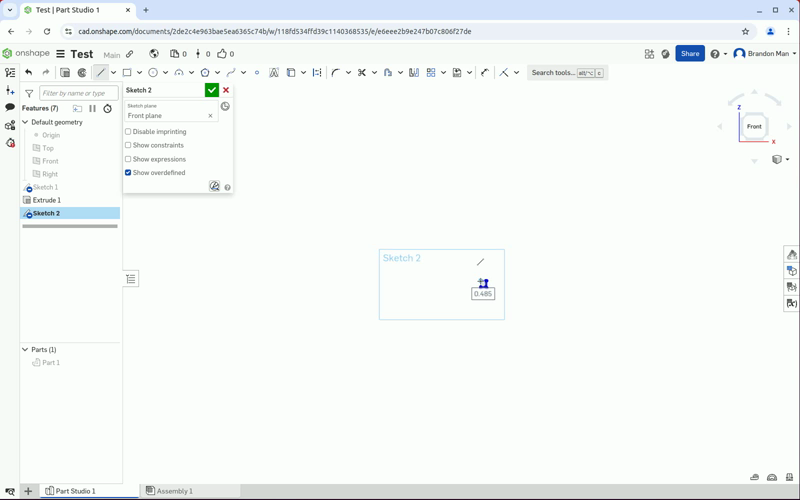
scroll(-6)
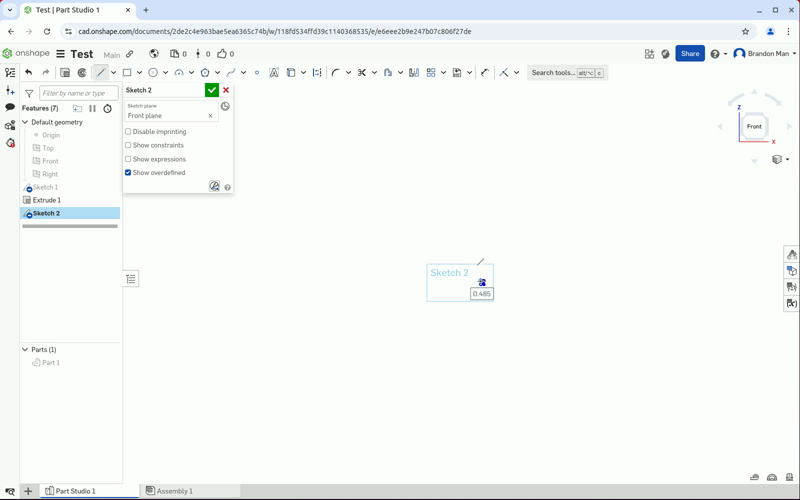
key_up(shift)
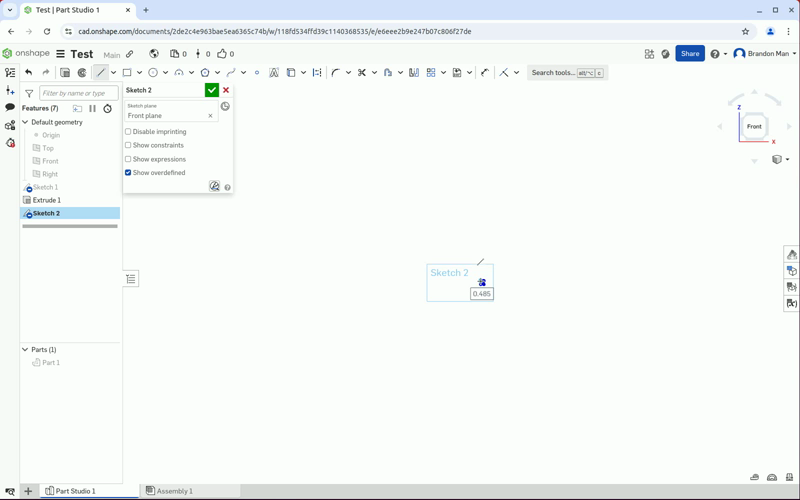
mouse_move(510, 280)
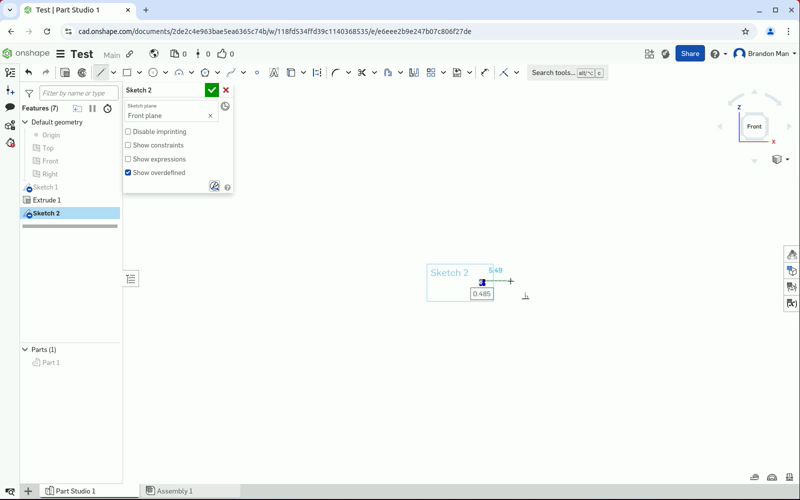
key_down(shift)
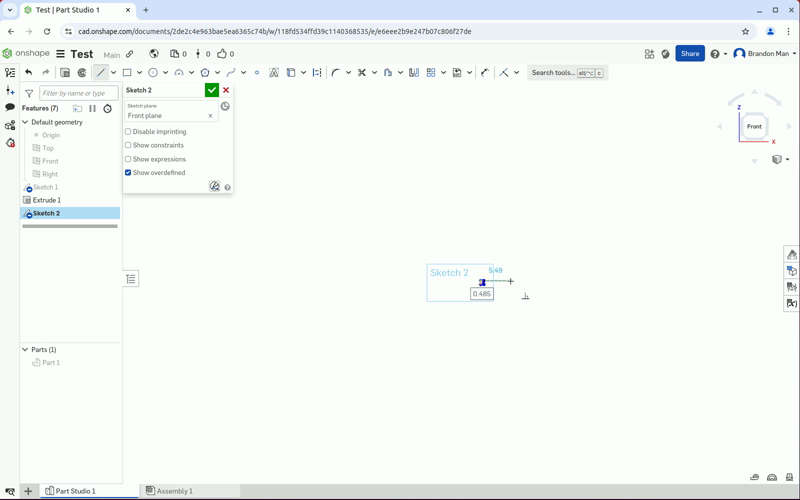
mouse_move(480, 283)
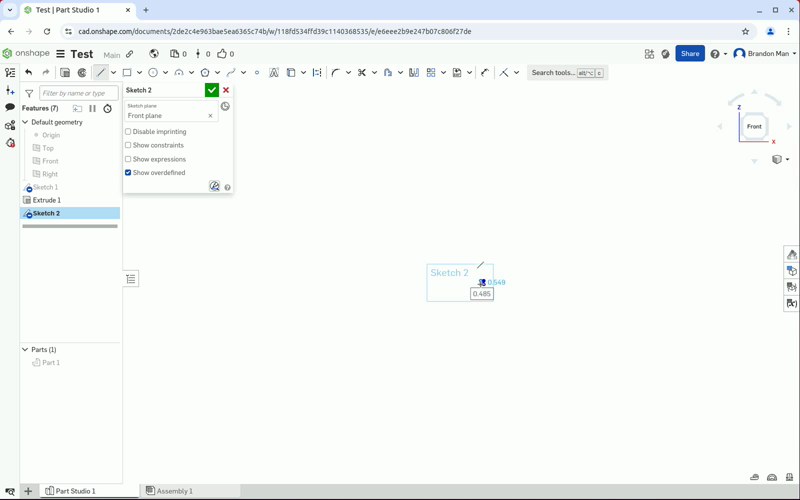
scroll(6)
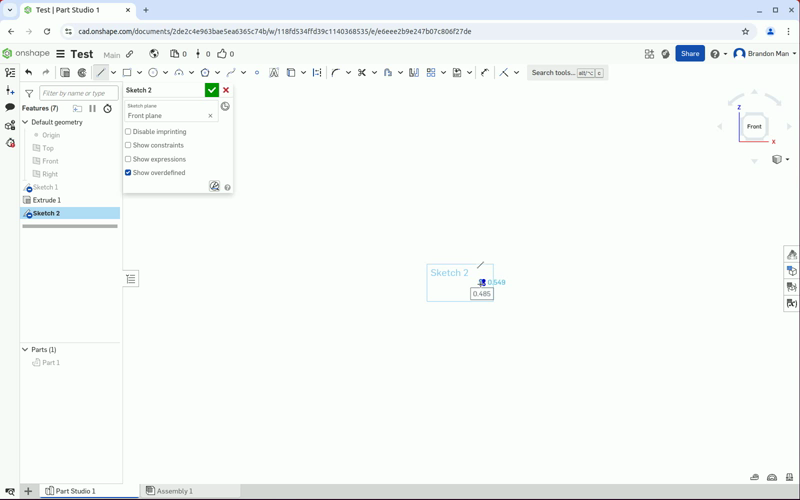
scroll(6)
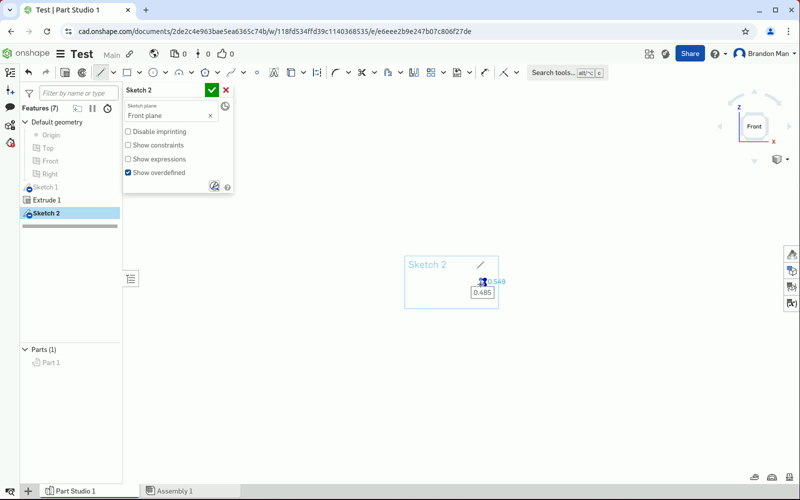
scroll(6)
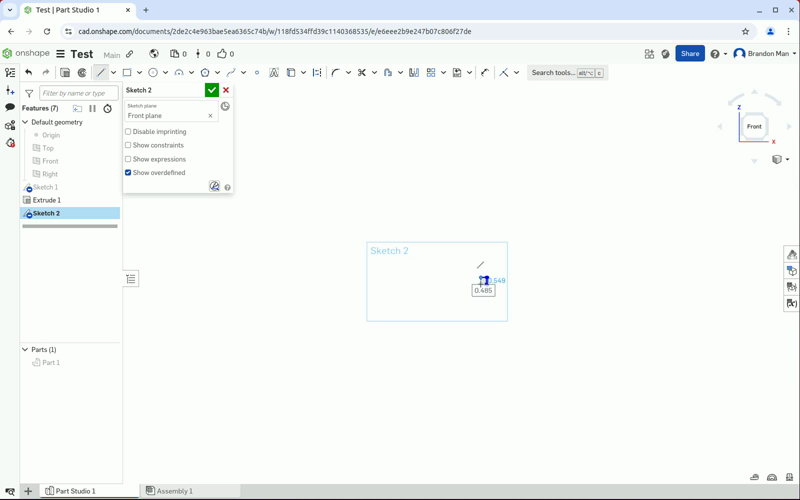
scroll(6)
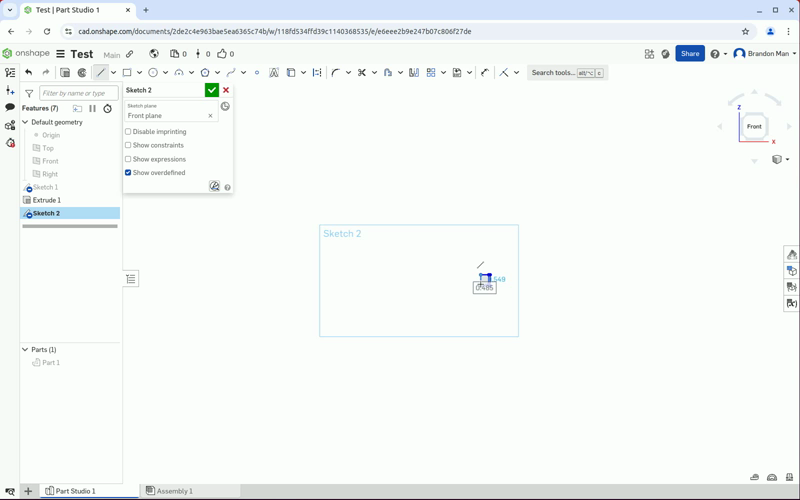
scroll(6)
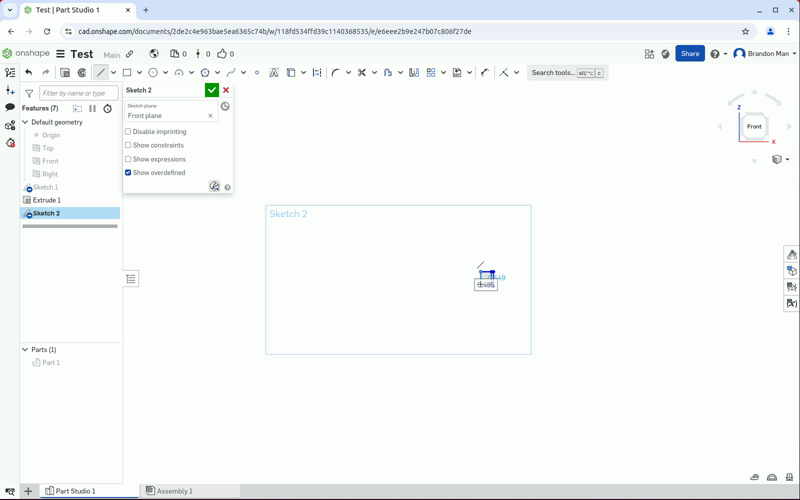
scroll(6)
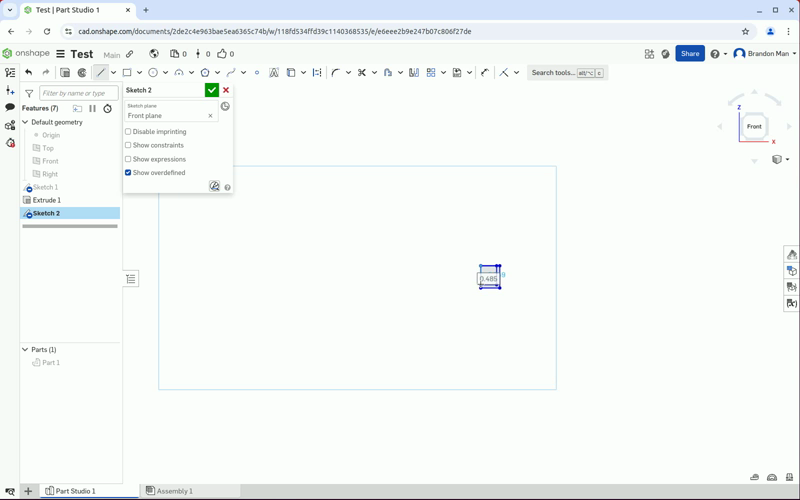
scroll(6)
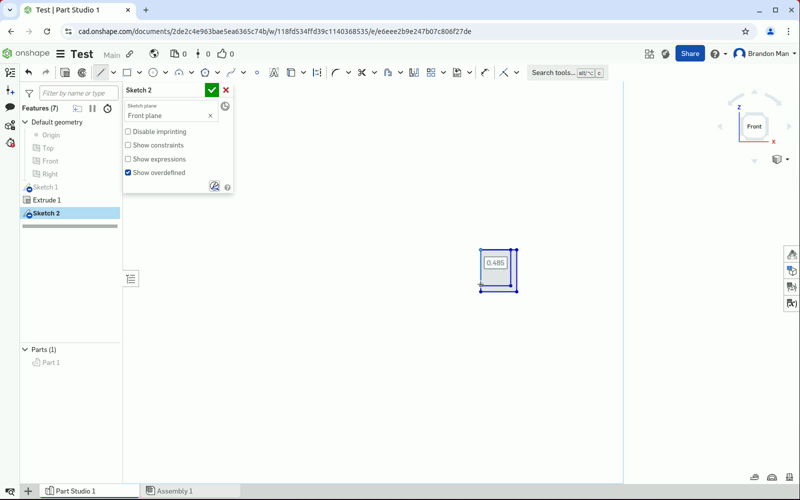
key_up(shift)
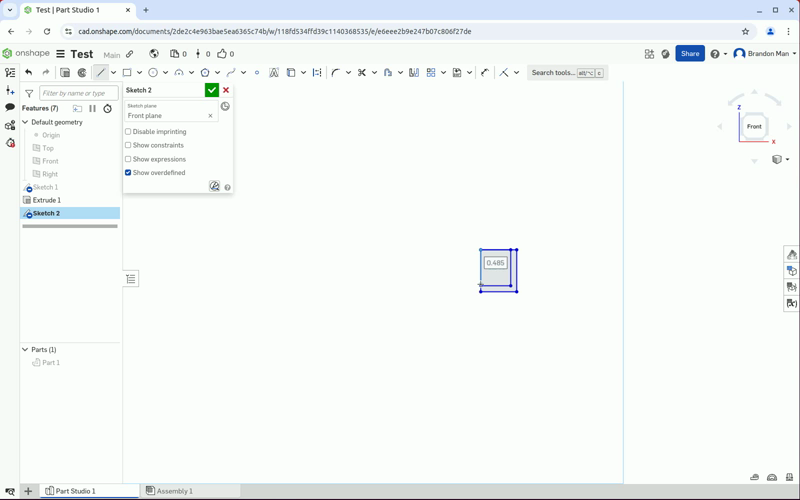
click(480, 283)
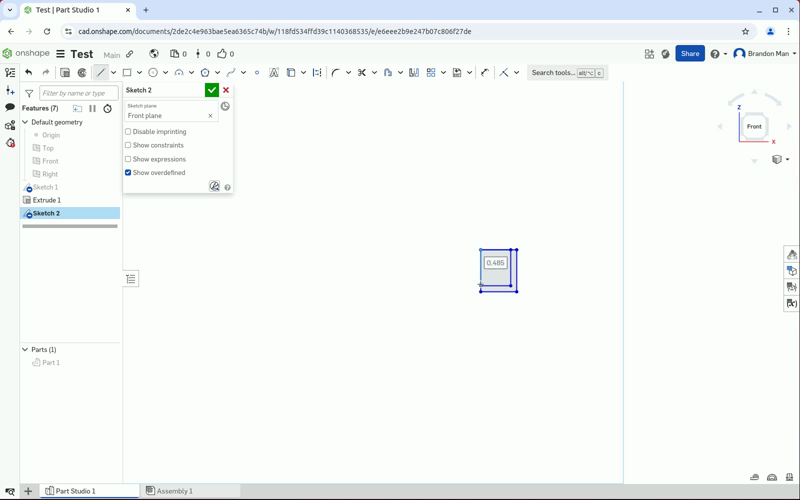
scroll(-6)
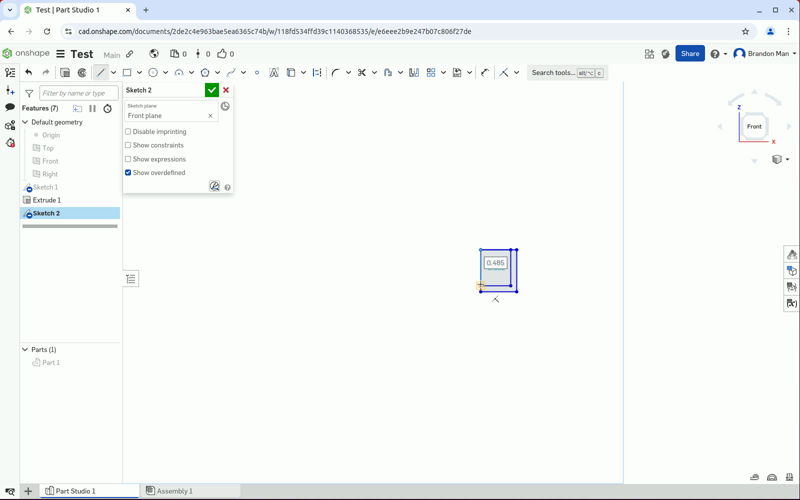
scroll(-6)
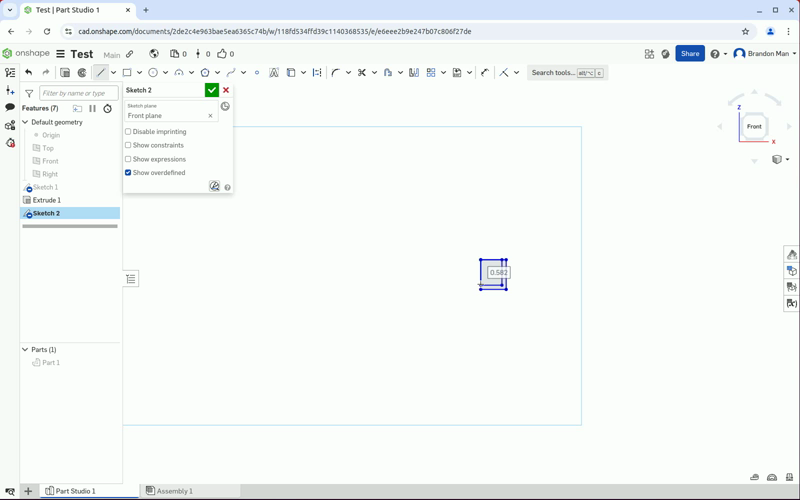
scroll(-6)
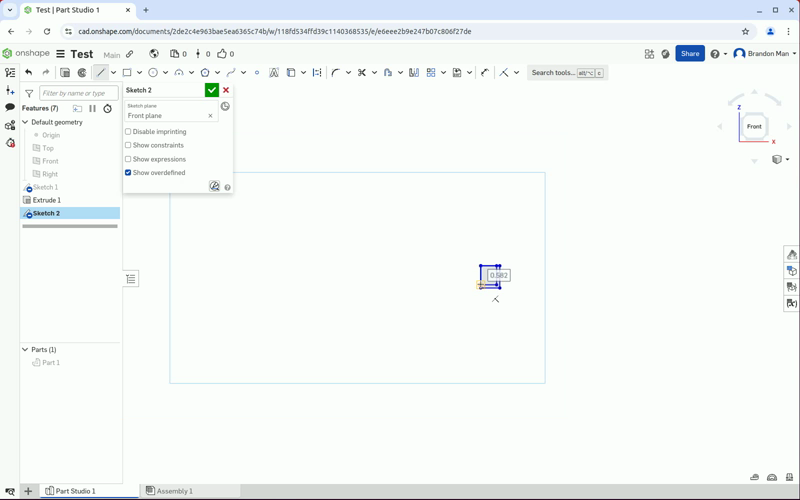
scroll(-6)
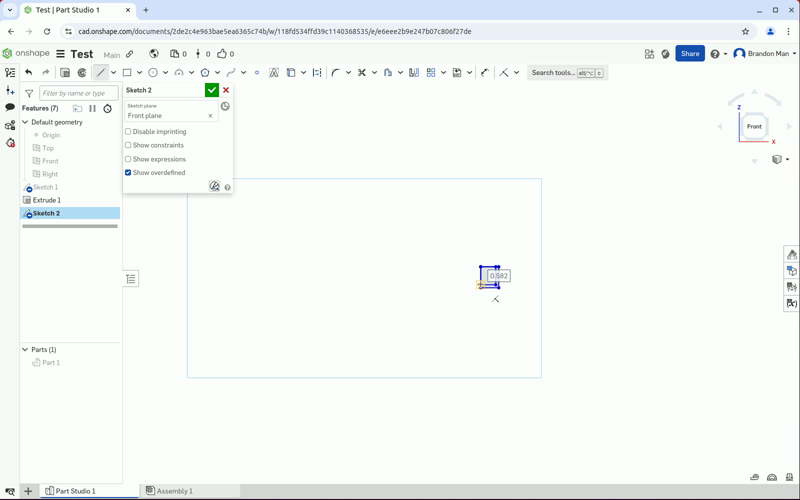
scroll(-6)
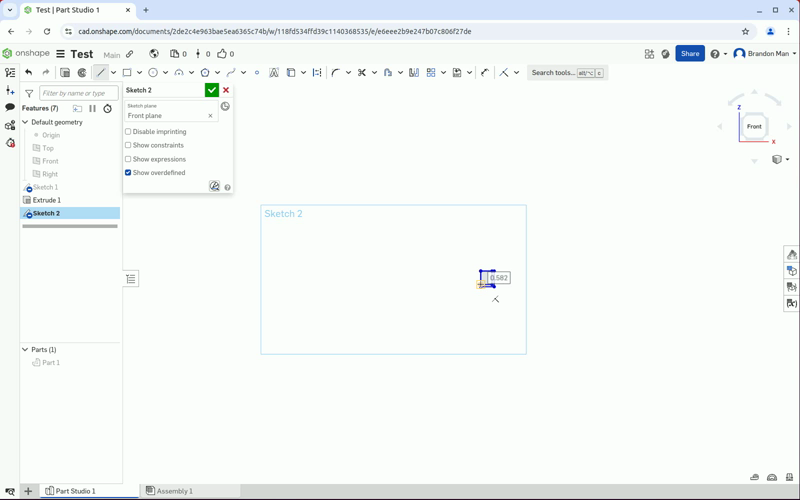
scroll(-6)
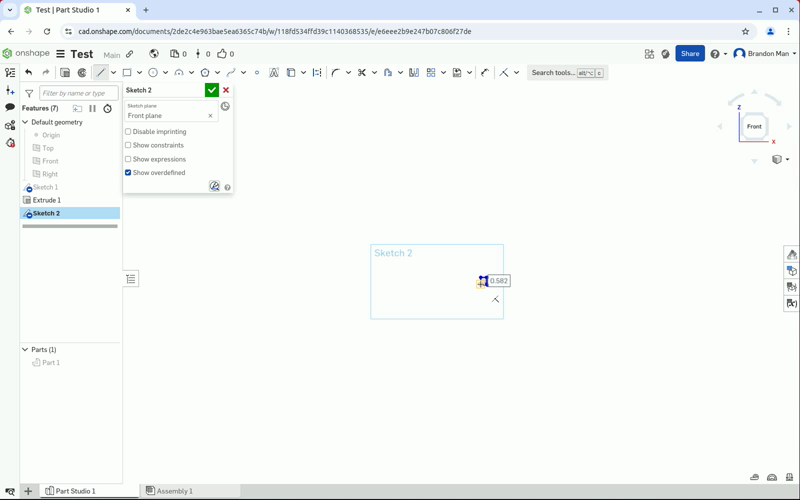
scroll(-6)
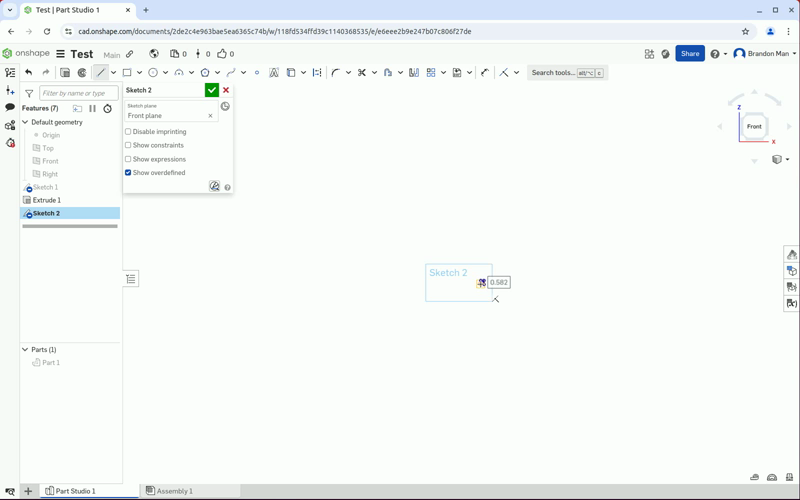
key(esc)
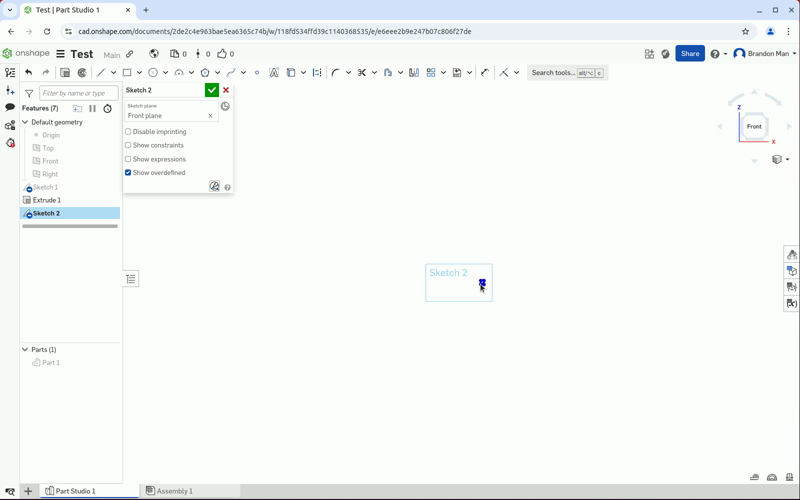
mouse_move(482, 280)
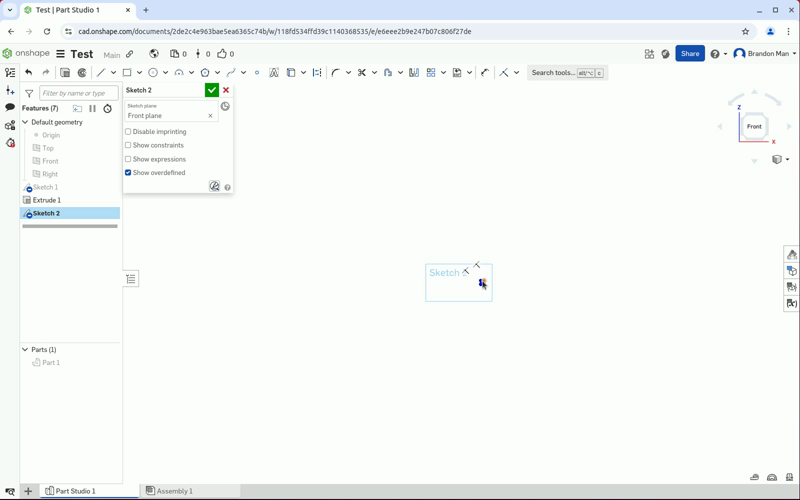
scroll(6)
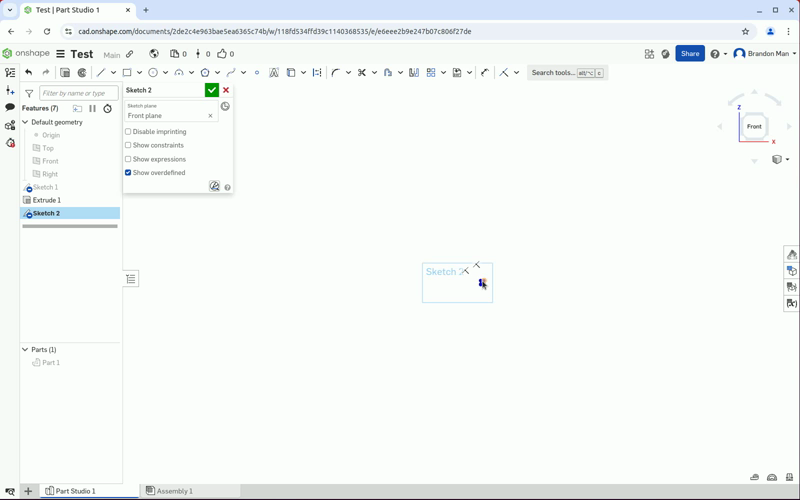
scroll(6)
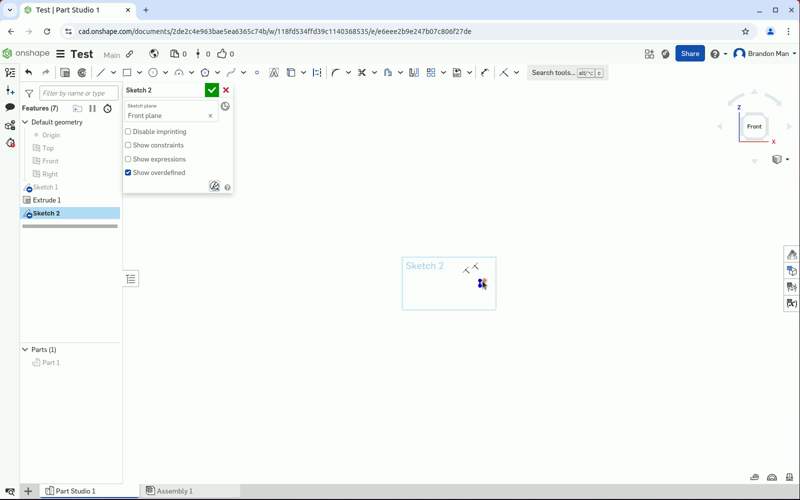
scroll(6)
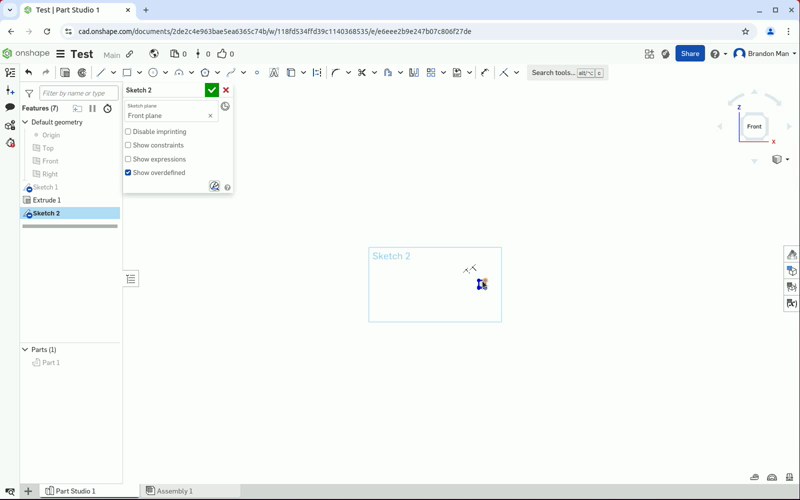
scroll(6)
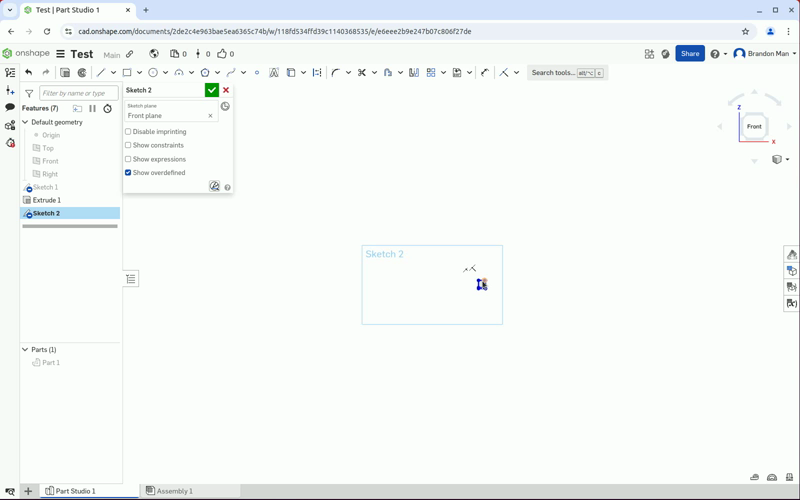
scroll(6)
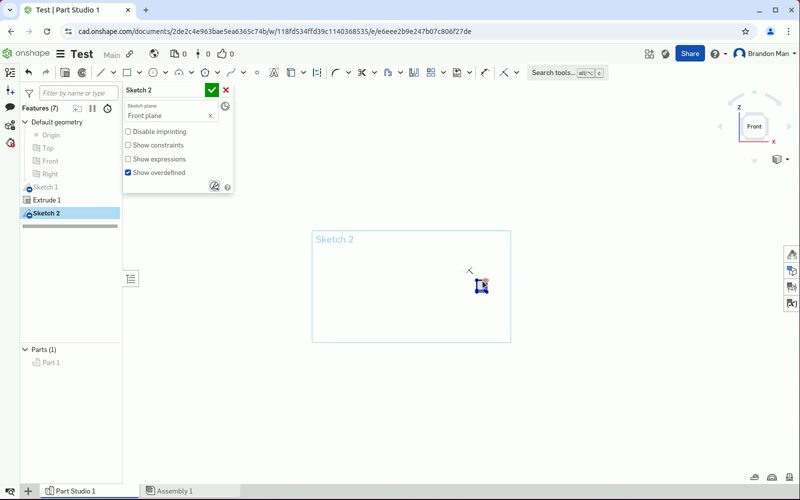
scroll(6)
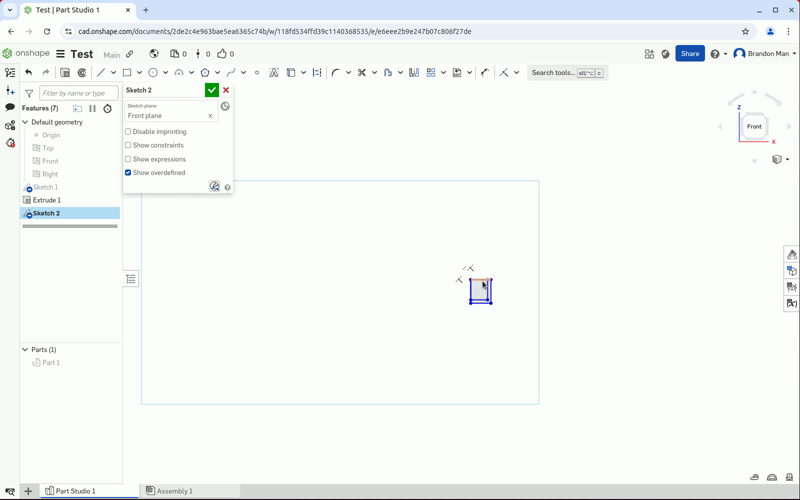
scroll(6)
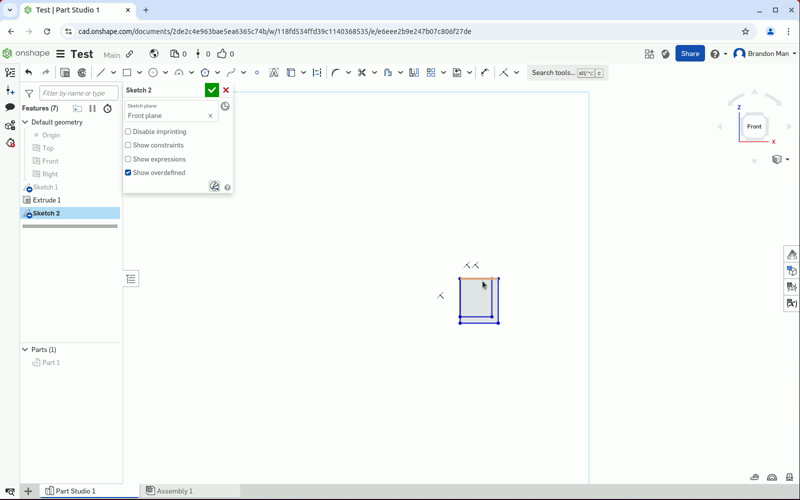
click(482, 280)
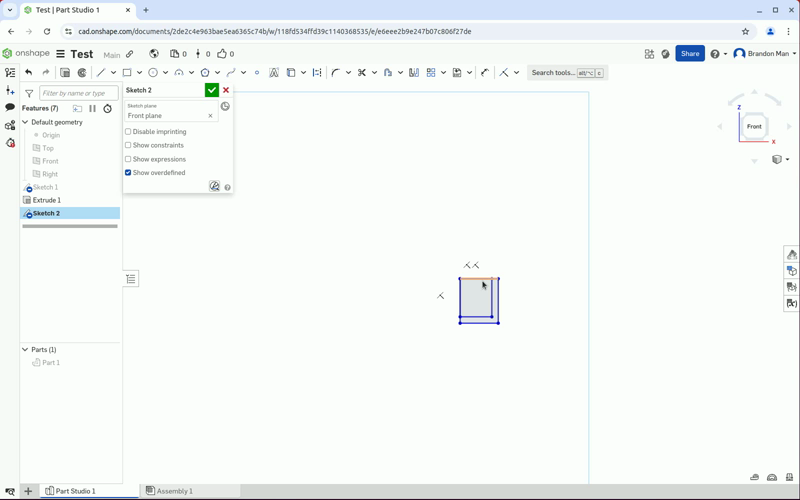
scroll(-6)
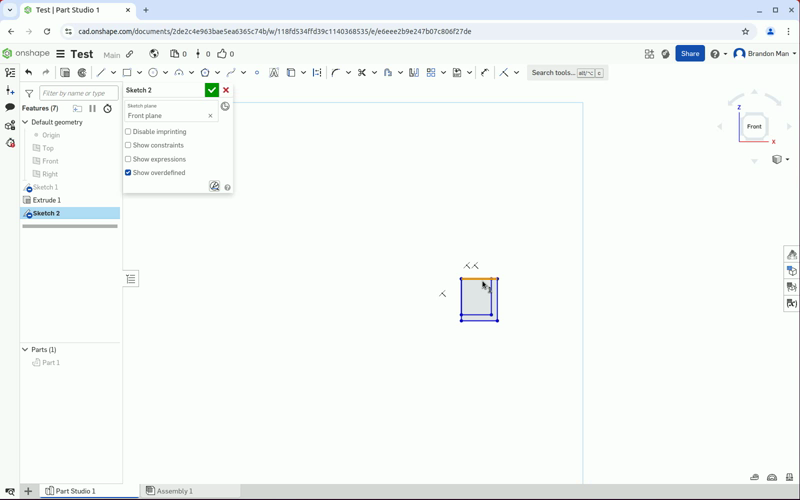
scroll(-6)
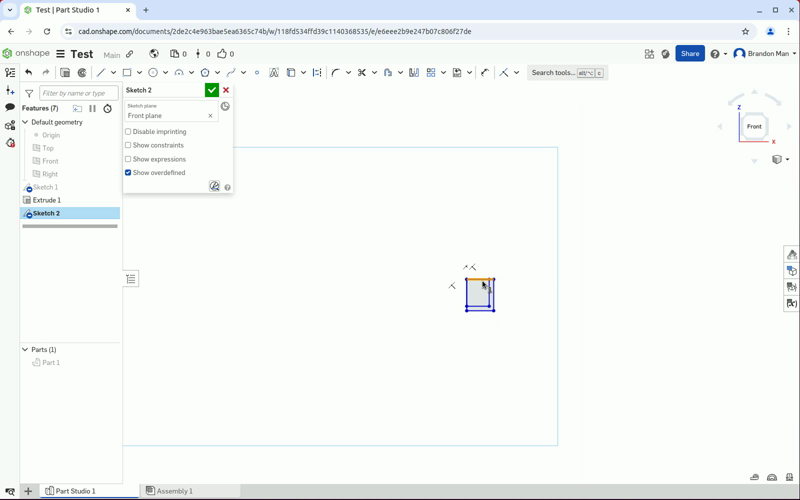
scroll(-6)
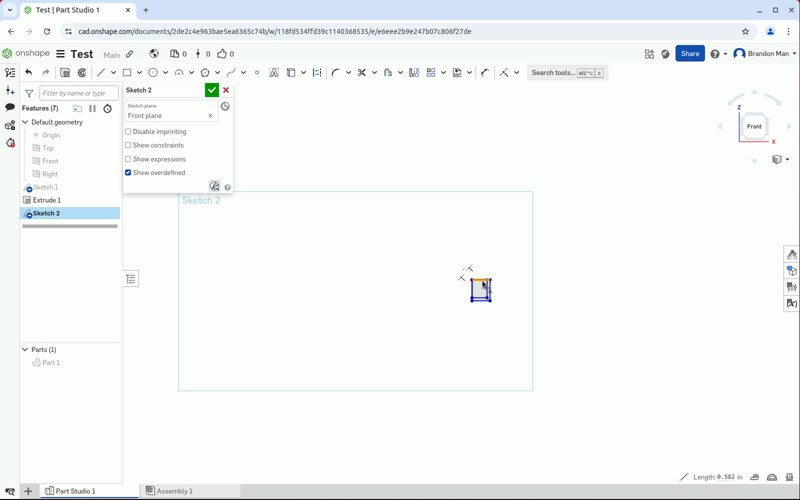
scroll(-6)
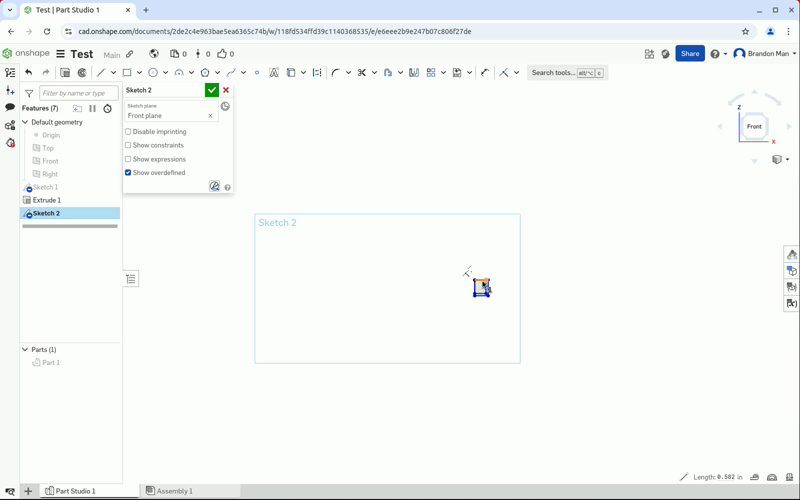
scroll(-6)
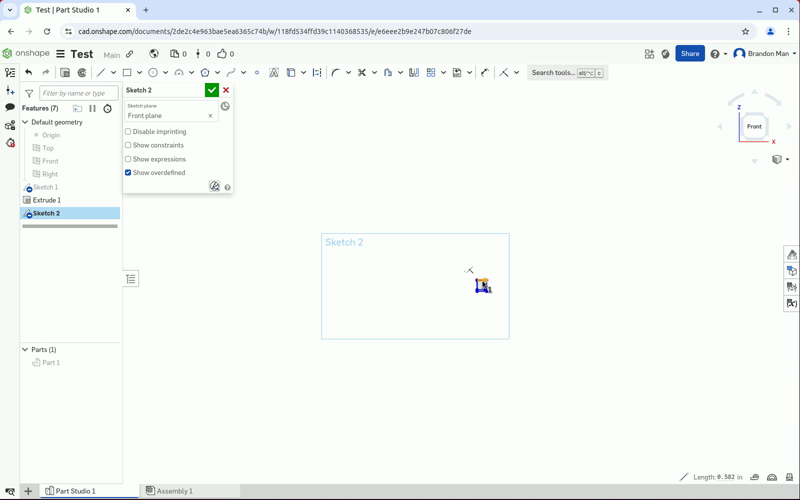
scroll(-6)
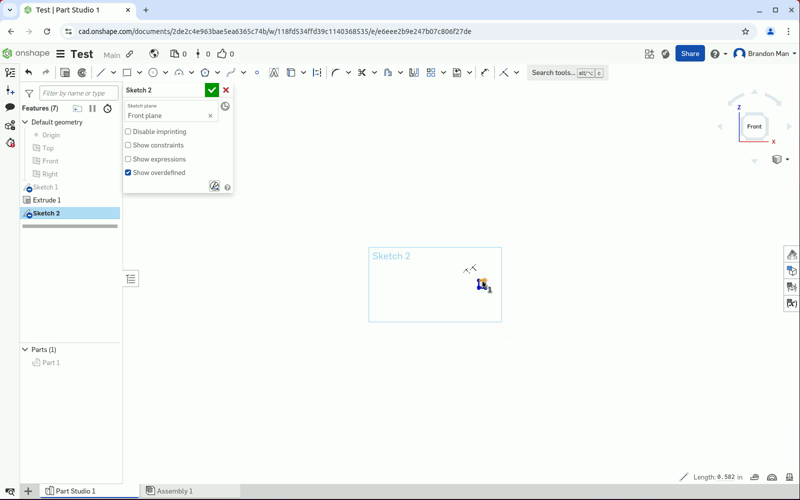
scroll(-6)
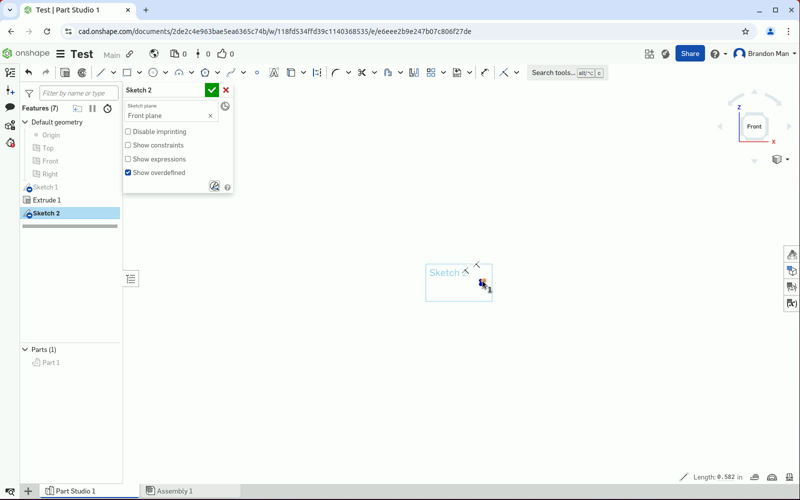
mouse_move(73, 352)
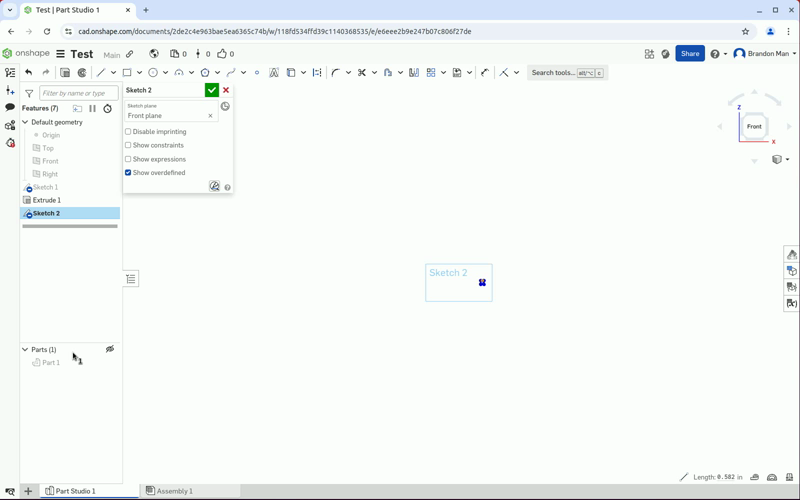
key(shift+y)
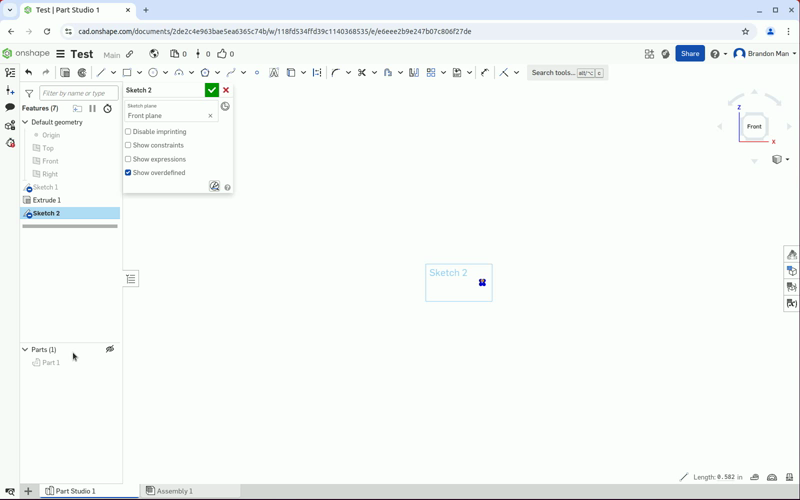
key(shift+e)
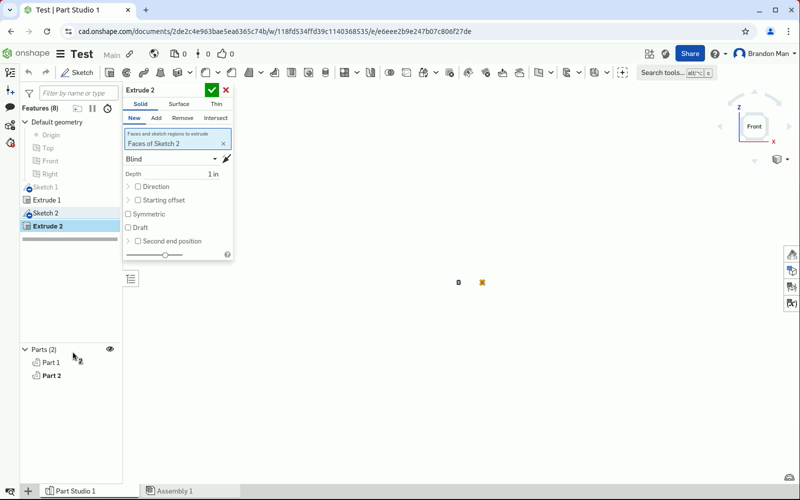
mouse_move(143, 106)
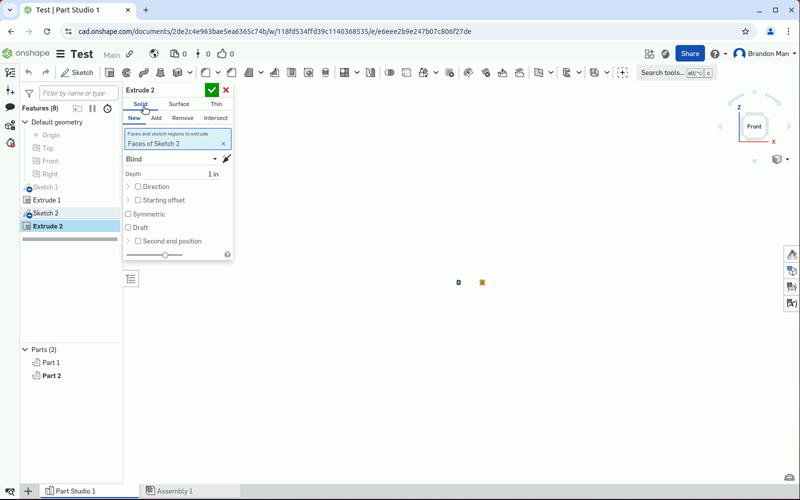
click(143, 106)
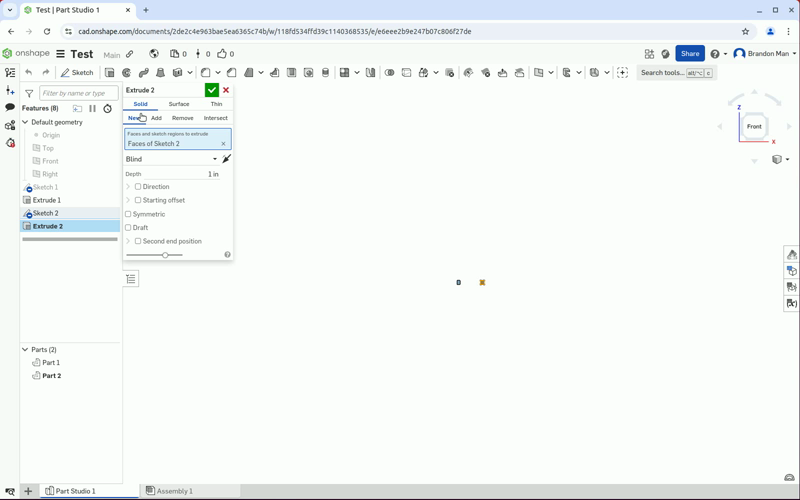
mouse_move(137, 120)
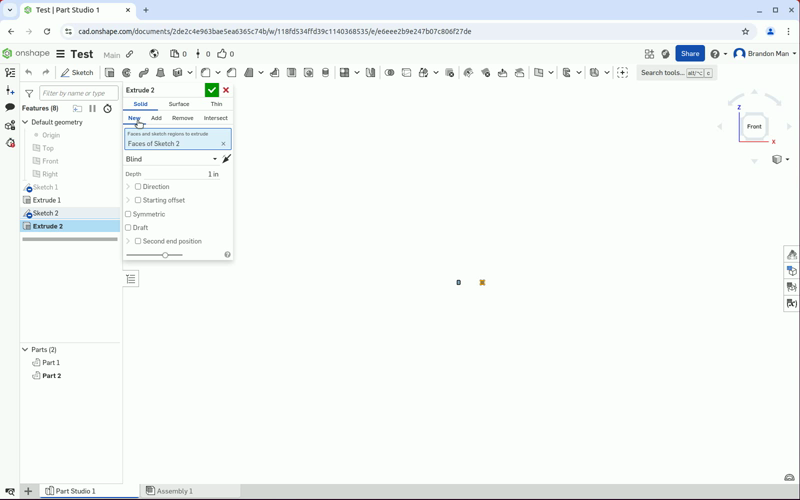
click(137, 120)
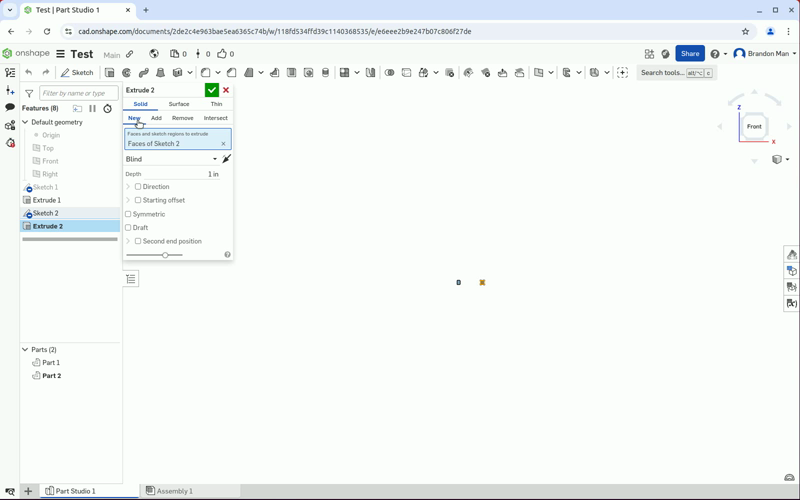
key(tab, 4)
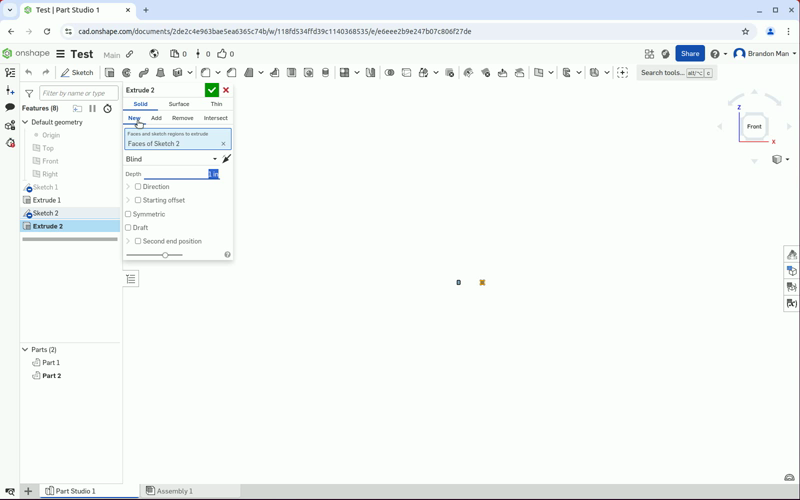
text(-23.108)
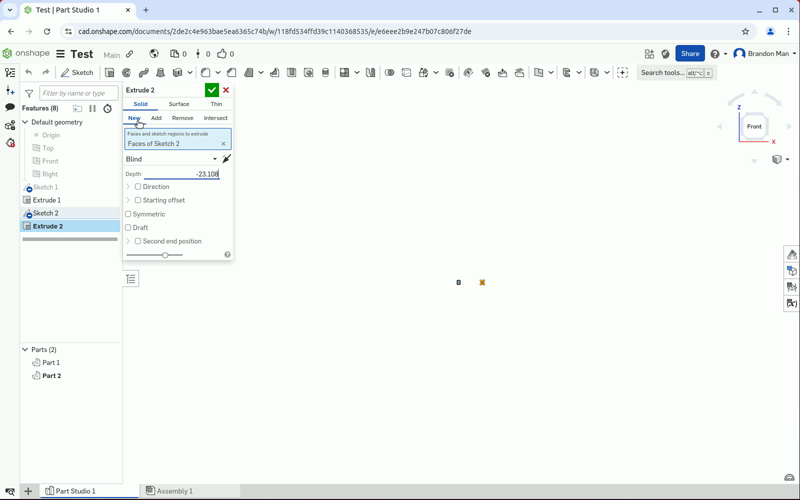
key(enter)
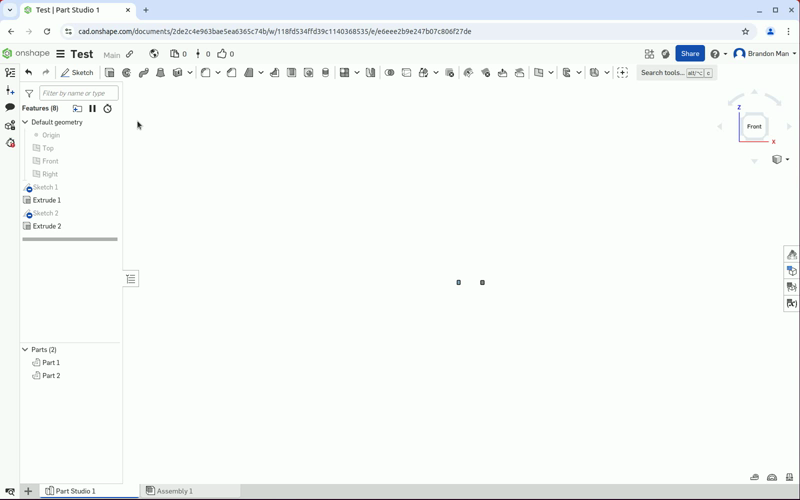
key(shift+h)
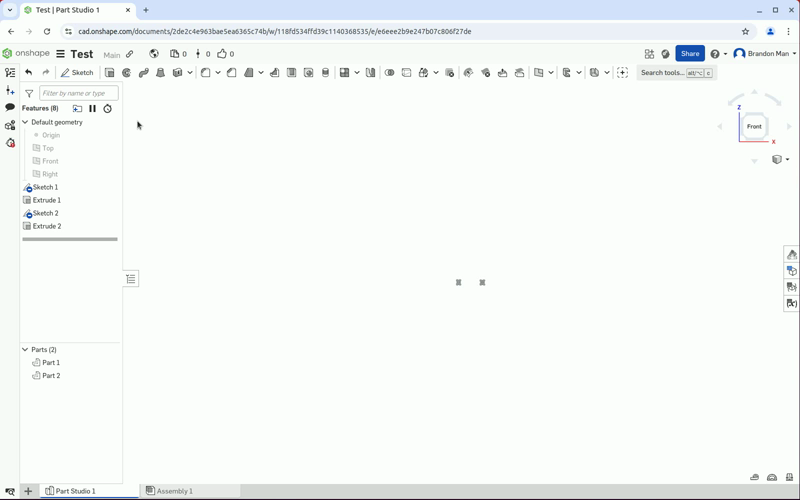
key(shift+h)
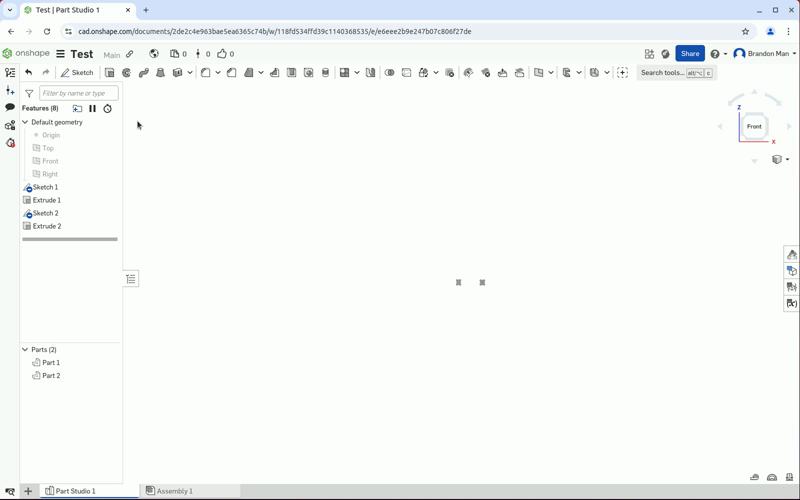
key(shift+7)
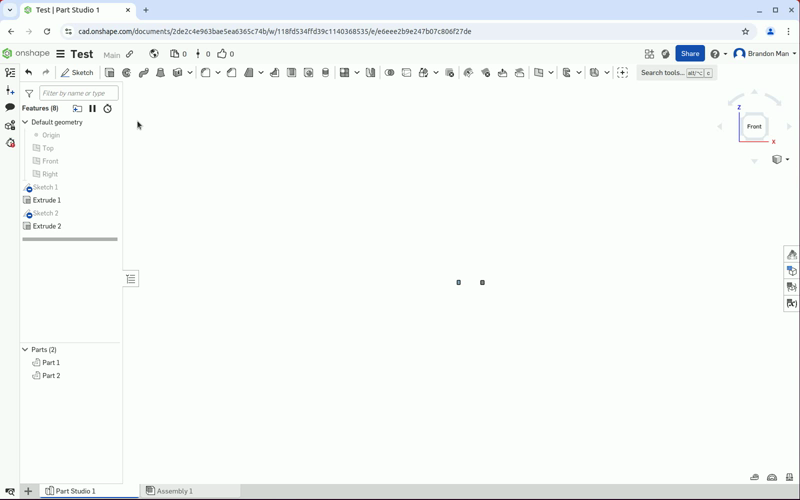
key(left, 2)
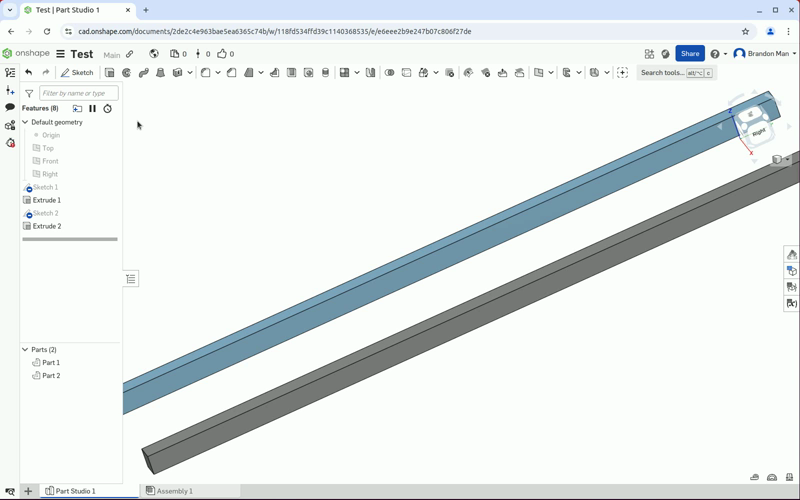
key(down, 2)
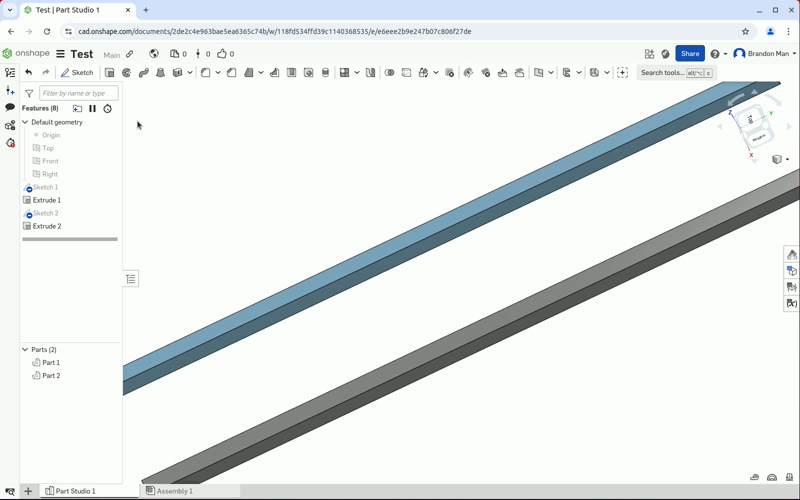
key(up, 2)
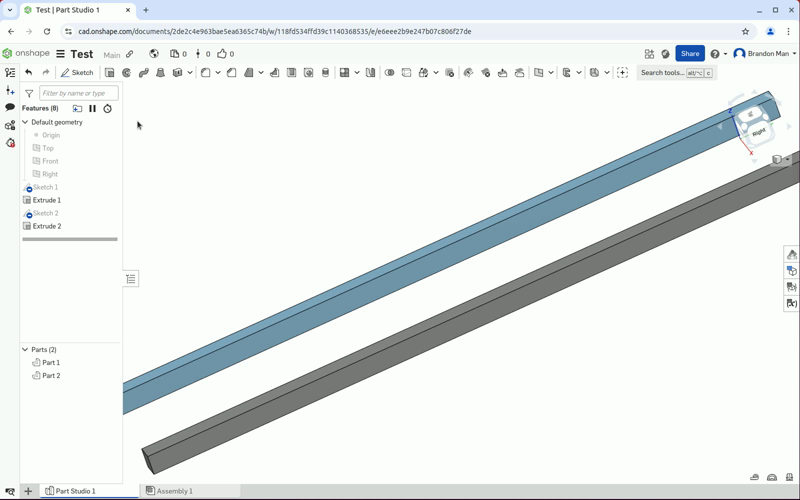
key(right, 2)
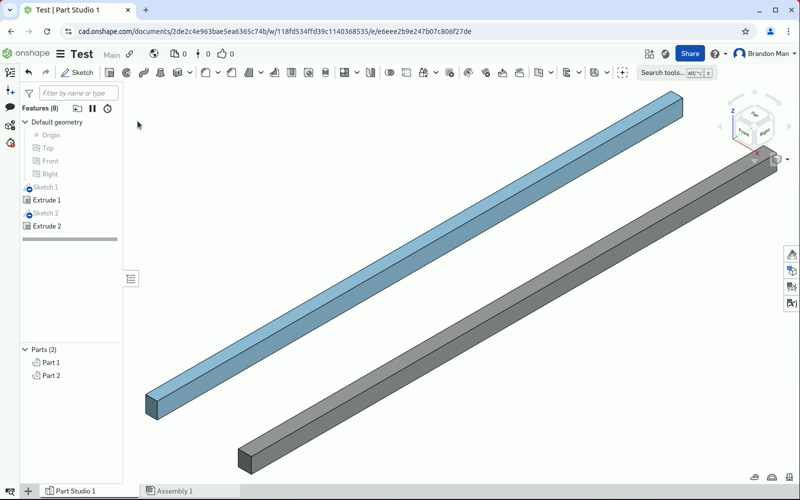
mouse_move(73, 189)
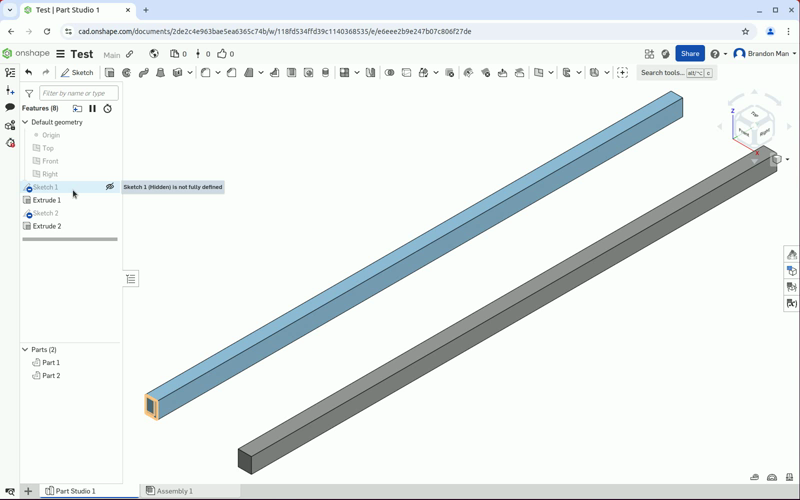
click(73, 189)